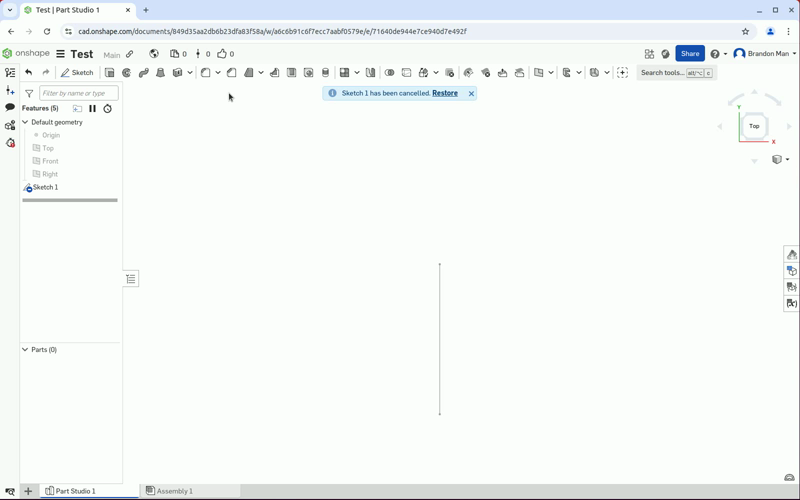
key(shift+h)
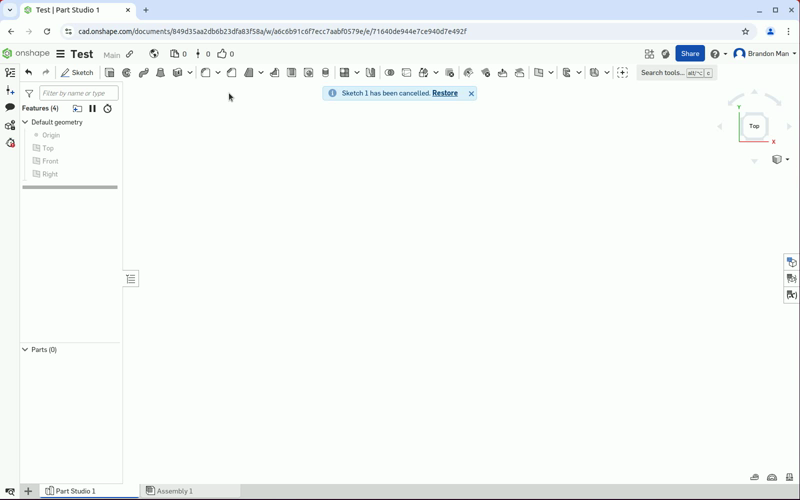
mouse_move(73, 352)
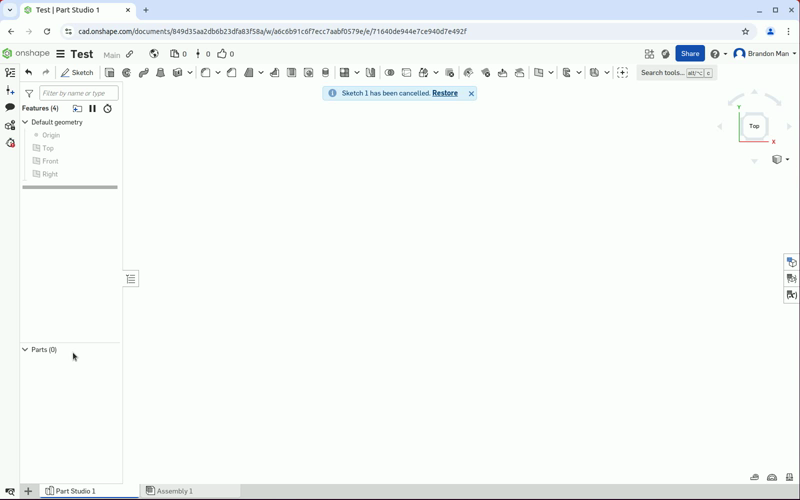
key(y)
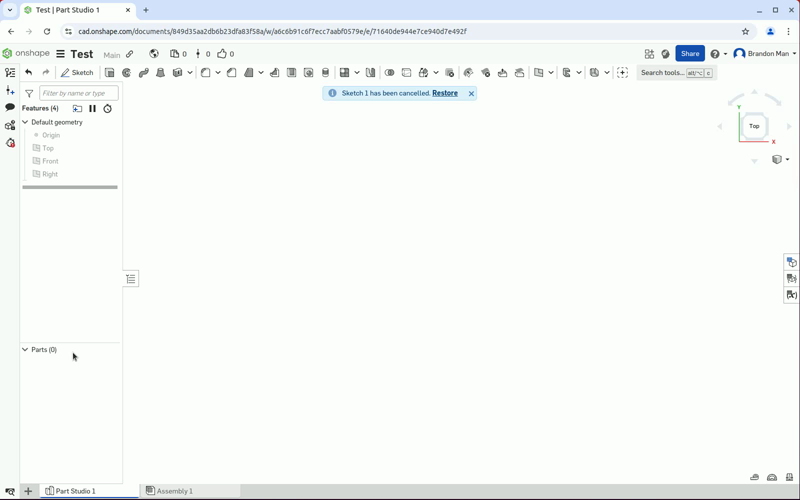
key(shift+p)
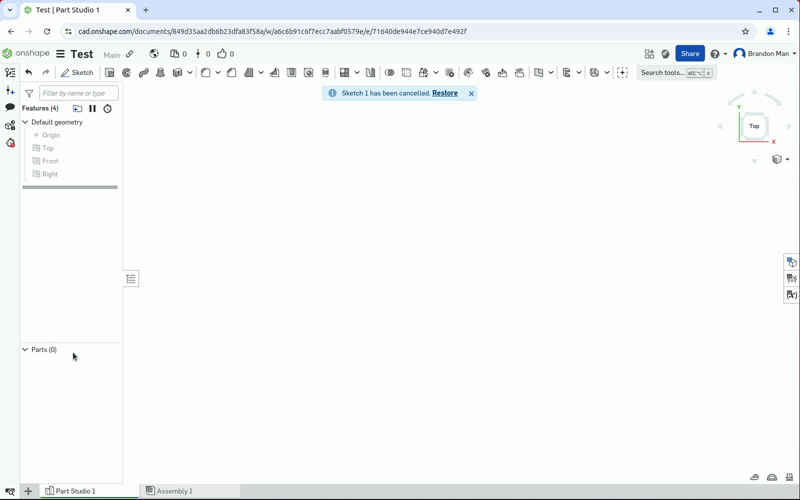
key(space)
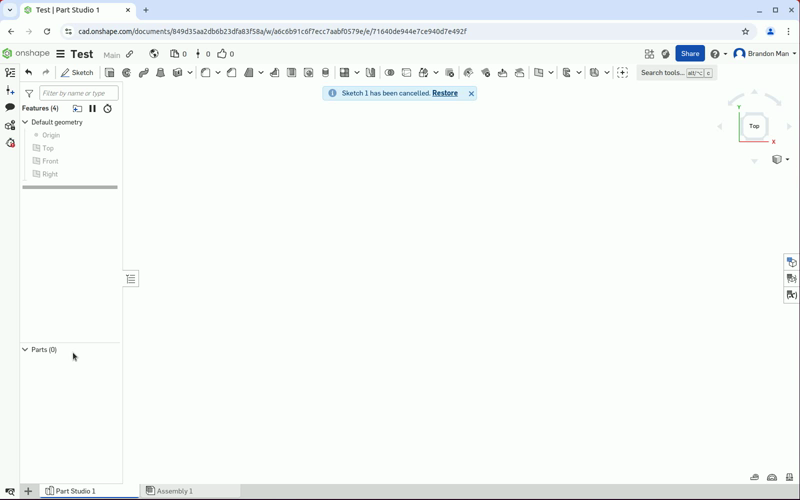
key_down(shift)
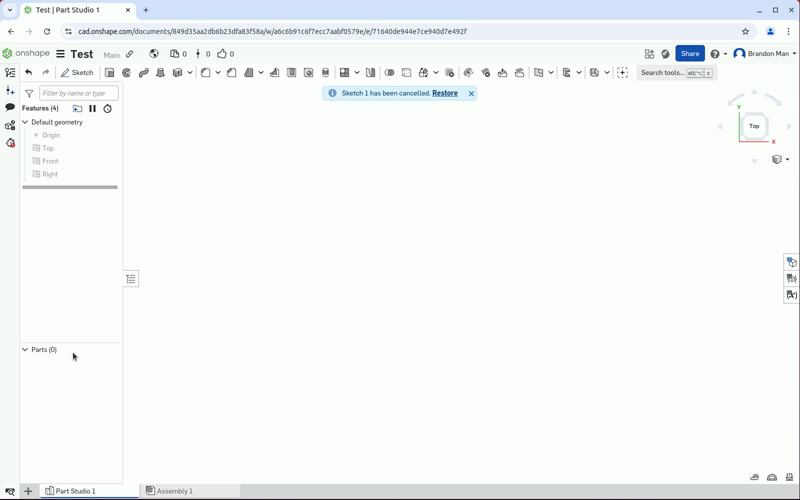
key(up)
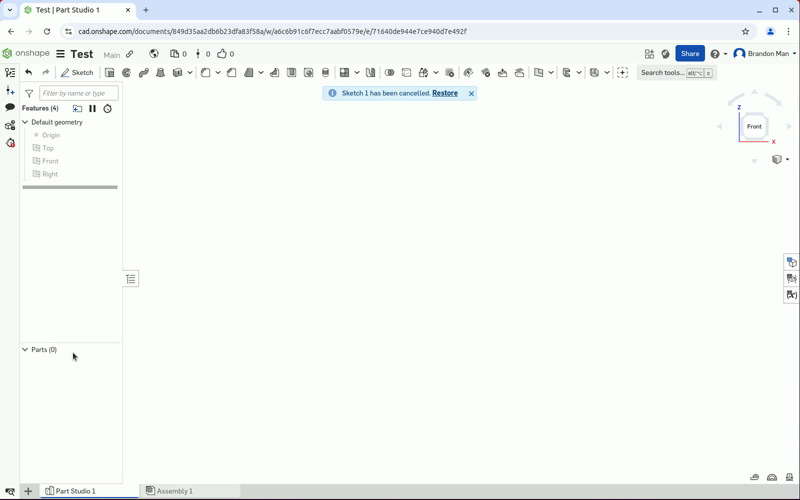
key_up(shift)
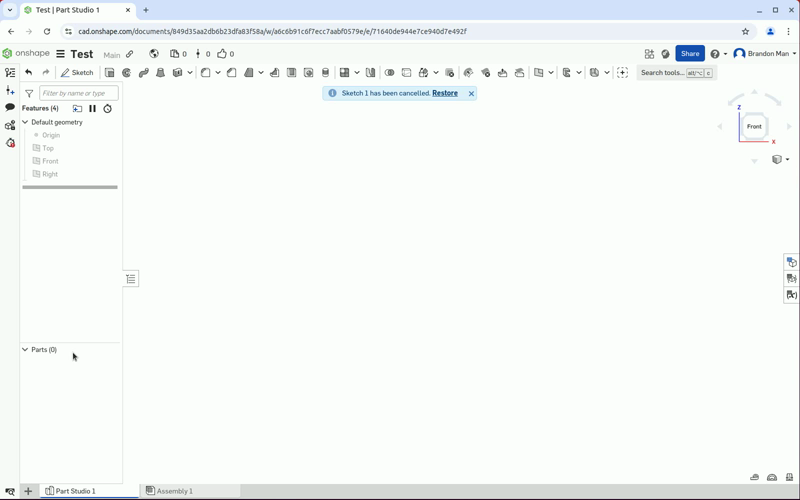
mouse_move(73, 352)
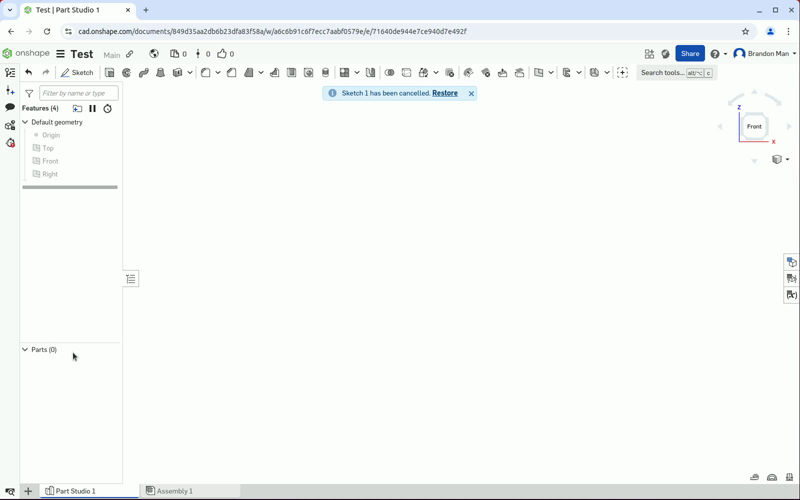
key(shift+y)
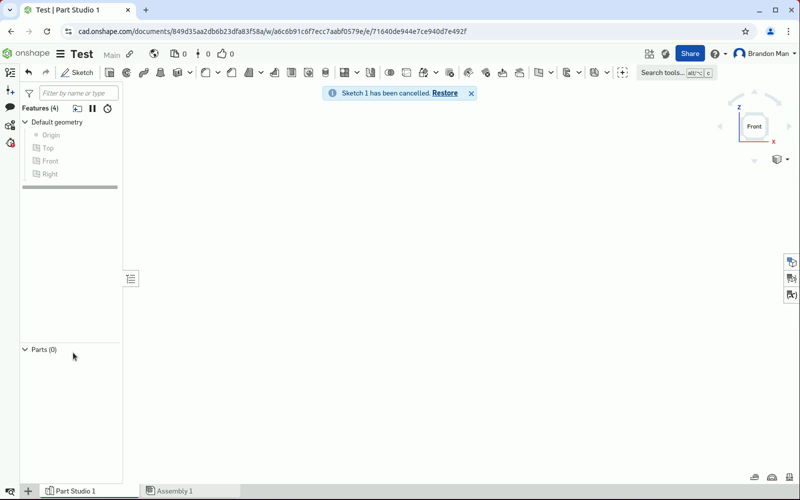
key(shift+s)
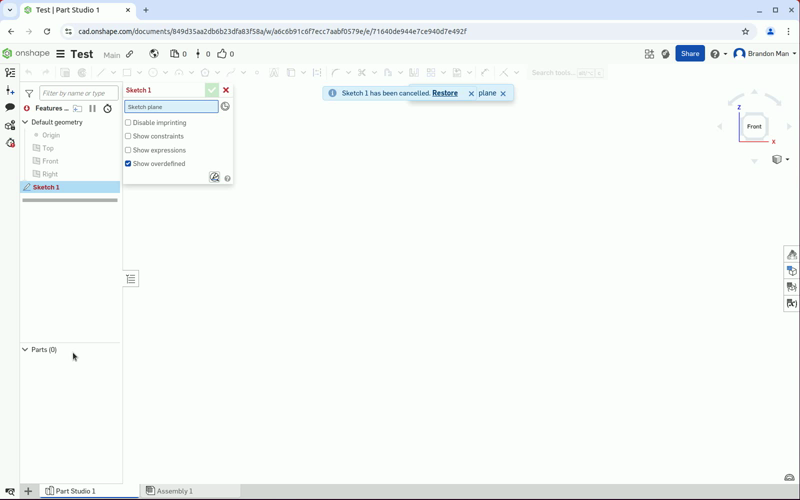
mouse_move(73, 163)
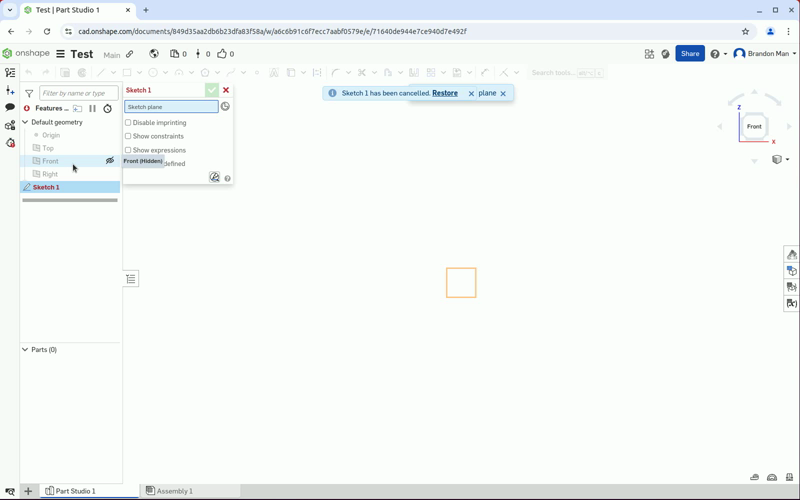
click(73, 163)
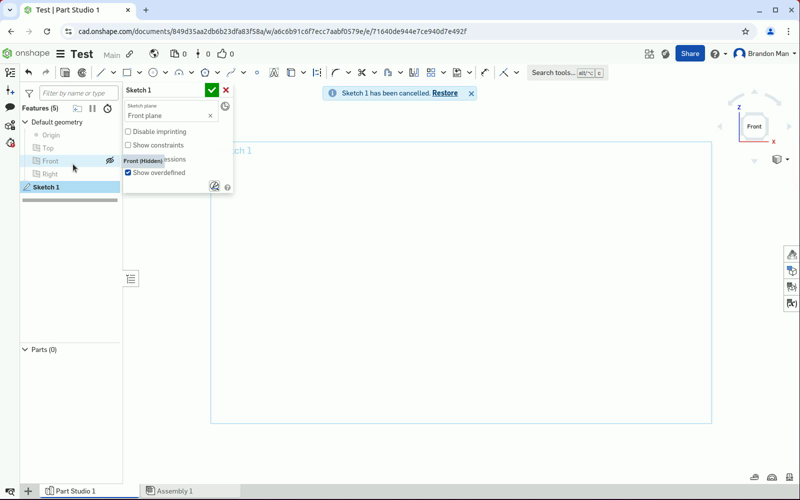
mouse_move(73, 352)
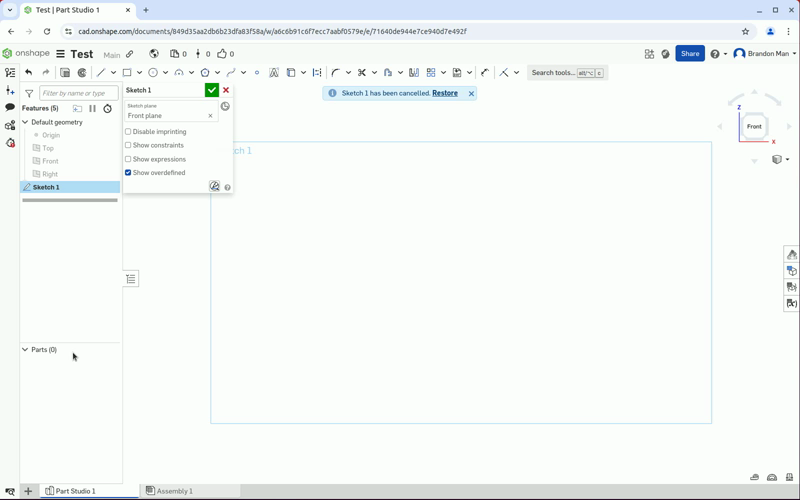
key(y)
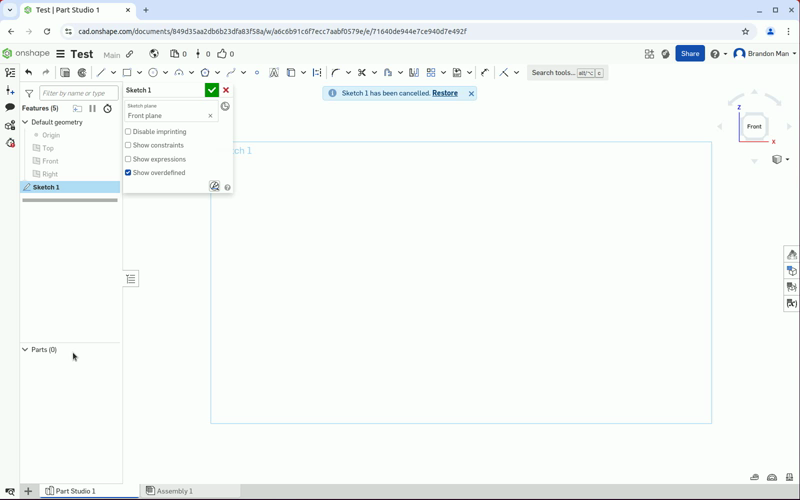
key(l)
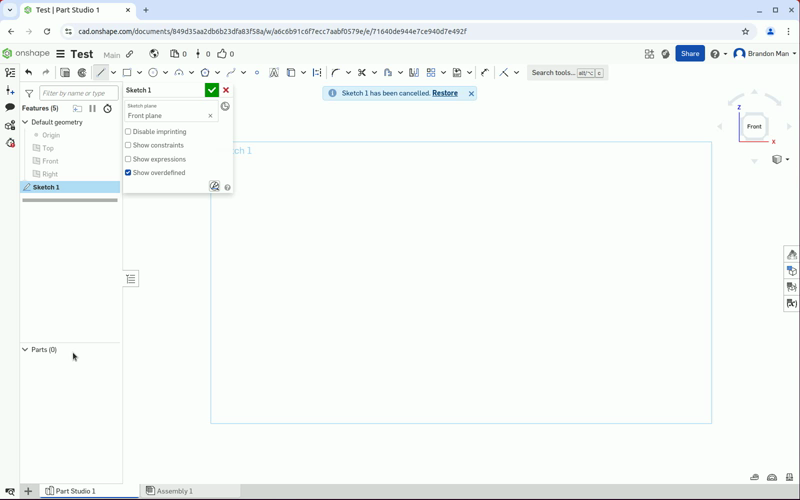
key_down(shift)
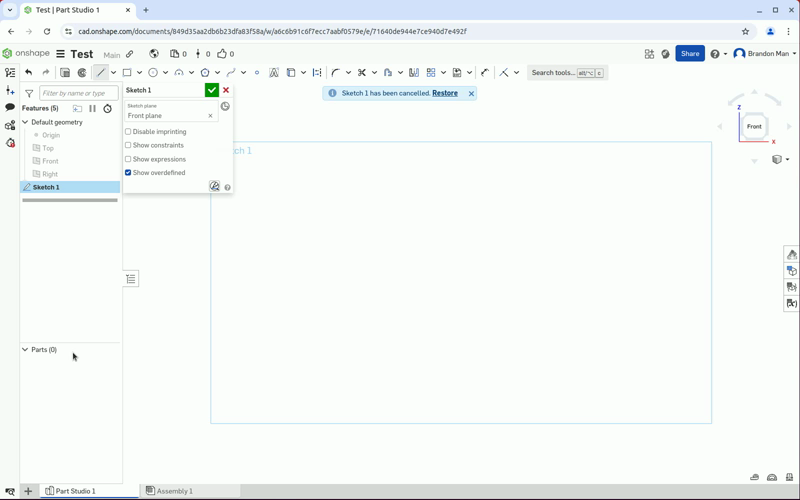
mouse_move(359, 282)
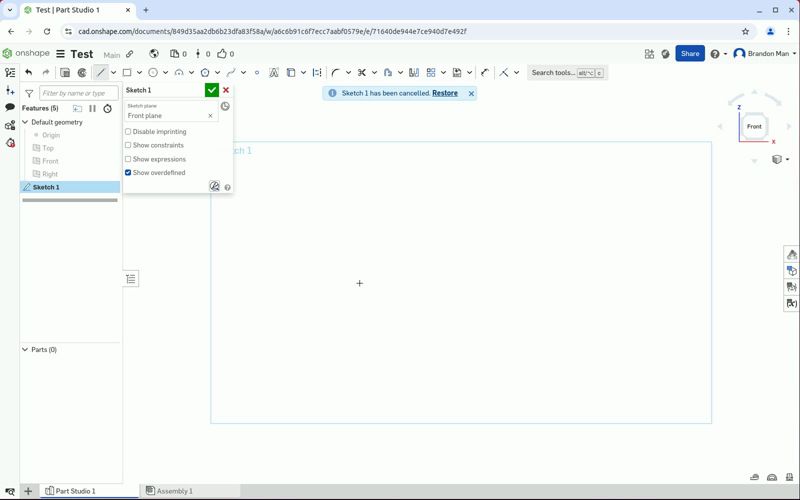
click(359, 282)
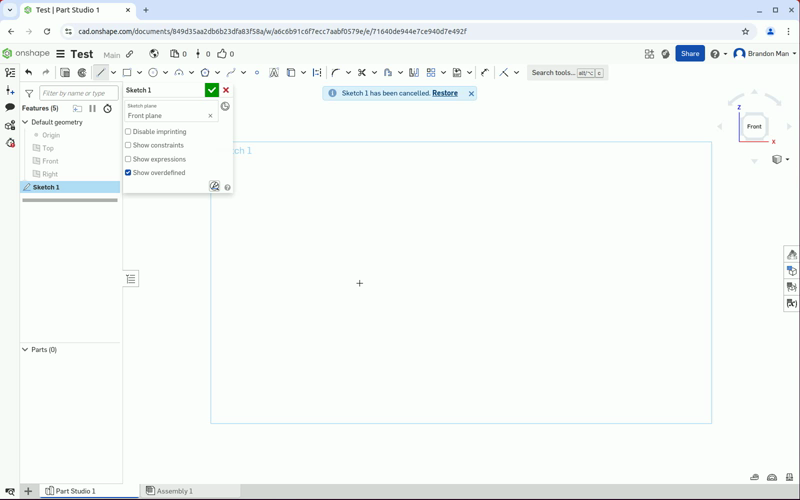
key_up(shift)
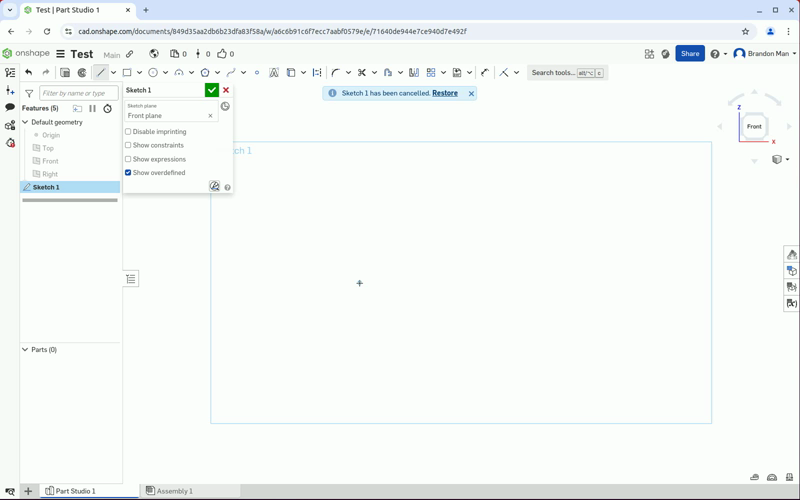
key_down(shift)
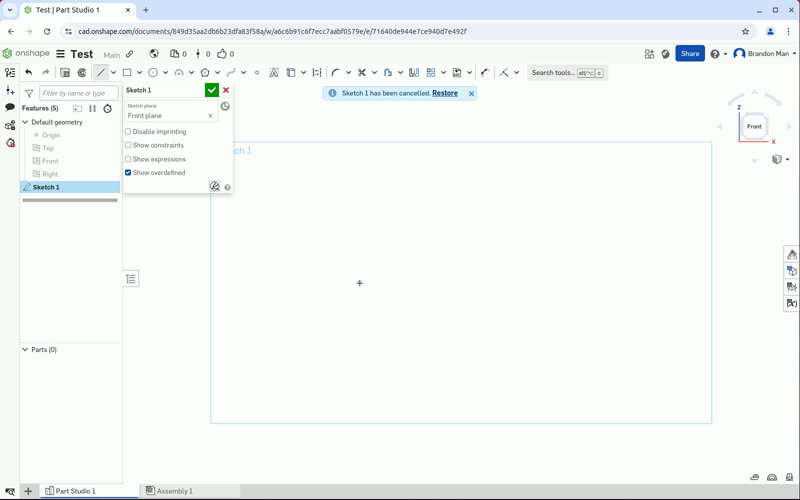
mouse_move(454, 282)
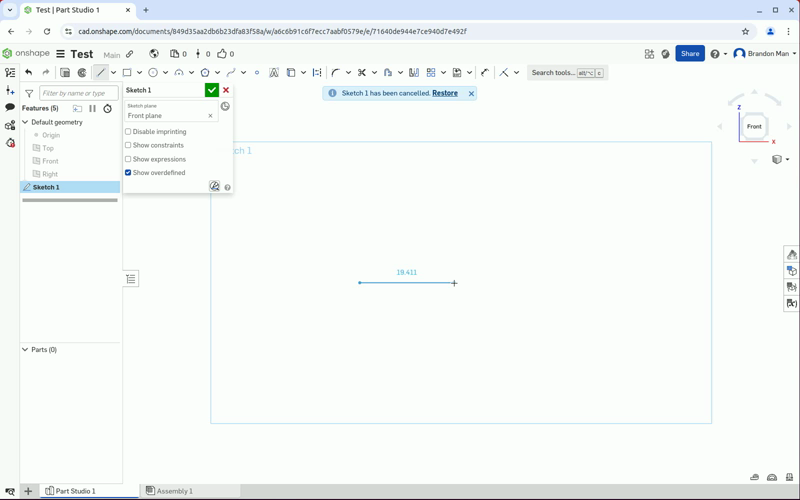
click(454, 282)
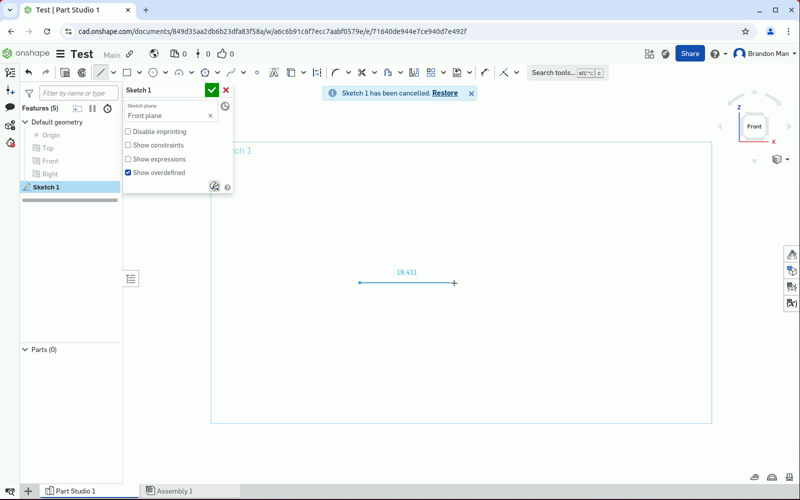
key_up(shift)
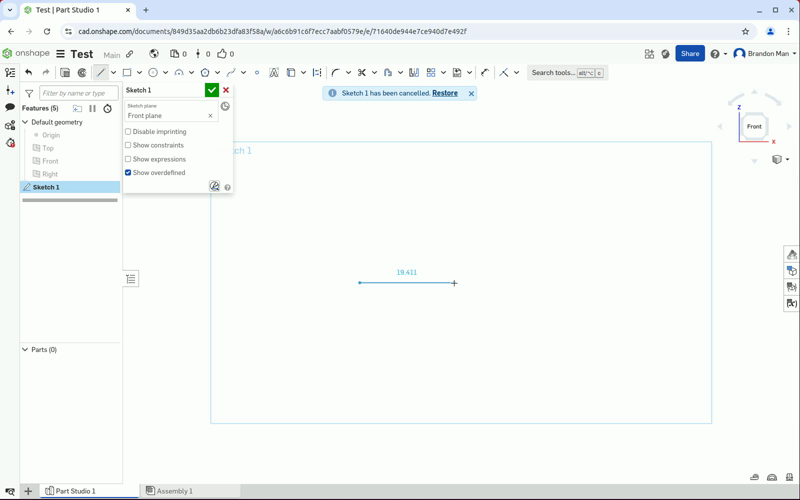
key(esc)
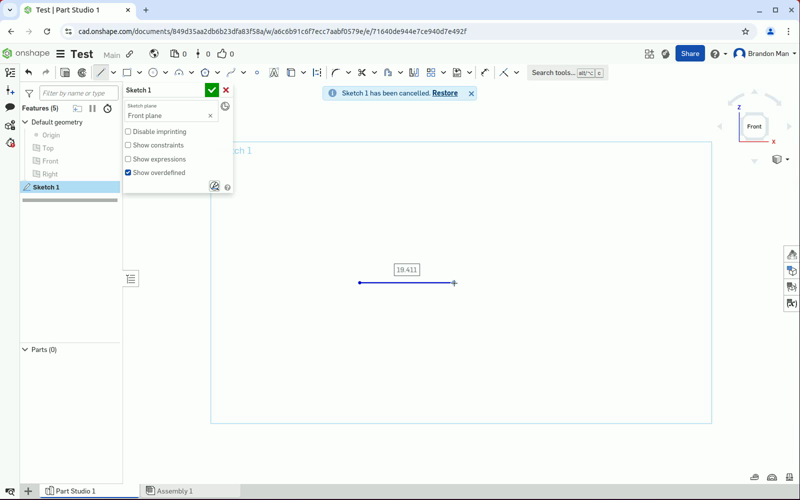
key(a)
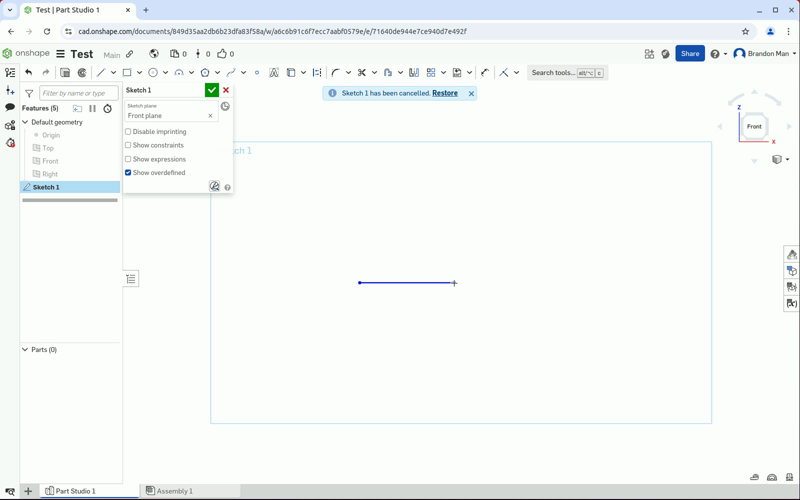
mouse_move(454, 282)
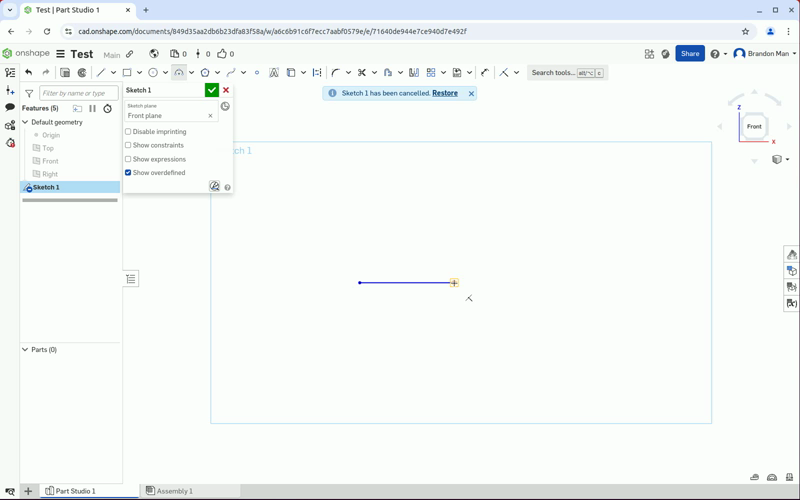
click(454, 282)
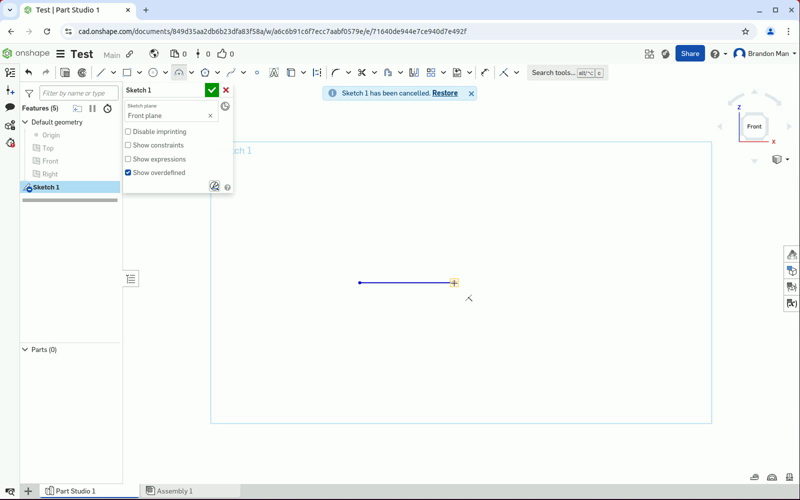
key_down(shift)
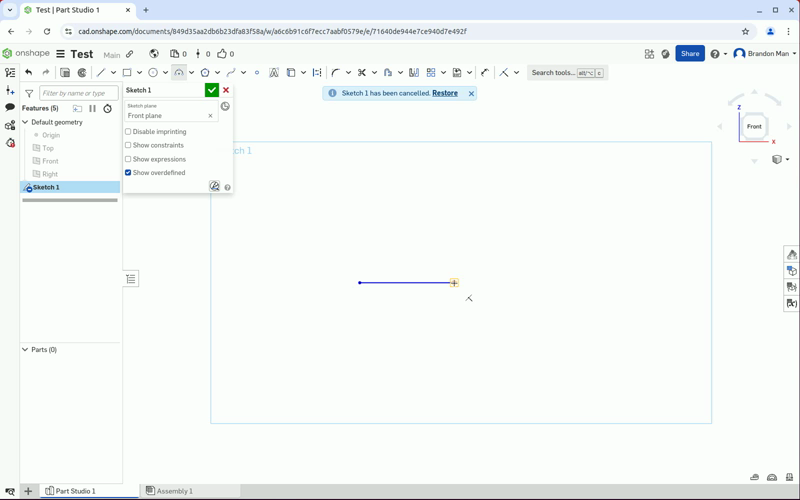
mouse_move(459, 276)
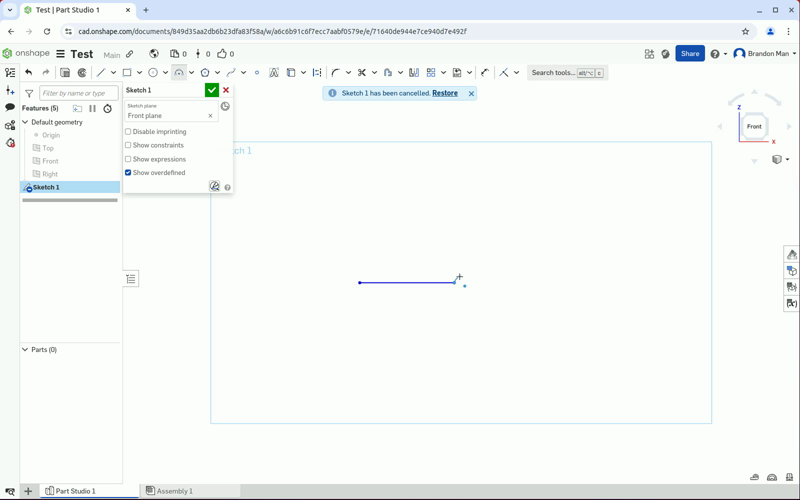
click(459, 276)
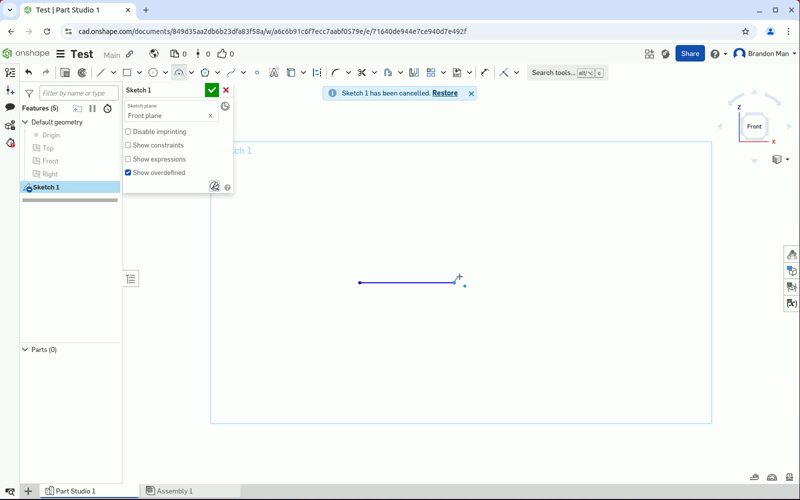
mouse_move(458, 280)
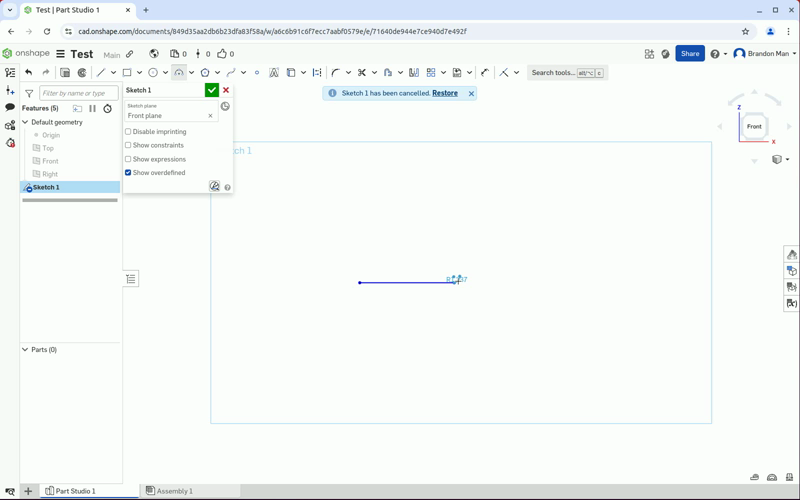
click(458, 280)
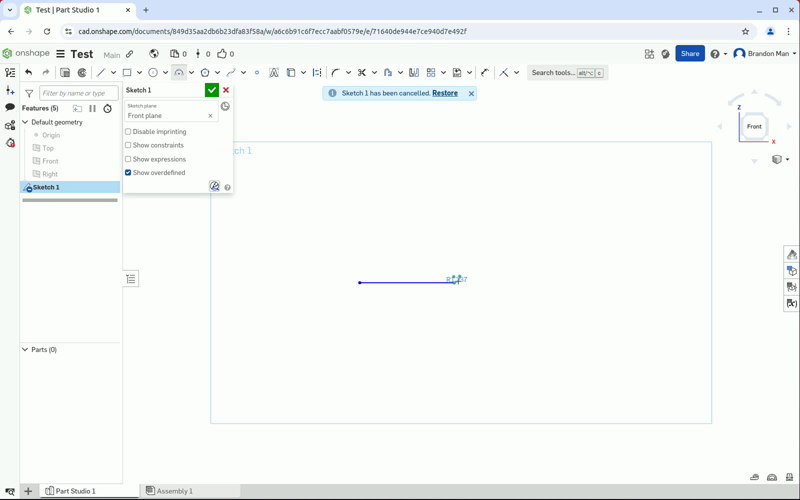
key_up(shift)
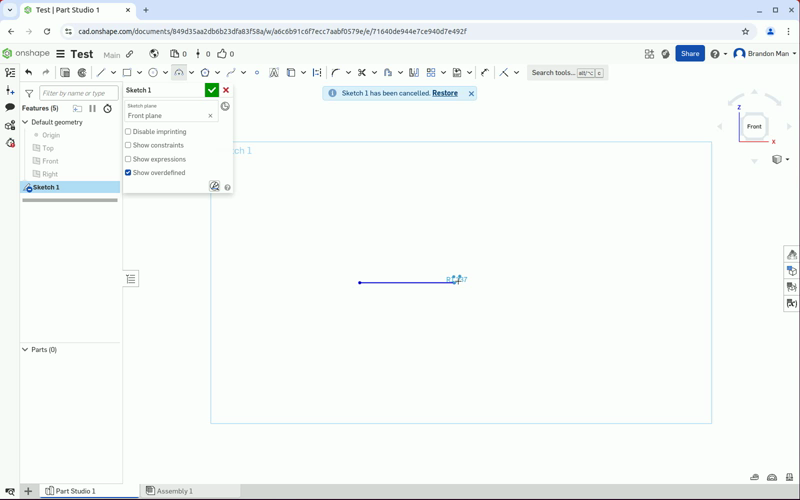
key(esc)
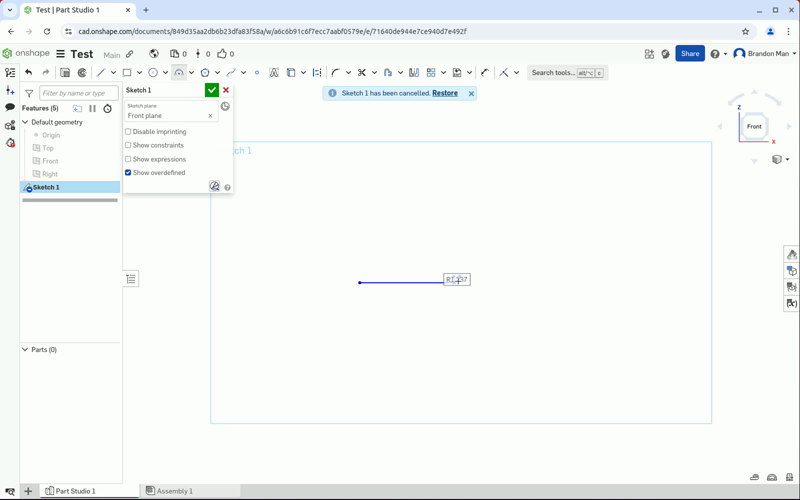
key(l)
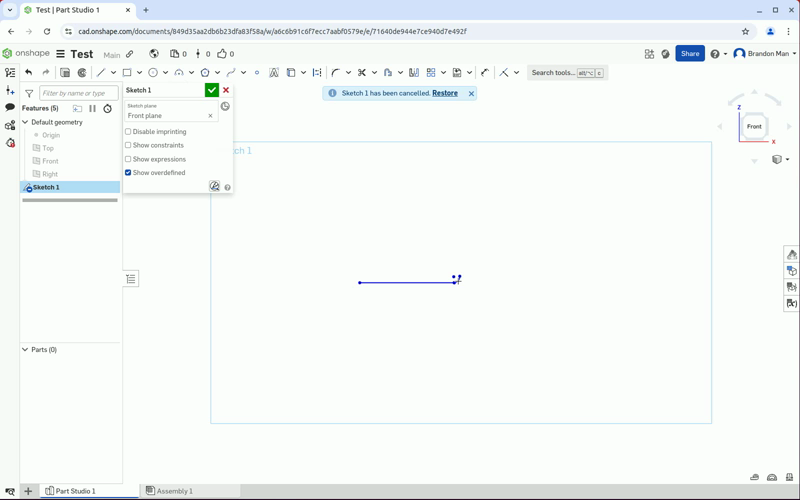
mouse_move(459, 276)
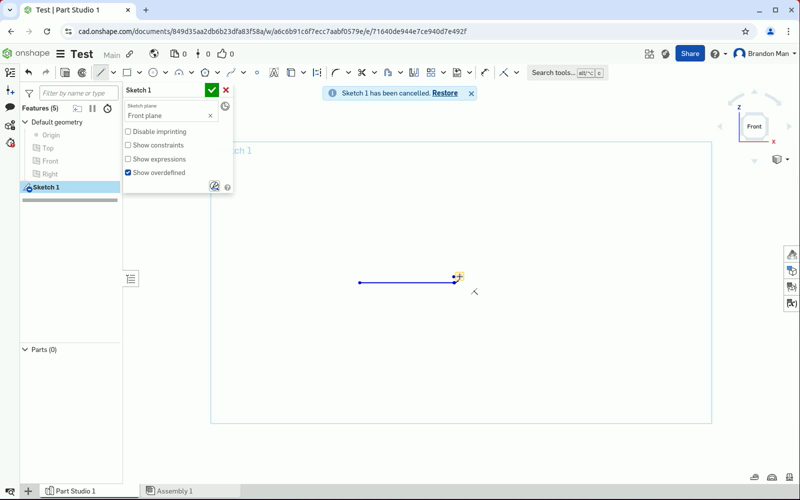
click(459, 276)
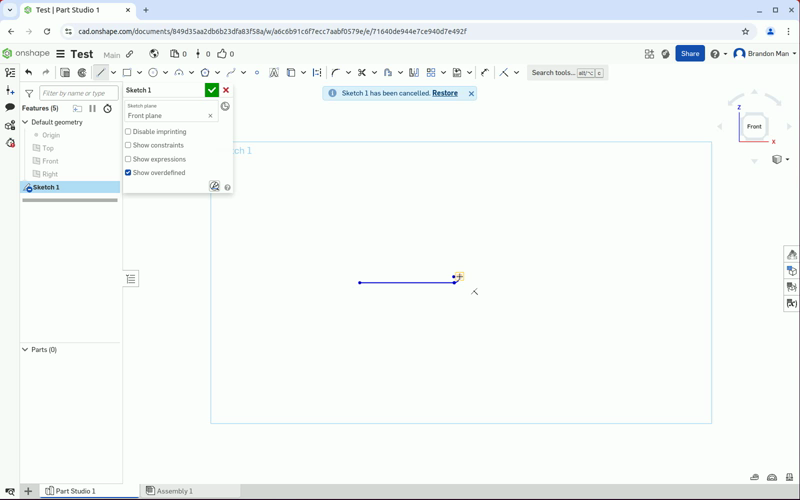
key_down(shift)
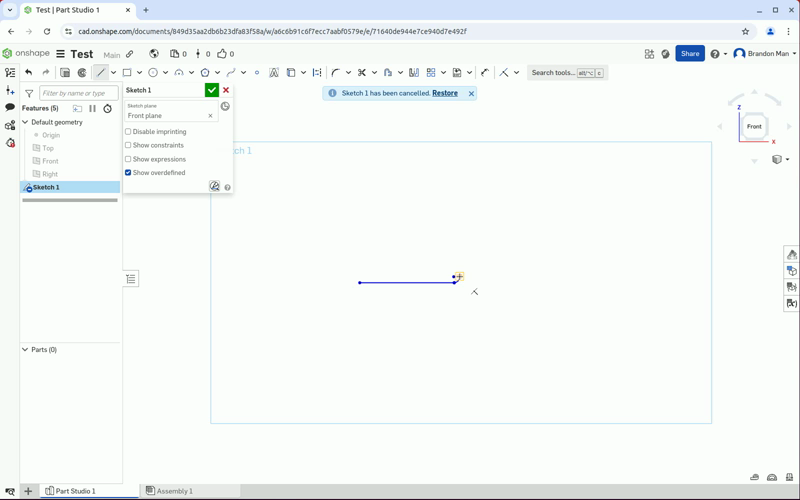
mouse_move(459, 178)
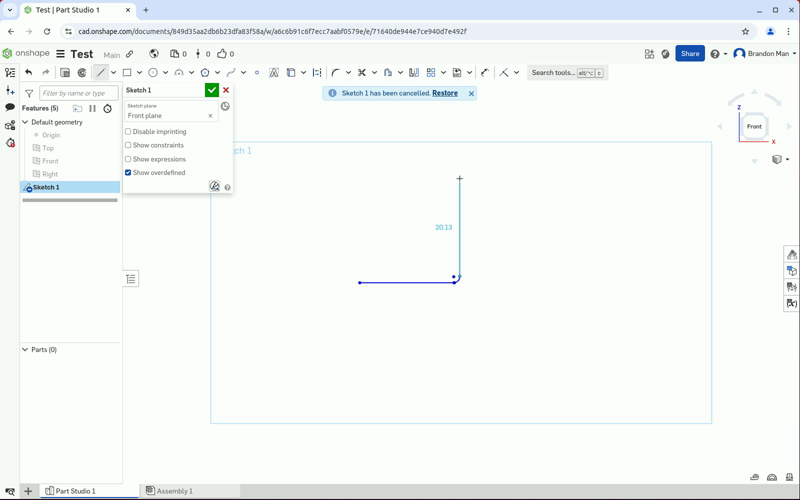
click(459, 178)
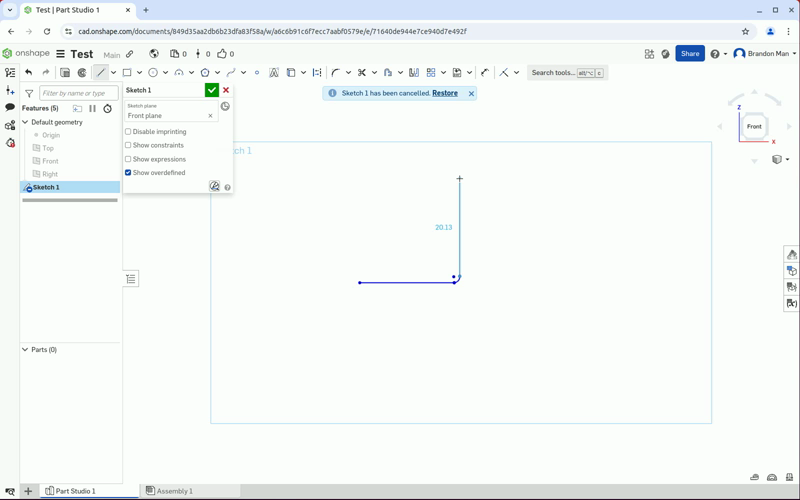
key_up(shift)
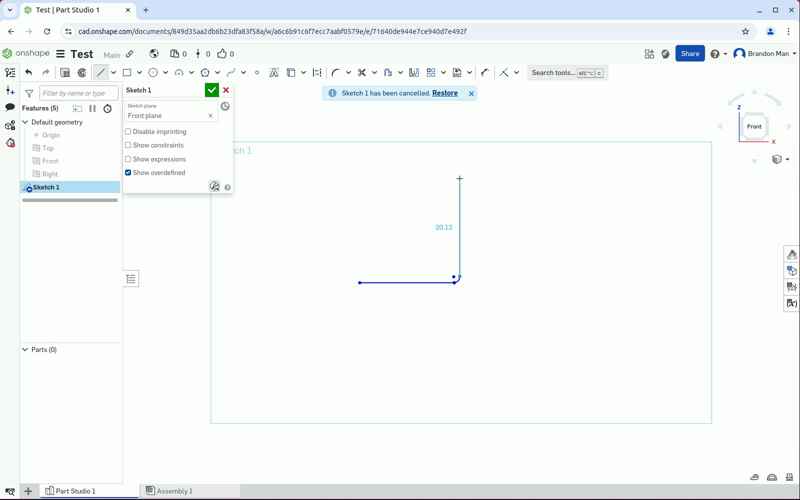
key(esc)
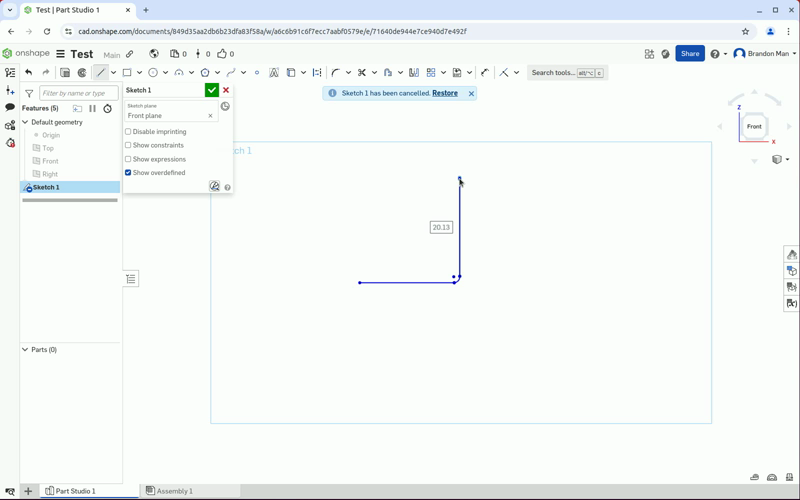
key(a)
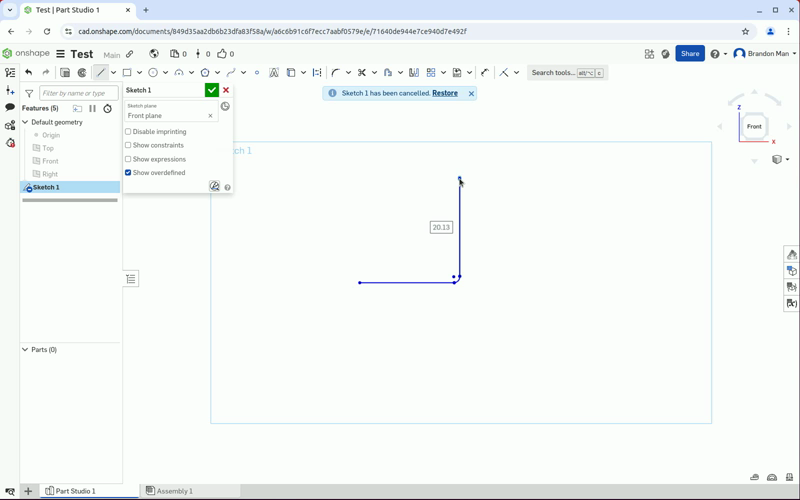
mouse_move(459, 178)
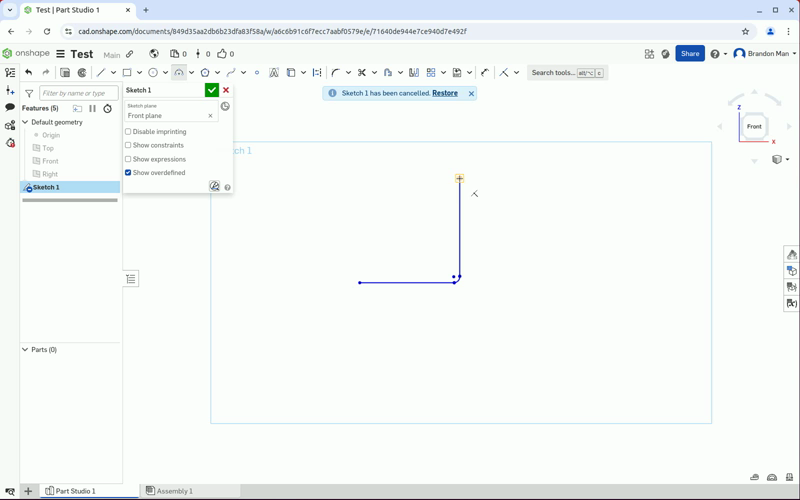
click(459, 178)
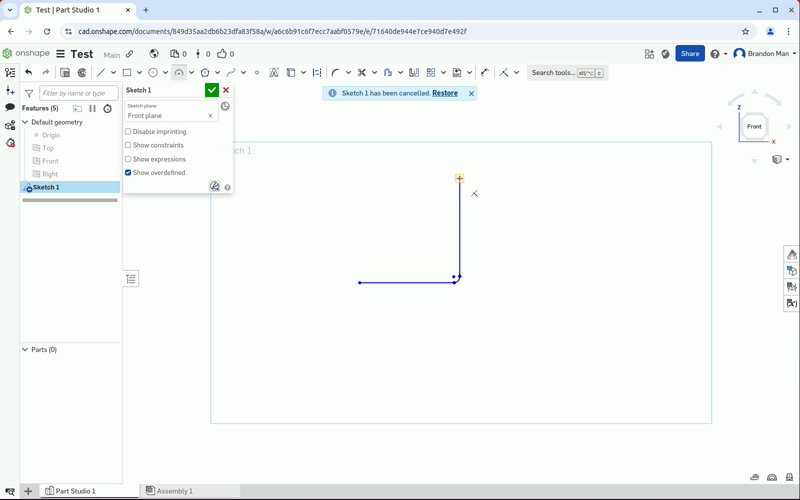
key_down(shift)
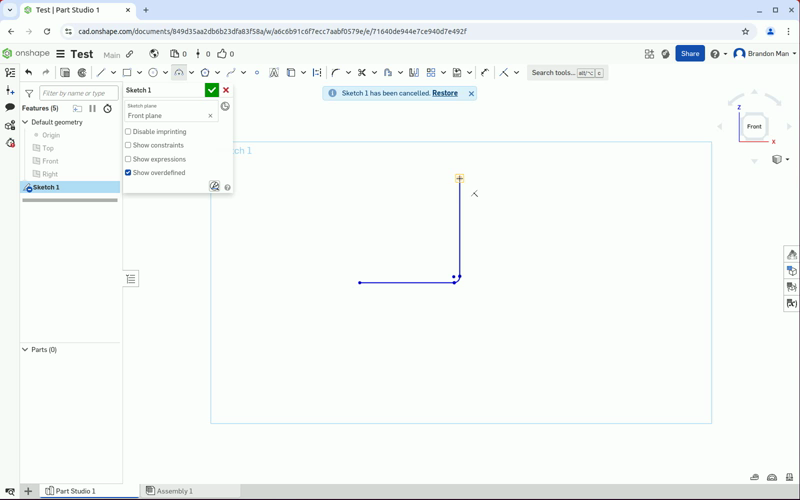
mouse_move(462, 174)
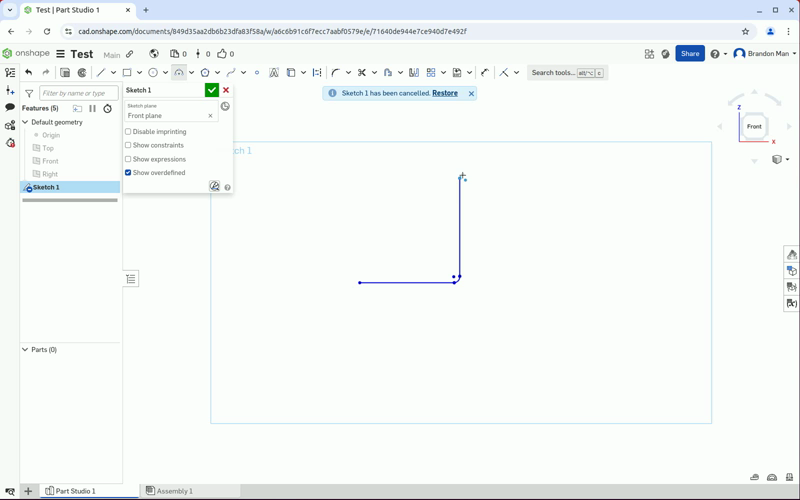
scroll(6)
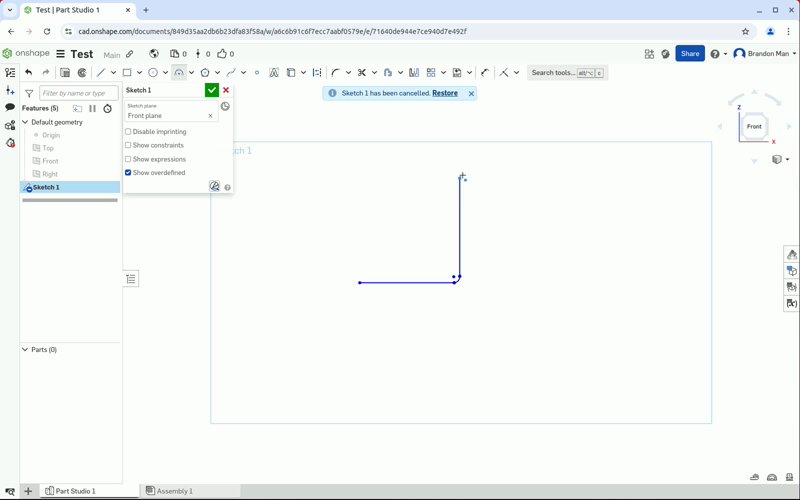
scroll(6)
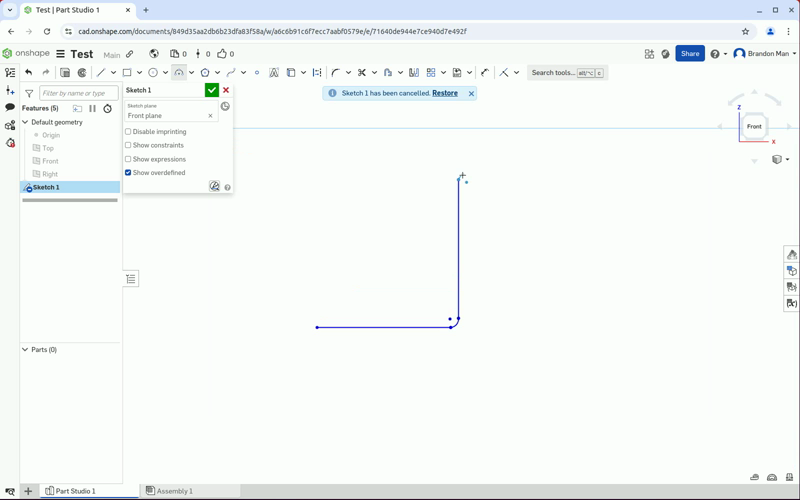
scroll(6)
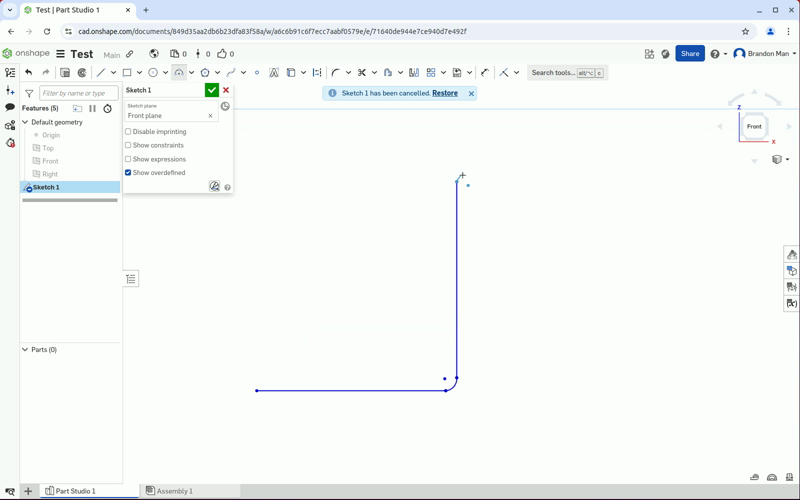
scroll(6)
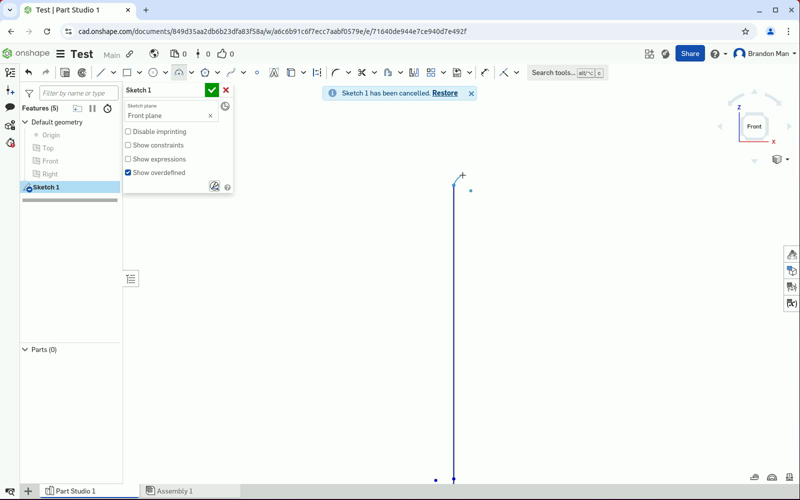
scroll(6)
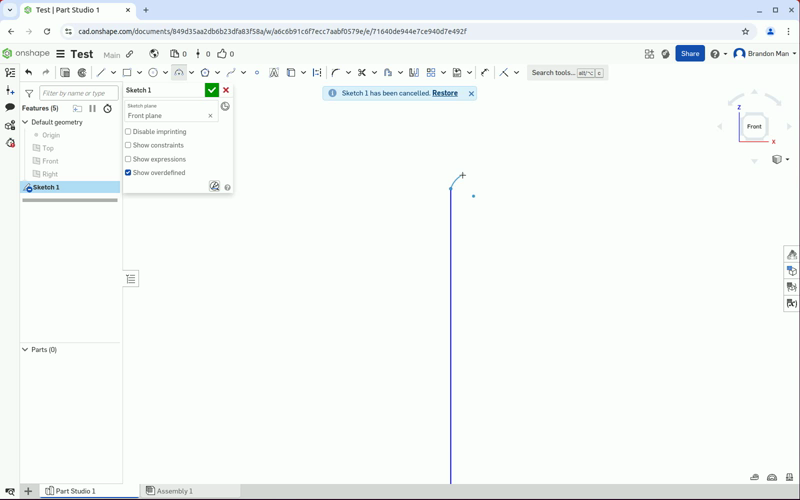
scroll(6)
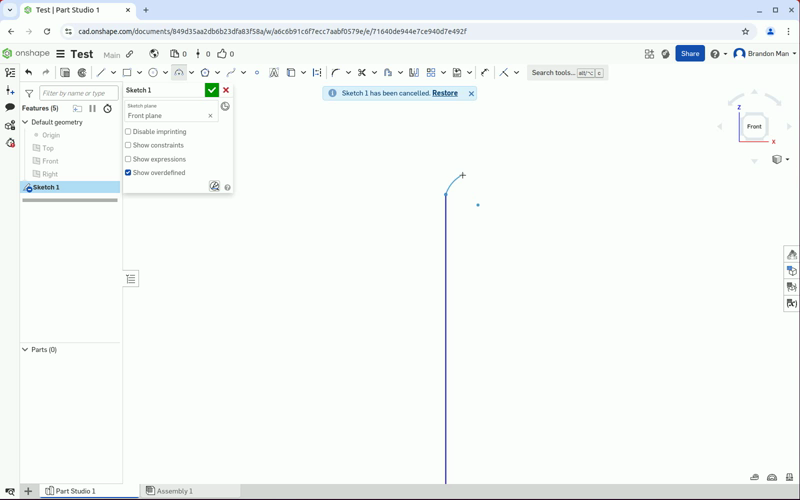
scroll(6)
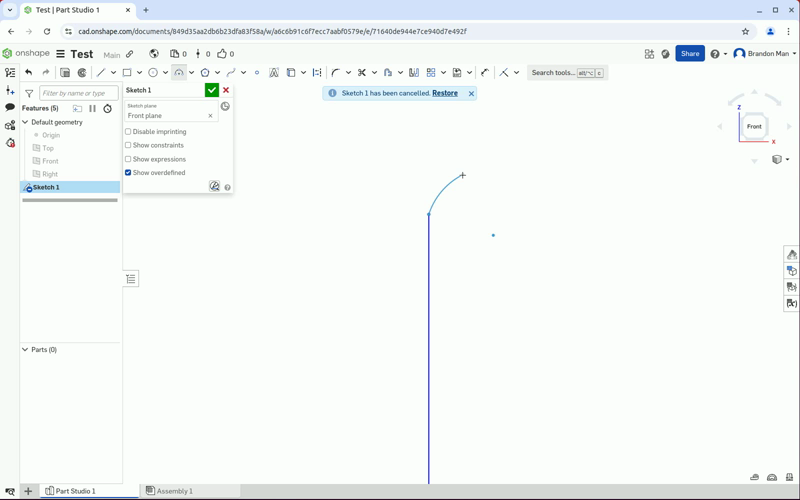
click(462, 174)
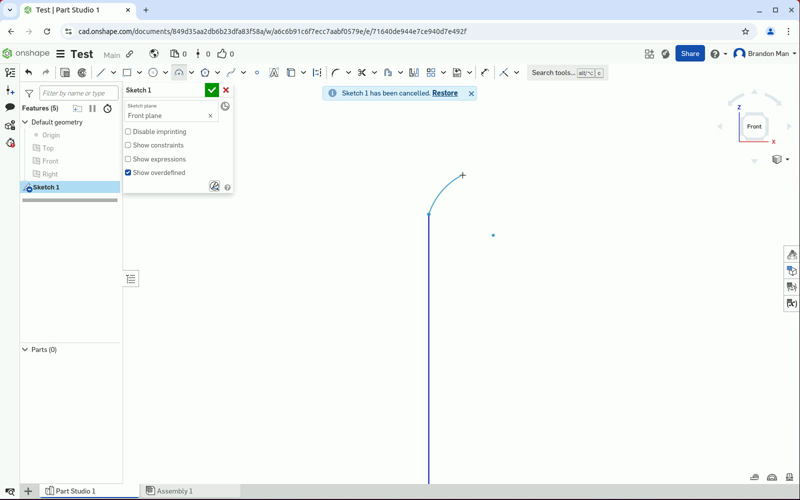
scroll(-6)
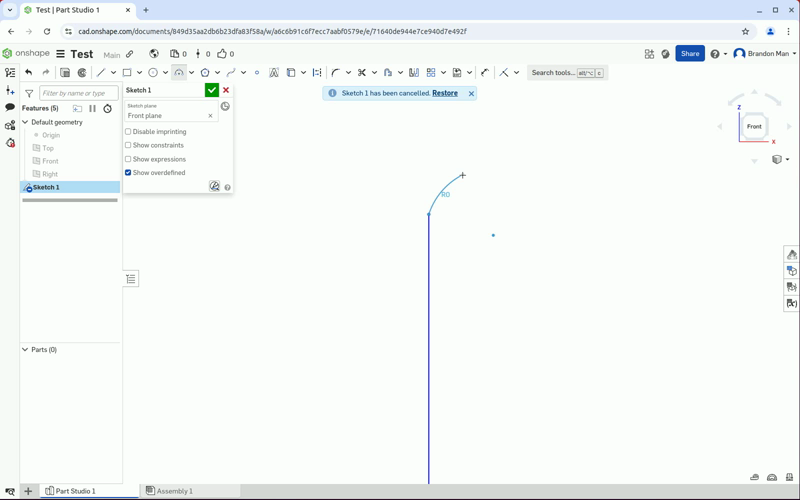
scroll(-6)
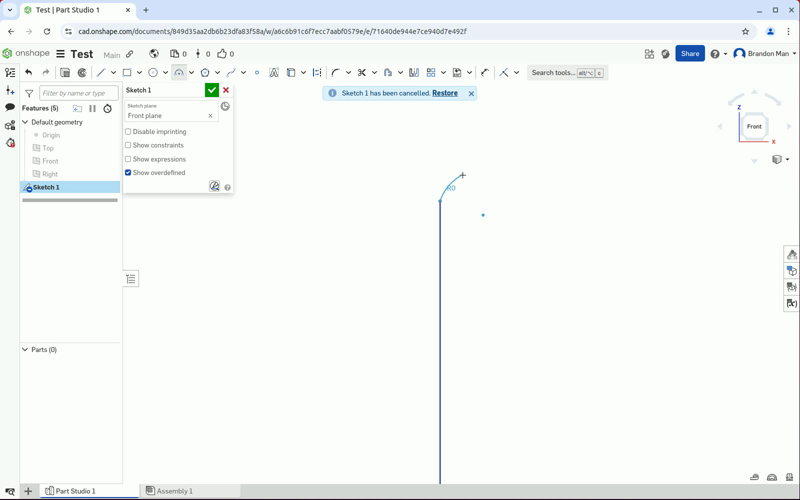
scroll(-6)
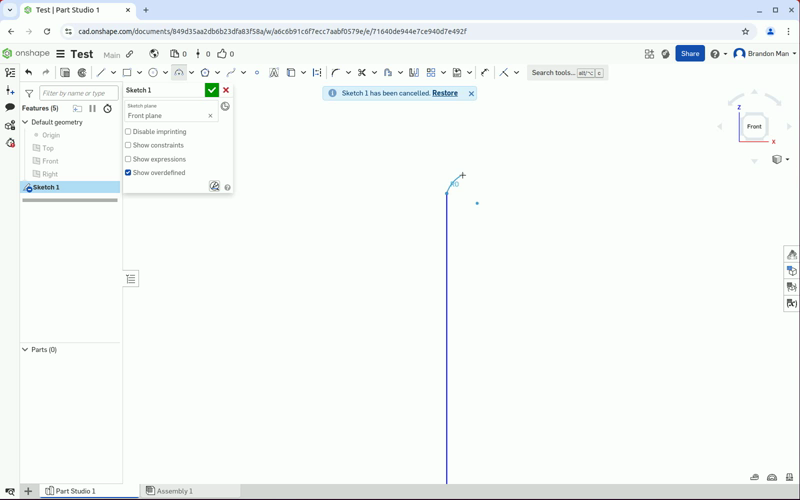
scroll(-6)
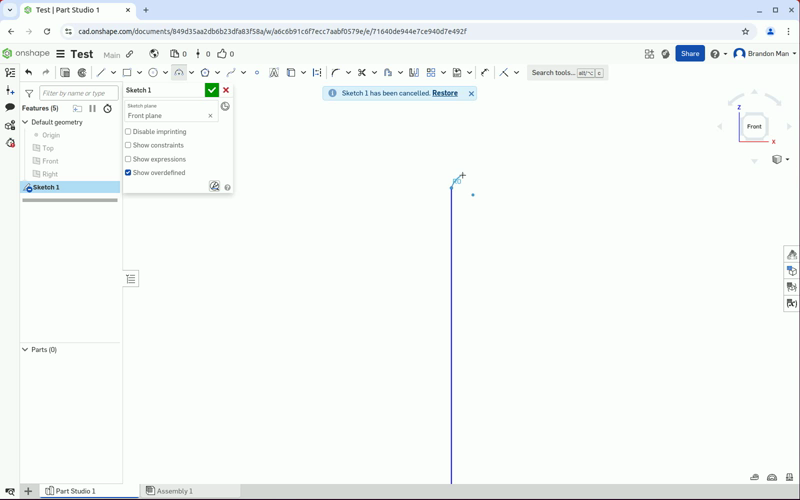
scroll(-6)
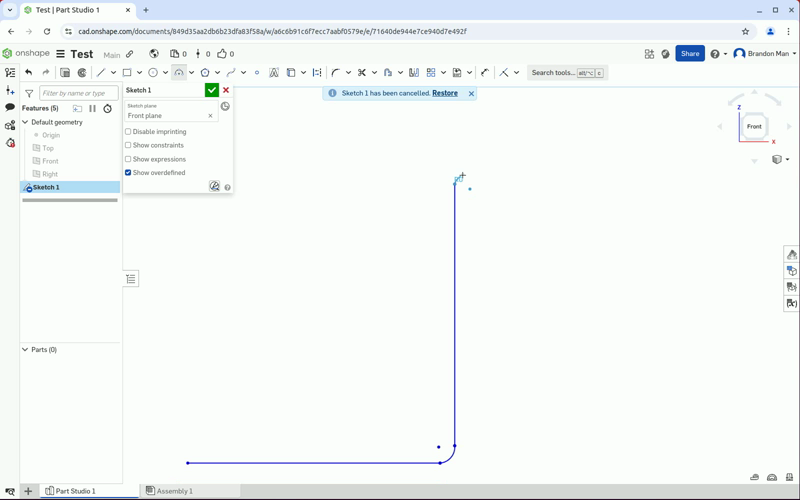
scroll(-6)
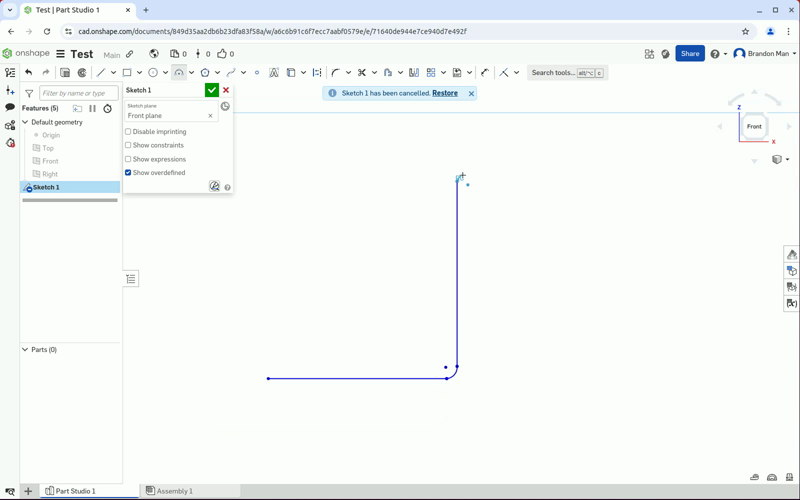
scroll(-6)
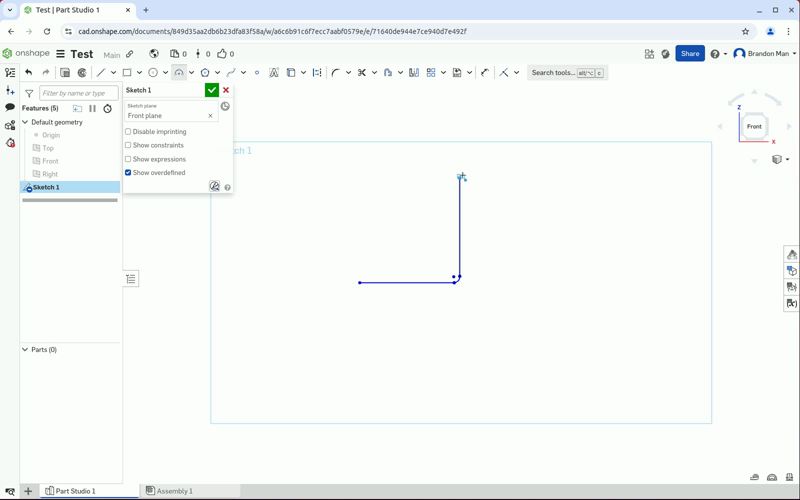
mouse_move(461, 177)
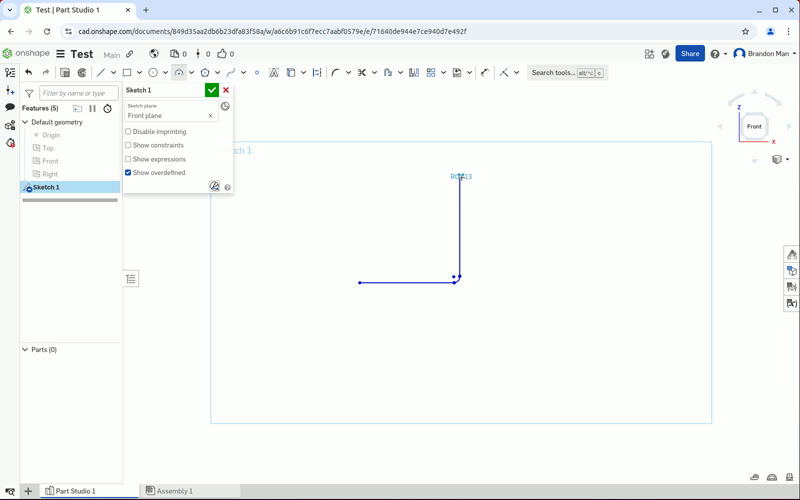
scroll(6)
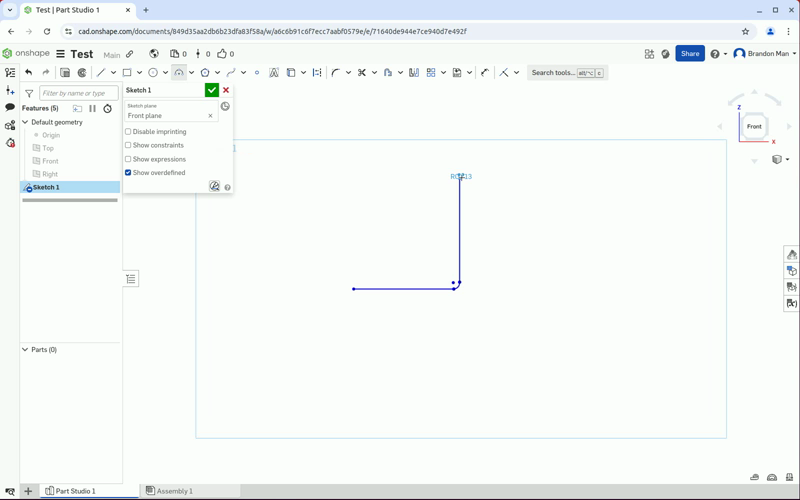
scroll(6)
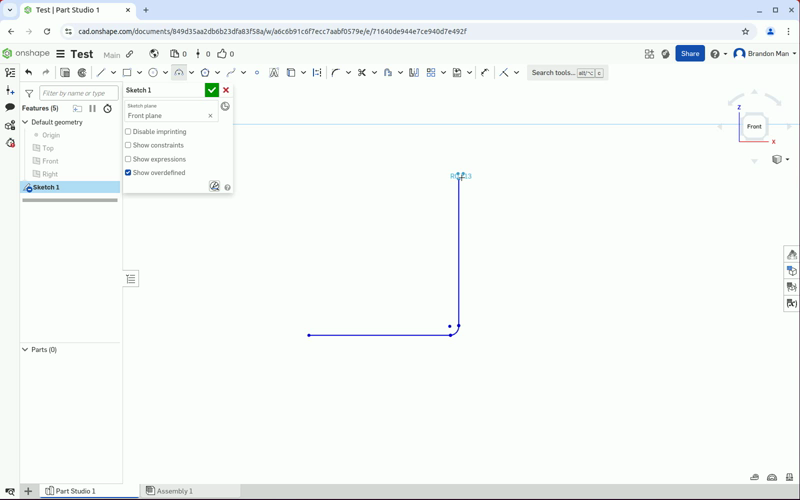
scroll(6)
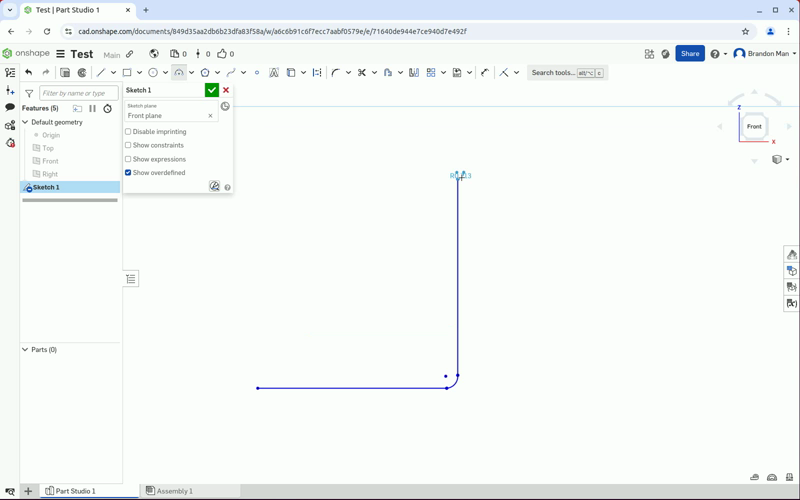
scroll(6)
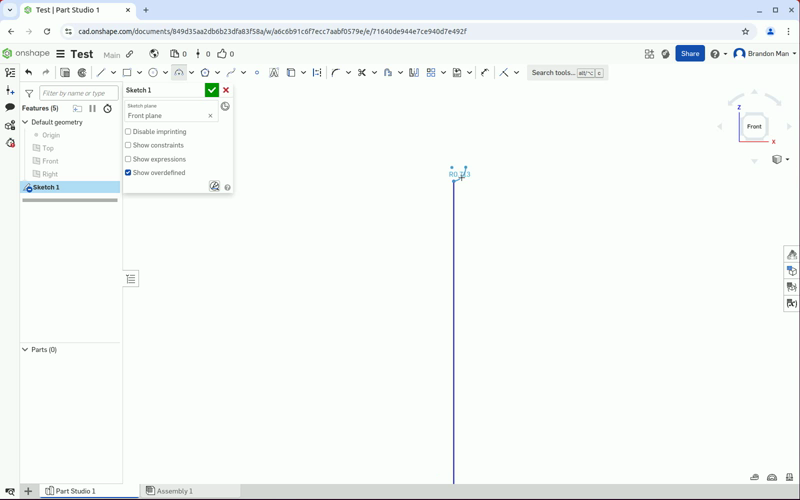
scroll(6)
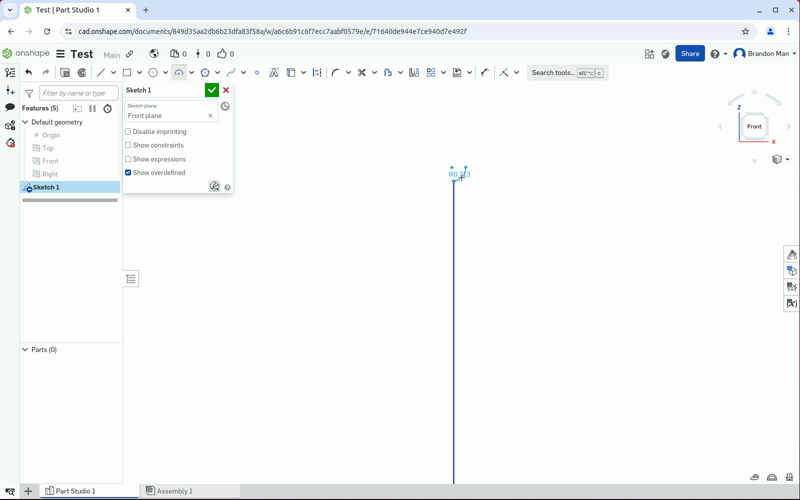
scroll(6)
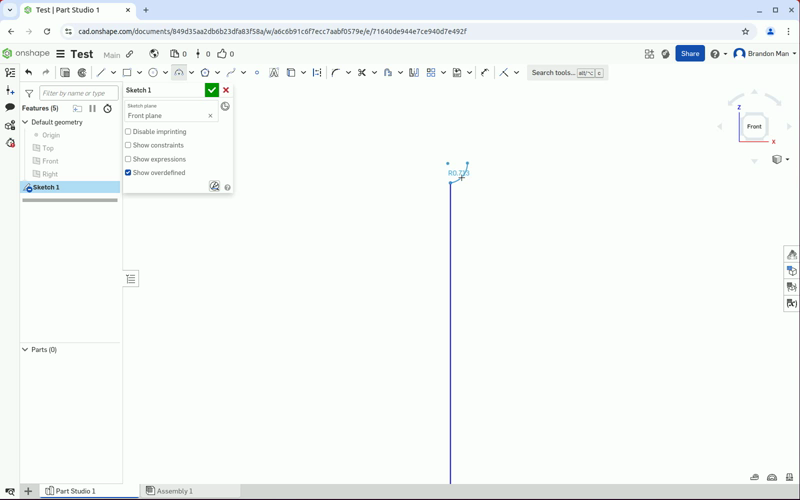
scroll(6)
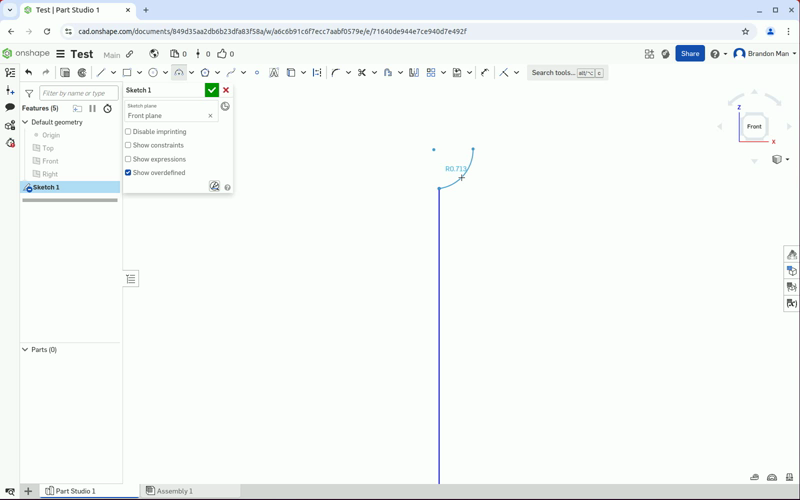
click(461, 177)
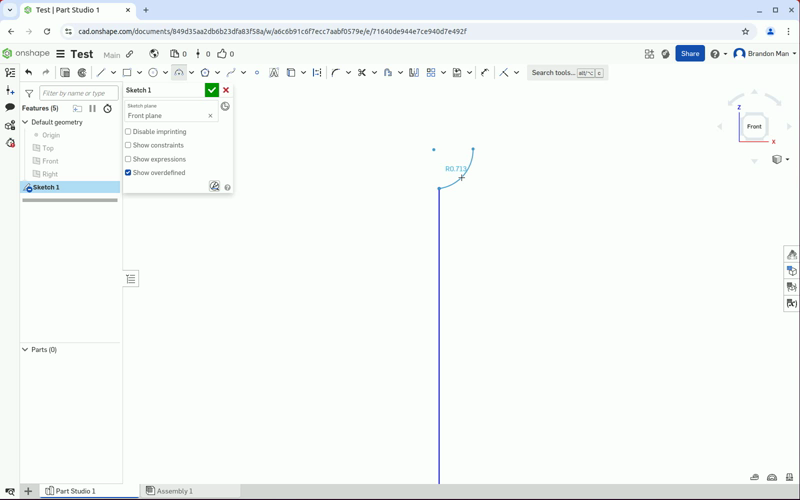
scroll(-6)
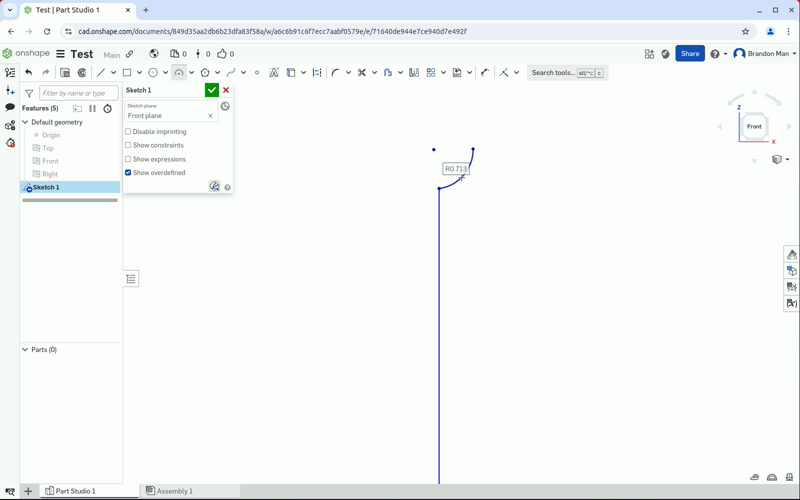
scroll(-6)
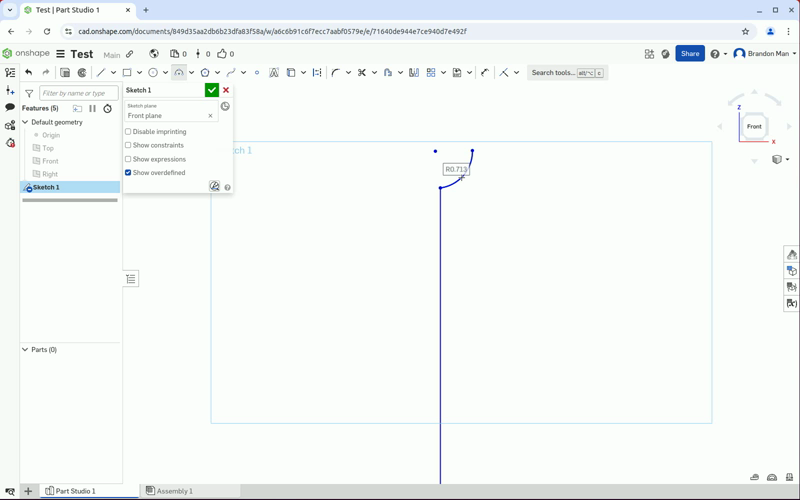
scroll(-6)
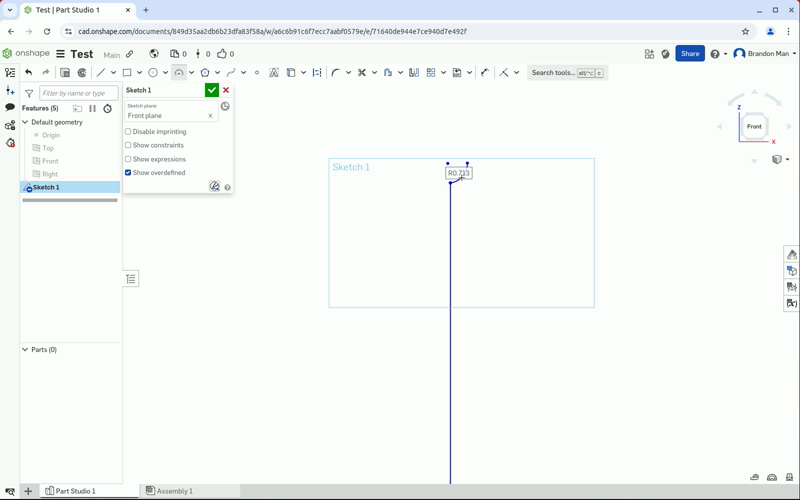
scroll(-6)
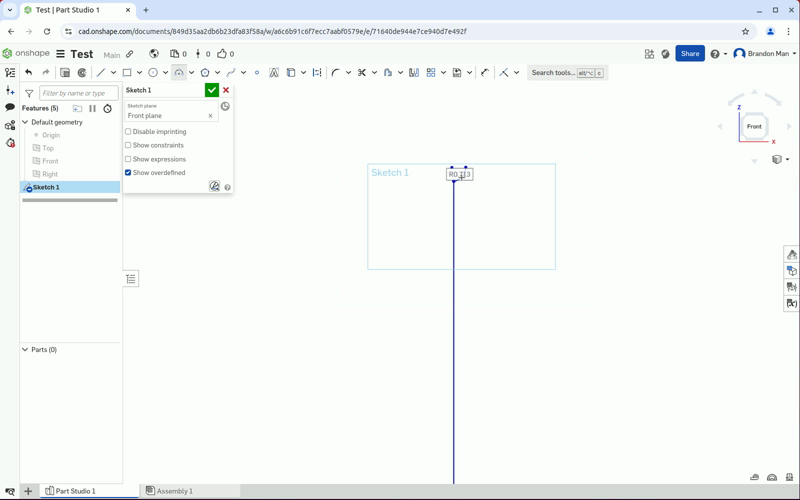
scroll(-6)
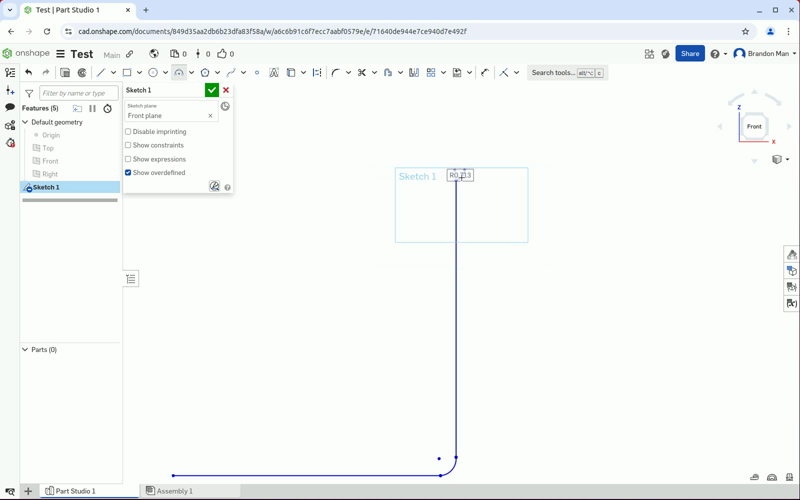
scroll(-6)
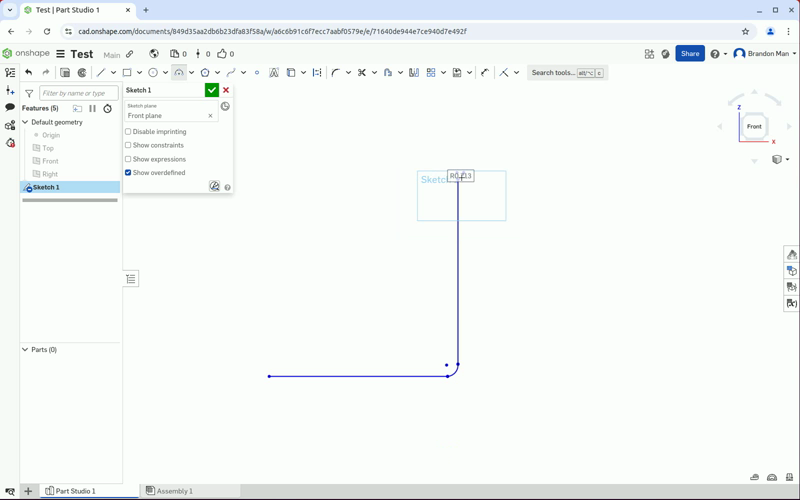
scroll(-6)
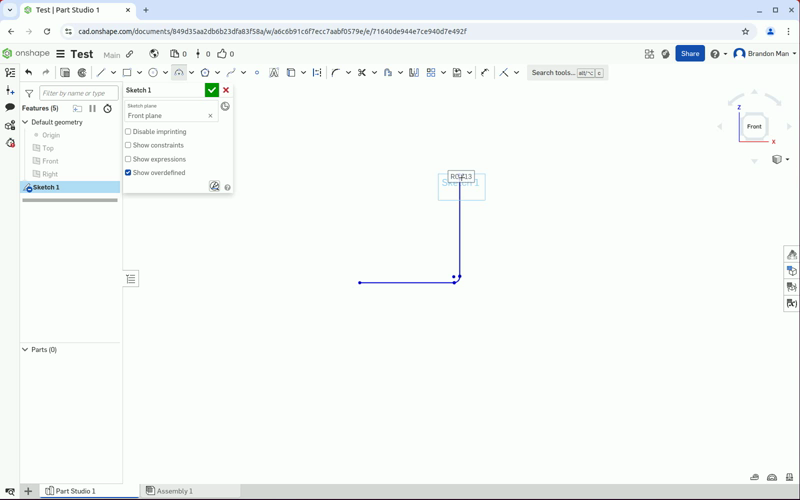
key_up(shift)
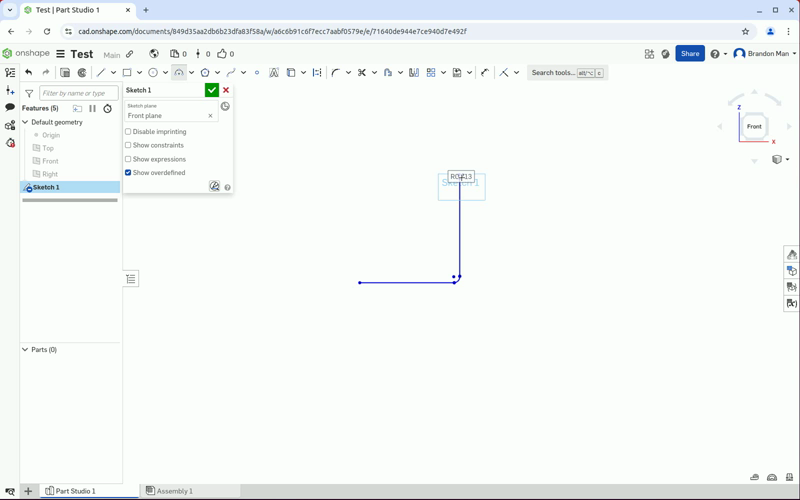
key(esc)
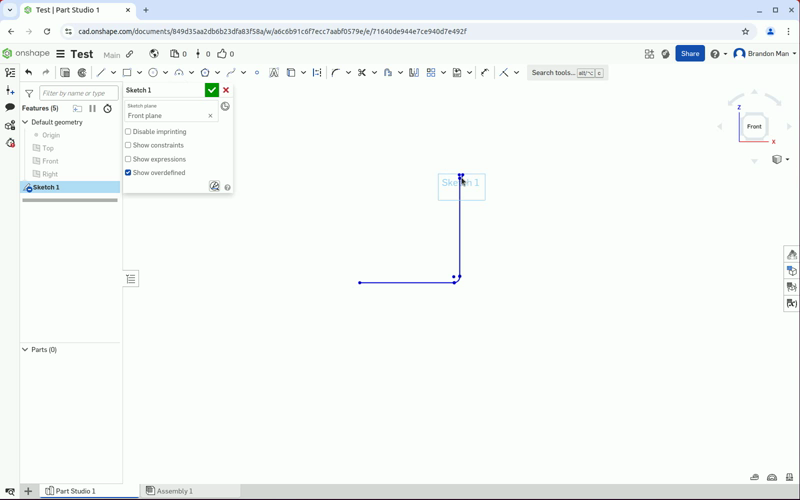
key(l)
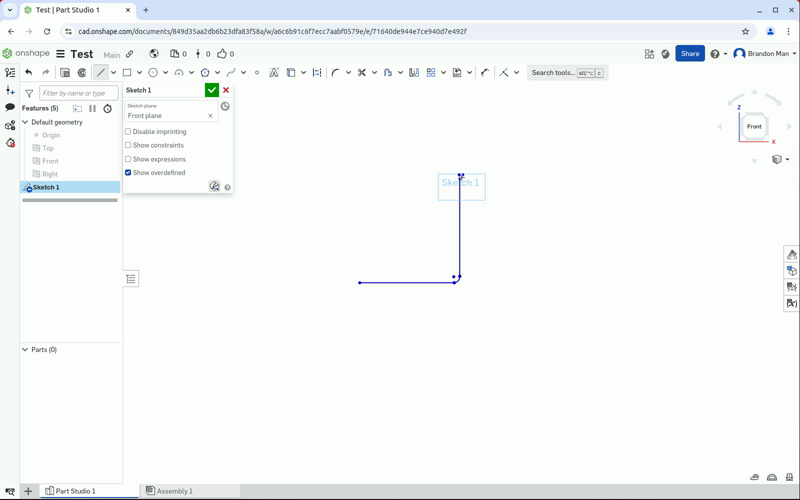
mouse_move(462, 174)
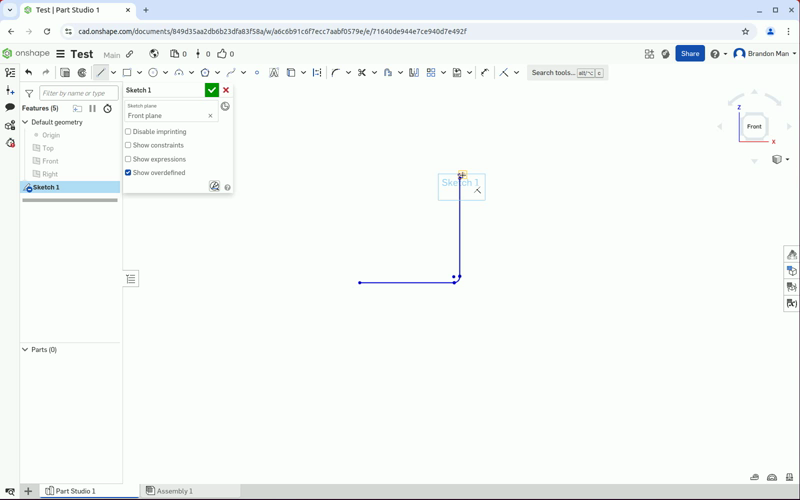
scroll(6)
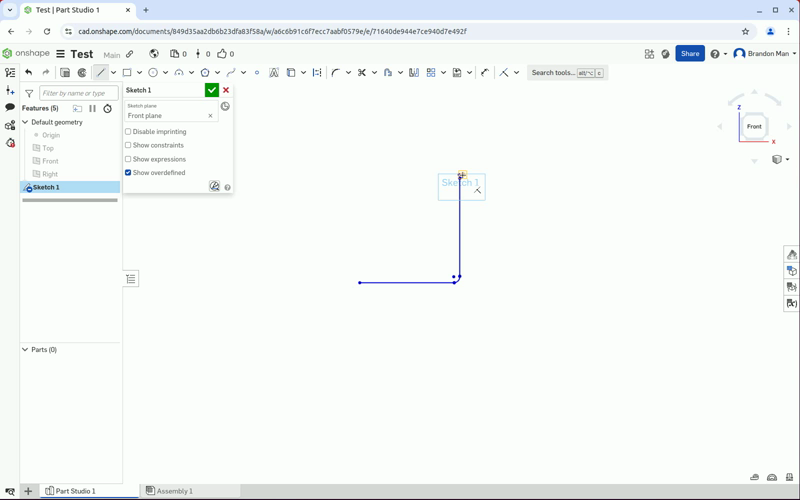
scroll(6)
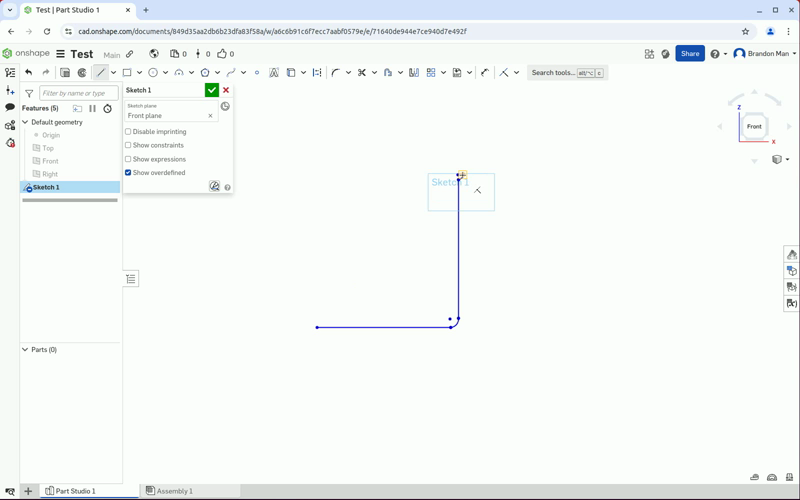
scroll(6)
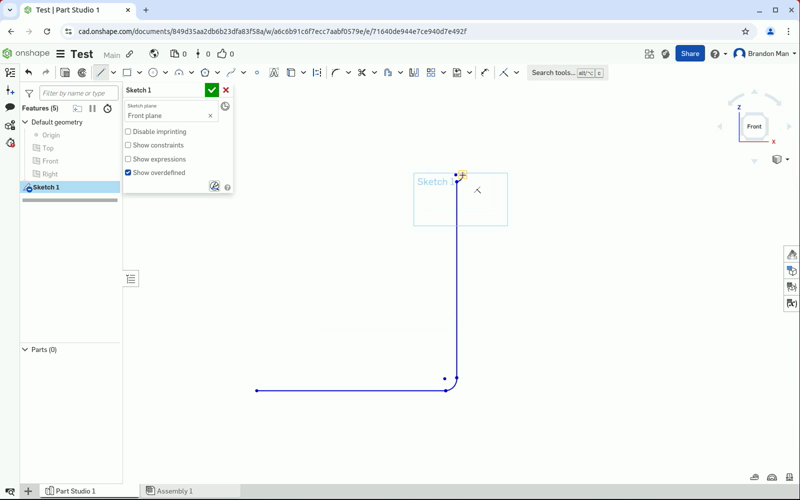
scroll(6)
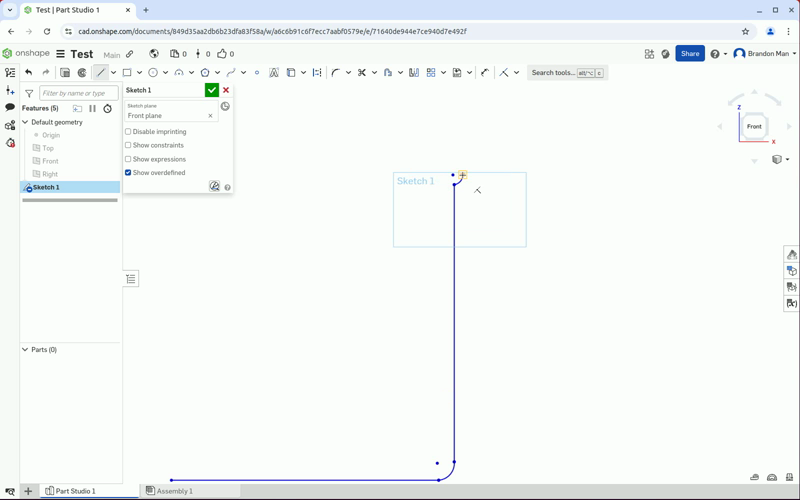
scroll(6)
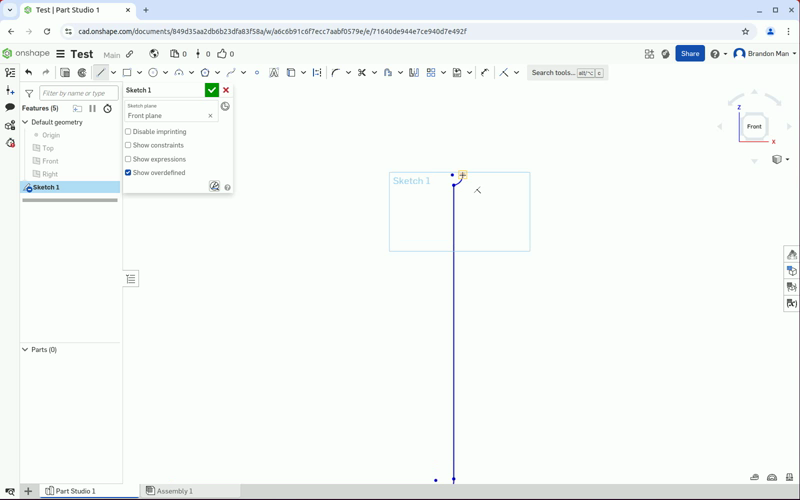
scroll(6)
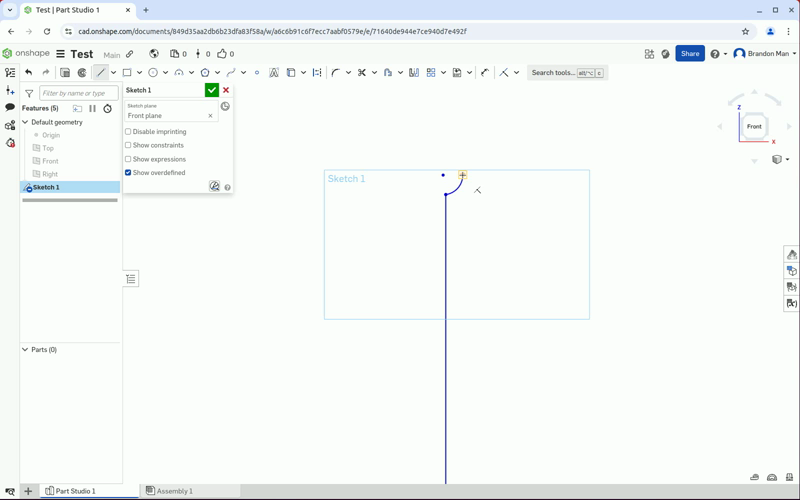
scroll(6)
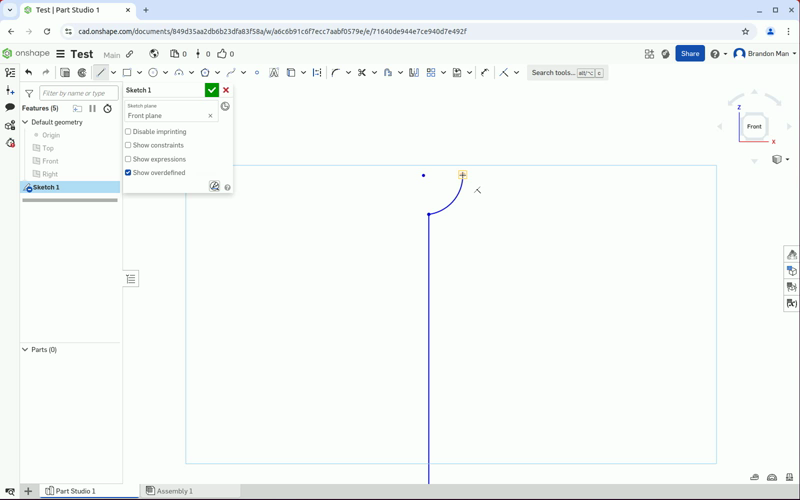
click(462, 174)
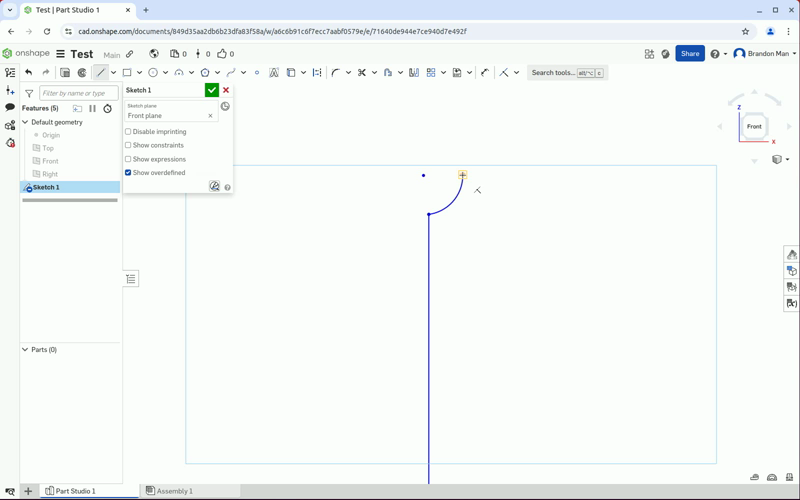
scroll(-6)
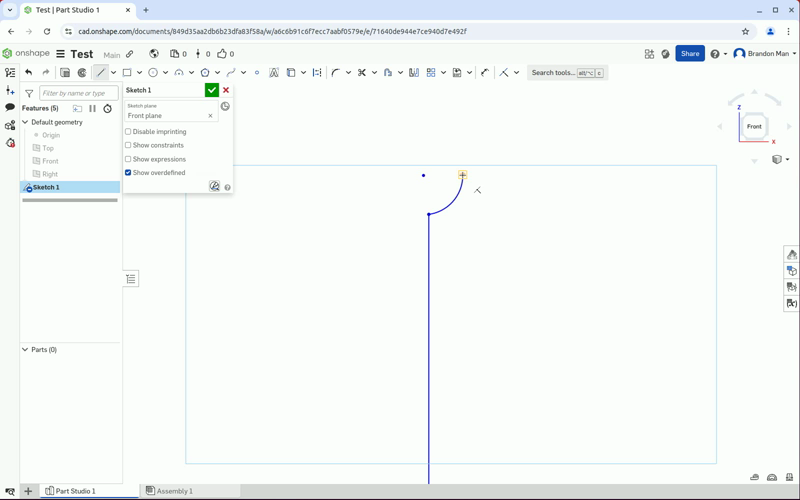
scroll(-6)
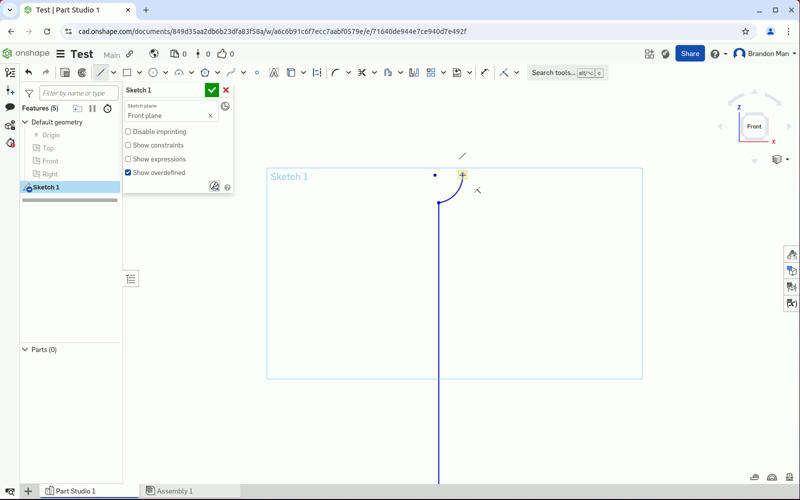
scroll(-6)
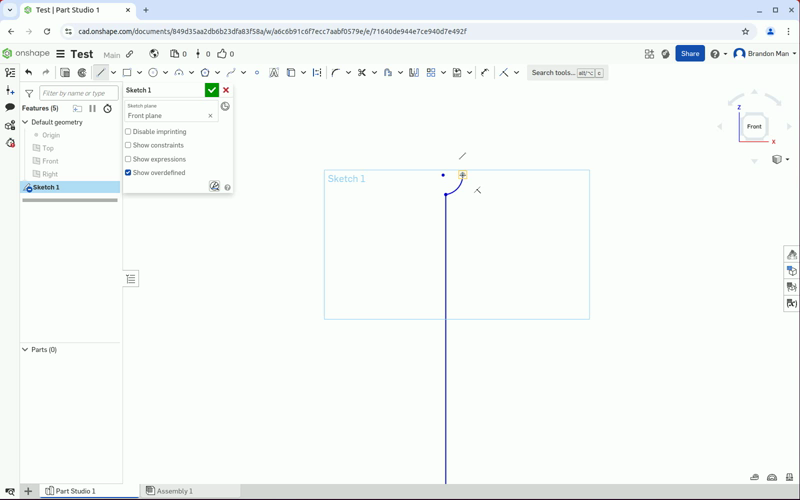
scroll(-6)
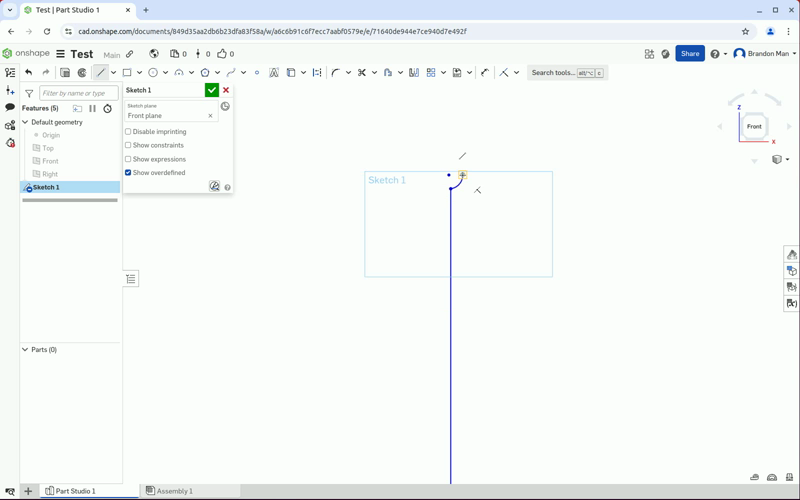
scroll(-6)
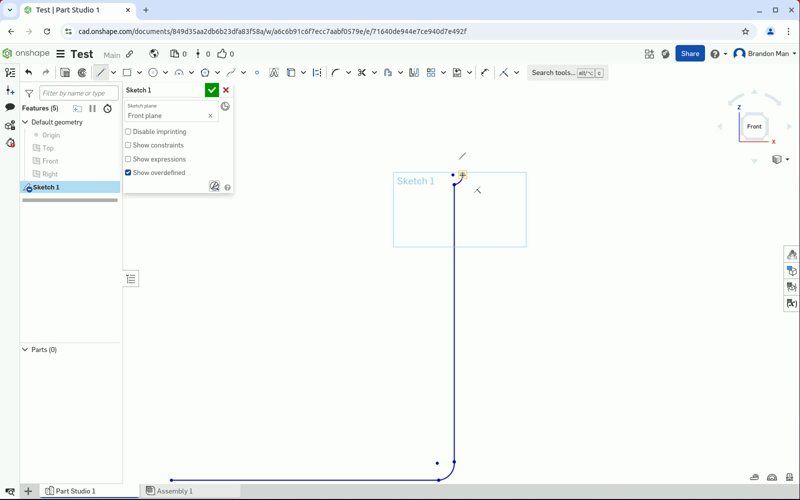
scroll(-6)
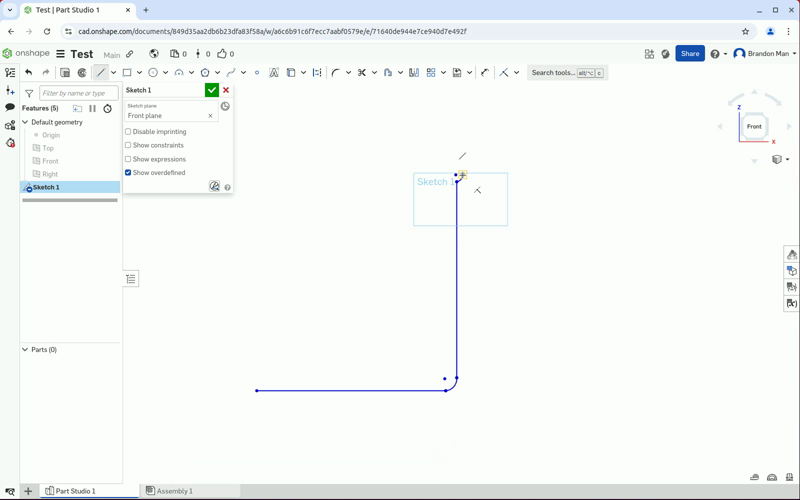
scroll(-6)
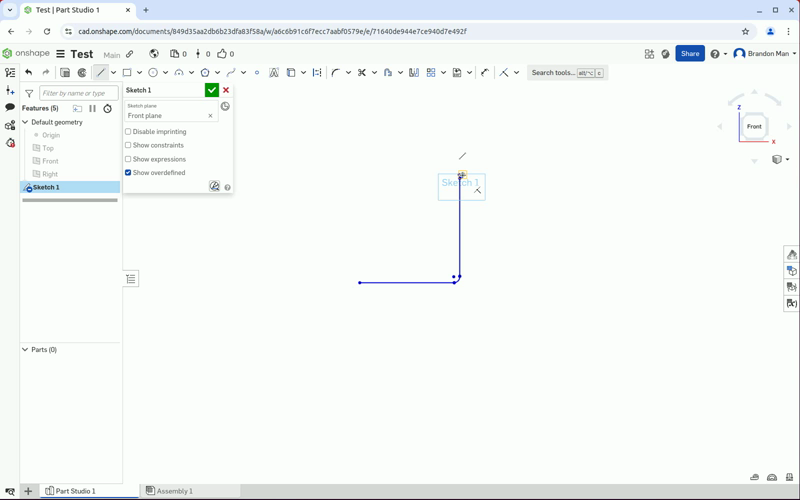
key_down(shift)
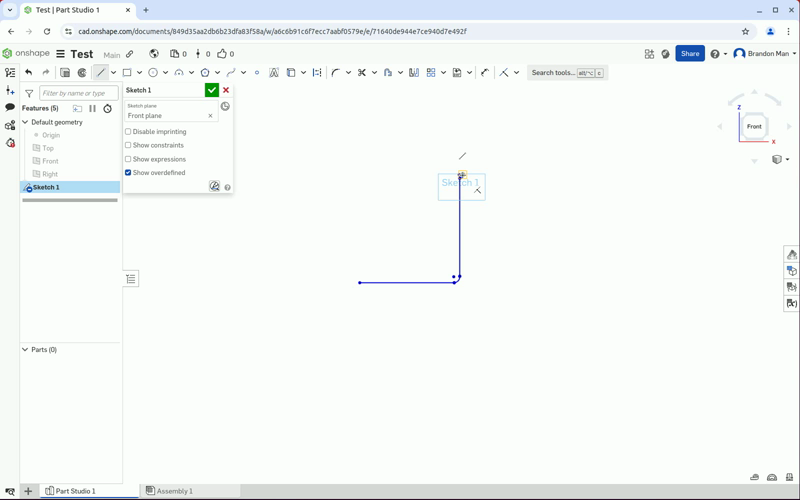
mouse_move(525, 174)
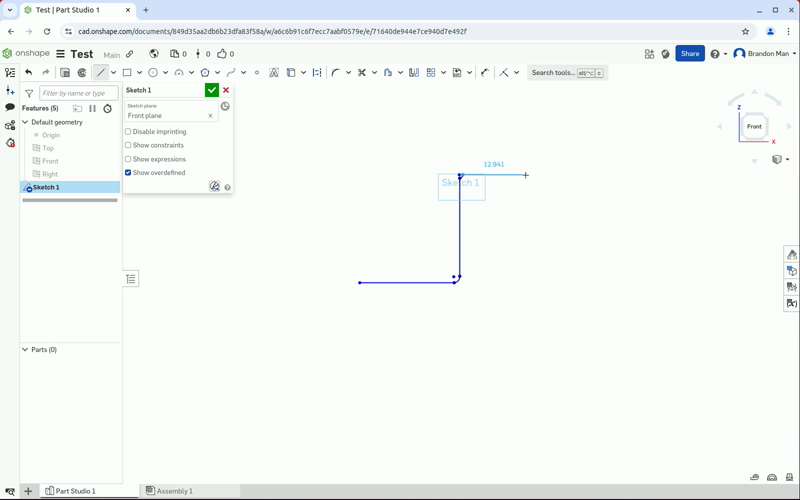
click(525, 174)
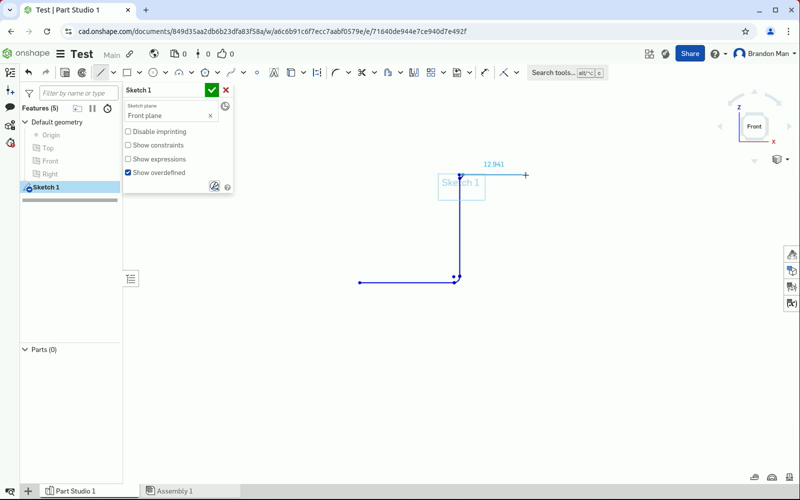
key_up(shift)
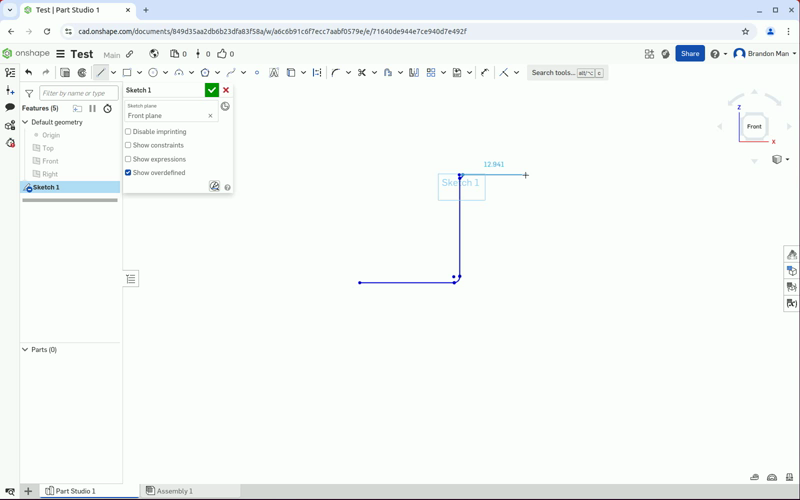
key_down(shift)
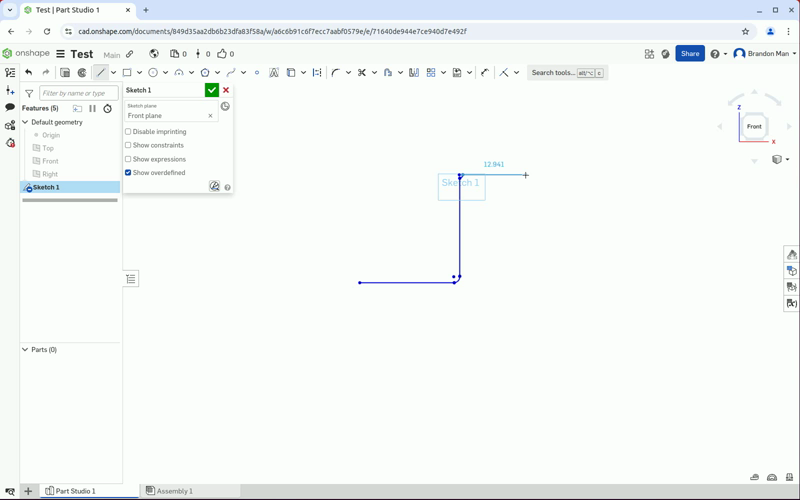
mouse_move(555, 174)
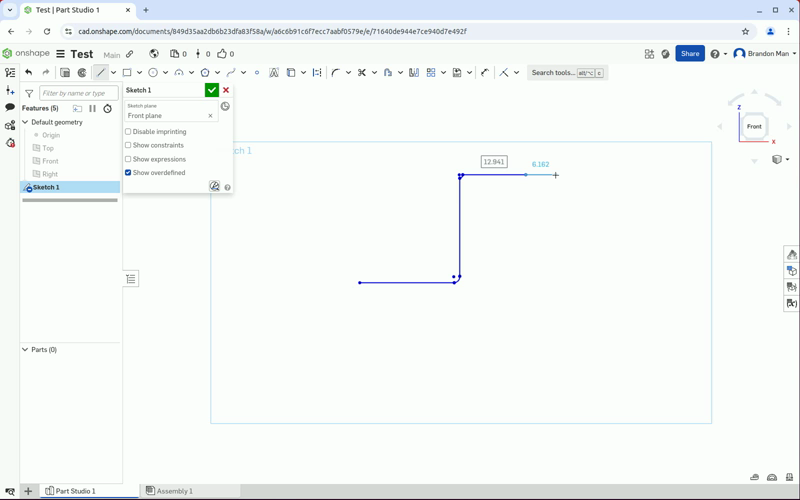
mouse_move(525, 171)
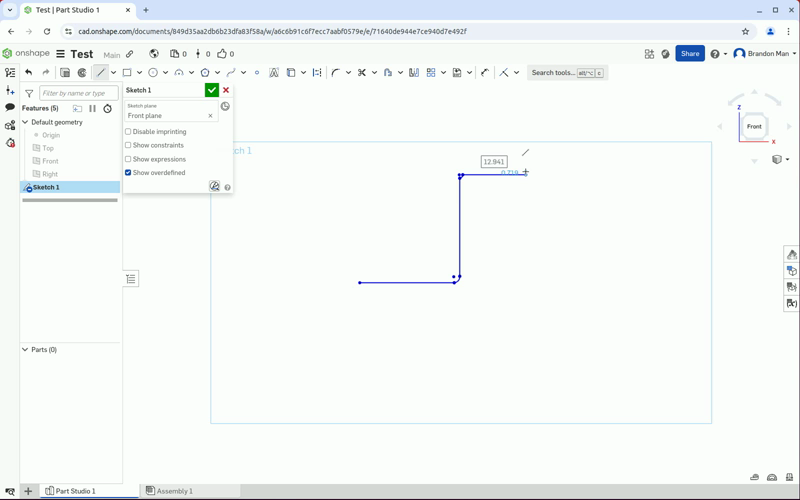
scroll(6)
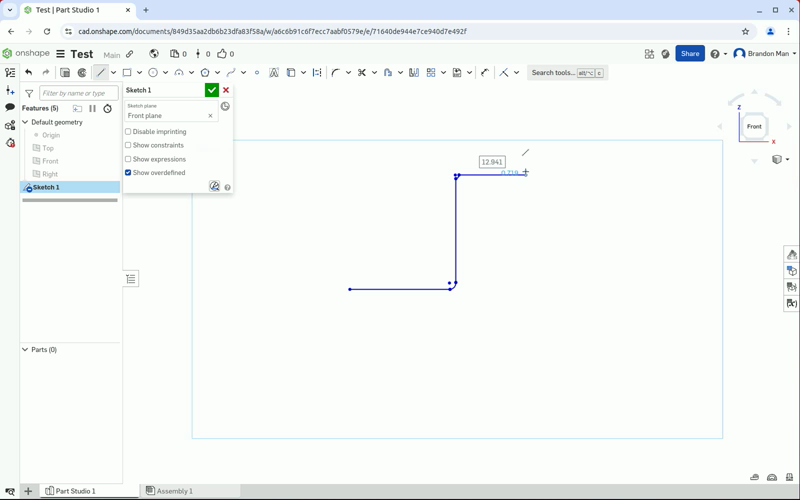
scroll(6)
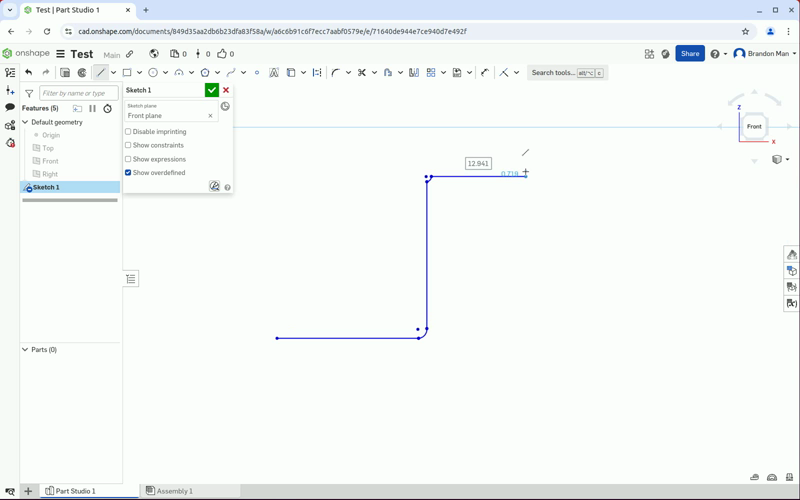
scroll(6)
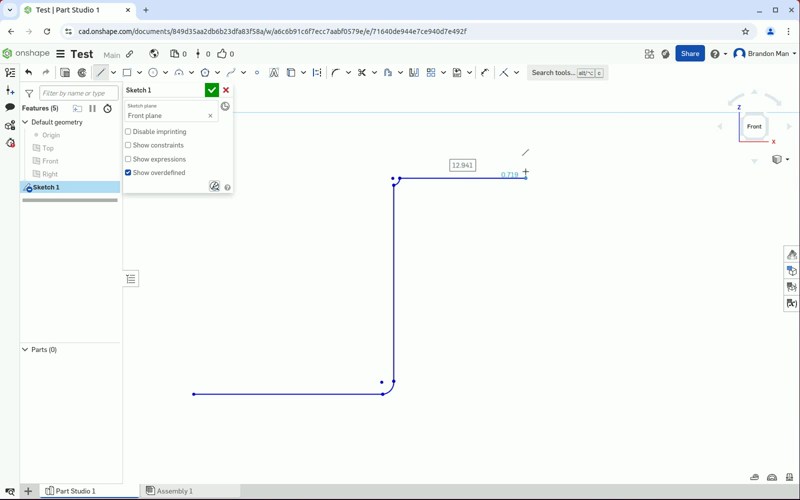
scroll(6)
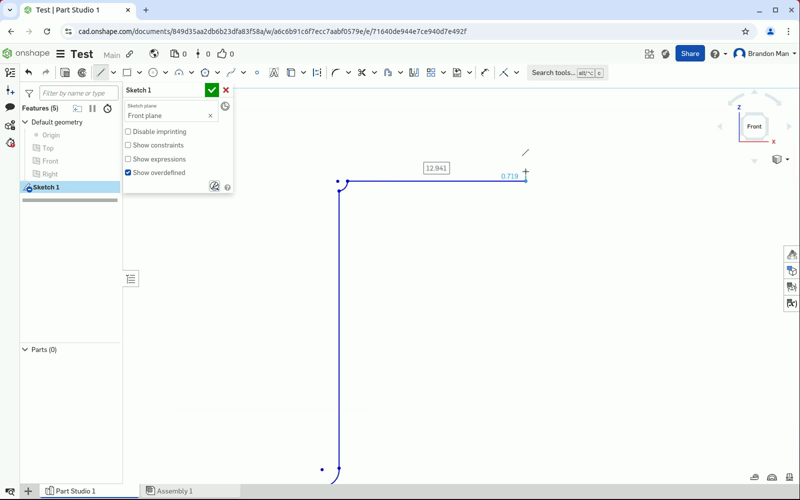
scroll(6)
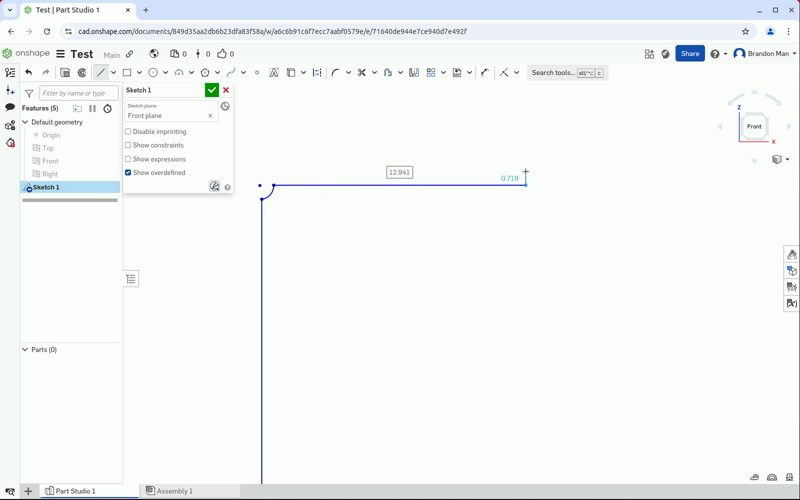
scroll(6)
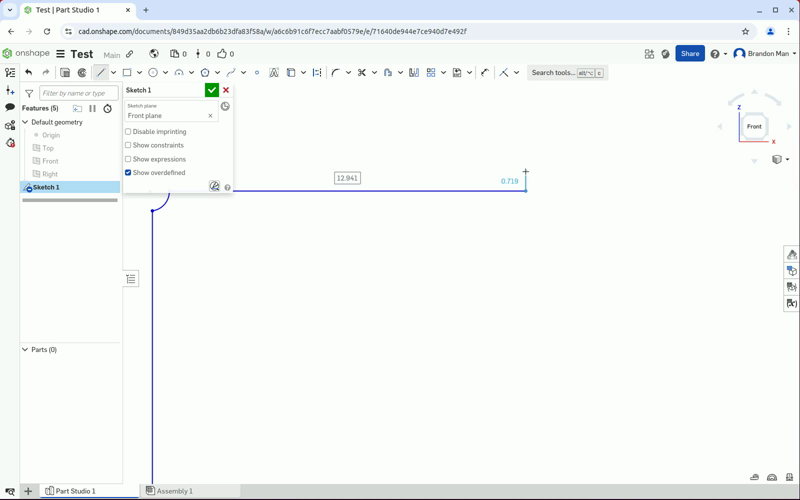
scroll(6)
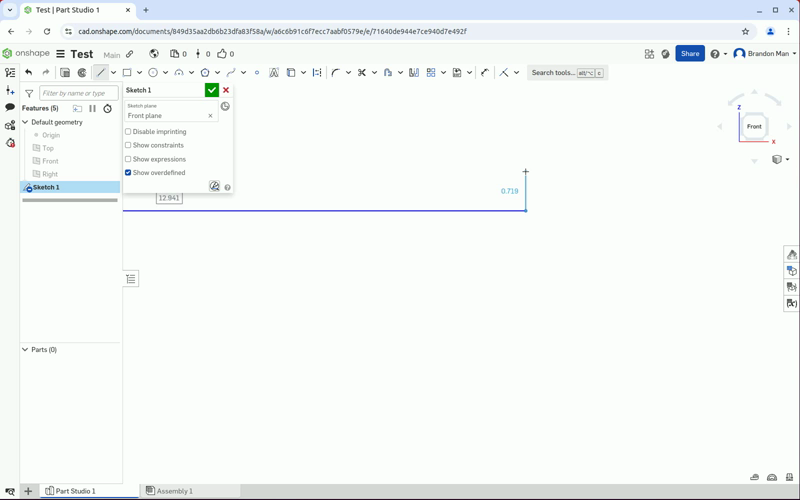
click(525, 171)
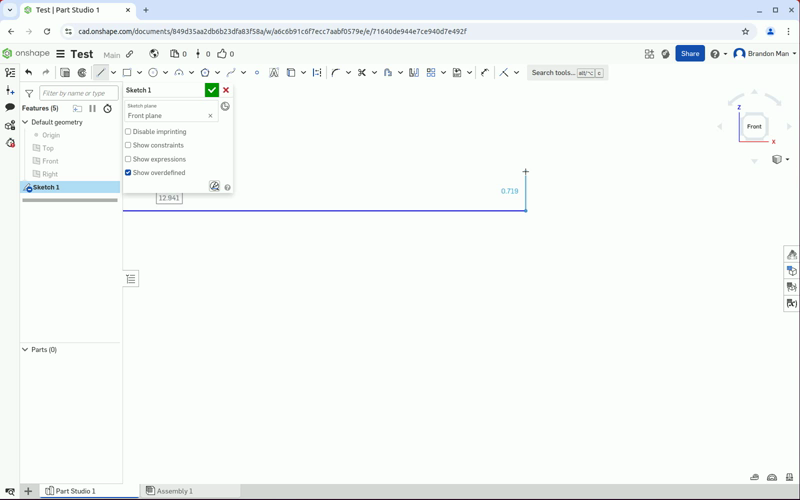
scroll(-6)
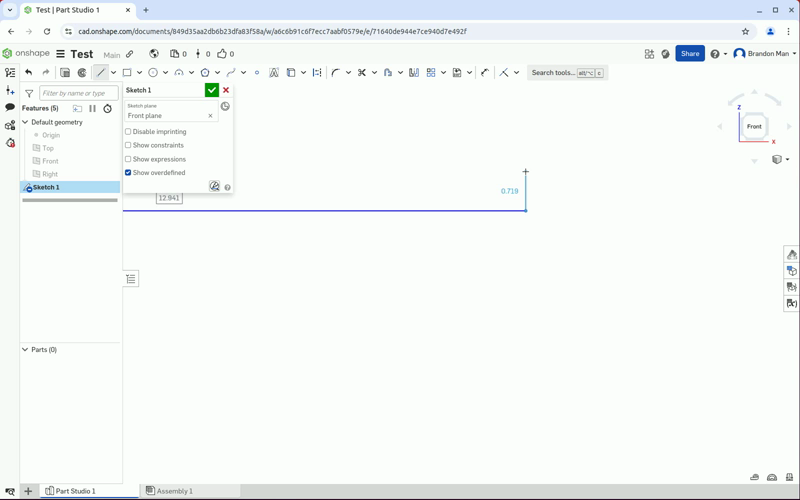
scroll(-6)
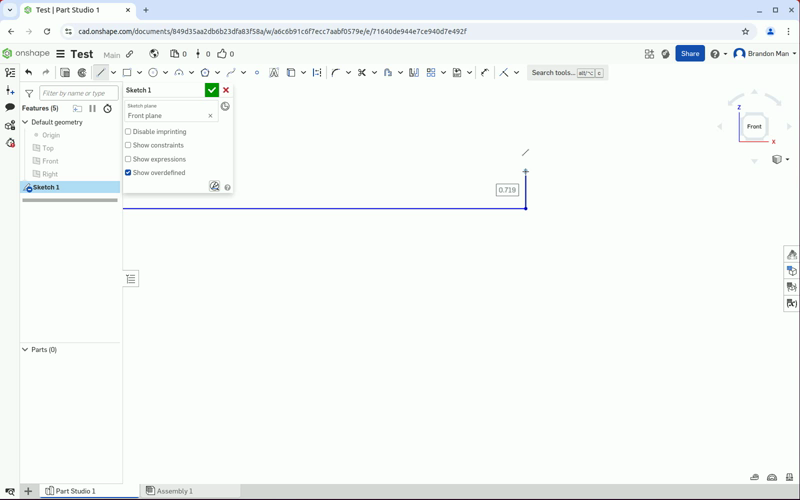
scroll(-6)
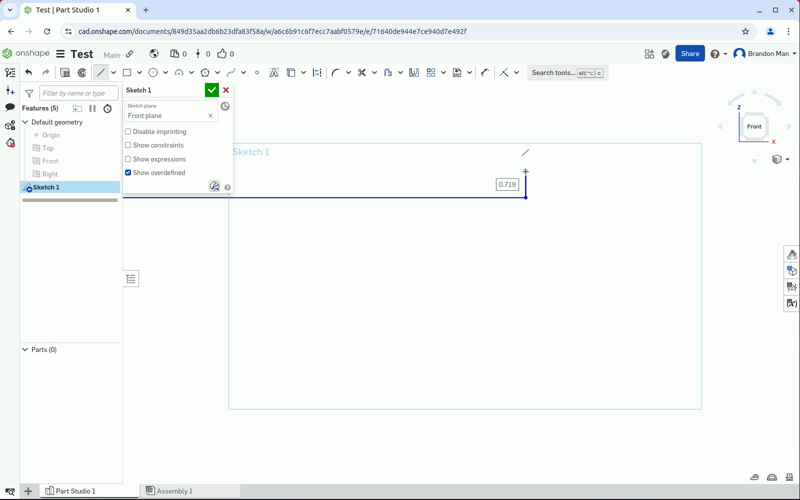
scroll(-6)
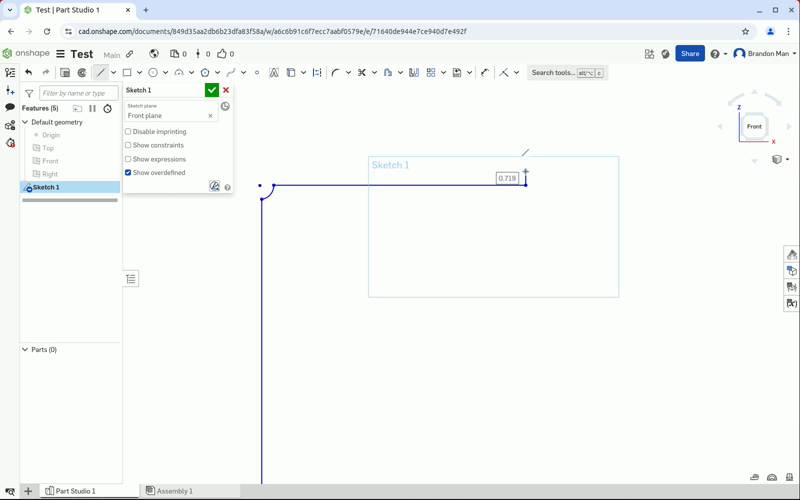
scroll(-6)
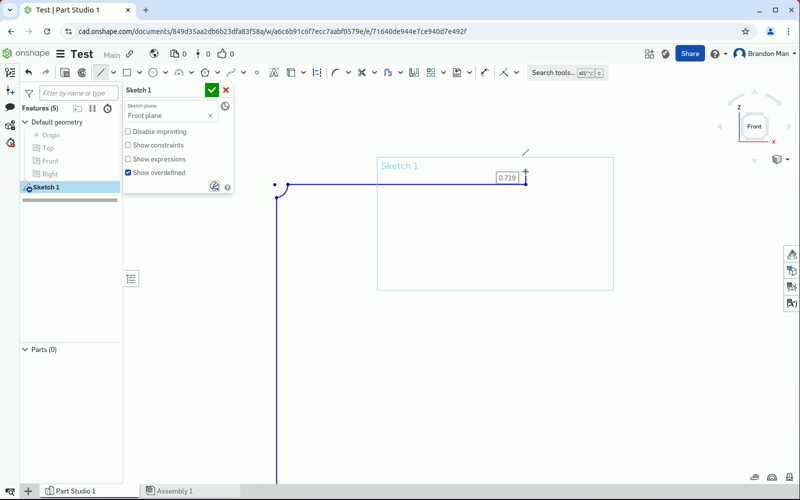
scroll(-6)
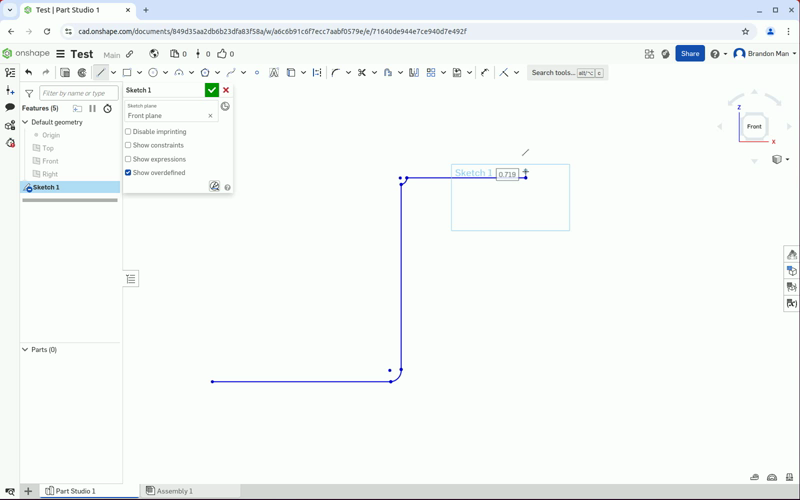
scroll(-6)
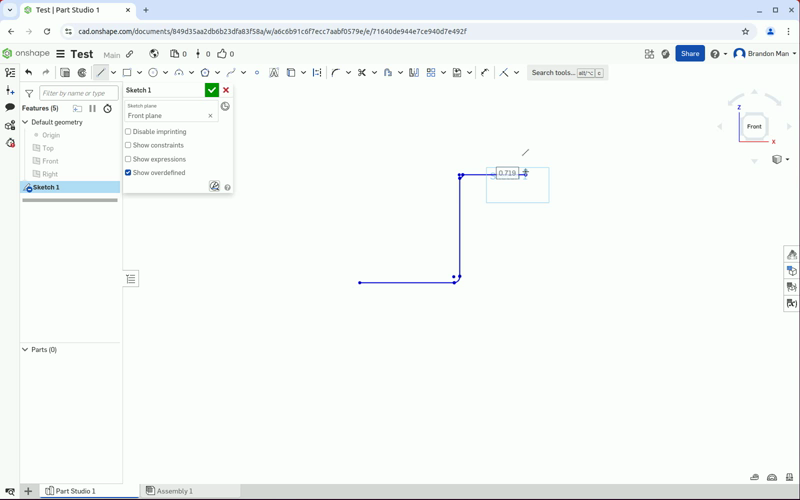
key_up(shift)
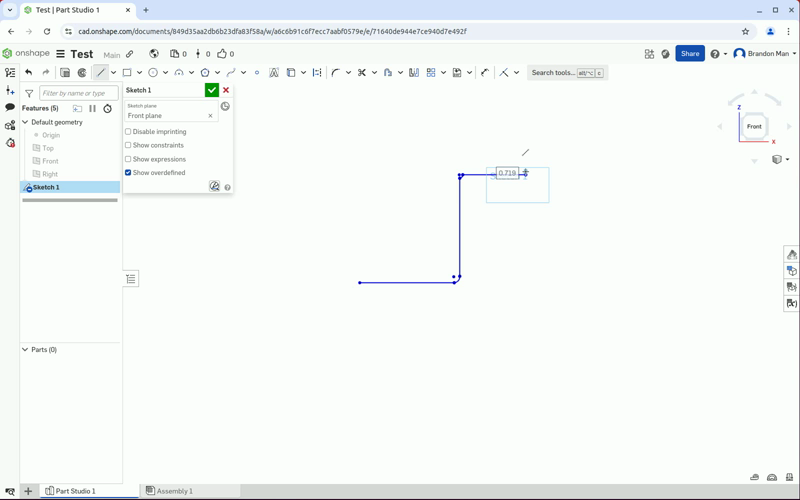
key_down(shift)
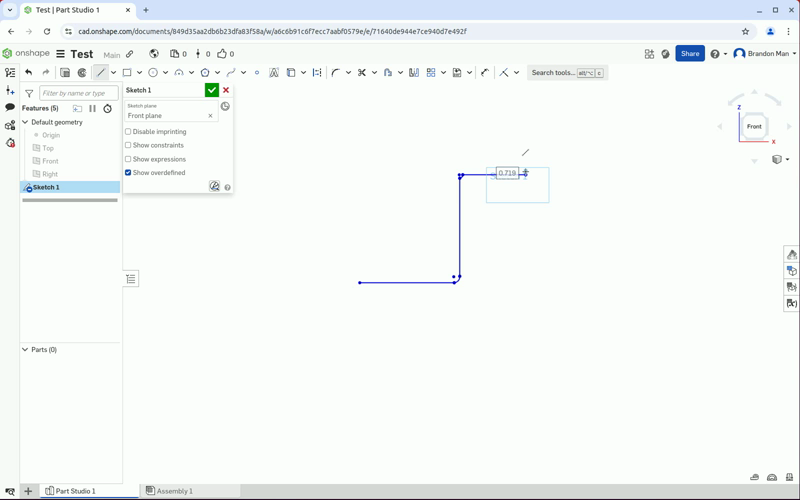
mouse_move(462, 171)
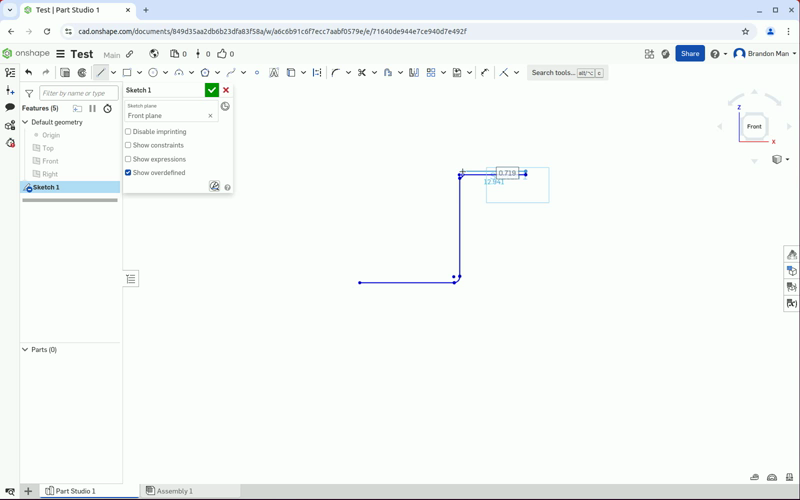
scroll(6)
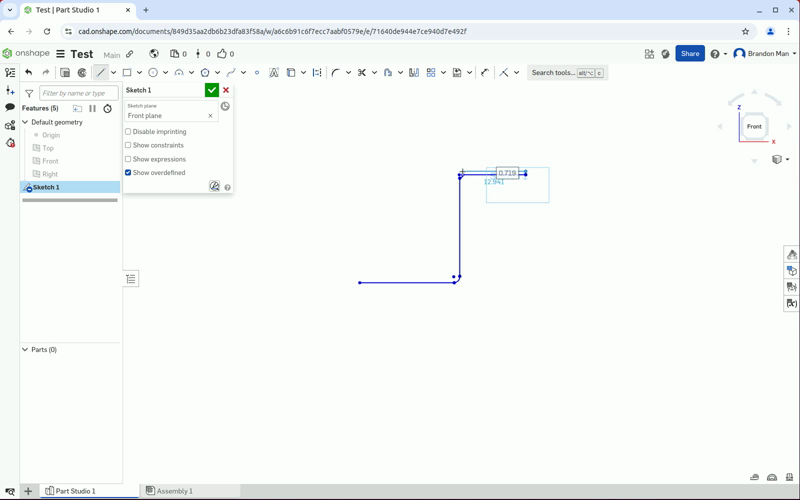
scroll(6)
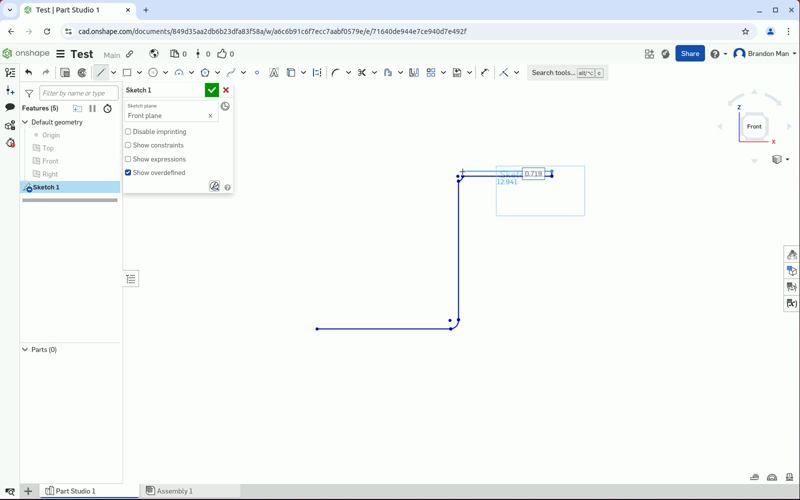
scroll(6)
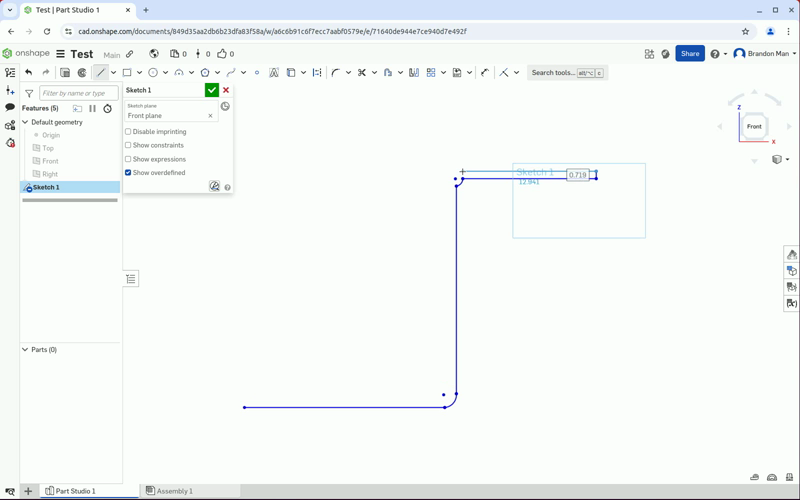
scroll(6)
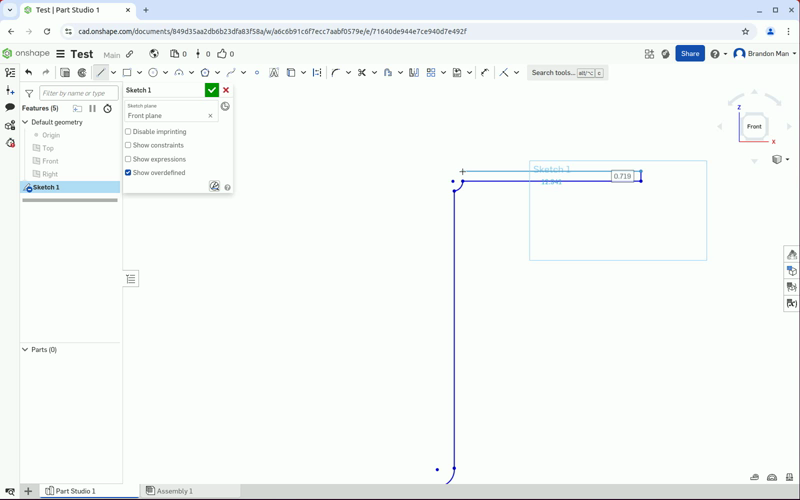
scroll(6)
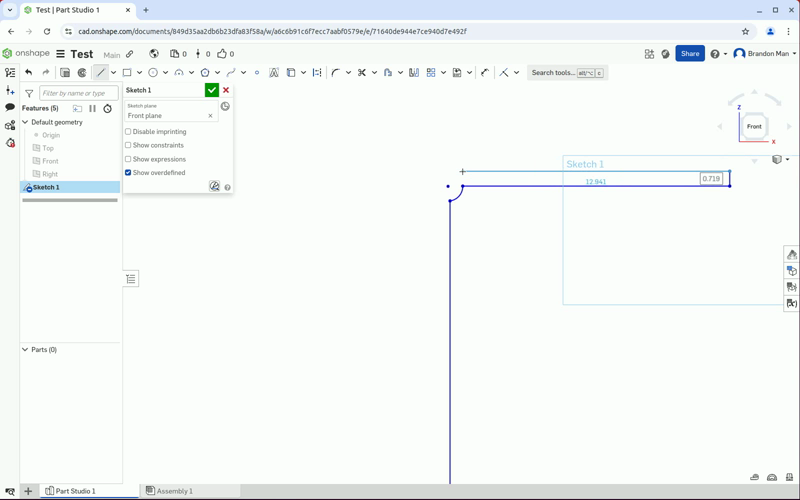
scroll(6)
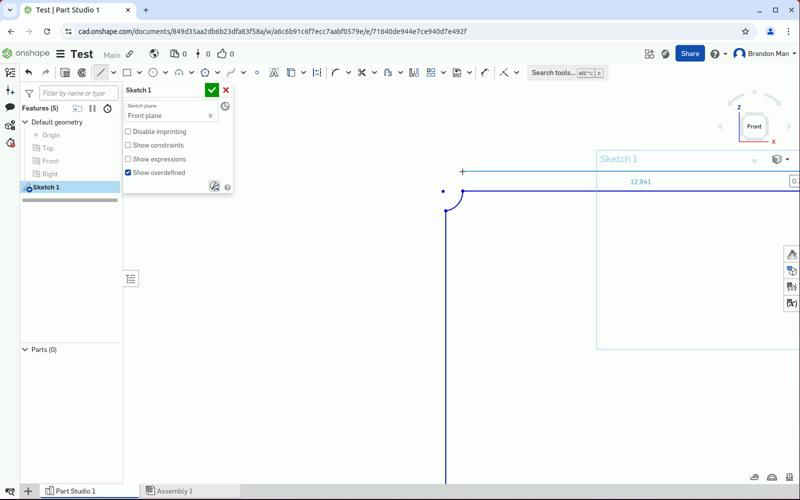
scroll(6)
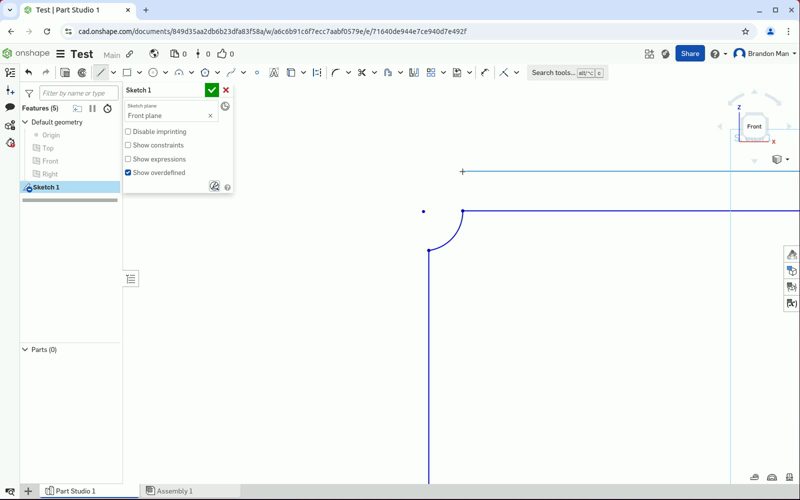
click(462, 171)
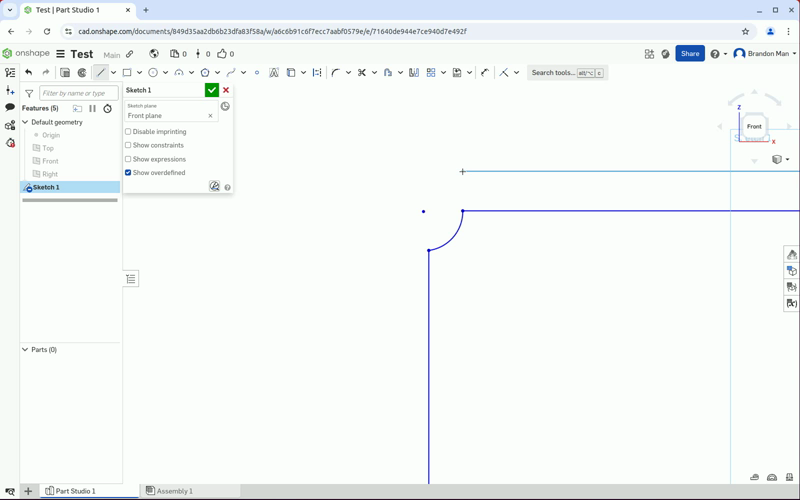
scroll(-6)
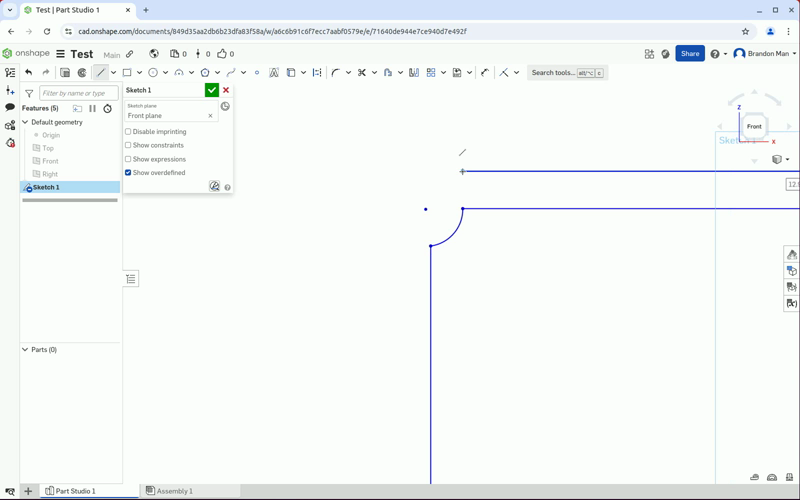
scroll(-6)
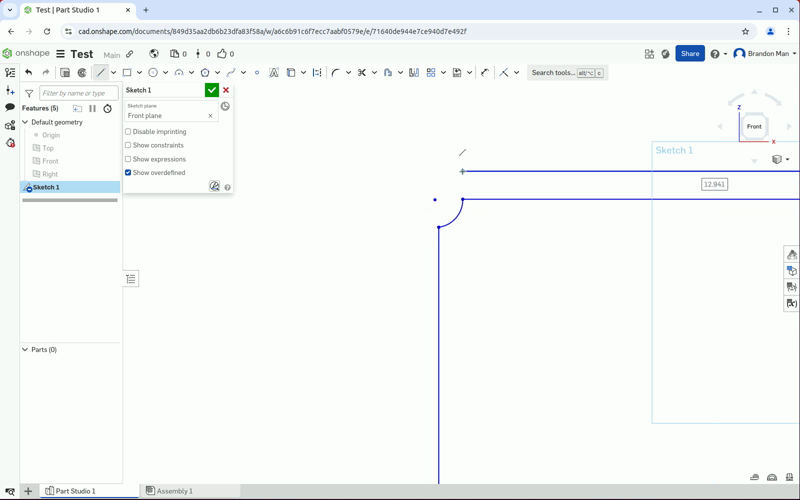
scroll(-6)
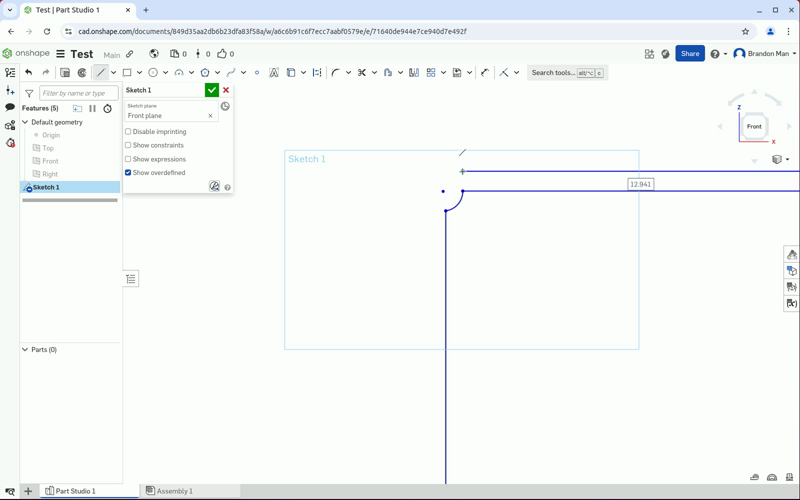
scroll(-6)
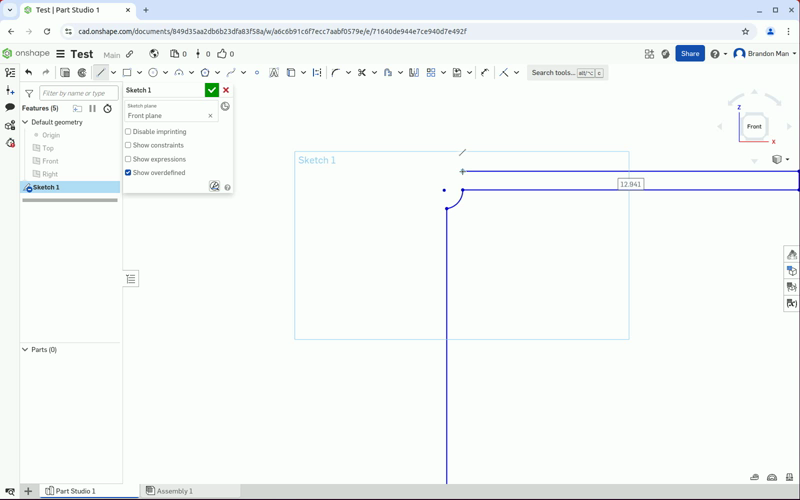
scroll(-6)
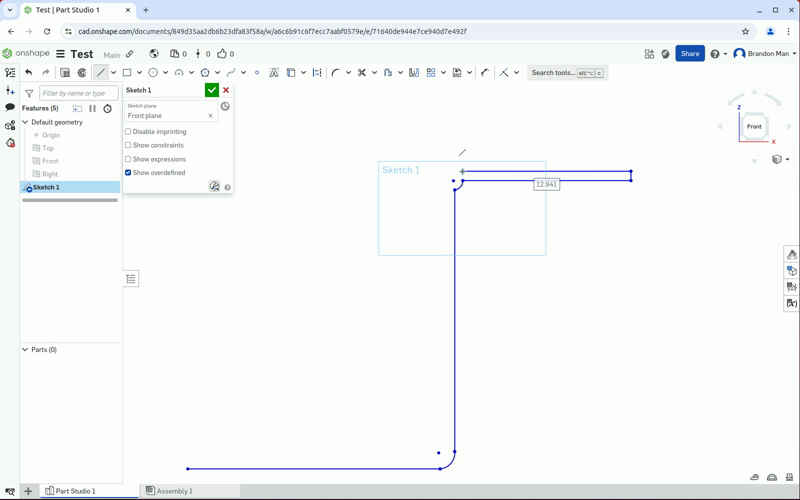
scroll(-6)
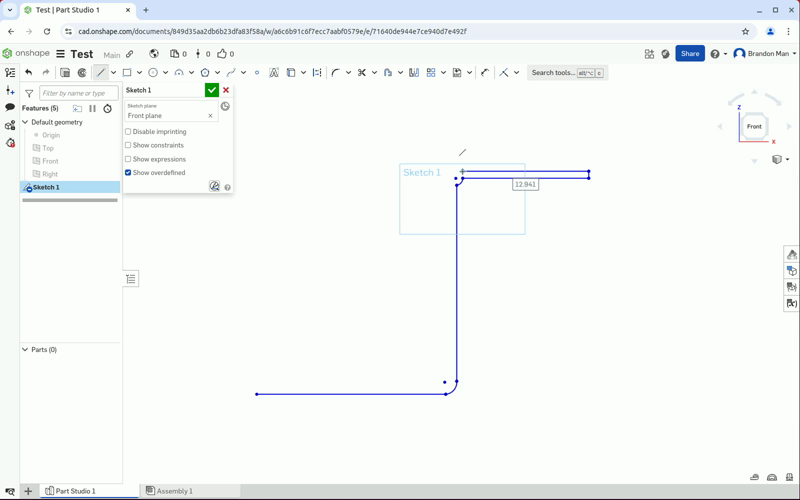
scroll(-6)
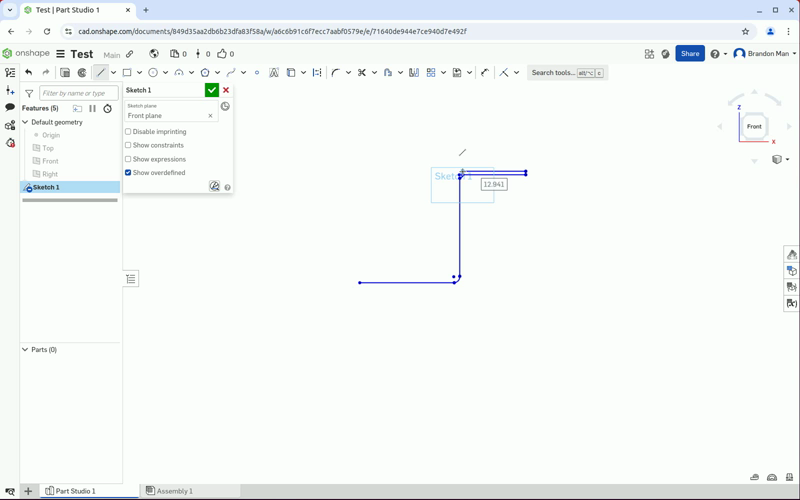
key_up(shift)
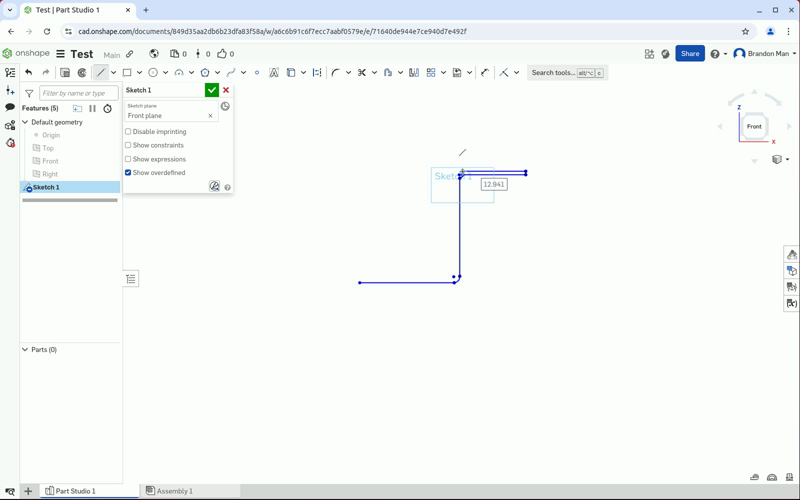
key(esc)
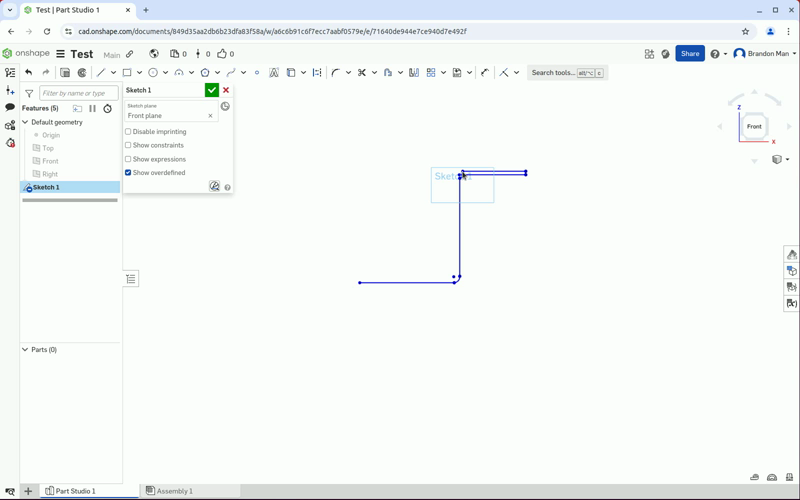
key(a)
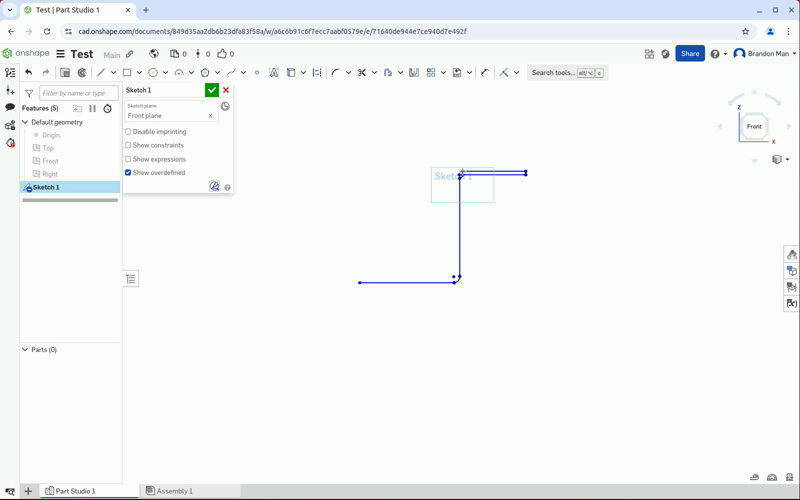
mouse_move(462, 171)
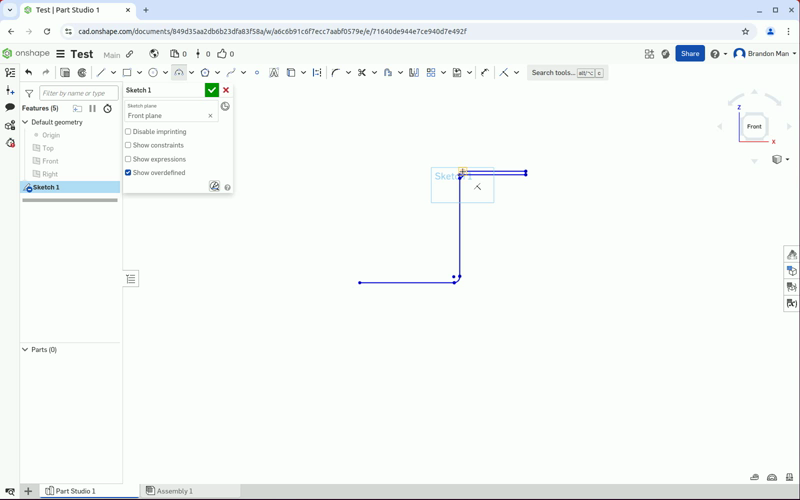
scroll(6)
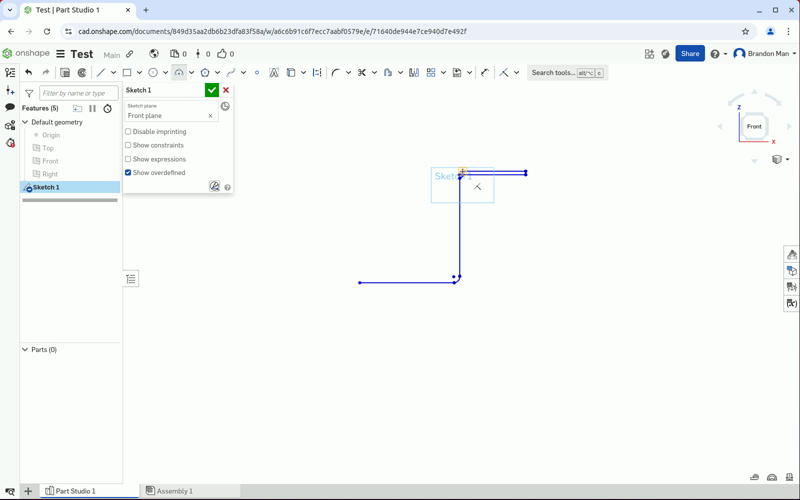
scroll(6)
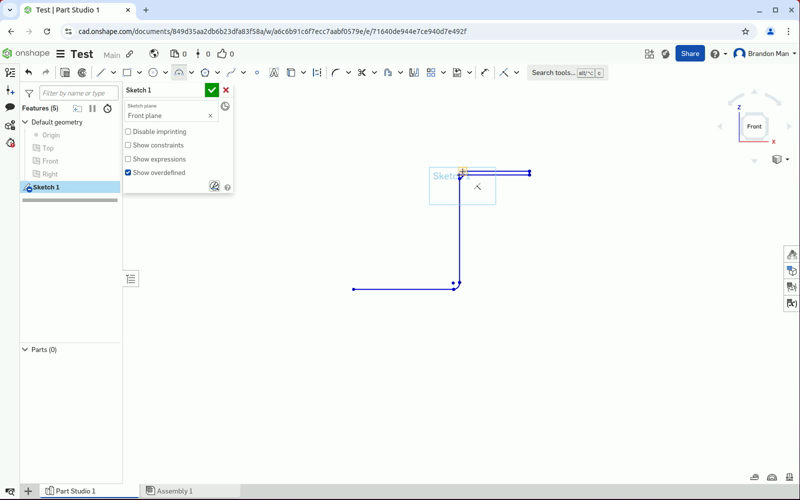
scroll(6)
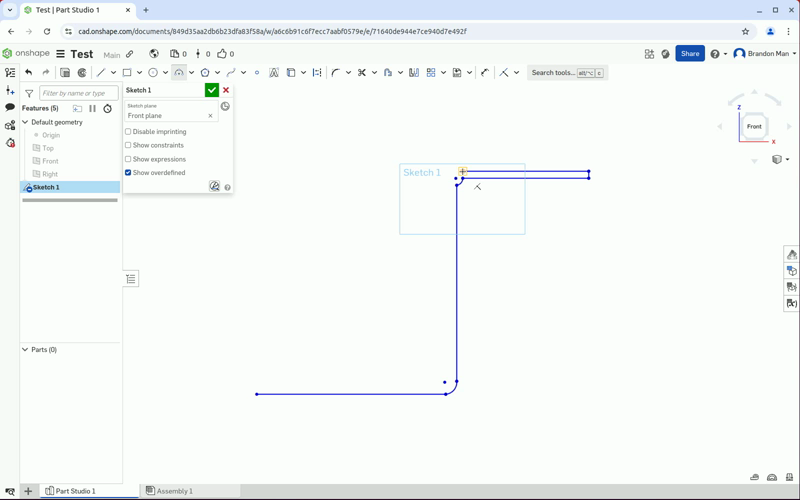
scroll(6)
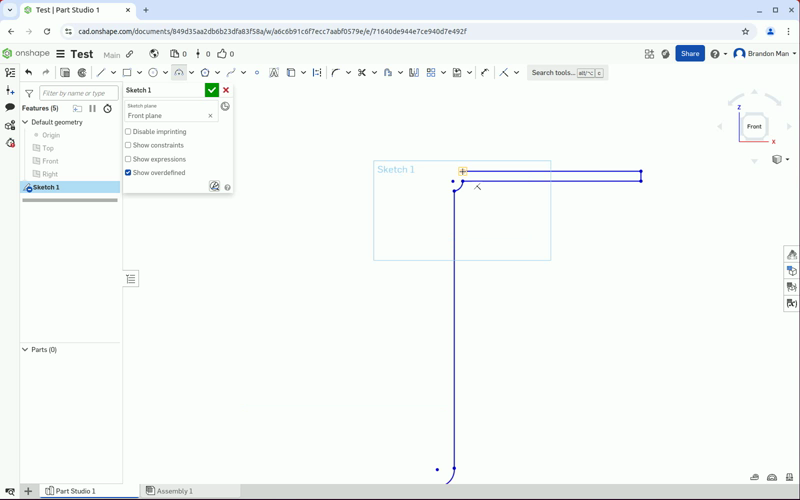
scroll(6)
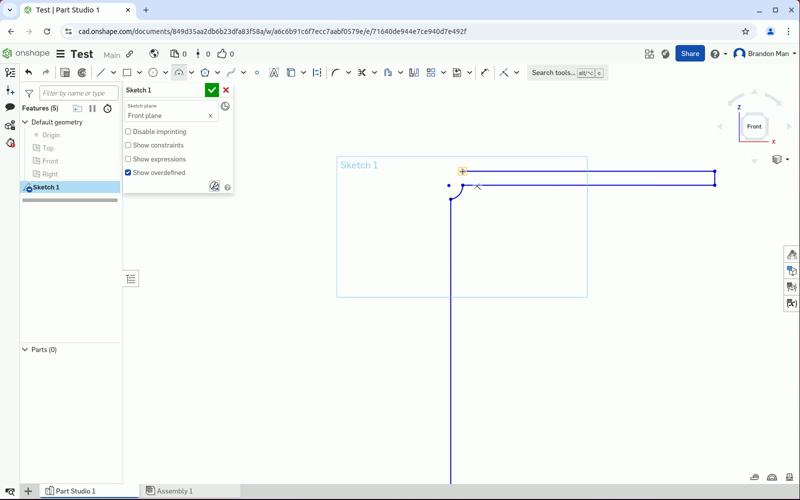
scroll(6)
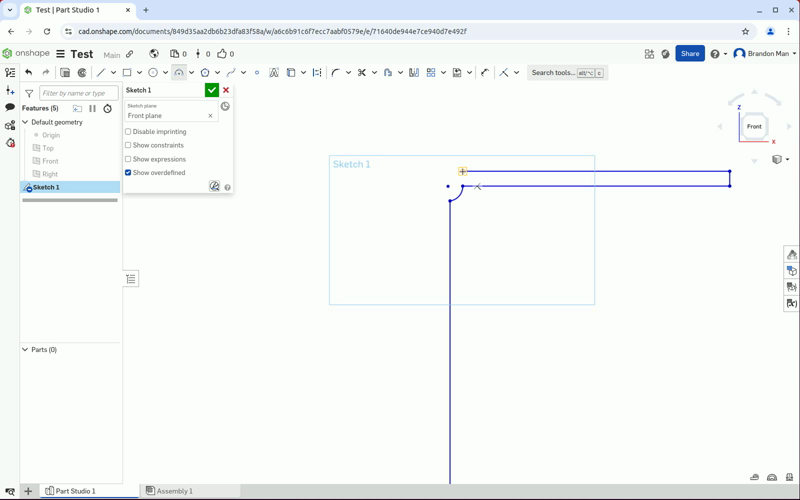
scroll(6)
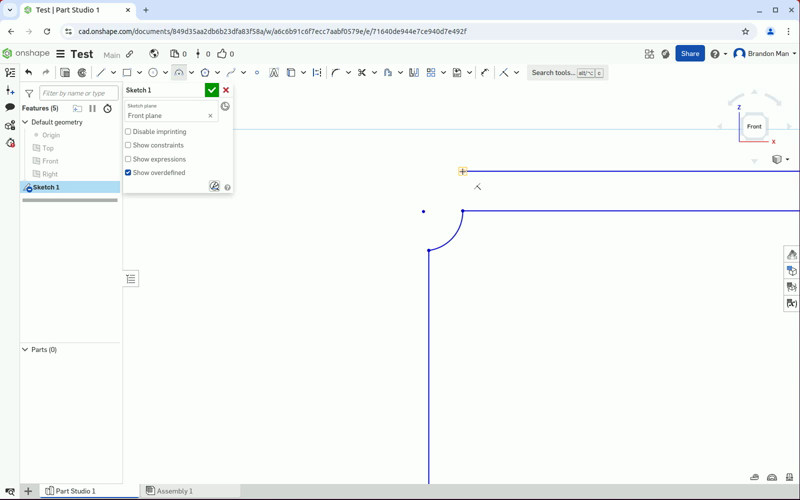
click(462, 171)
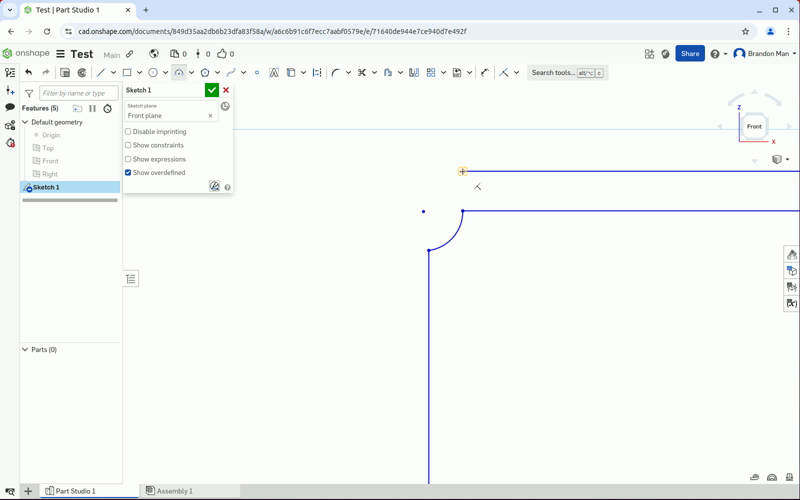
scroll(-6)
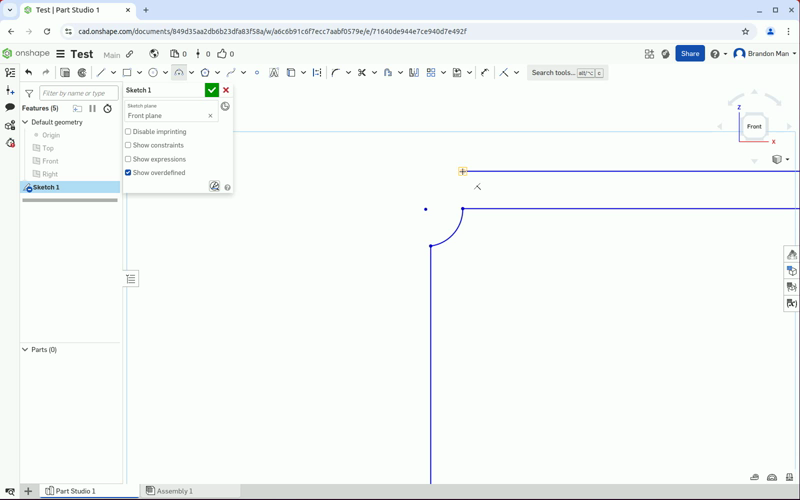
scroll(-6)
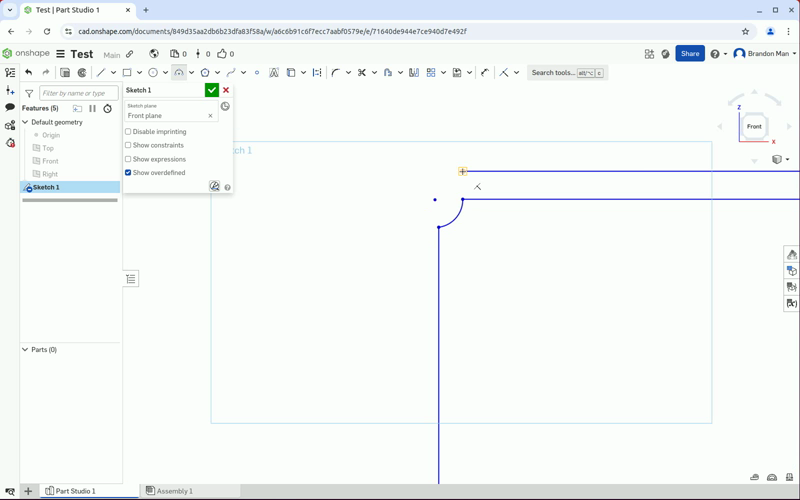
scroll(-6)
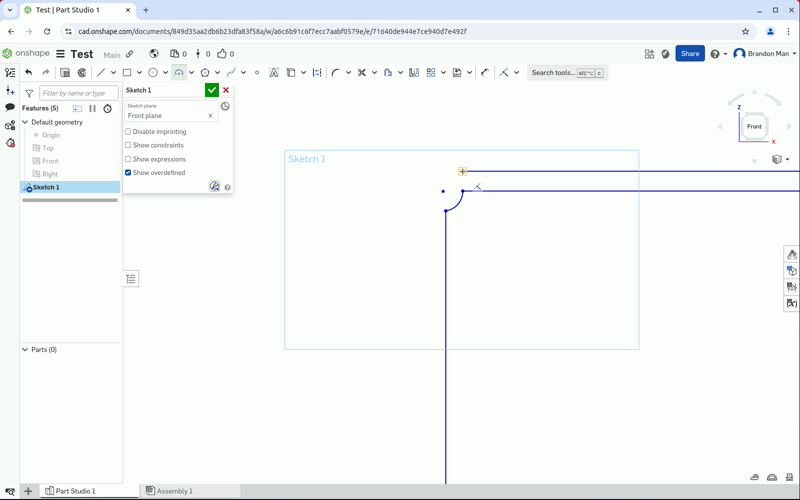
scroll(-6)
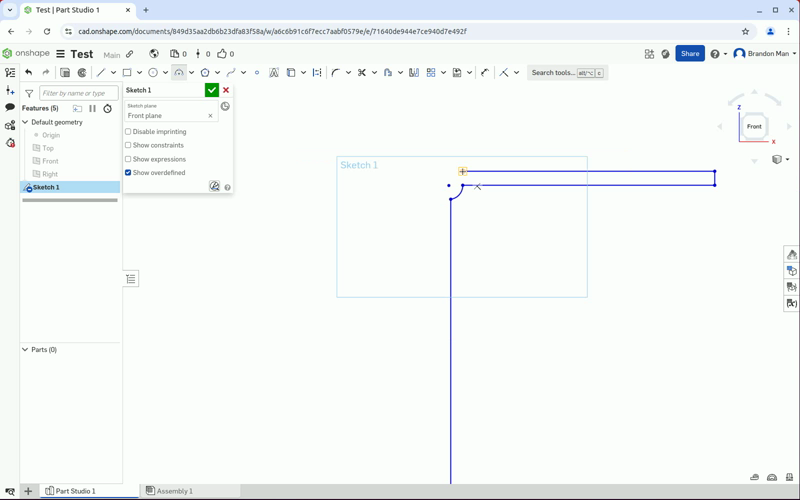
scroll(-6)
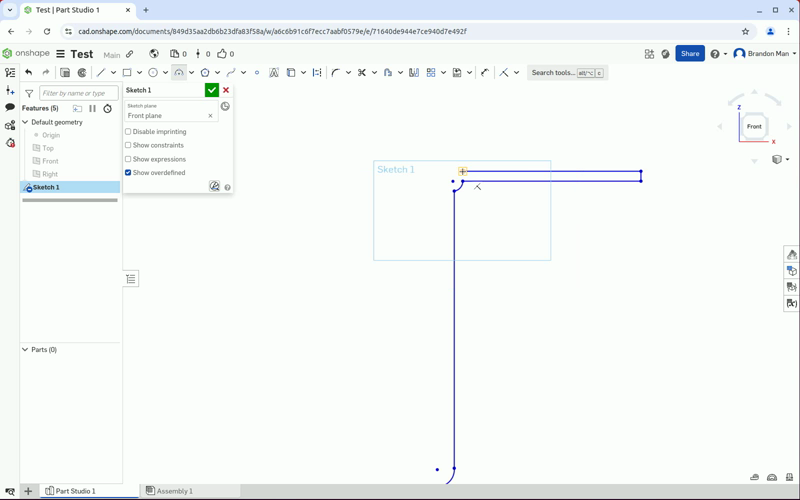
scroll(-6)
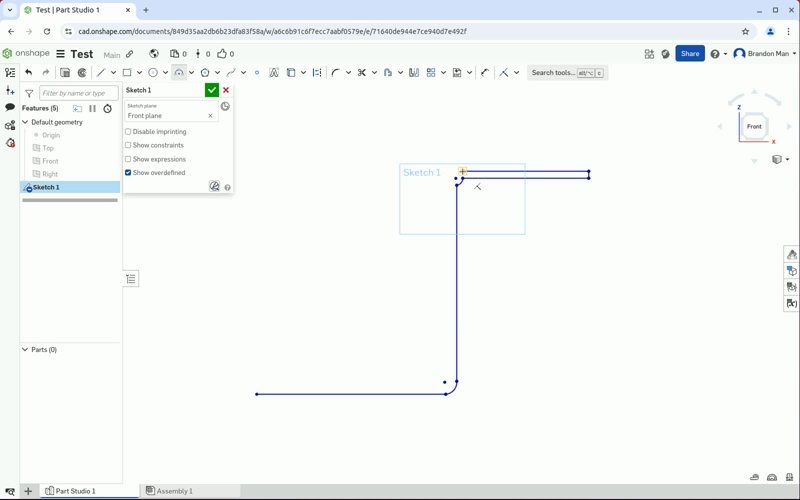
scroll(-6)
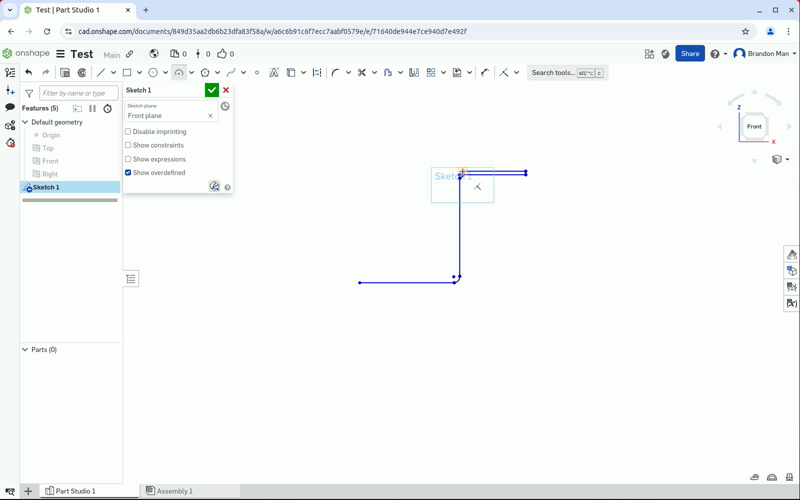
key_down(shift)
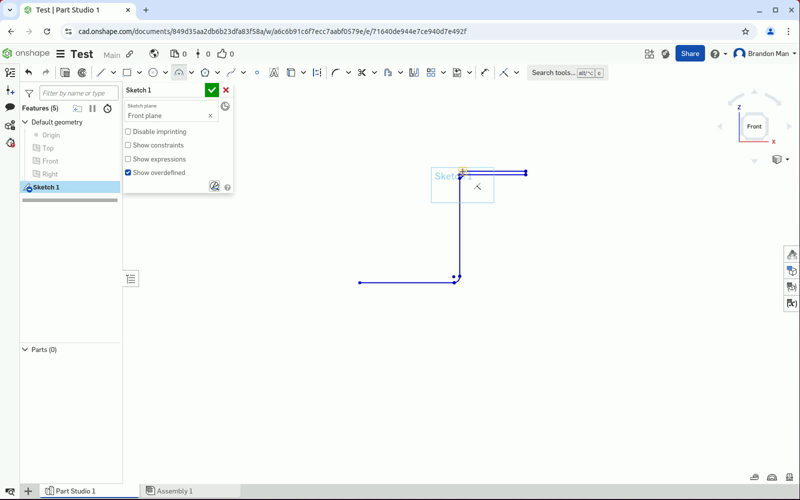
mouse_move(456, 178)
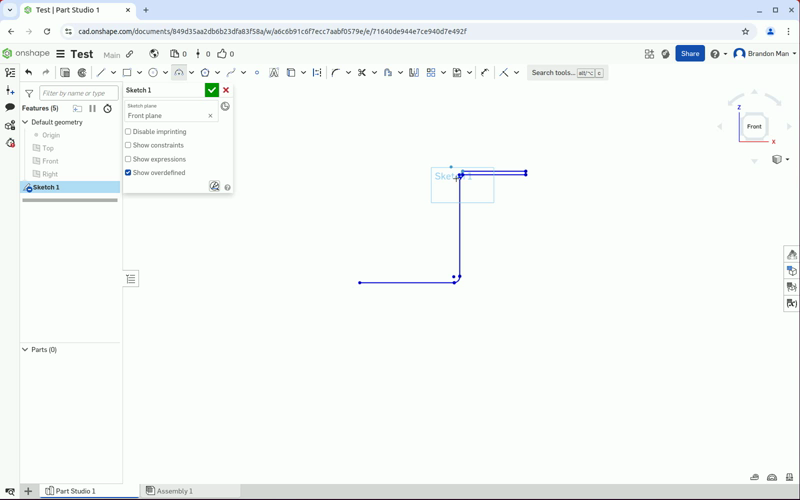
scroll(6)
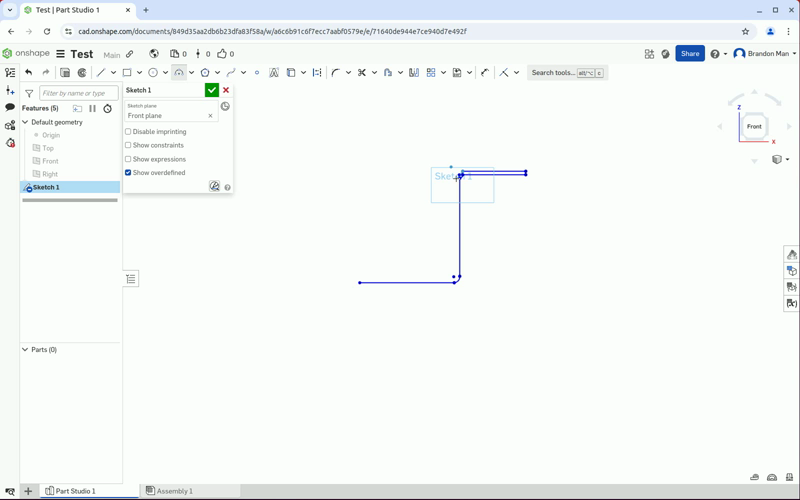
scroll(6)
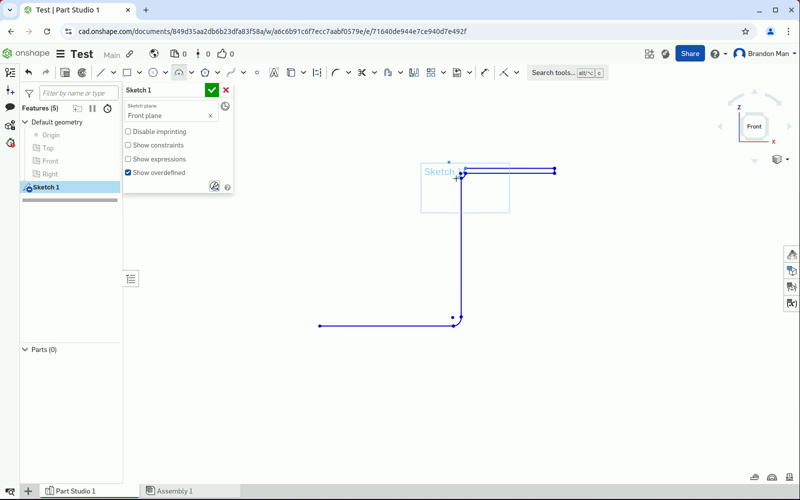
scroll(6)
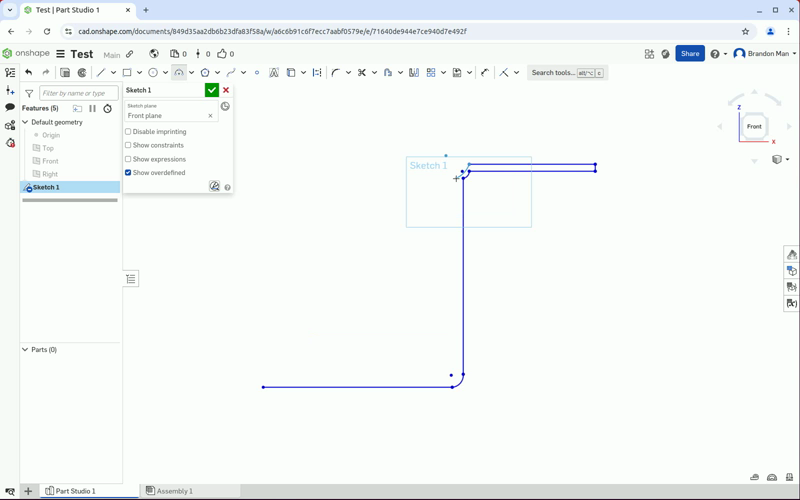
scroll(6)
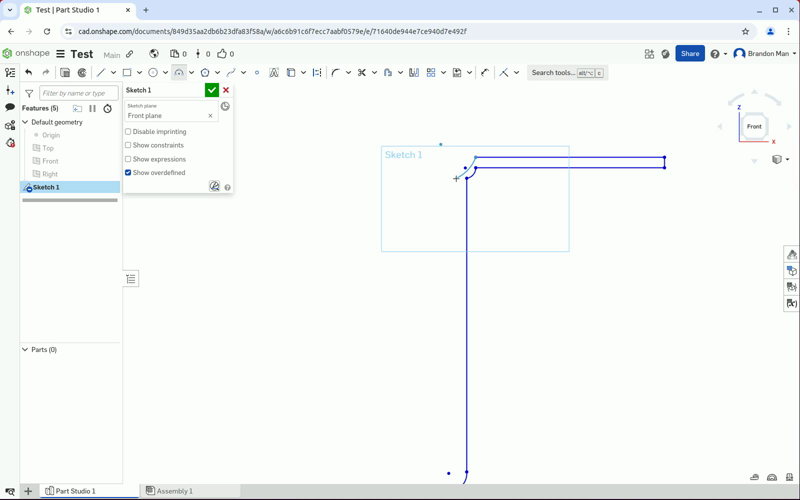
scroll(6)
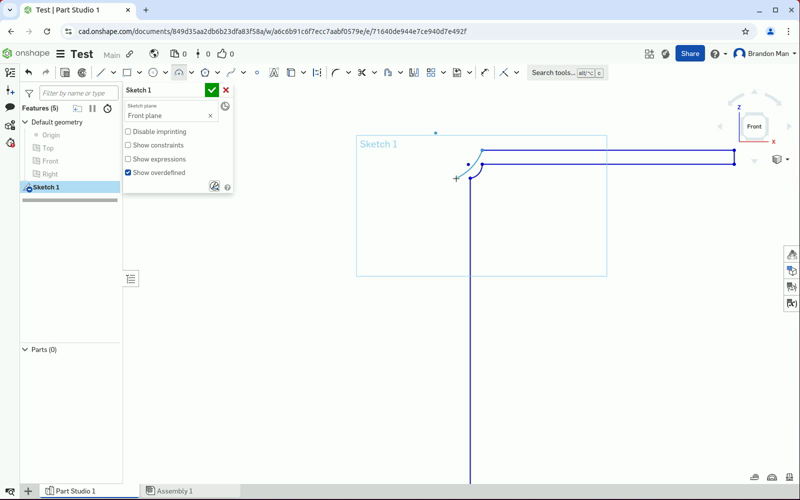
scroll(6)
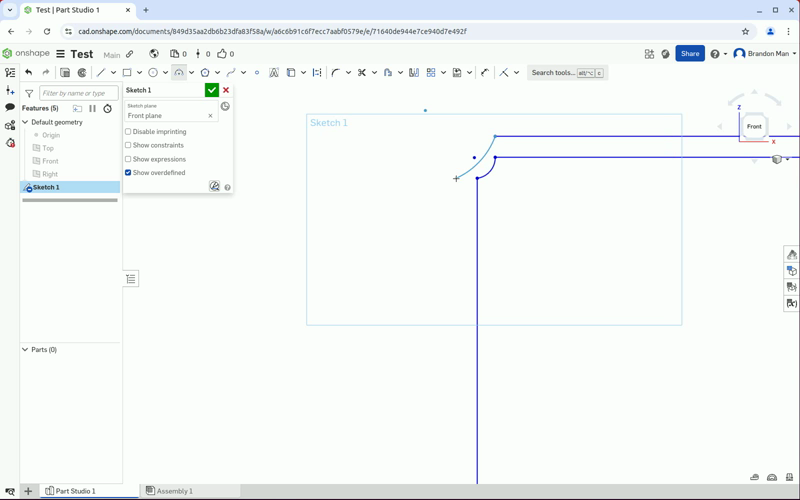
scroll(6)
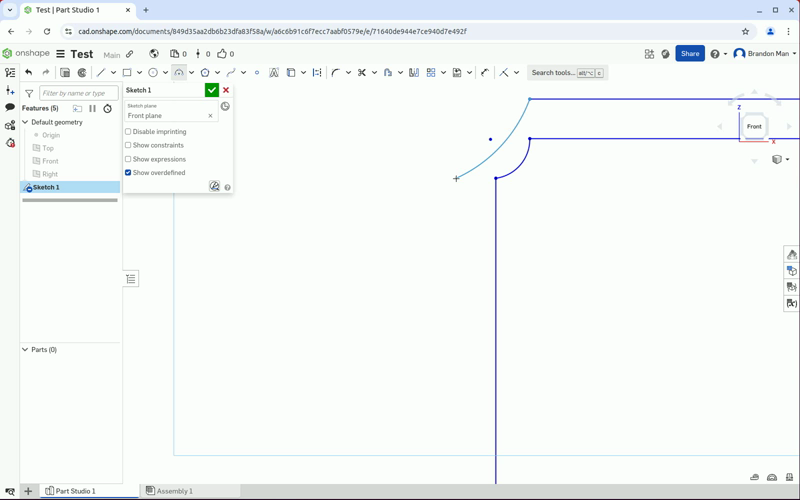
click(456, 178)
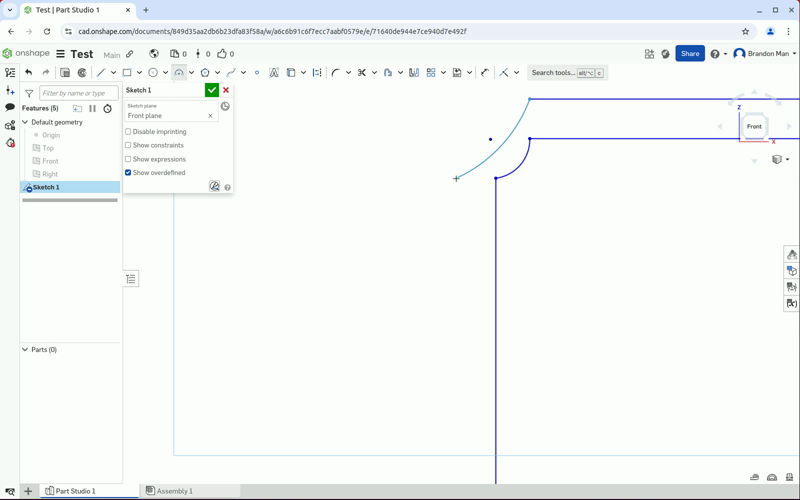
scroll(-6)
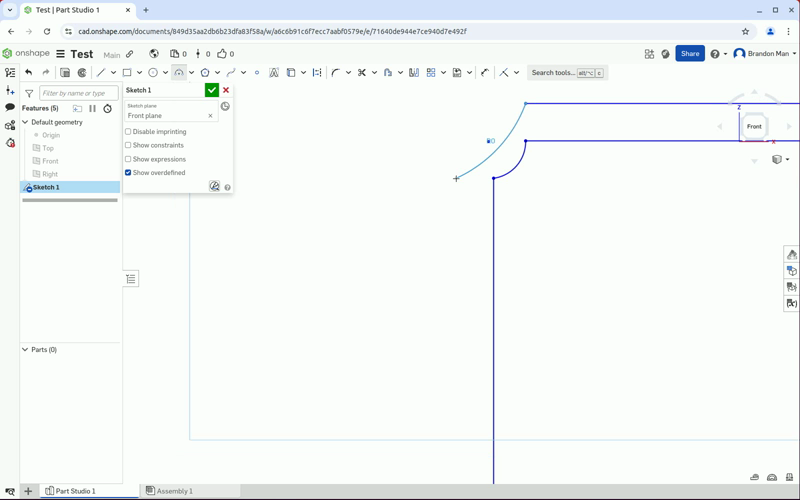
scroll(-6)
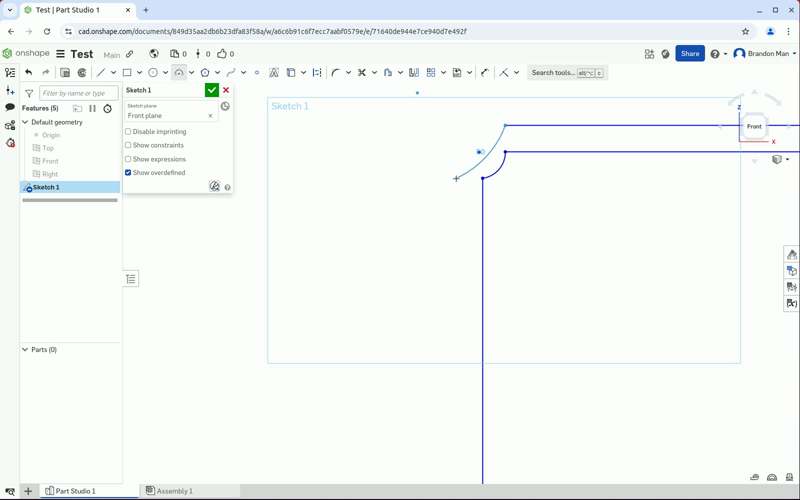
scroll(-6)
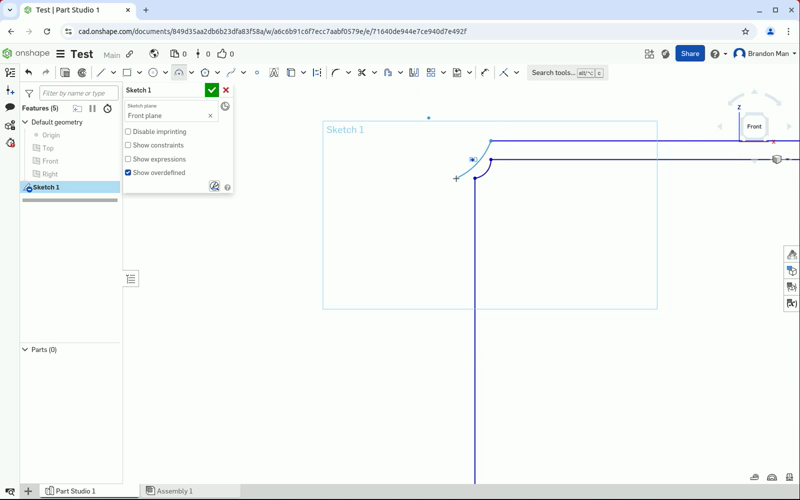
scroll(-6)
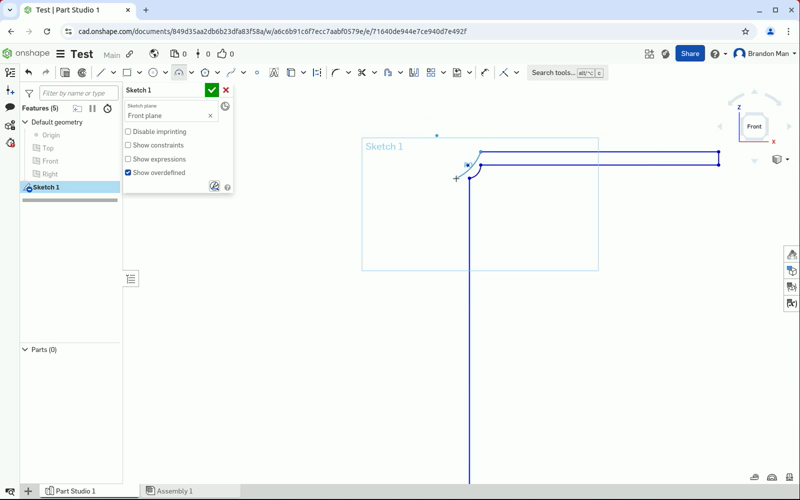
scroll(-6)
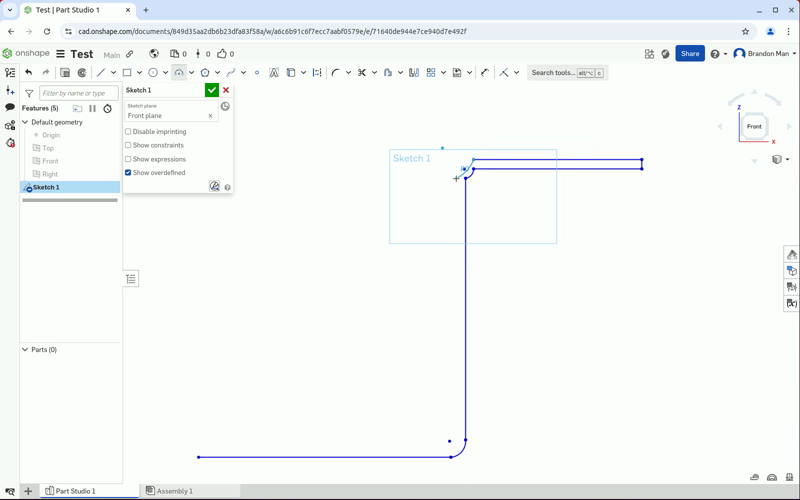
scroll(-6)
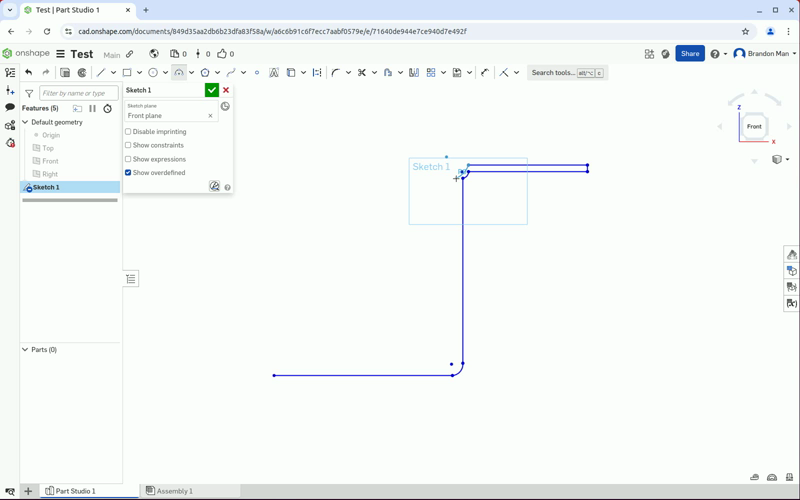
scroll(-6)
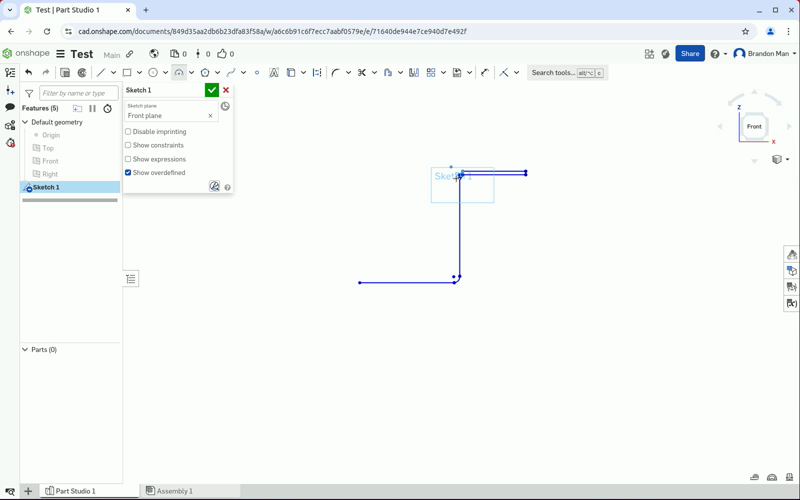
mouse_move(458, 173)
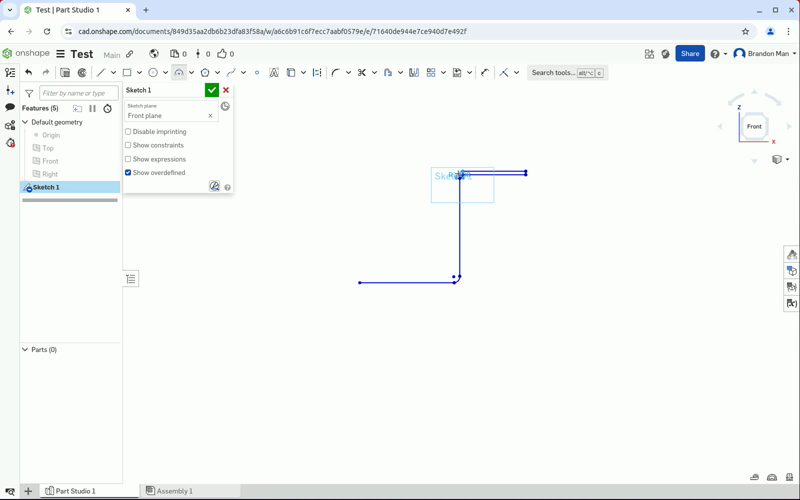
scroll(6)
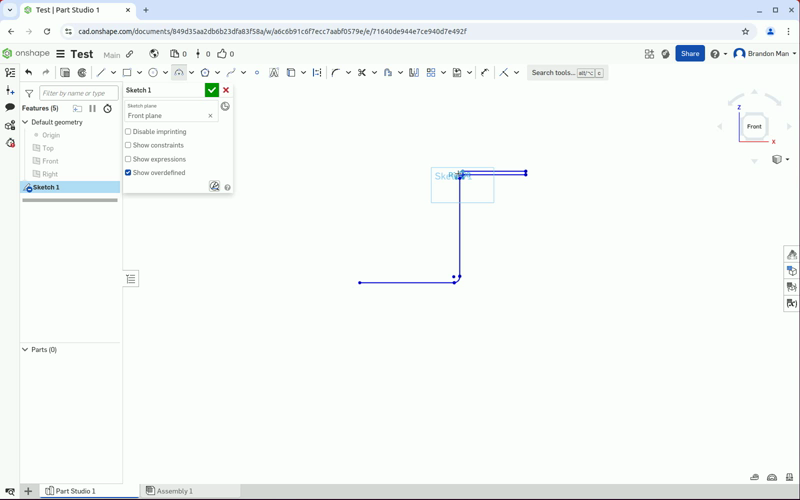
scroll(6)
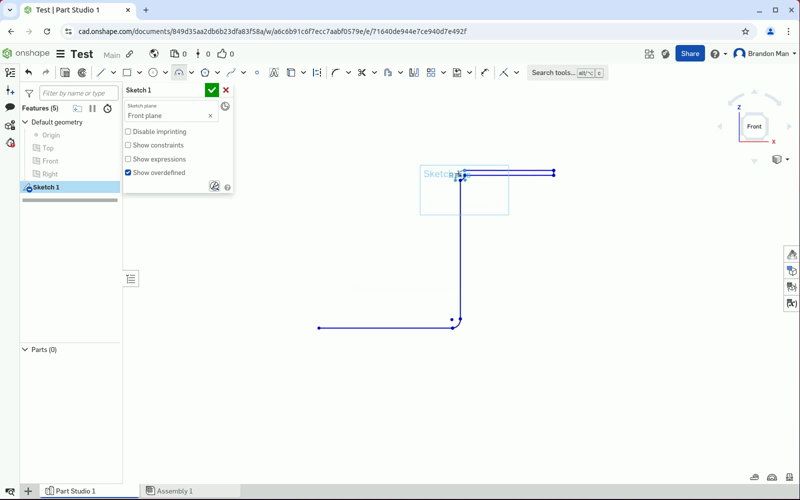
scroll(6)
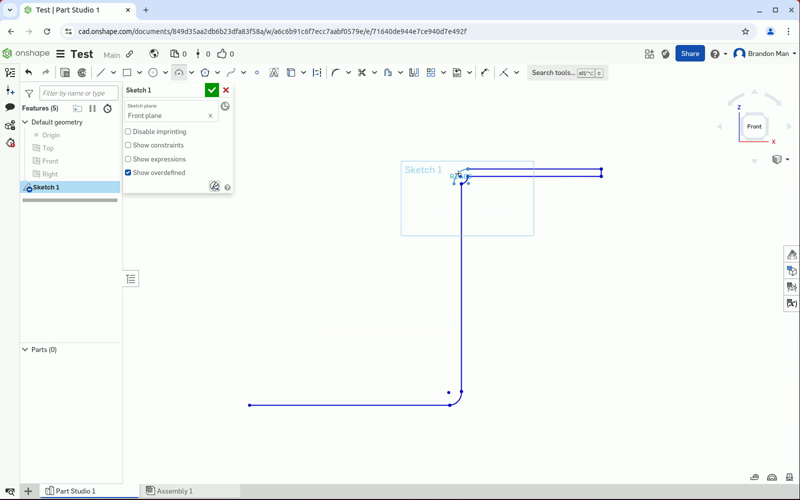
scroll(6)
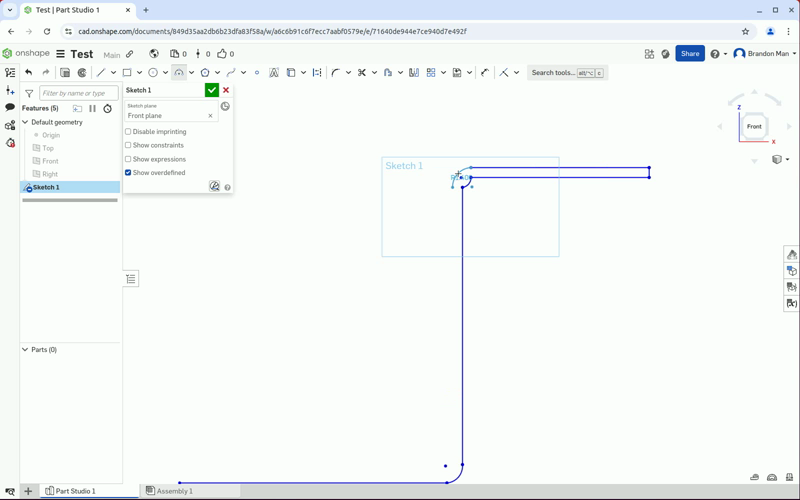
scroll(6)
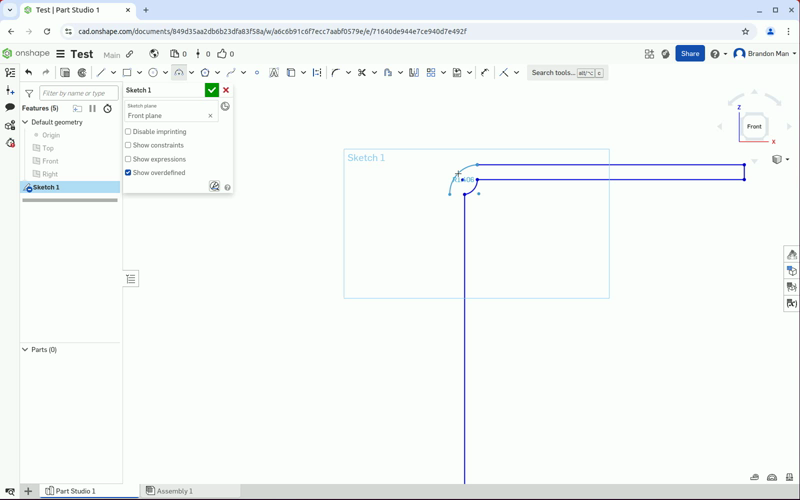
scroll(6)
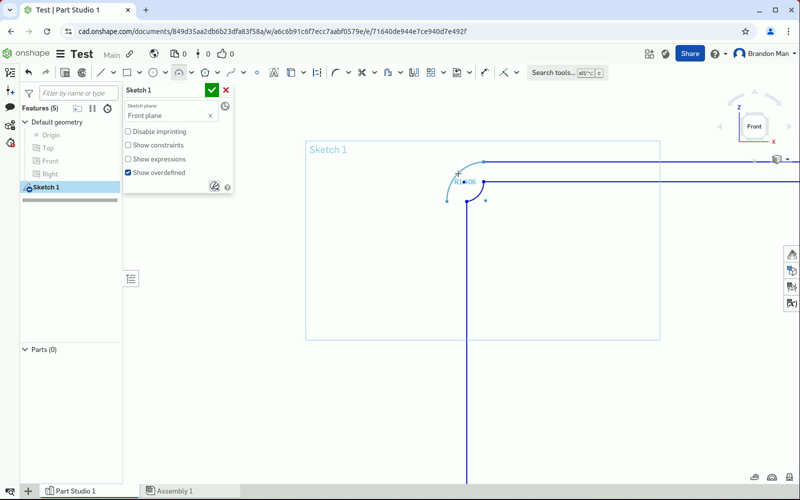
scroll(6)
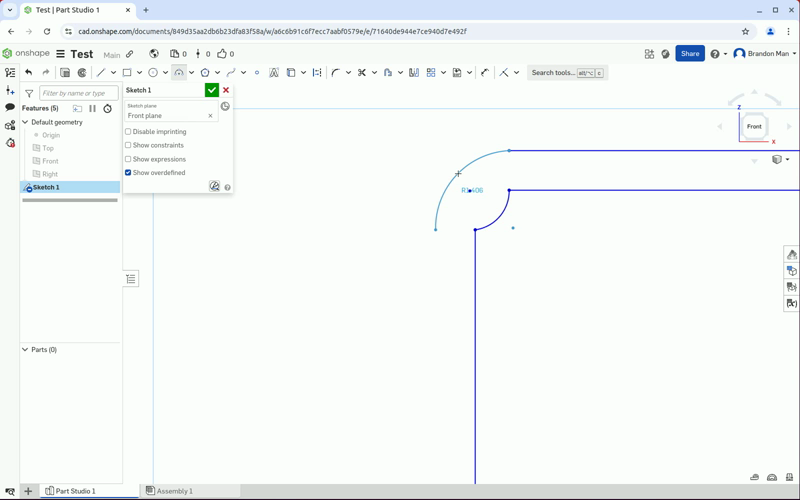
click(458, 173)
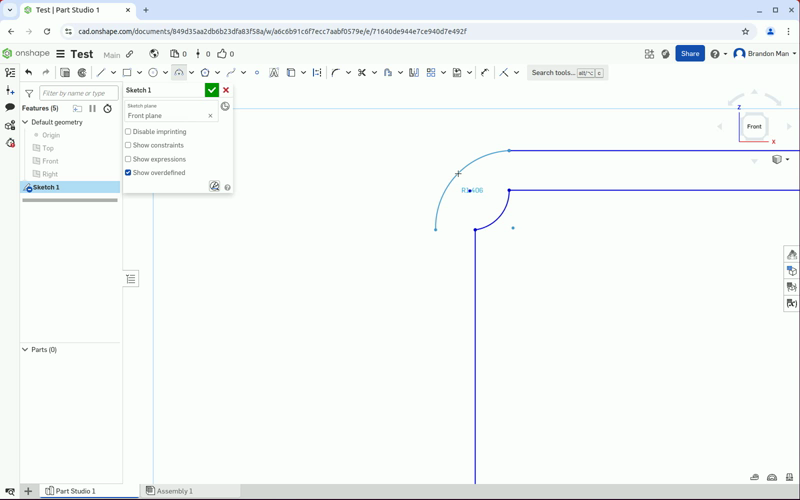
scroll(-6)
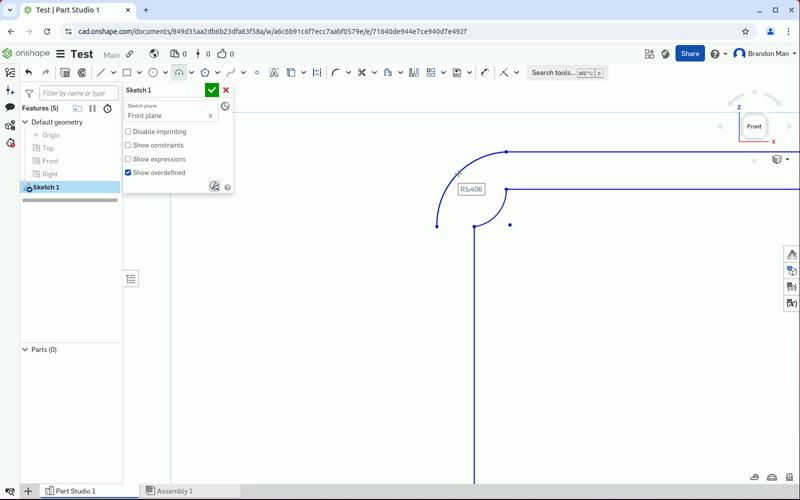
scroll(-6)
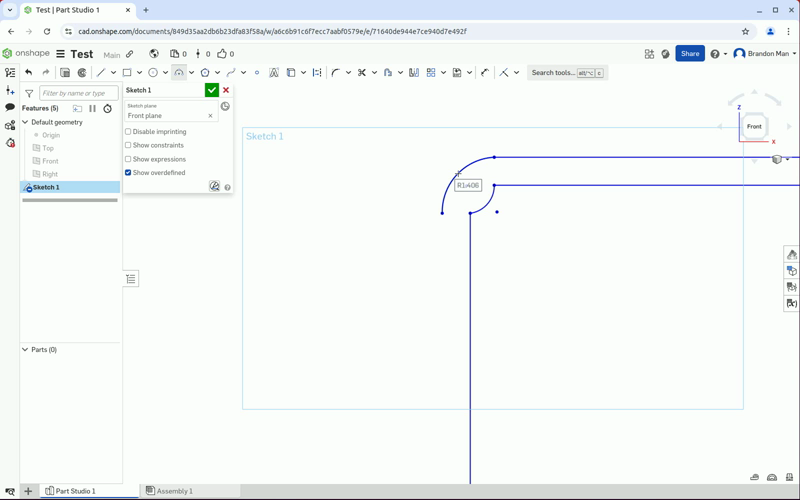
scroll(-6)
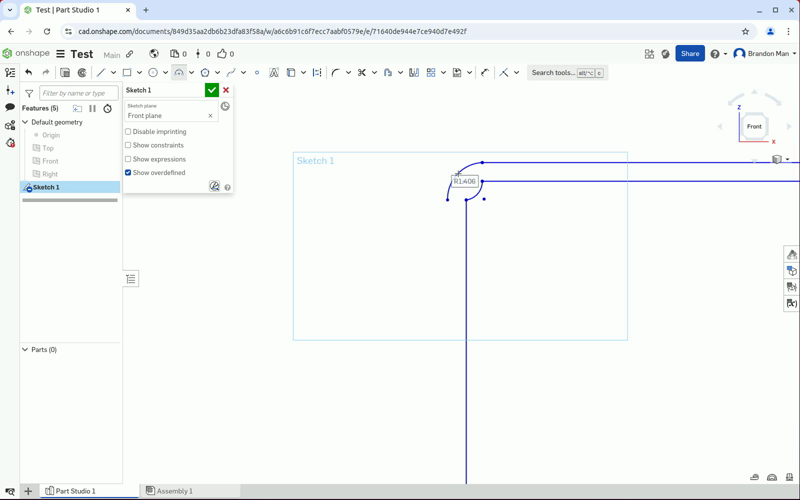
scroll(-6)
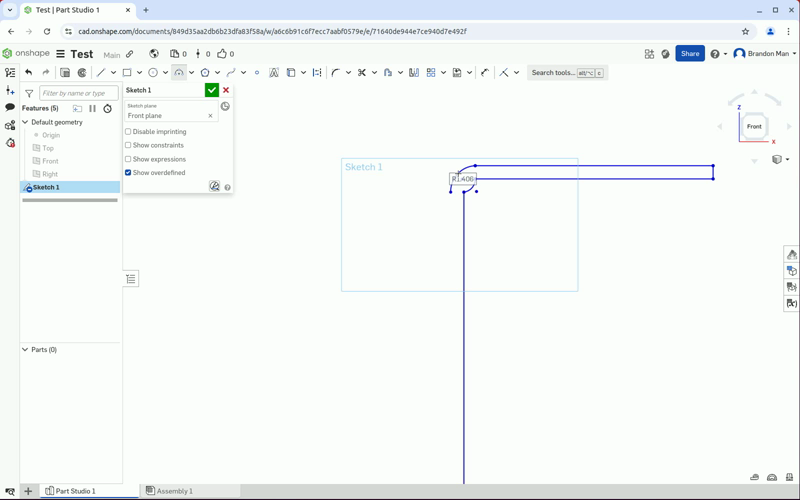
scroll(-6)
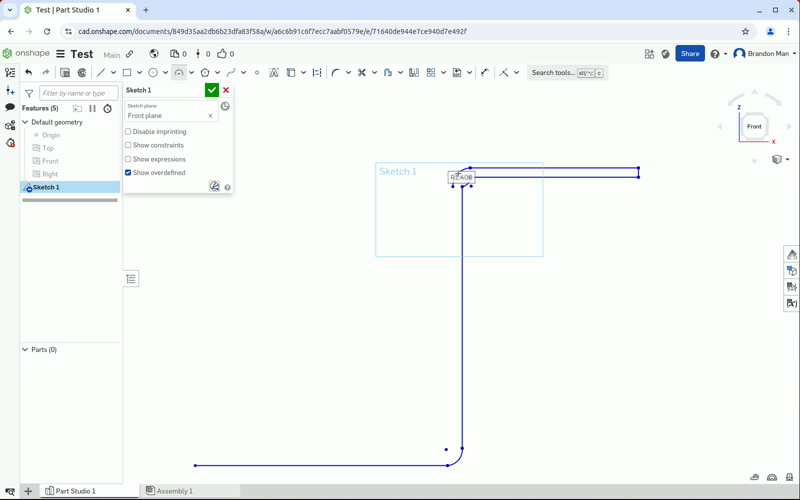
scroll(-6)
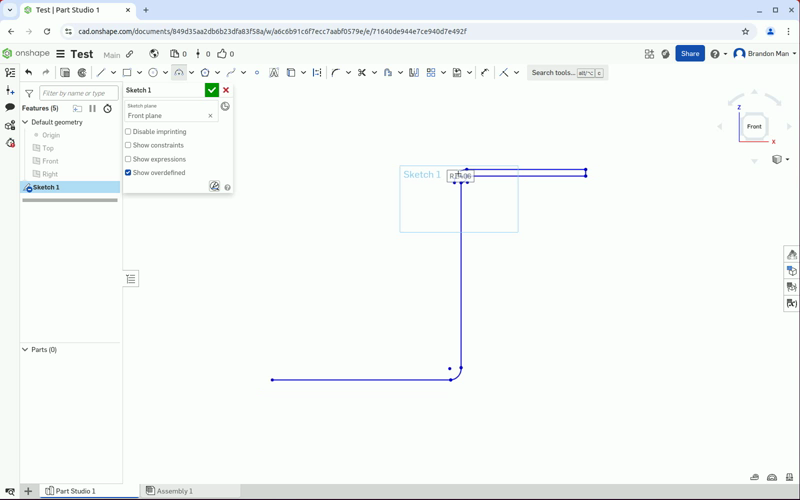
scroll(-6)
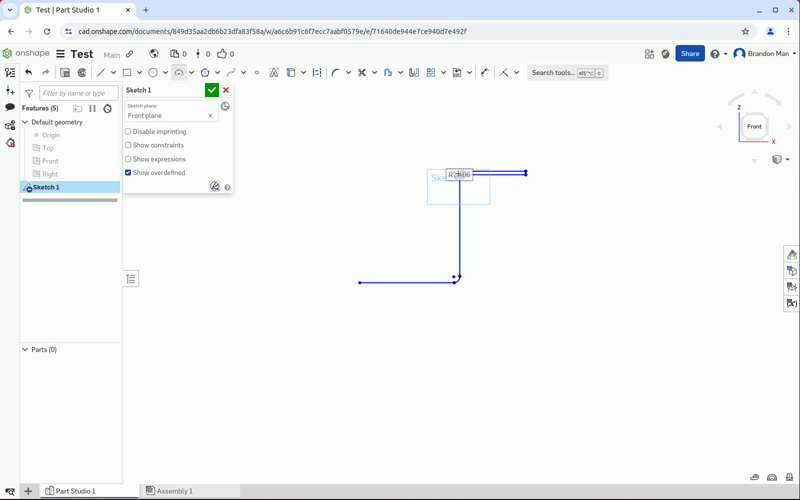
key_up(shift)
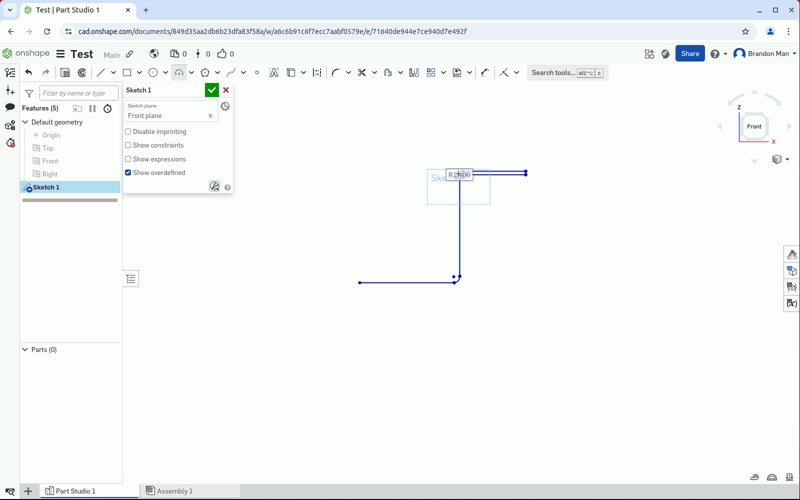
key(esc)
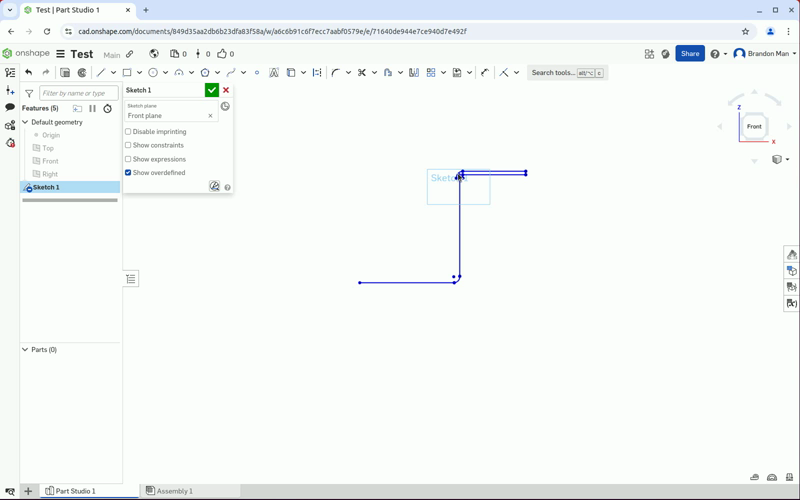
key(l)
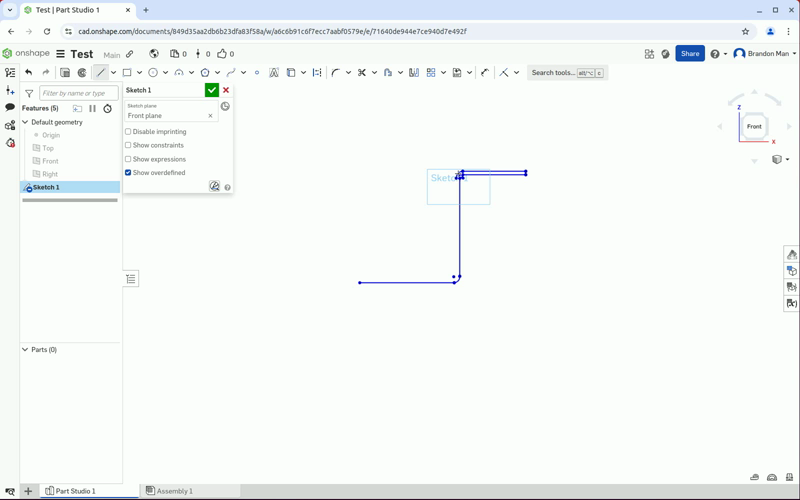
mouse_move(456, 178)
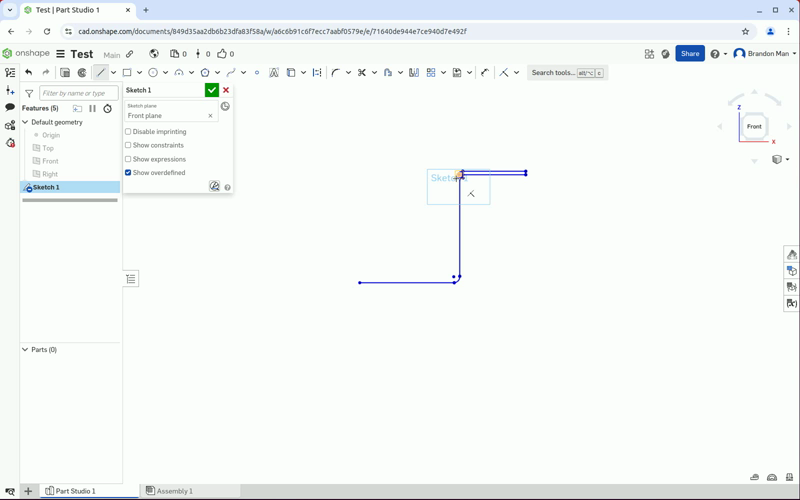
scroll(6)
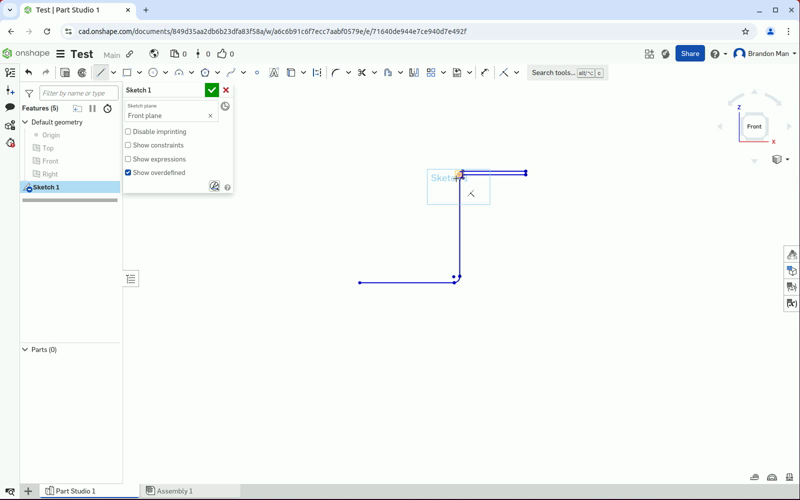
scroll(6)
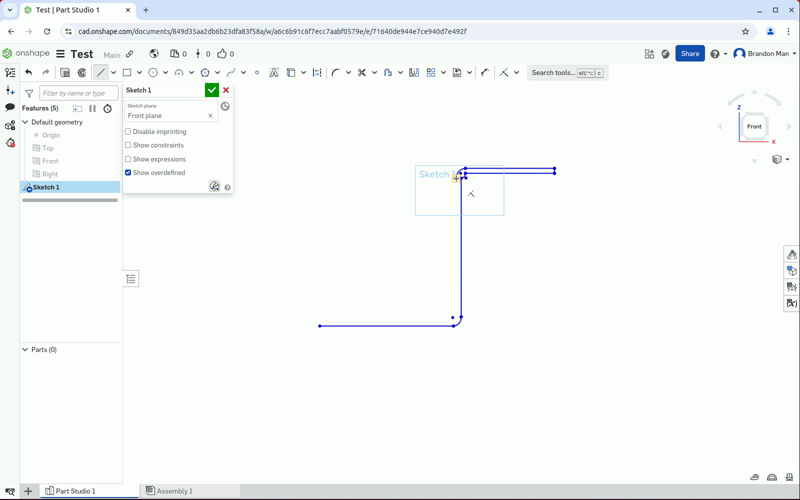
scroll(6)
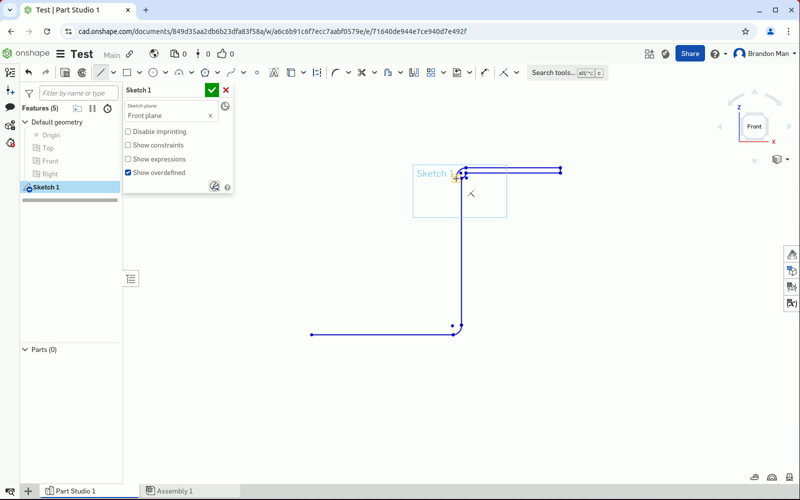
scroll(6)
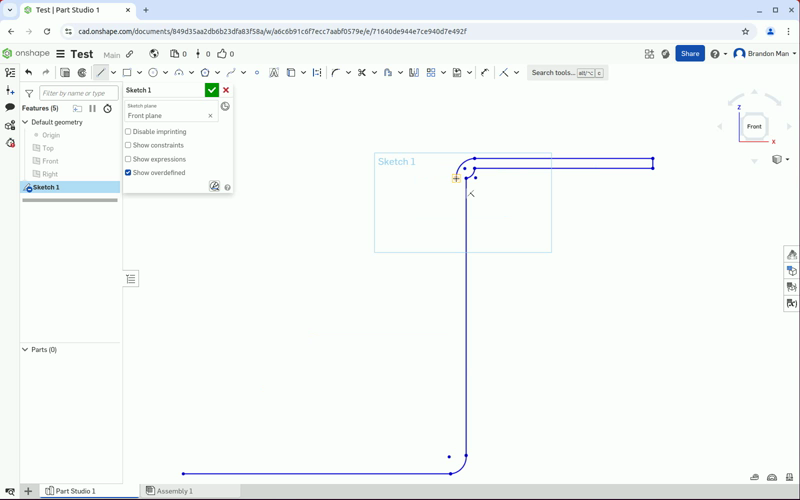
scroll(6)
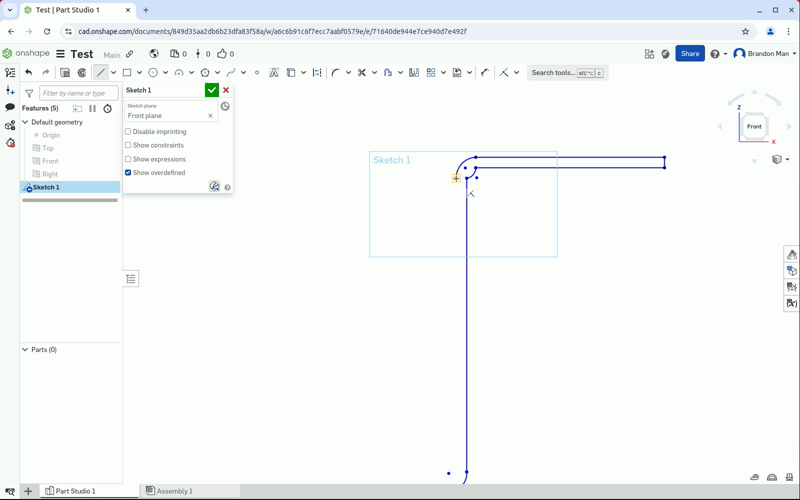
scroll(6)
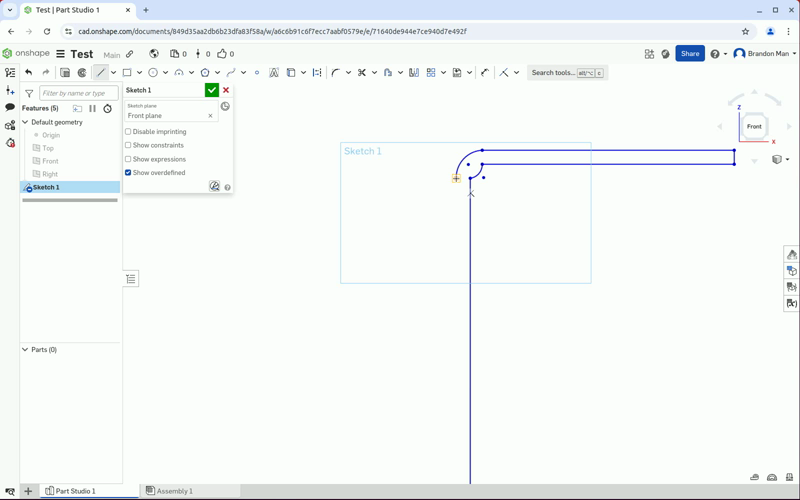
scroll(6)
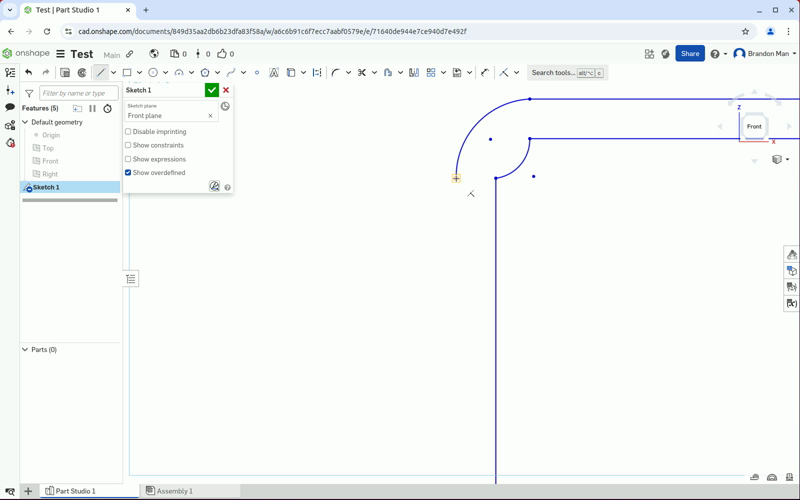
click(456, 178)
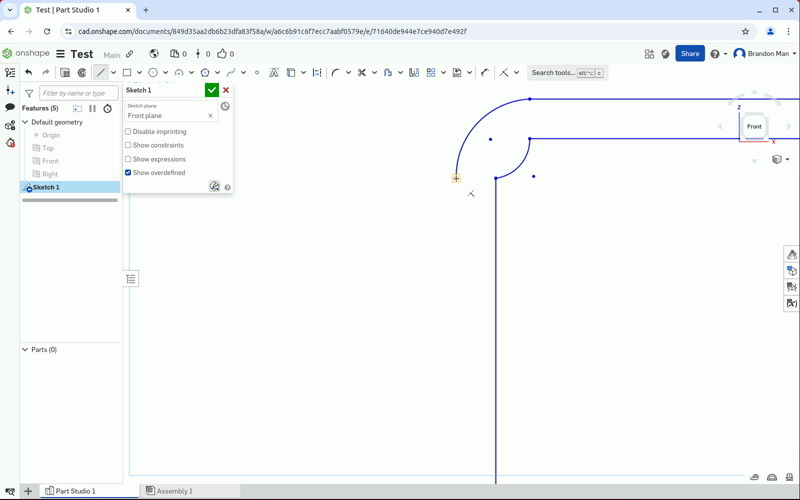
scroll(-6)
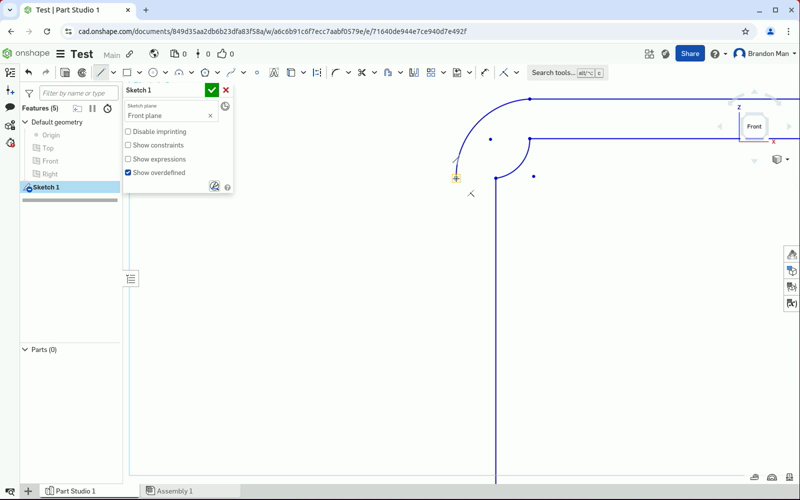
scroll(-6)
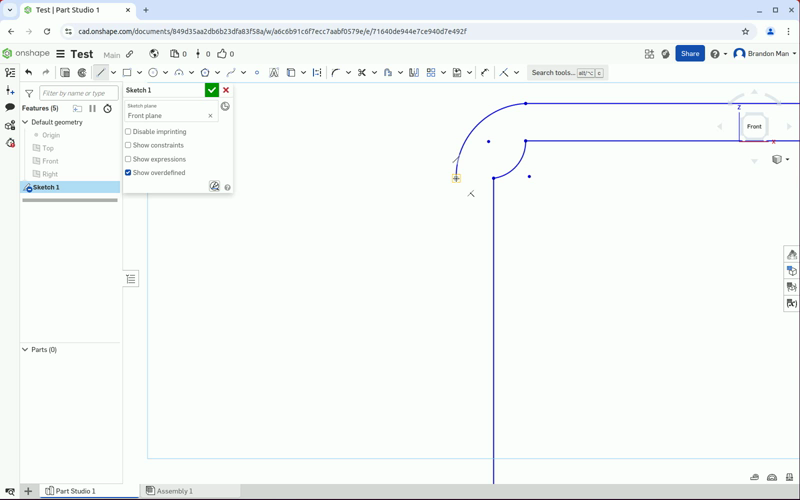
scroll(-6)
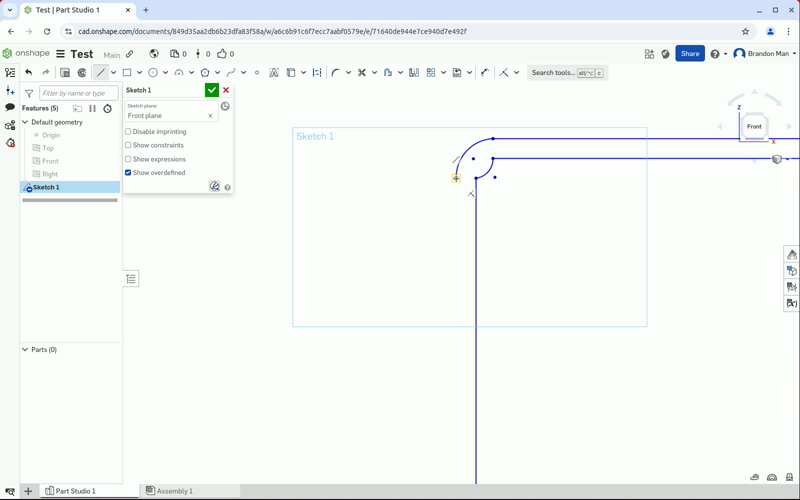
scroll(-6)
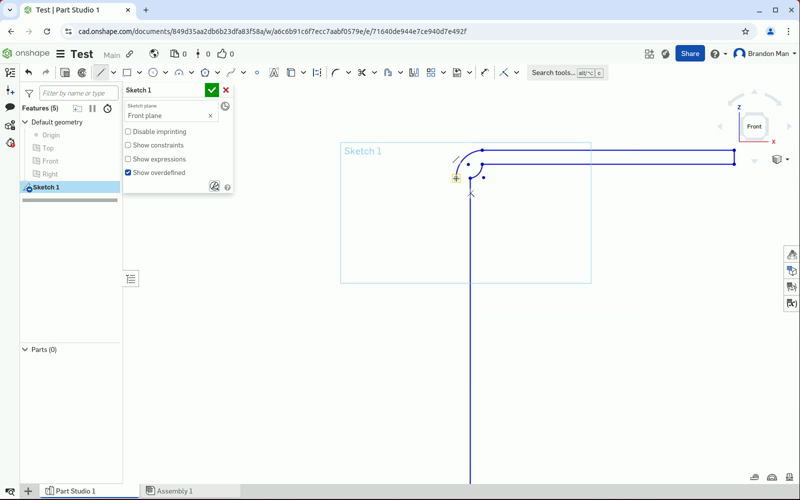
scroll(-6)
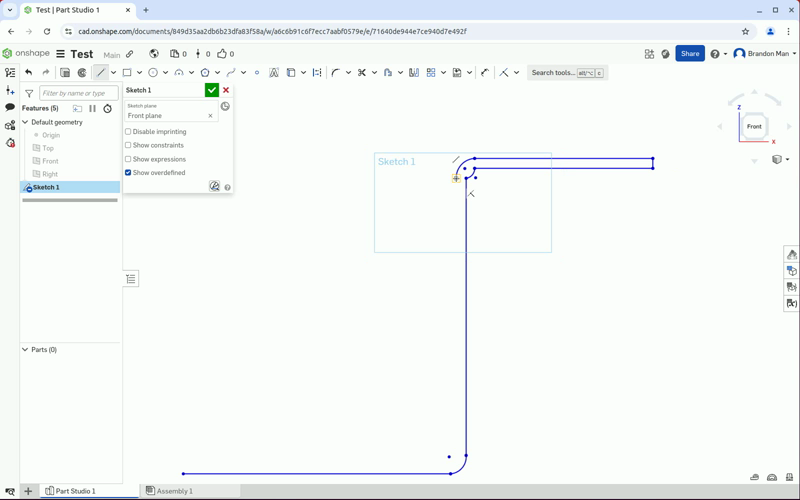
scroll(-6)
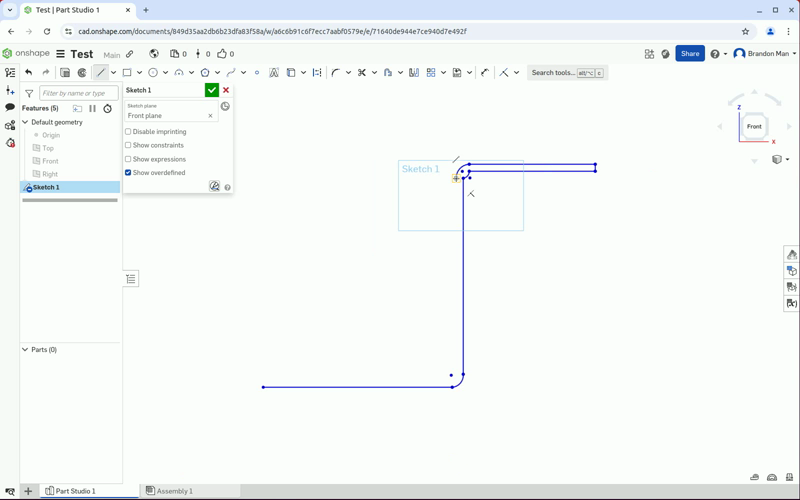
scroll(-6)
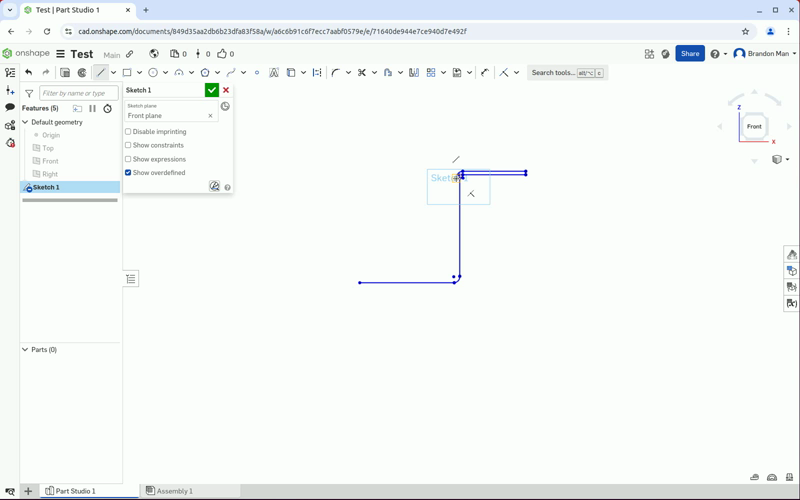
key_down(shift)
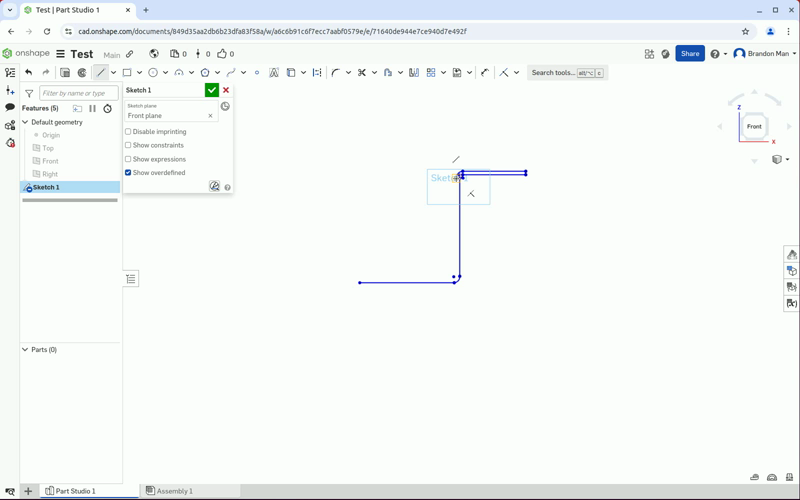
mouse_move(456, 276)
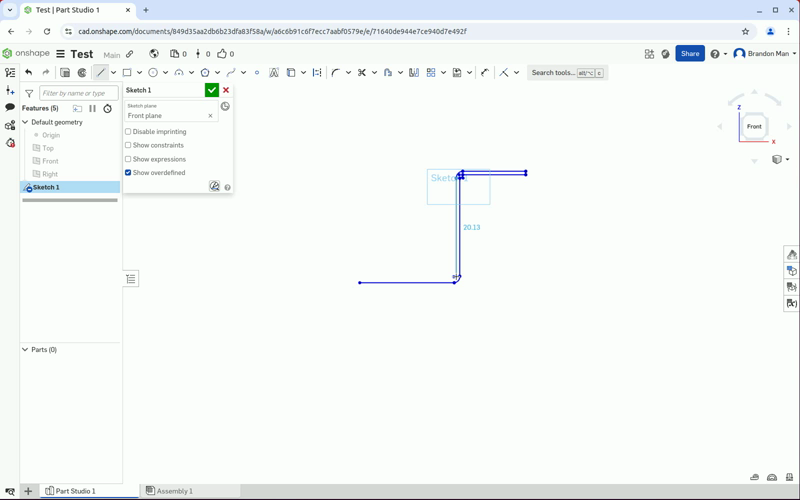
scroll(6)
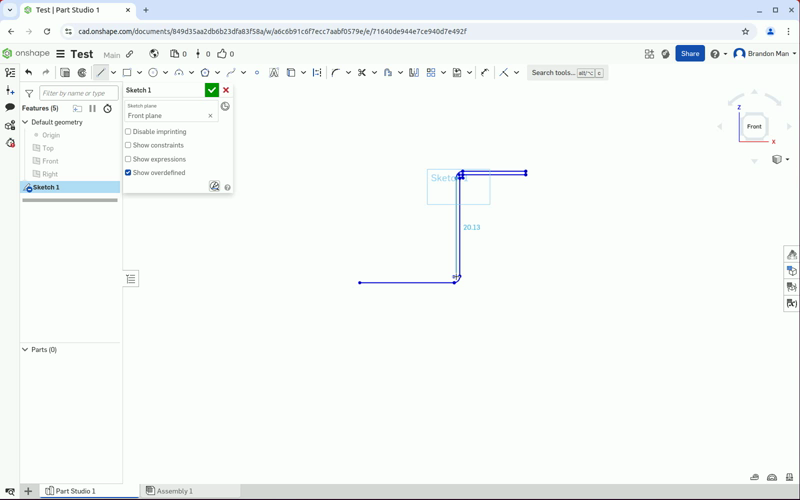
scroll(6)
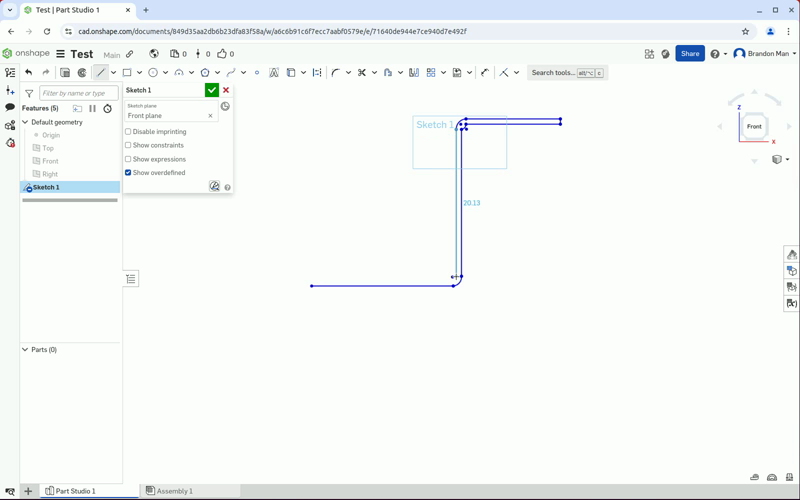
scroll(6)
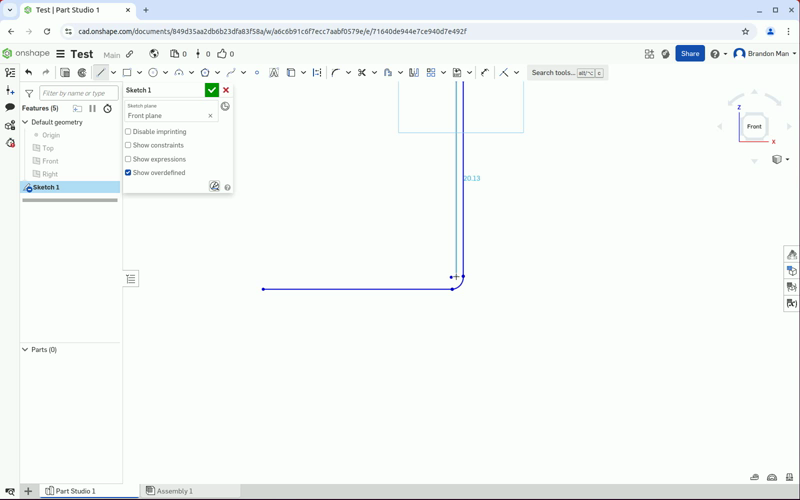
scroll(6)
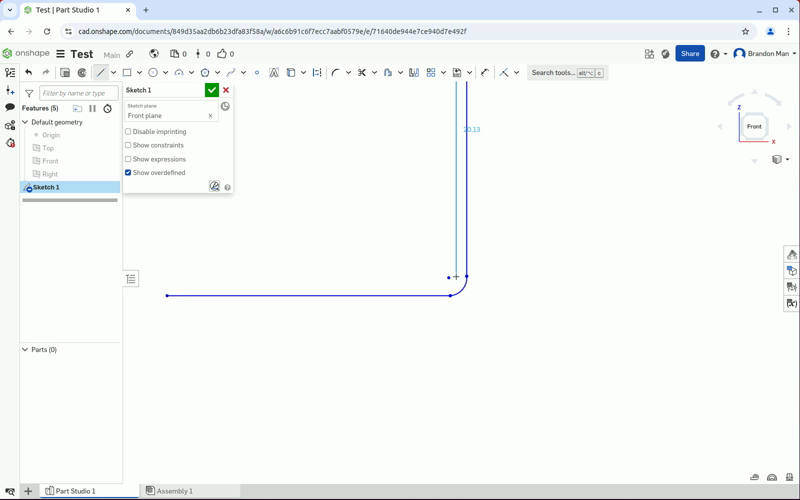
scroll(6)
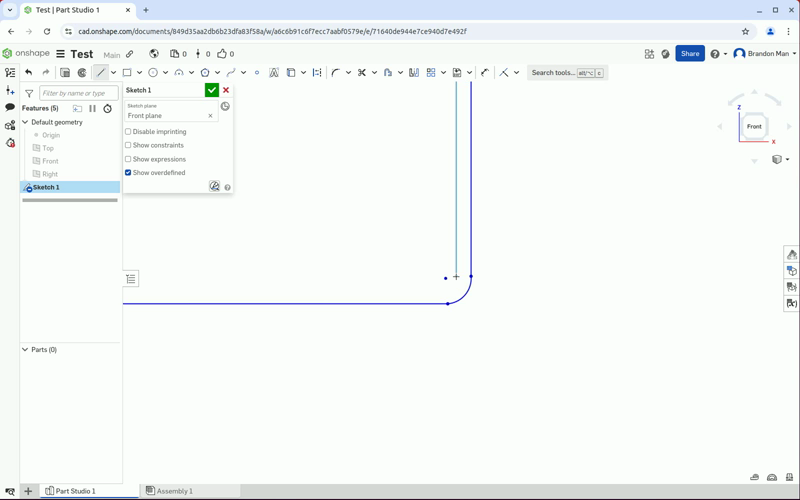
scroll(6)
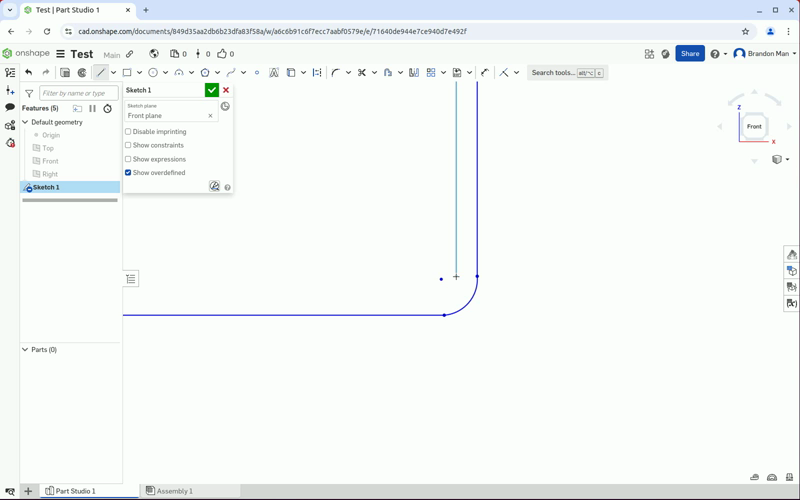
scroll(6)
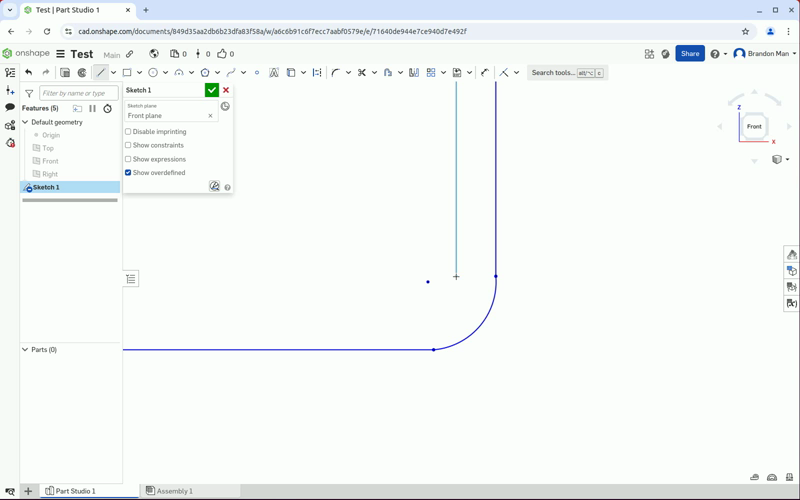
click(456, 276)
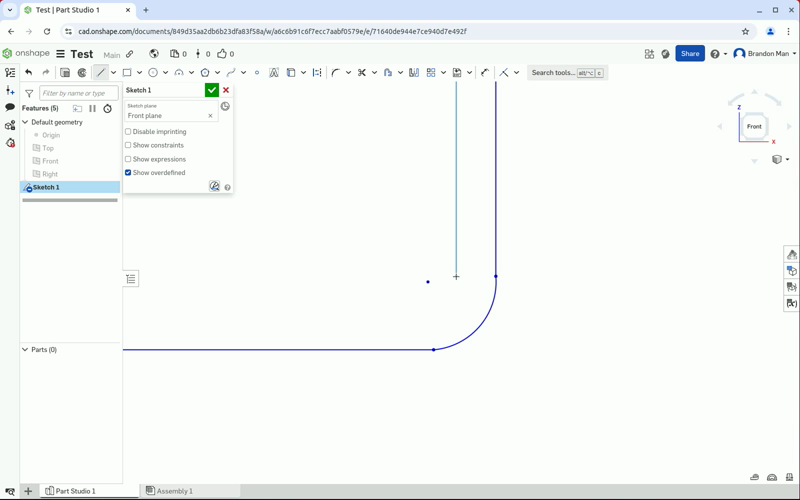
scroll(-6)
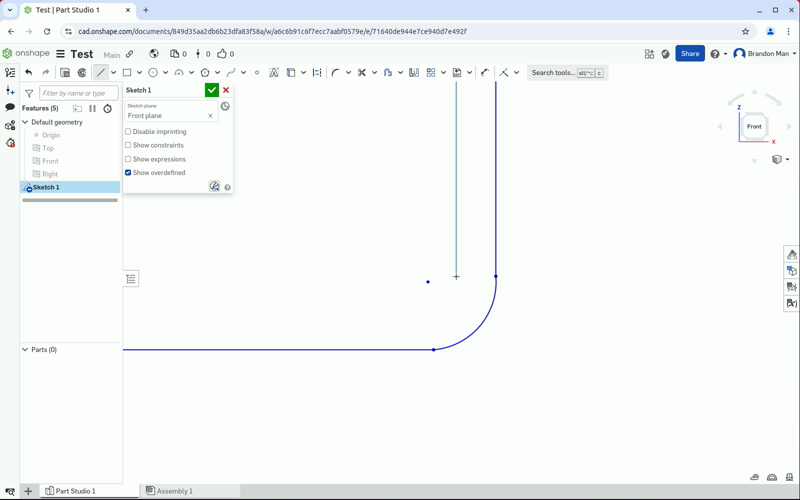
scroll(-6)
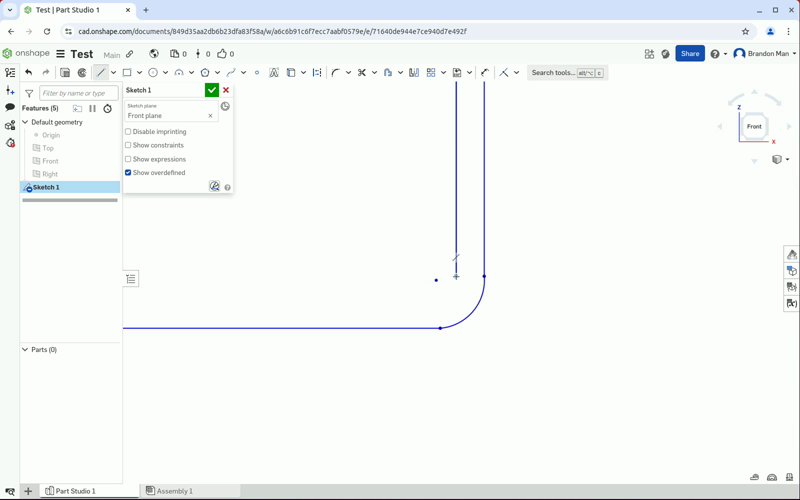
scroll(-6)
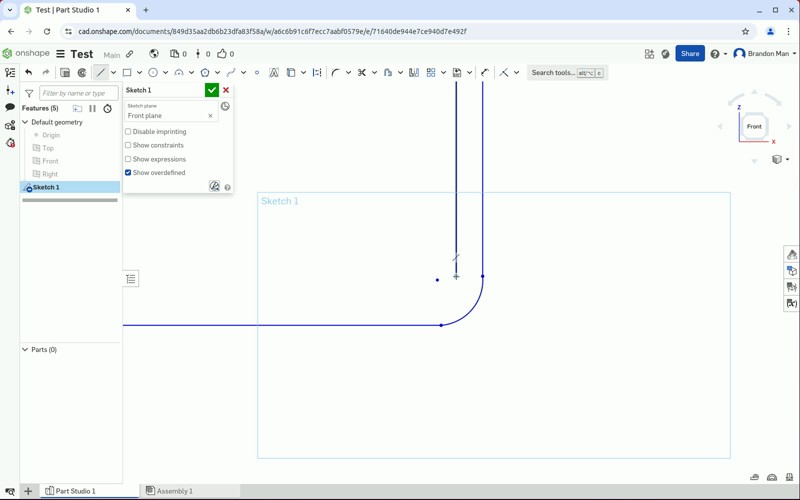
scroll(-6)
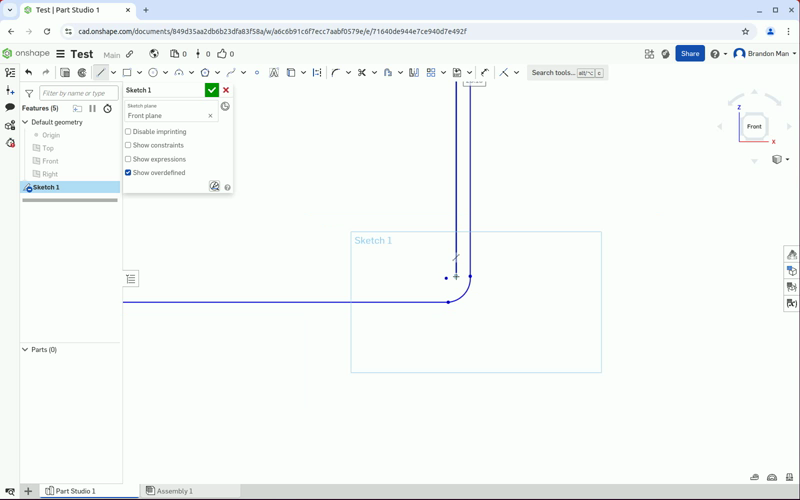
scroll(-6)
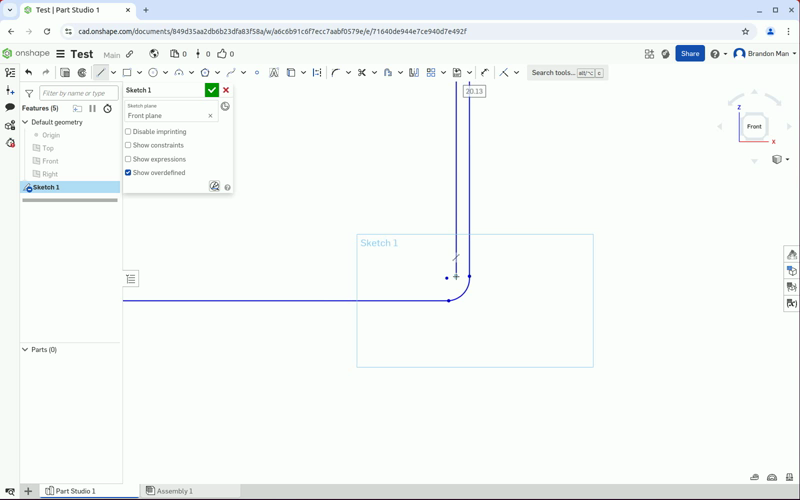
scroll(-6)
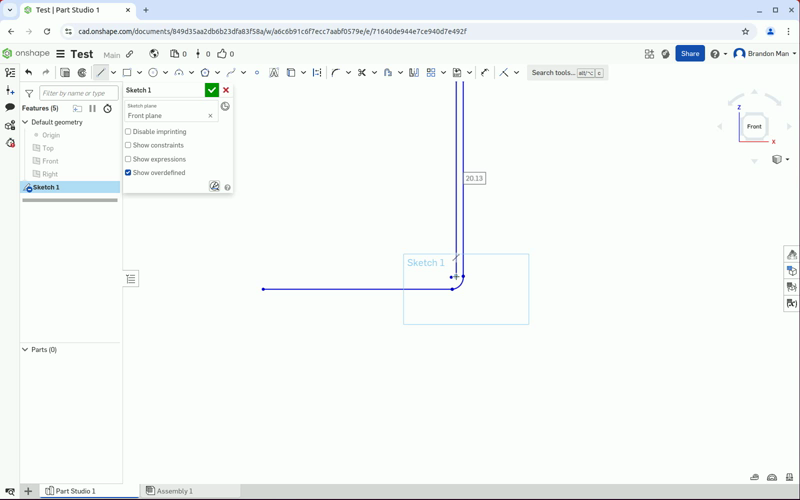
scroll(-6)
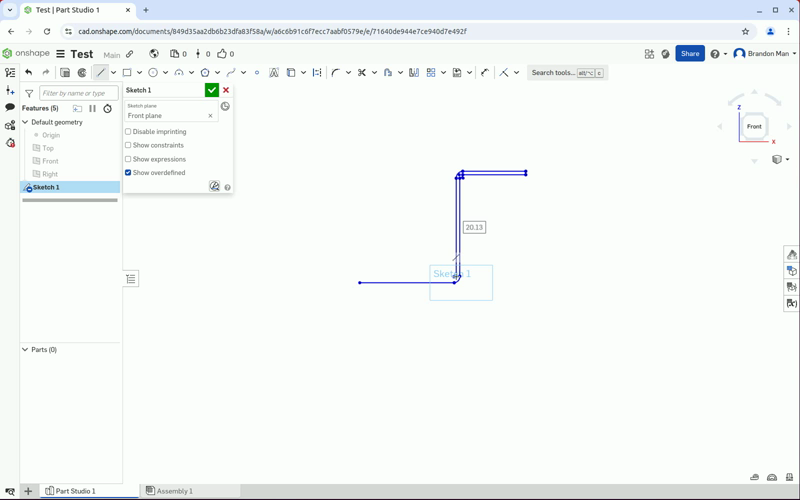
key_up(shift)
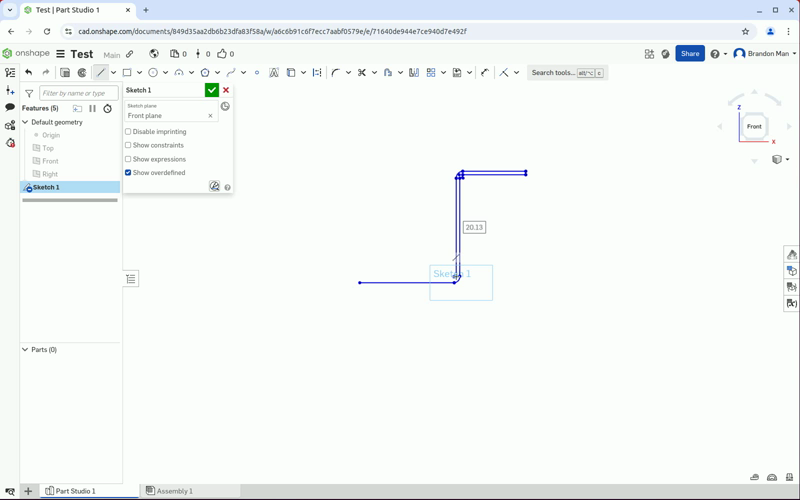
key(esc)
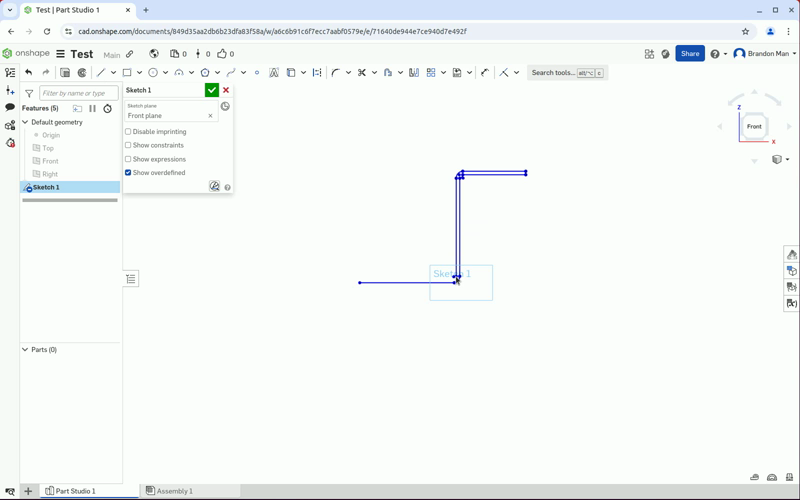
key(a)
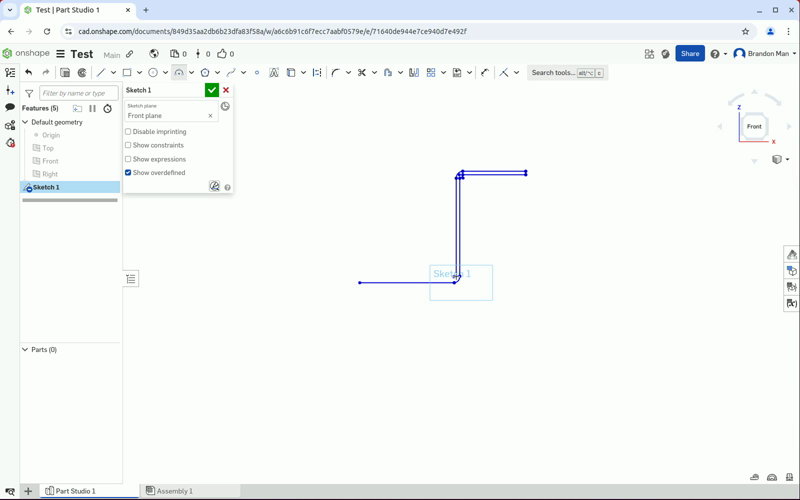
mouse_move(456, 276)
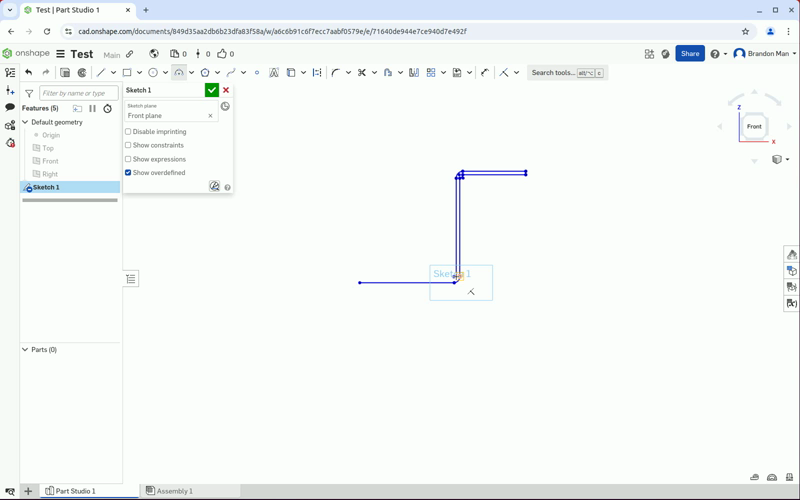
scroll(6)
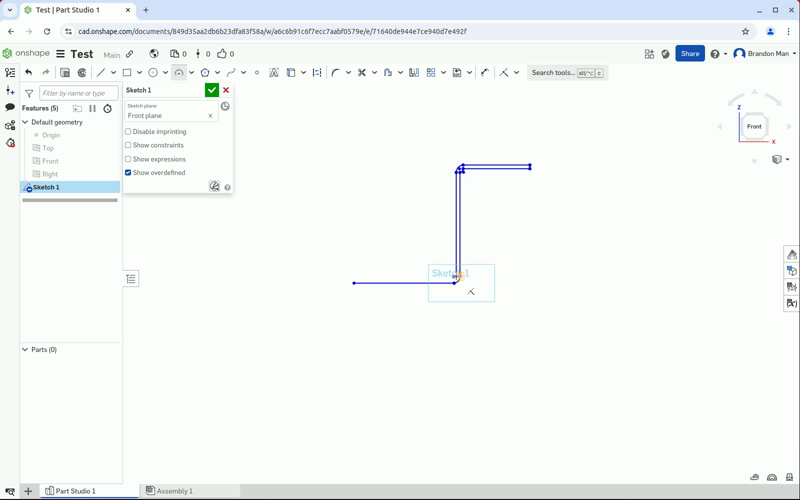
scroll(6)
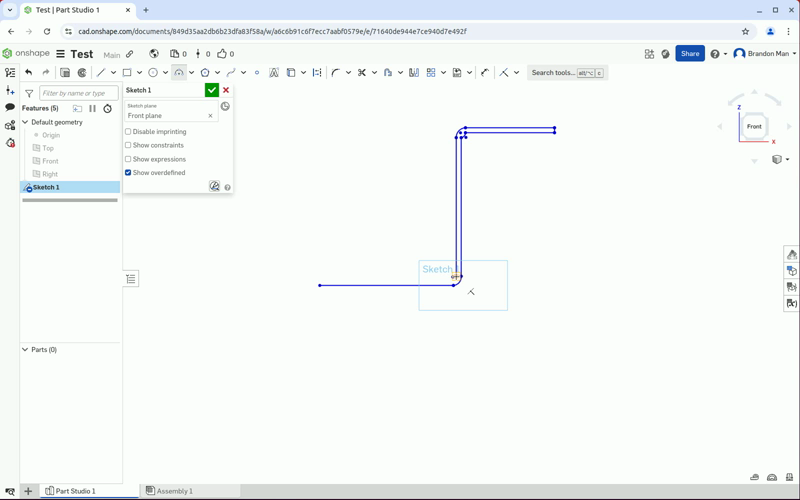
scroll(6)
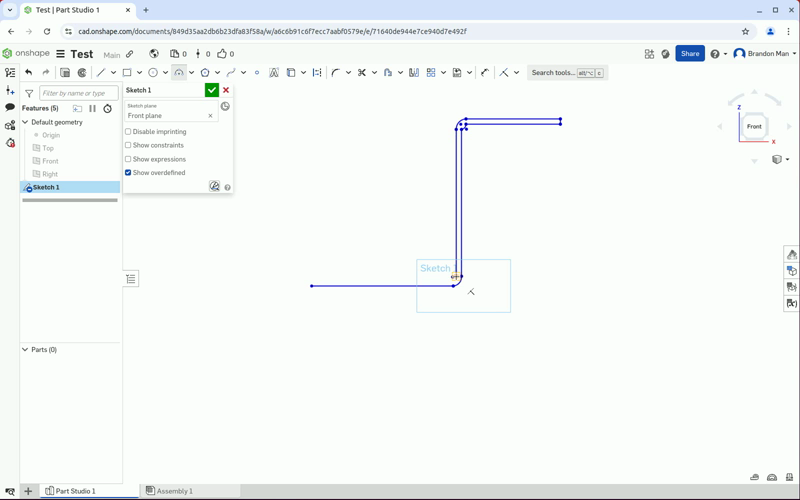
scroll(6)
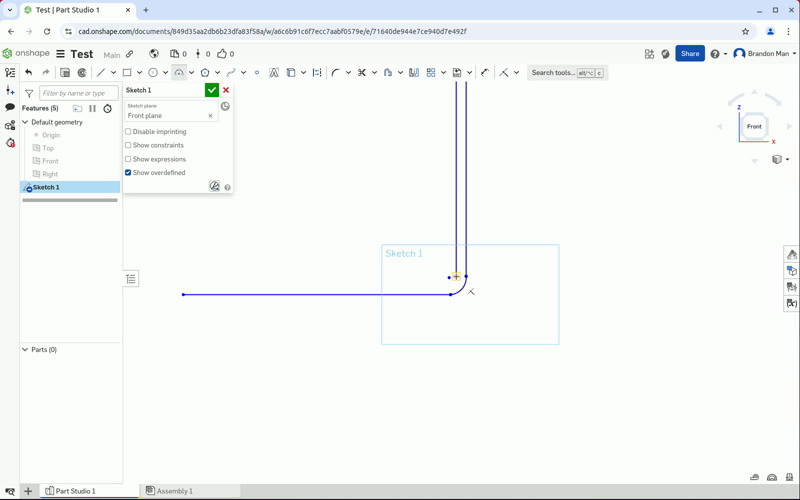
scroll(6)
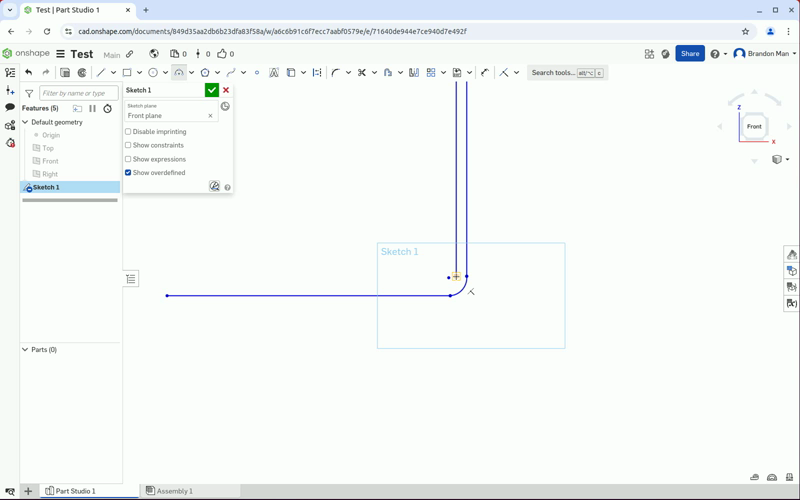
scroll(6)
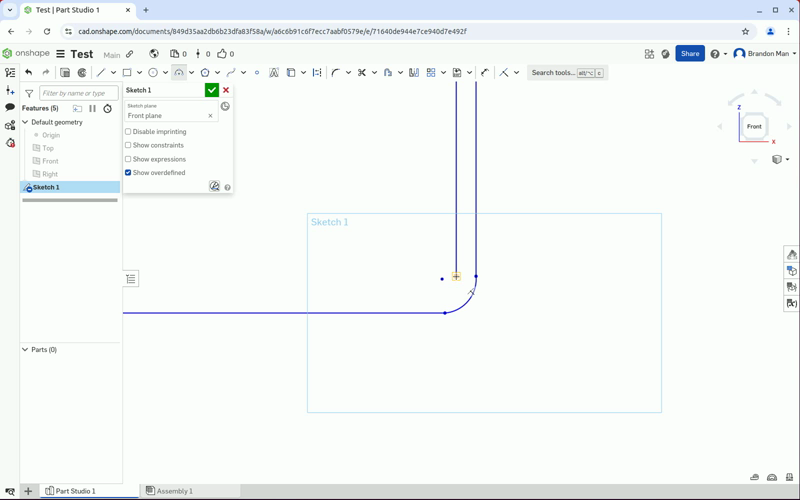
scroll(6)
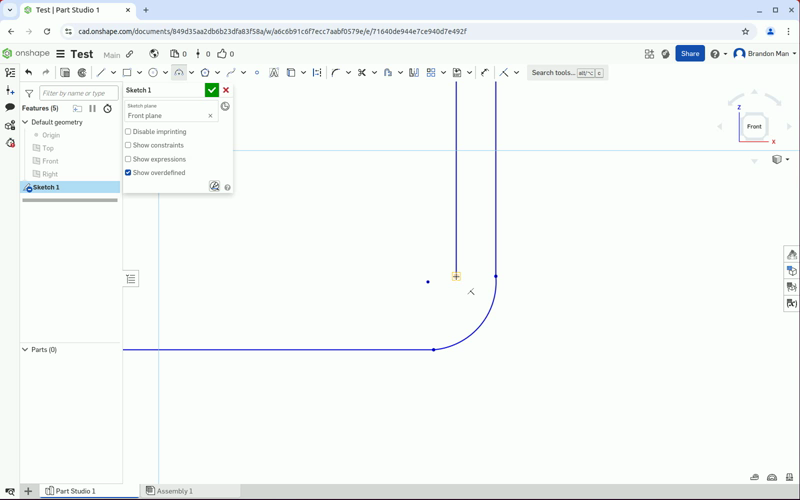
click(456, 276)
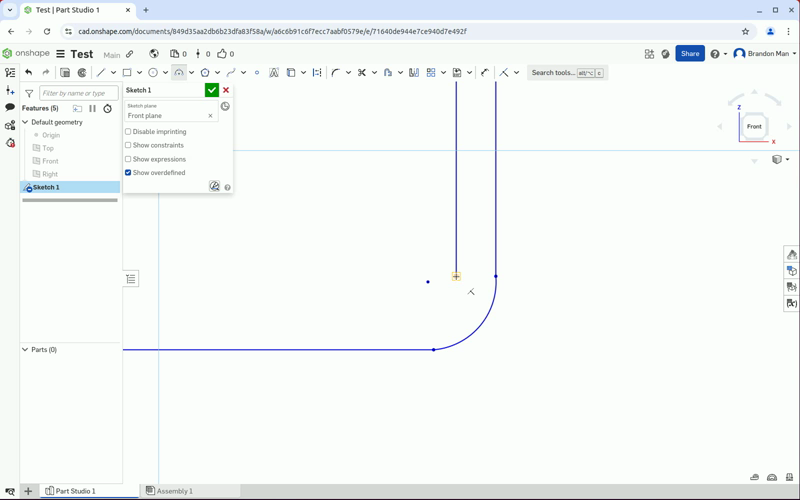
scroll(-6)
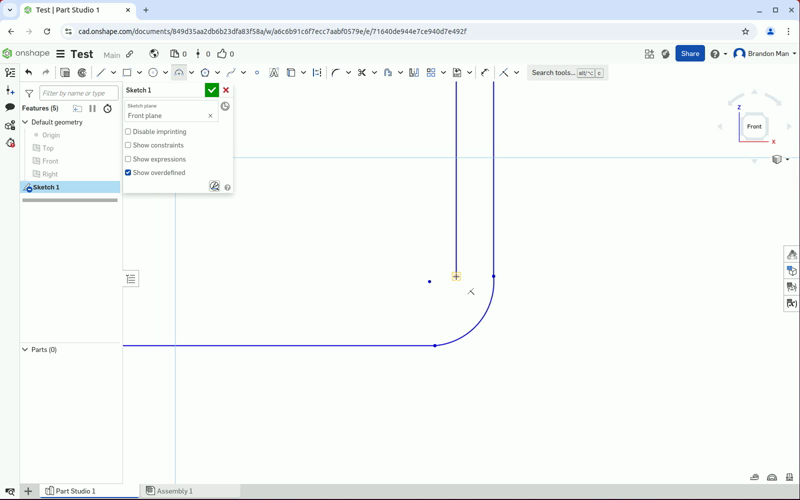
scroll(-6)
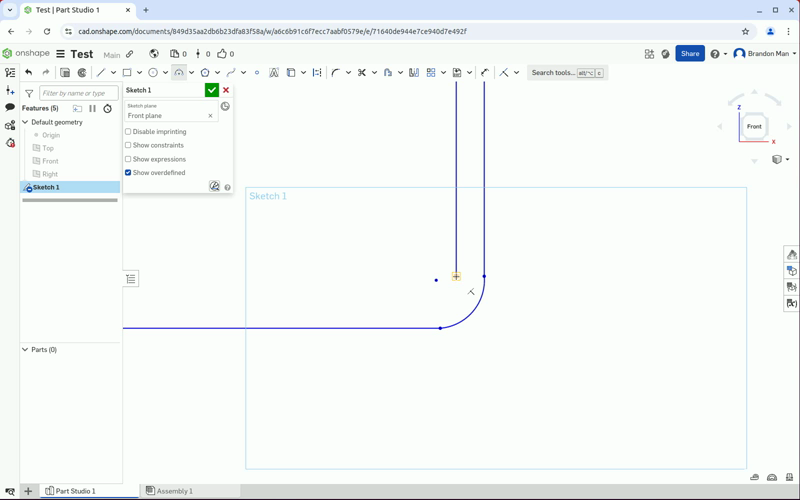
scroll(-6)
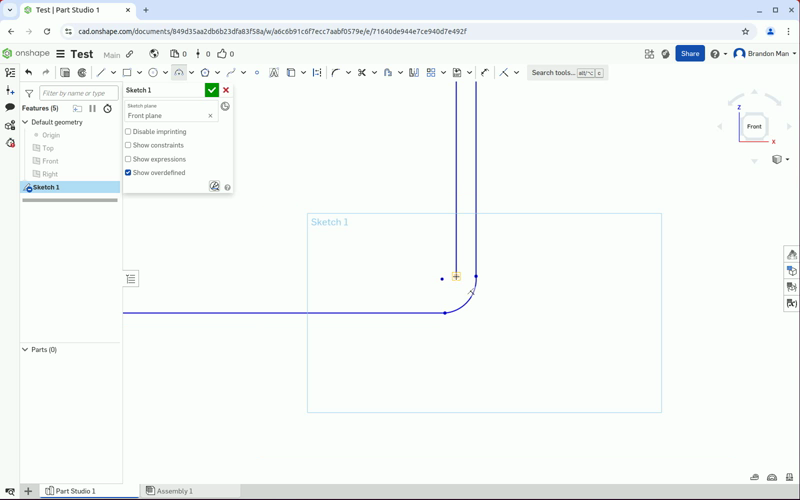
scroll(-6)
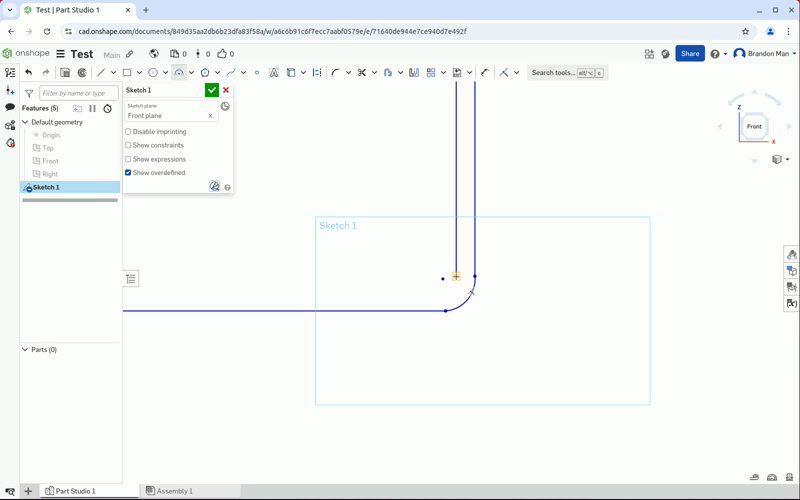
scroll(-6)
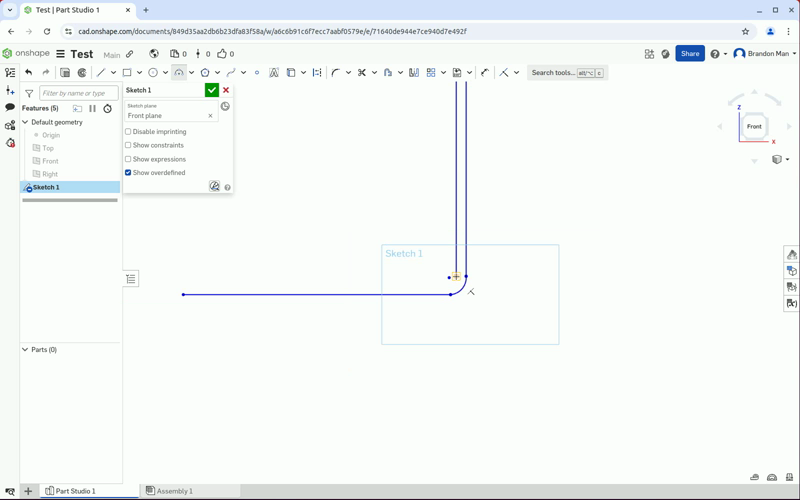
scroll(-6)
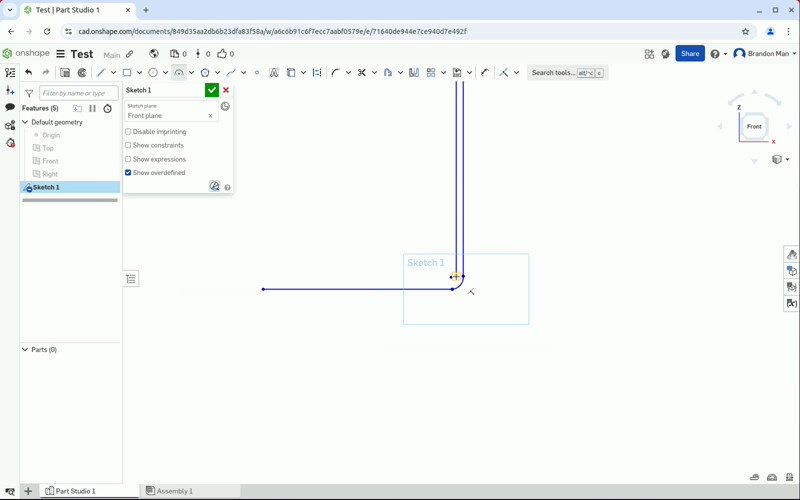
scroll(-6)
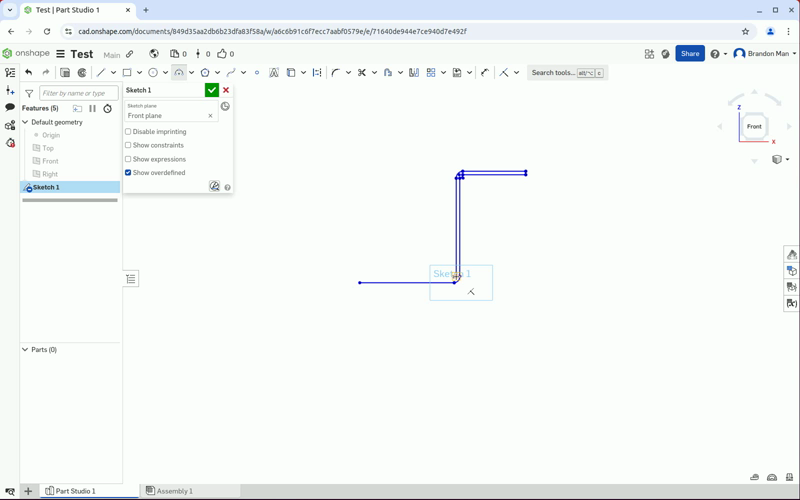
key_down(shift)
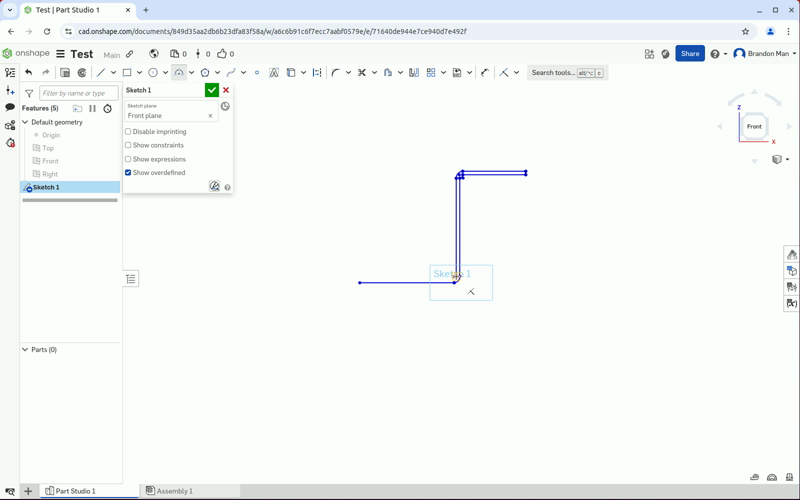
mouse_move(454, 277)
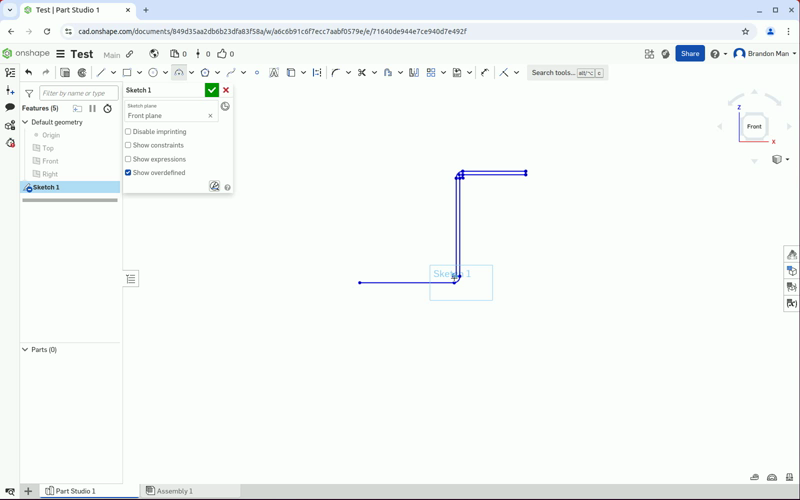
scroll(6)
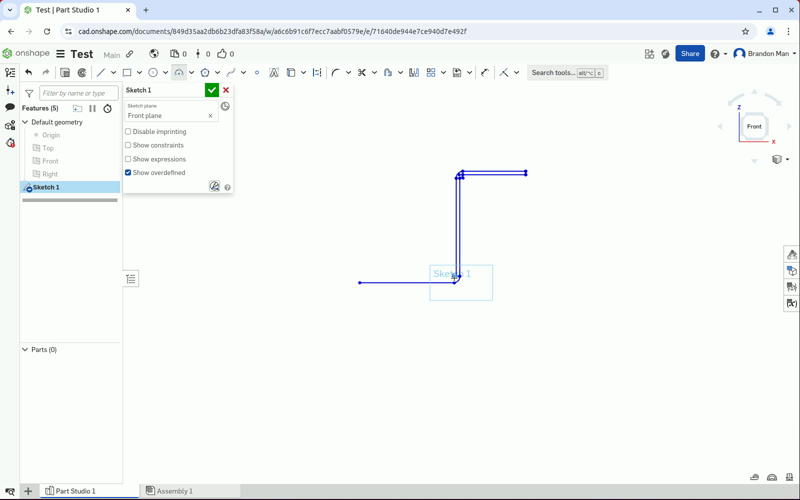
scroll(6)
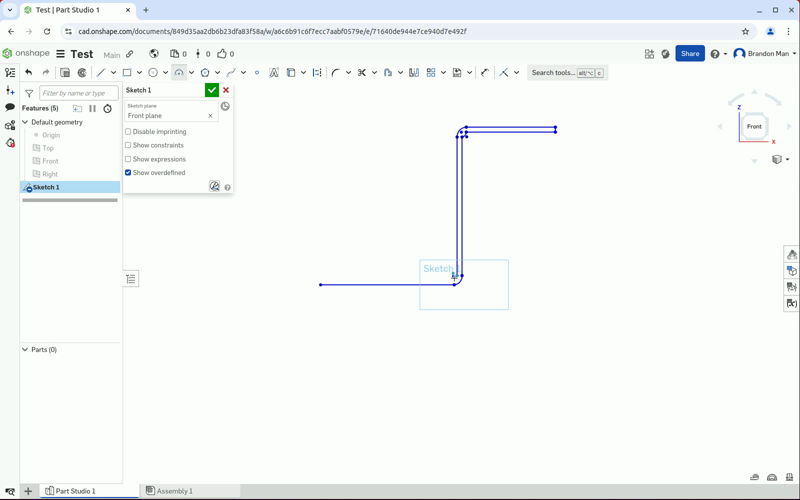
scroll(6)
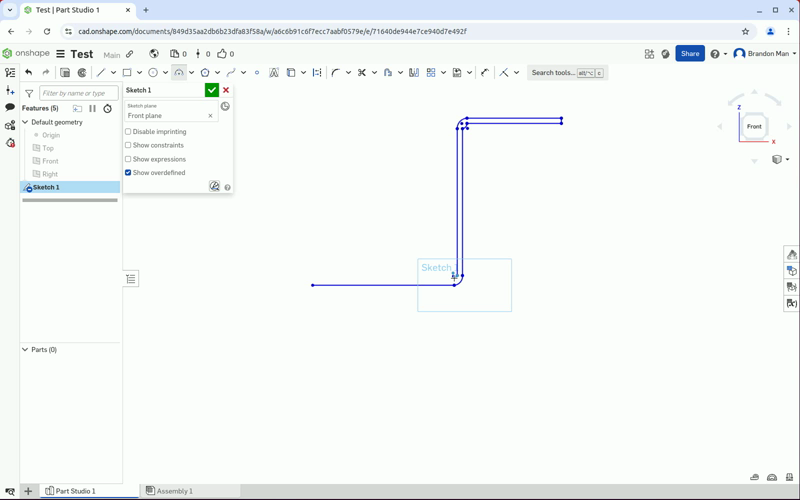
scroll(6)
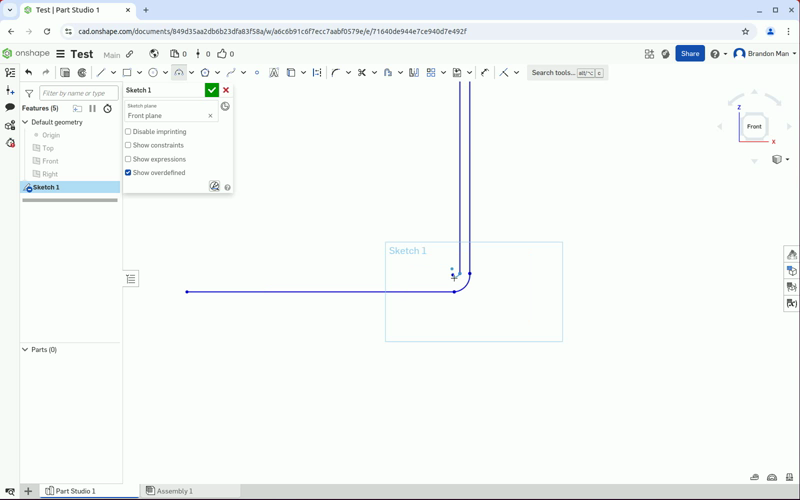
scroll(6)
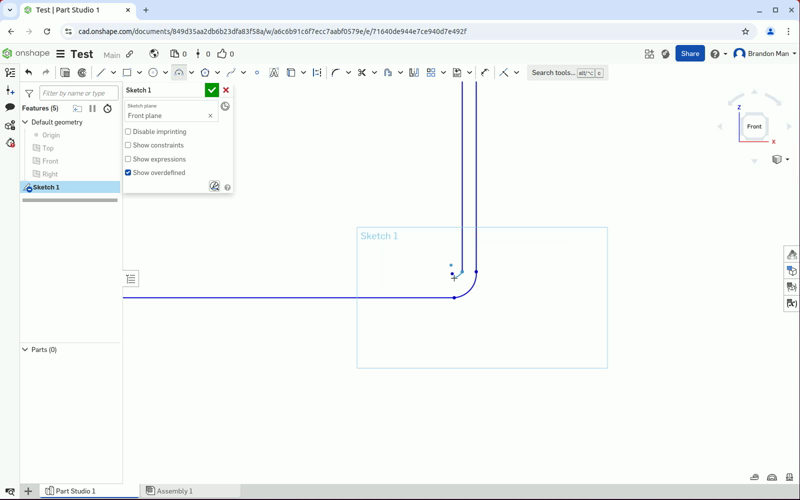
scroll(6)
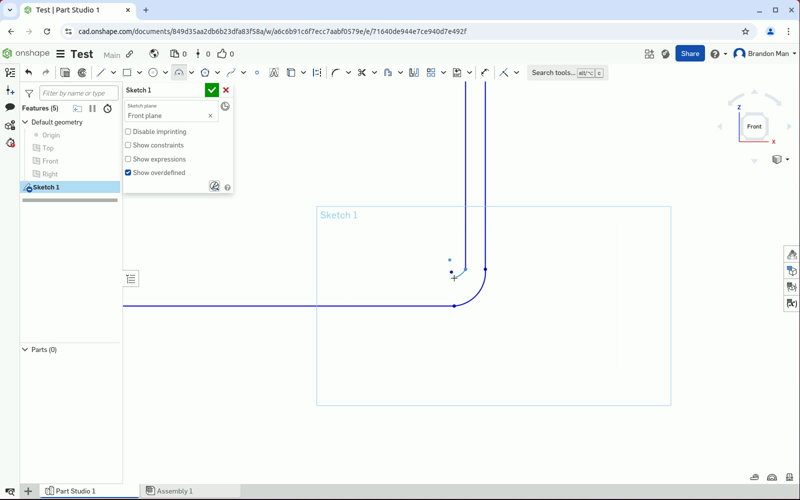
scroll(6)
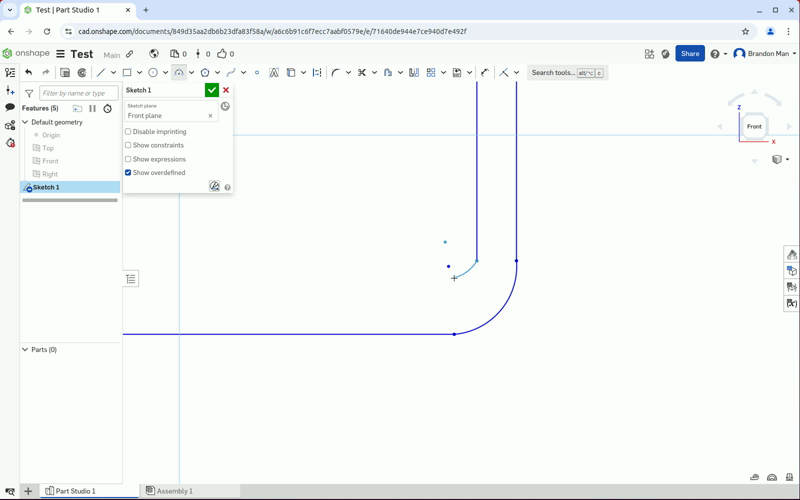
click(454, 277)
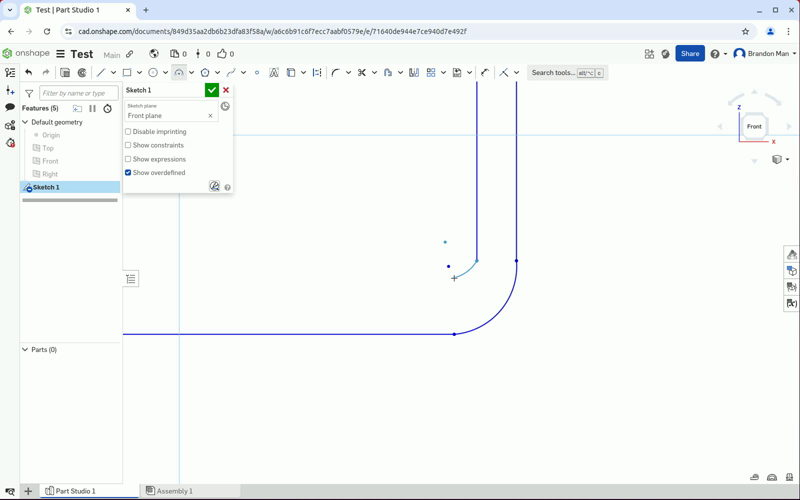
scroll(-6)
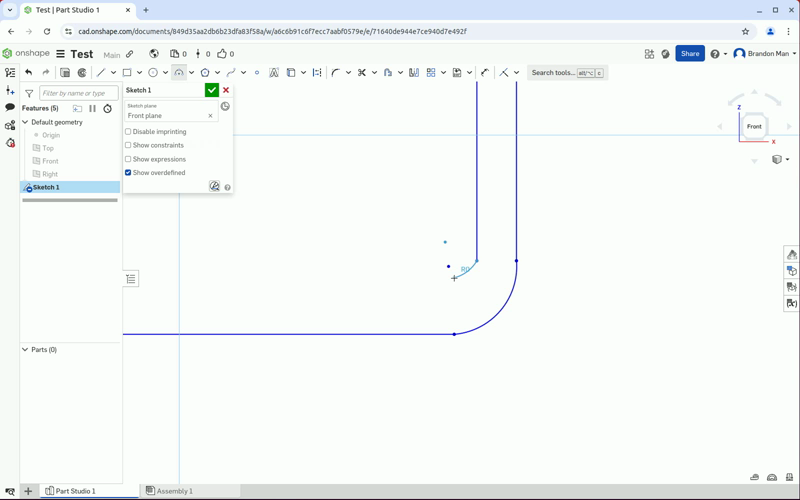
scroll(-6)
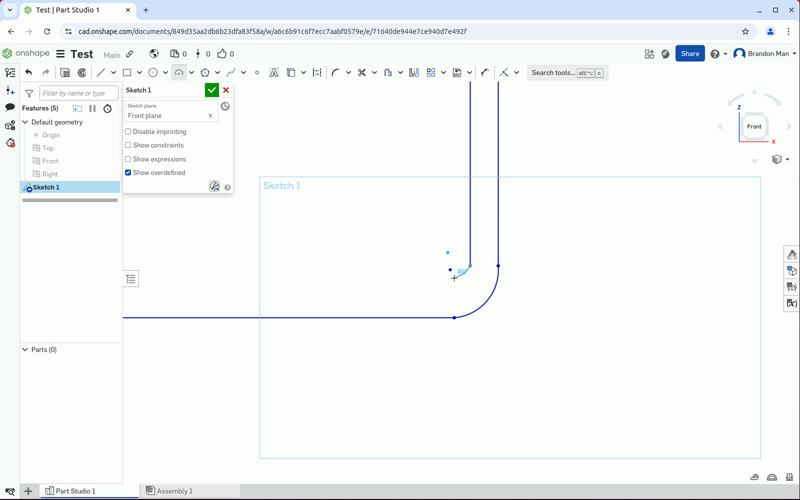
scroll(-6)
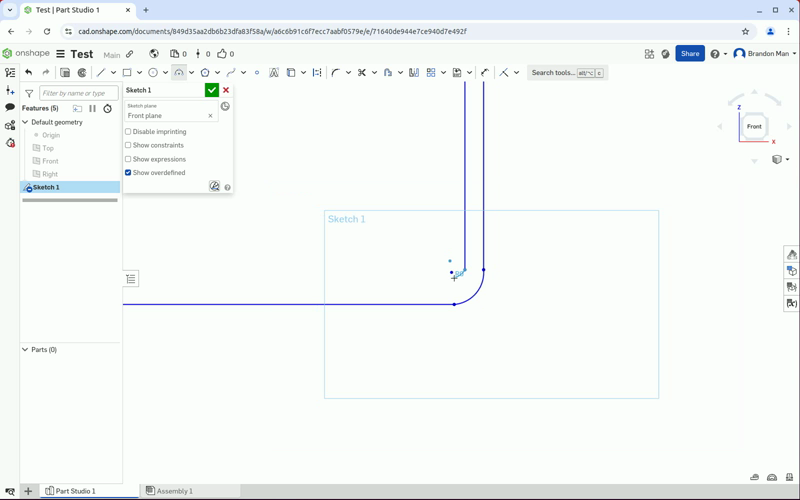
scroll(-6)
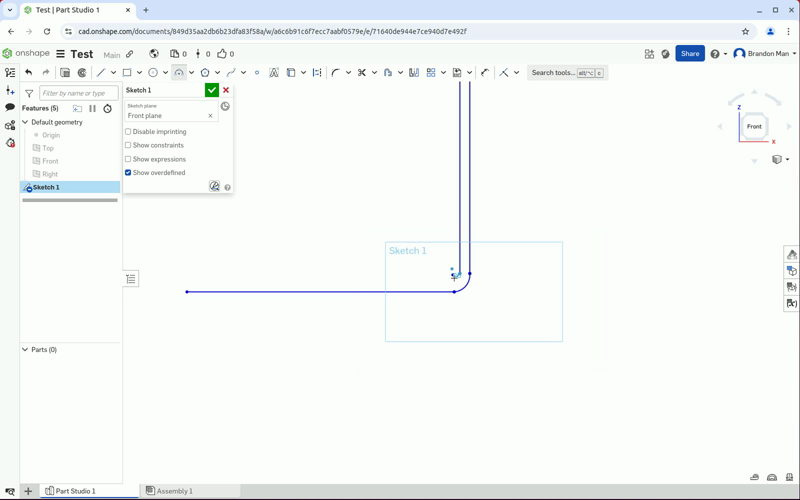
scroll(-6)
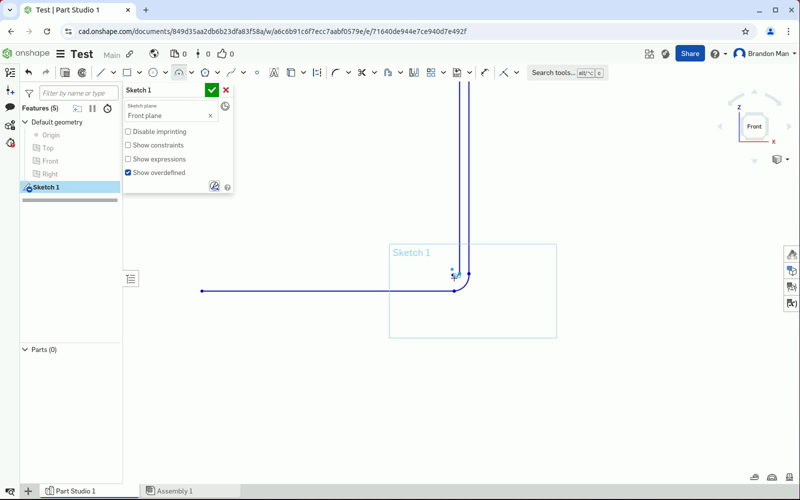
scroll(-6)
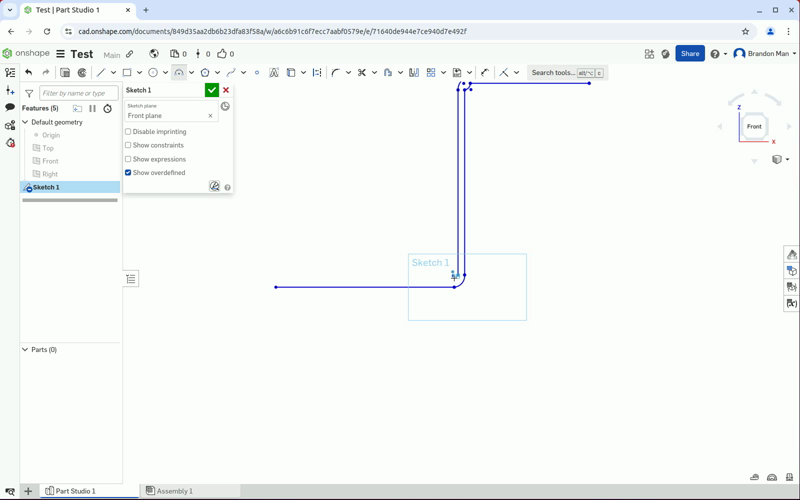
scroll(-6)
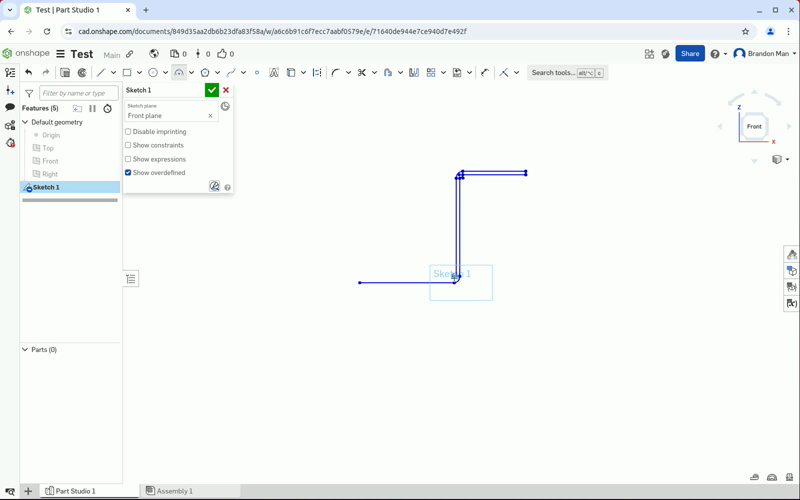
mouse_move(454, 276)
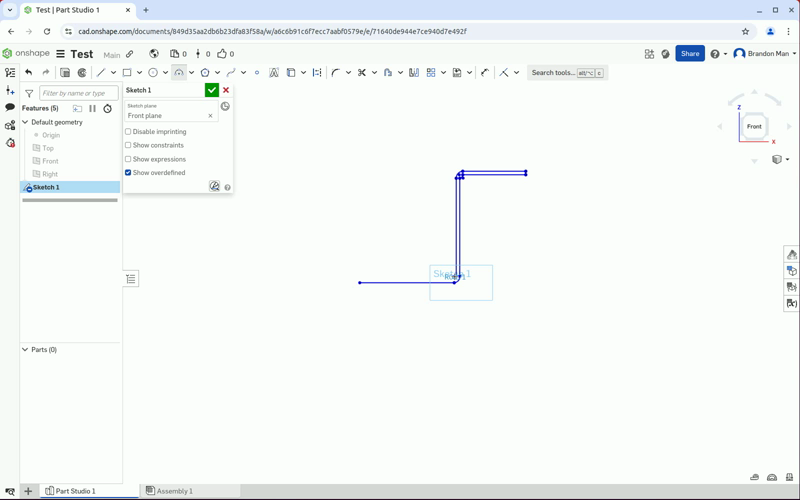
scroll(6)
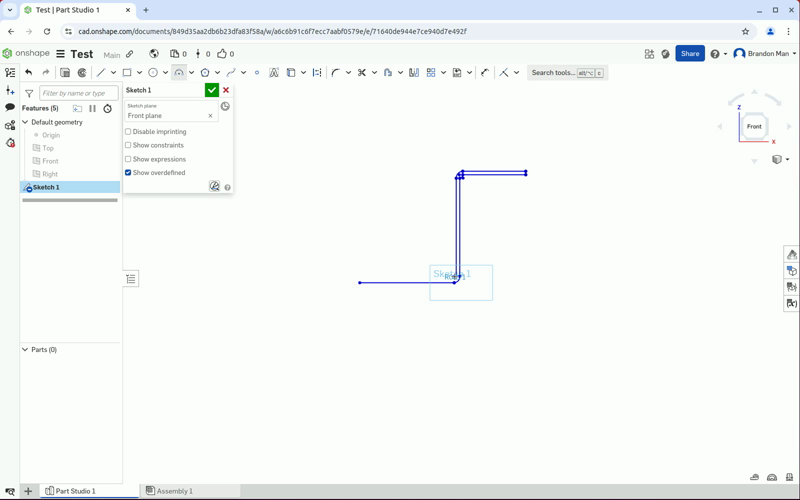
scroll(6)
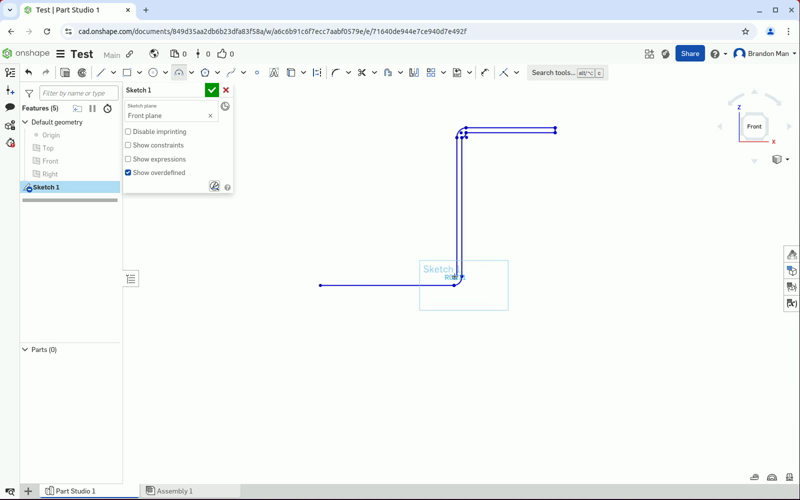
scroll(6)
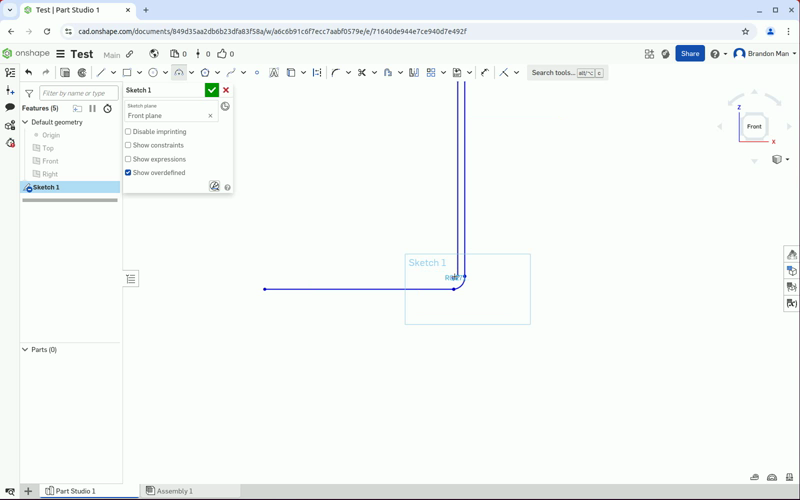
scroll(6)
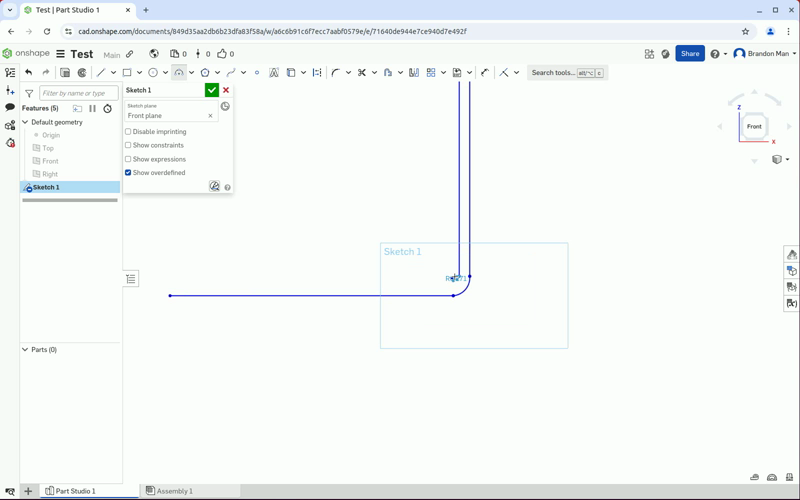
scroll(6)
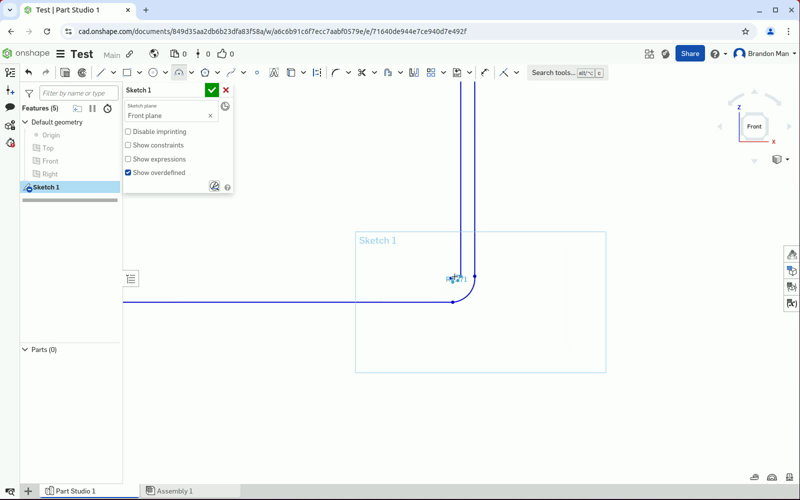
scroll(6)
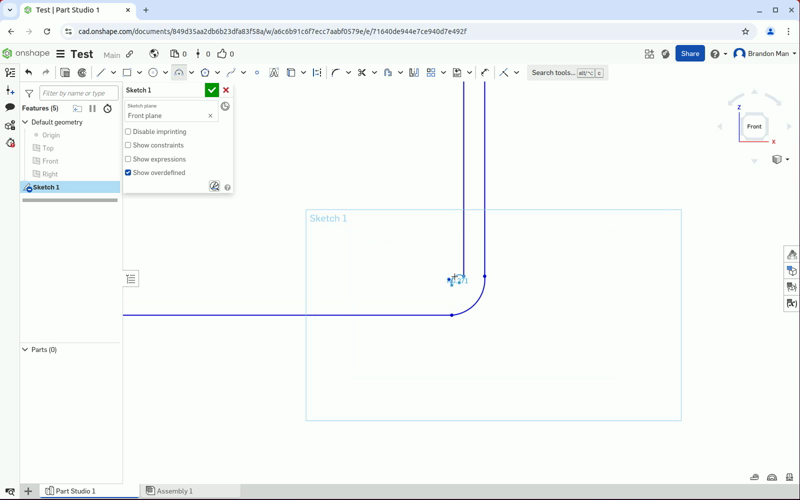
scroll(6)
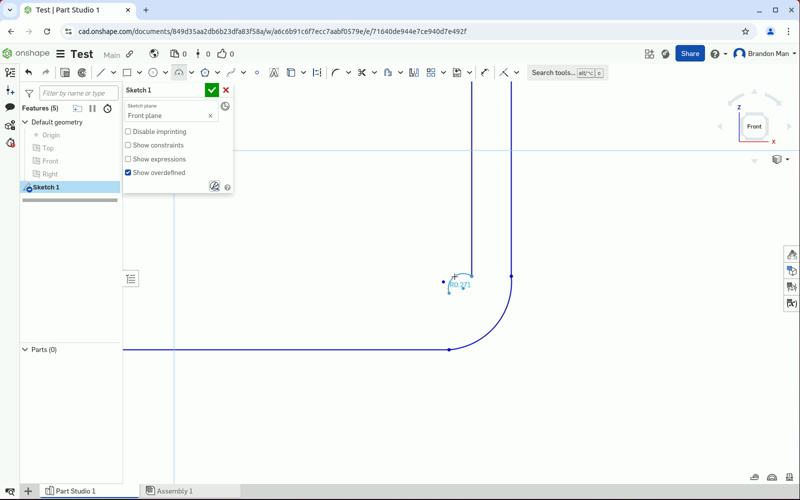
click(454, 276)
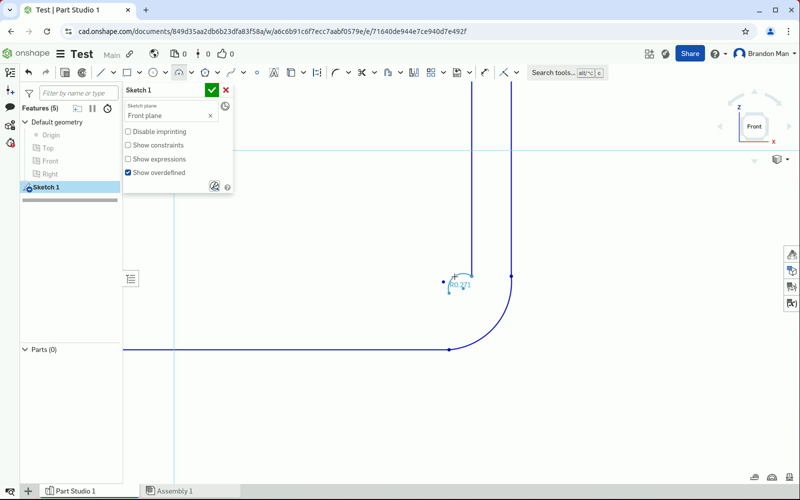
scroll(-6)
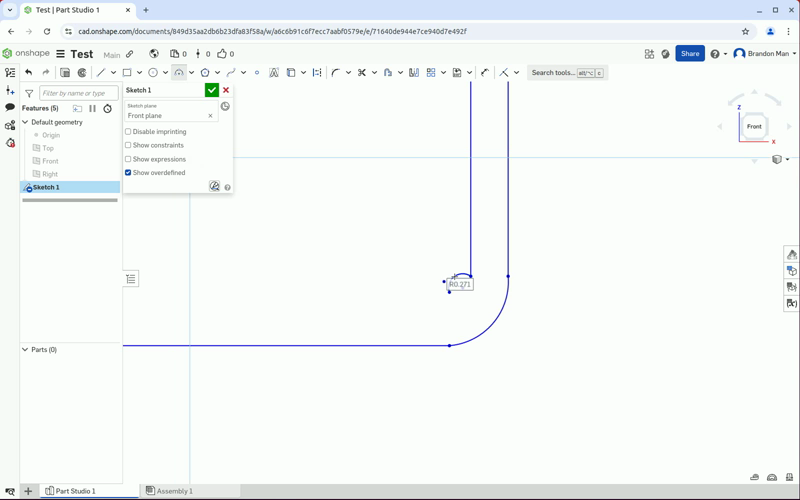
scroll(-6)
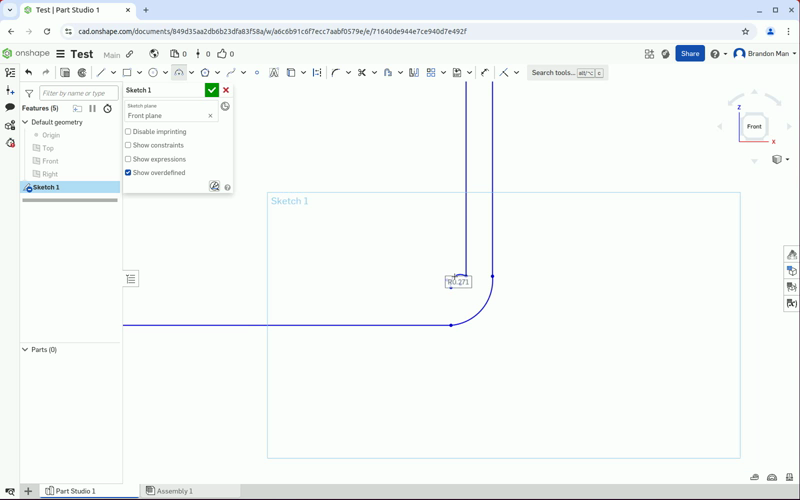
scroll(-6)
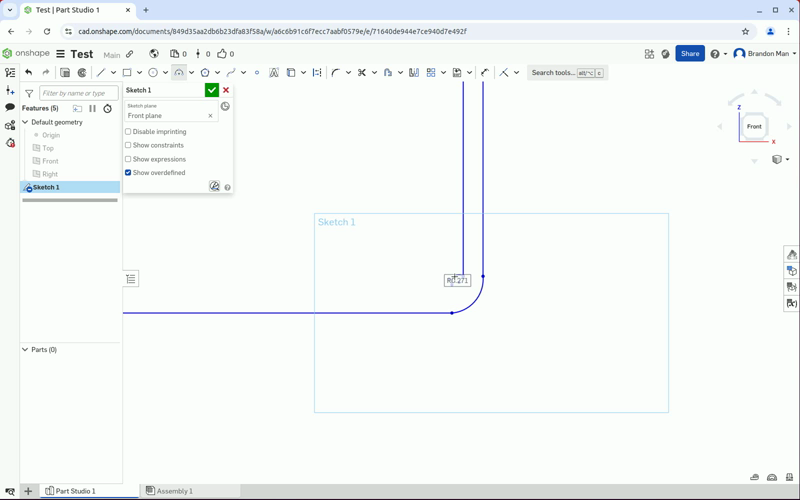
scroll(-6)
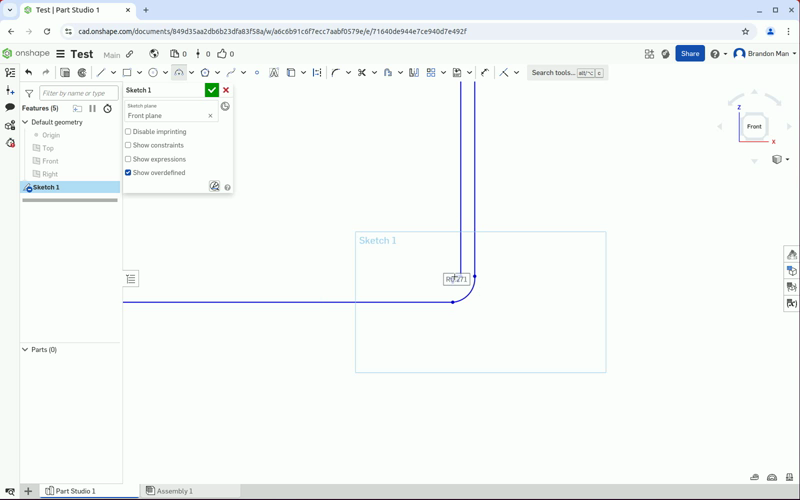
scroll(-6)
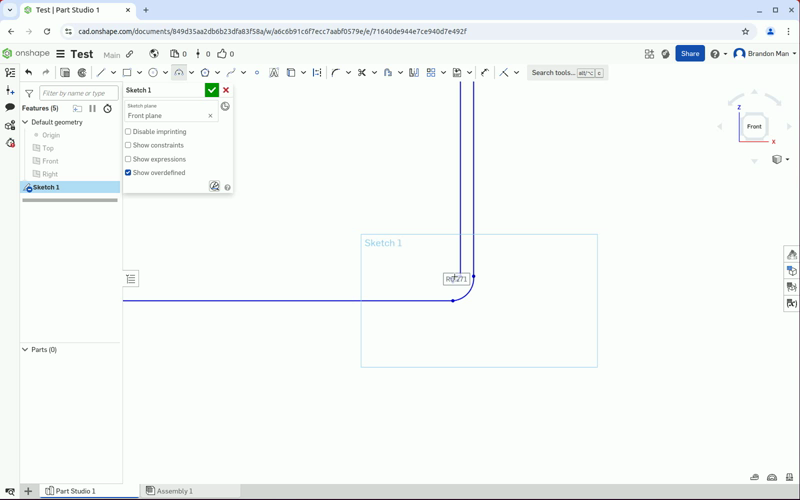
scroll(-6)
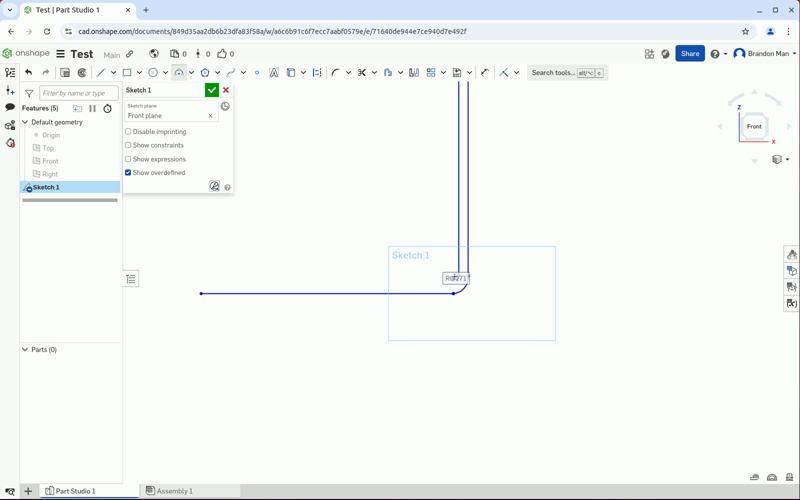
scroll(-6)
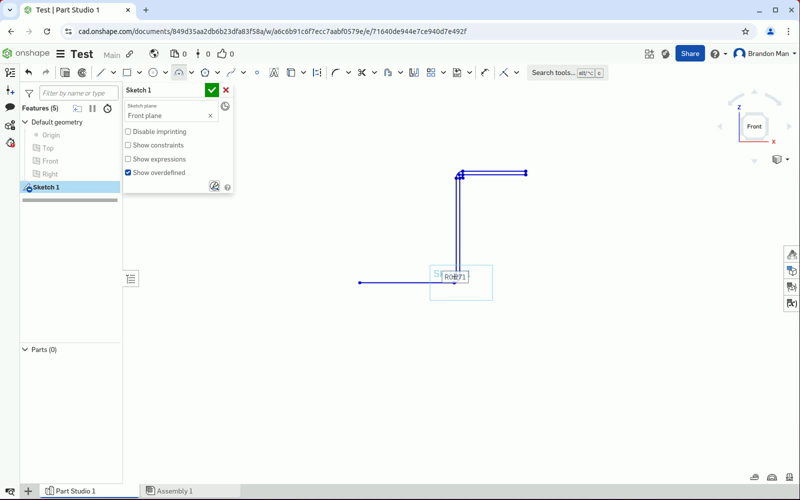
key_up(shift)
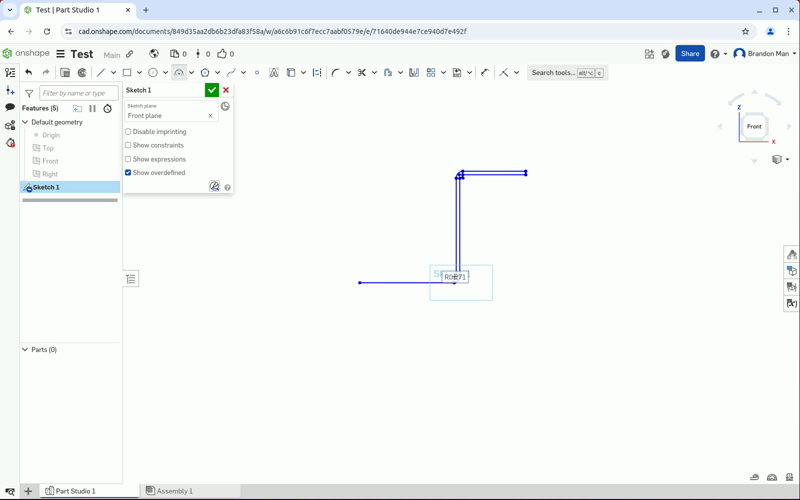
key(esc)
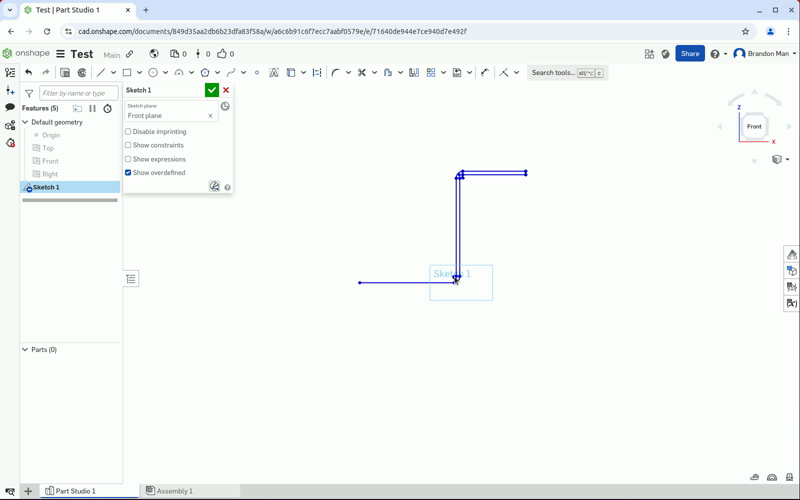
key(l)
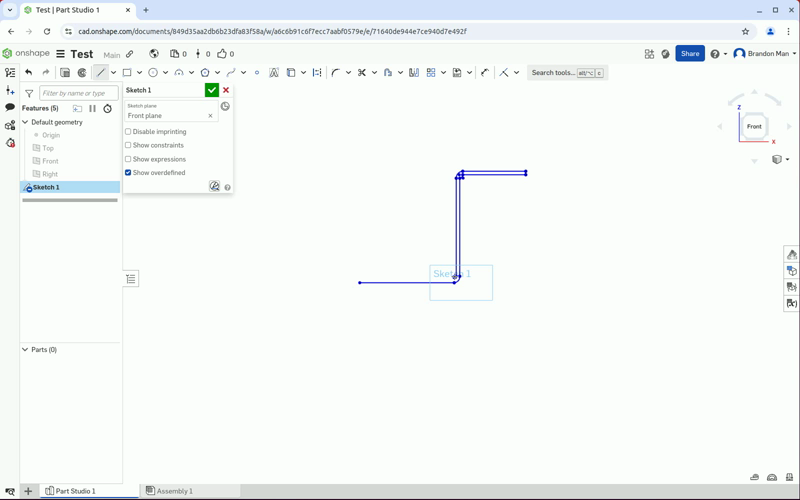
mouse_move(454, 277)
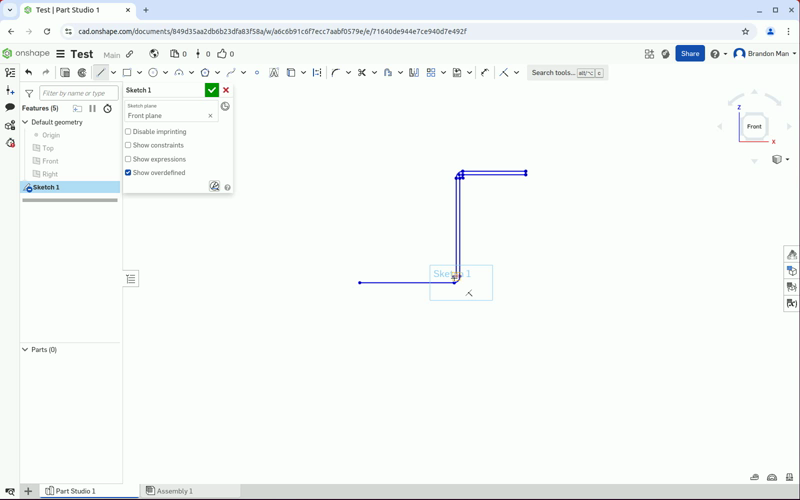
scroll(6)
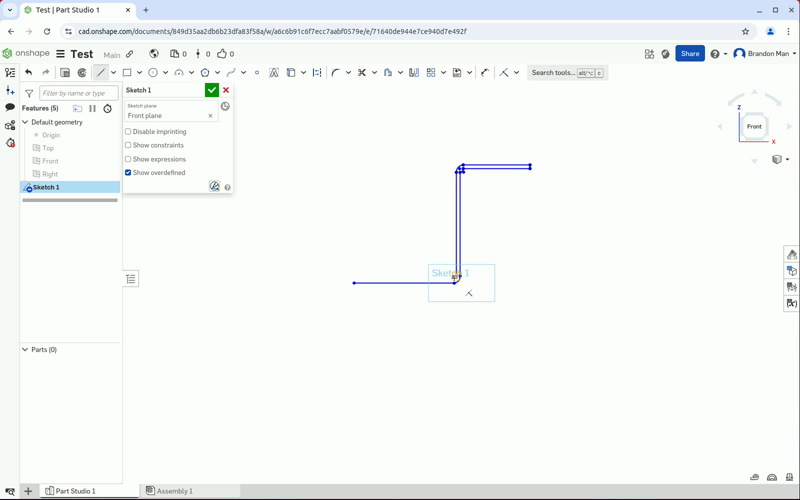
scroll(6)
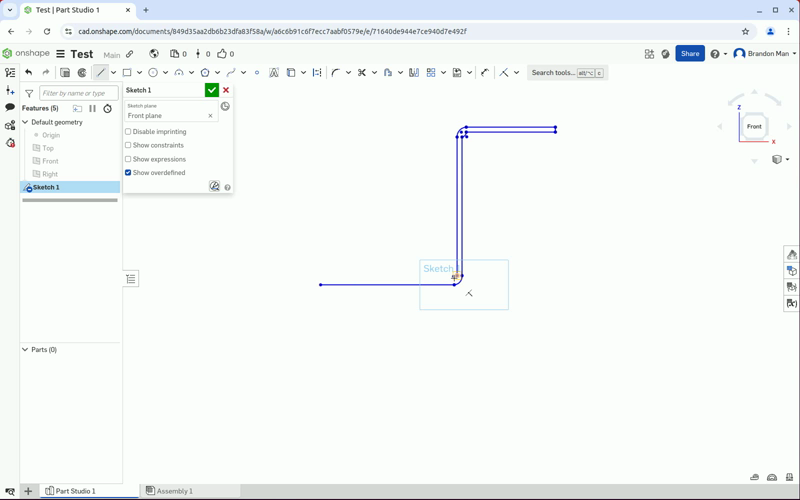
scroll(6)
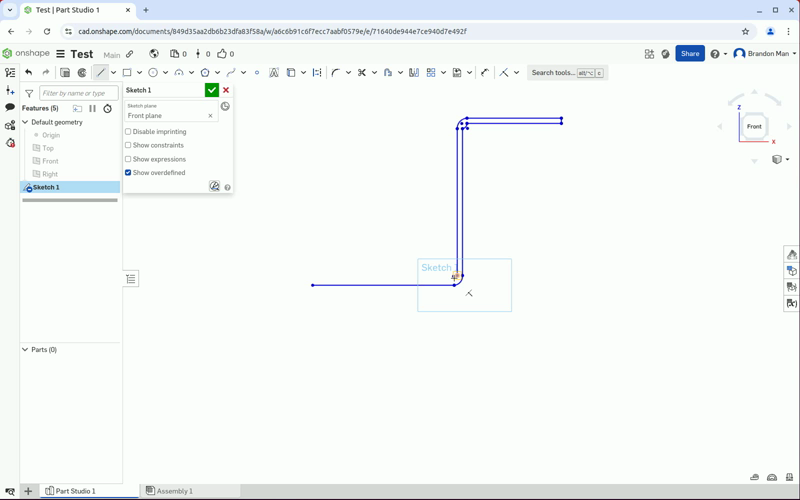
scroll(6)
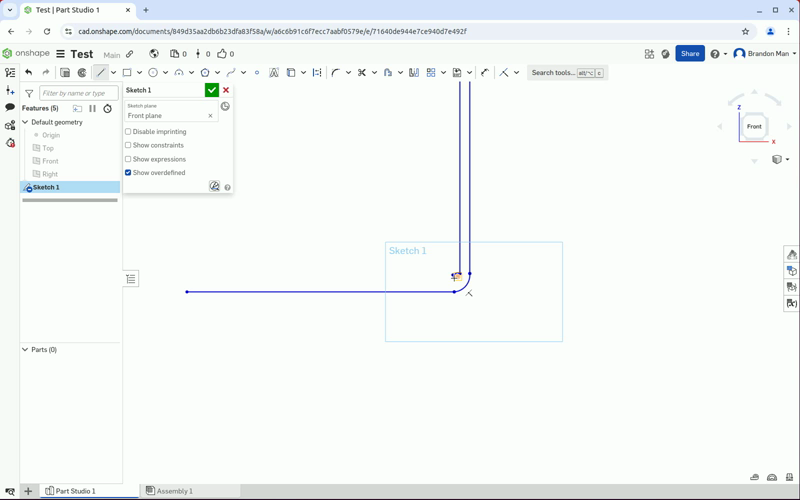
scroll(6)
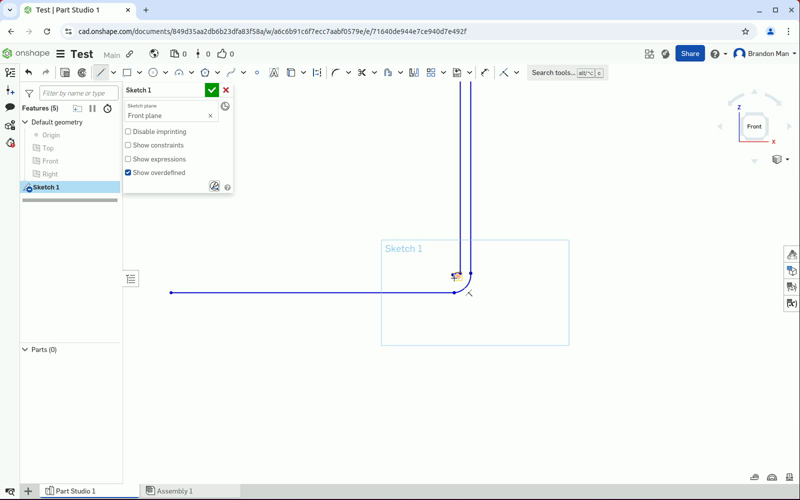
scroll(6)
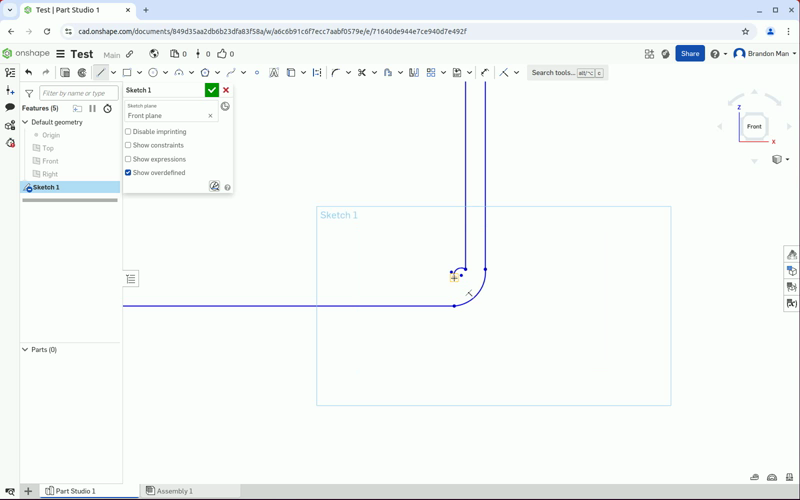
scroll(6)
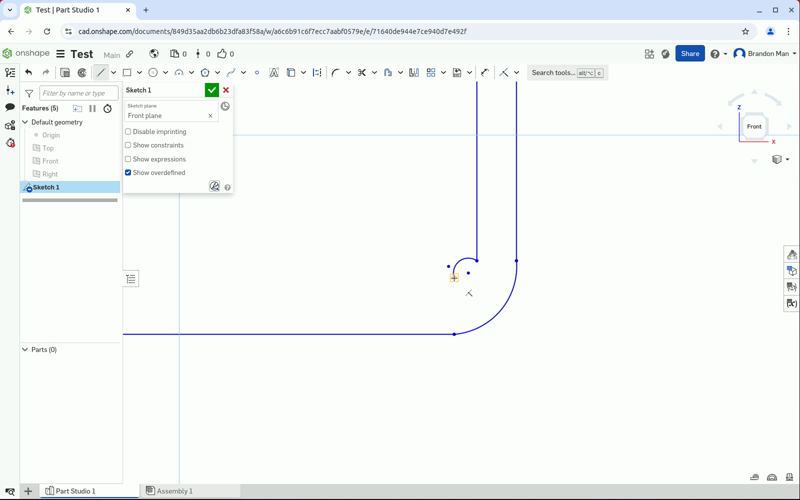
click(454, 277)
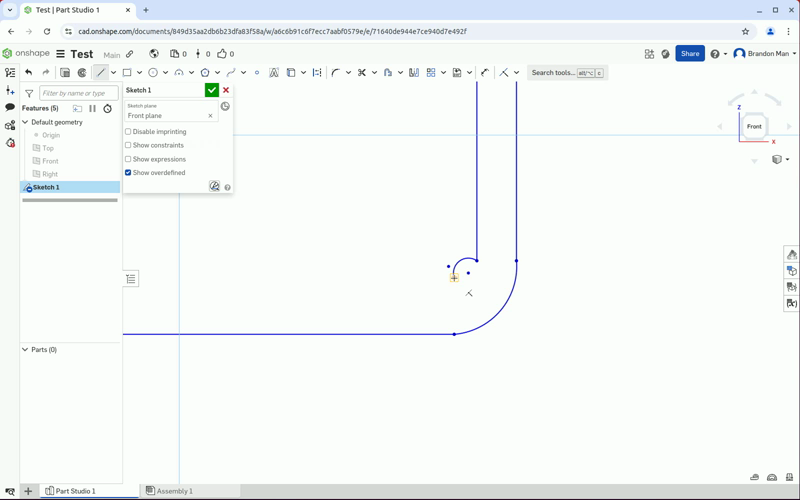
scroll(-6)
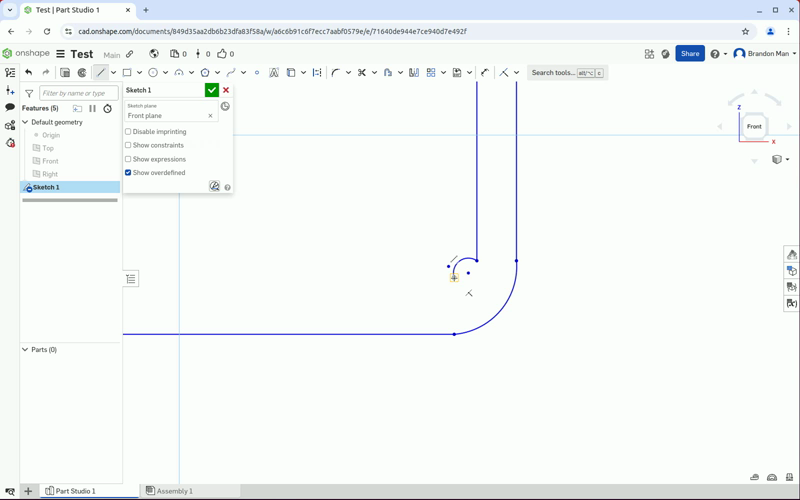
scroll(-6)
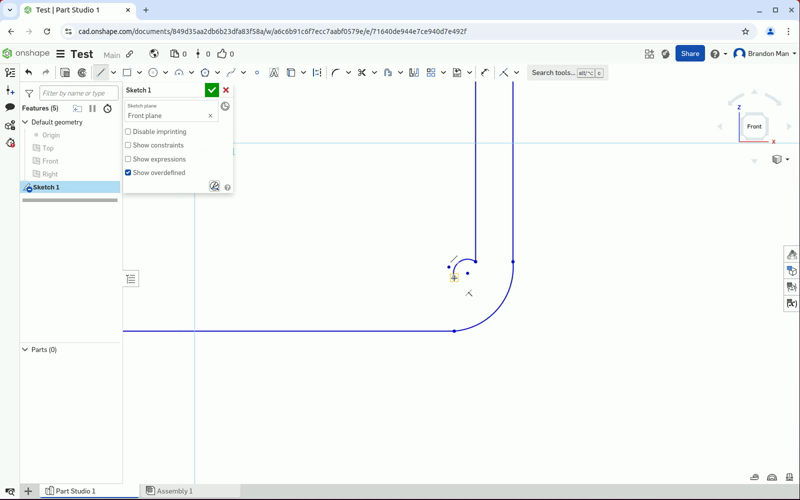
scroll(-6)
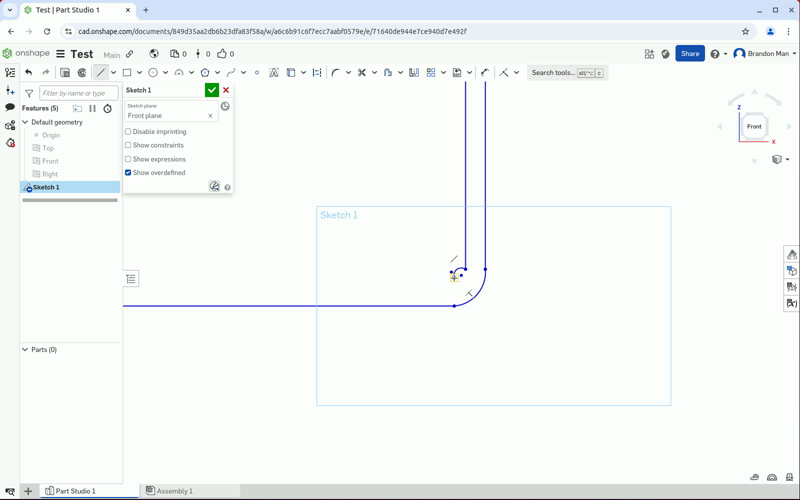
scroll(-6)
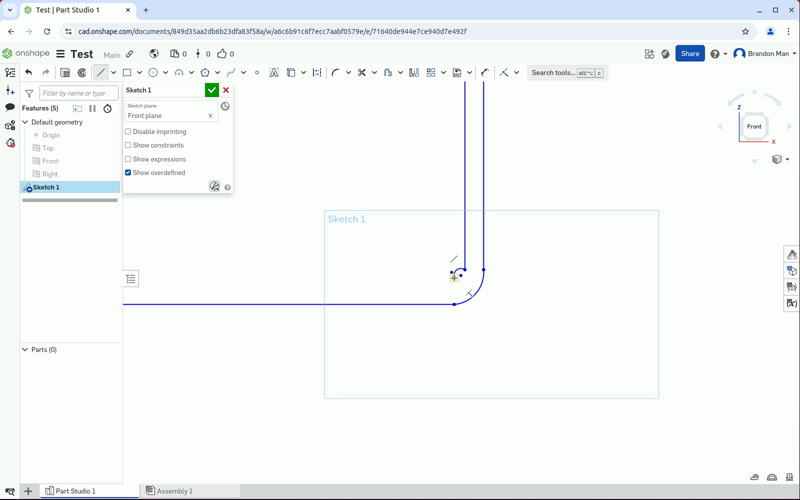
scroll(-6)
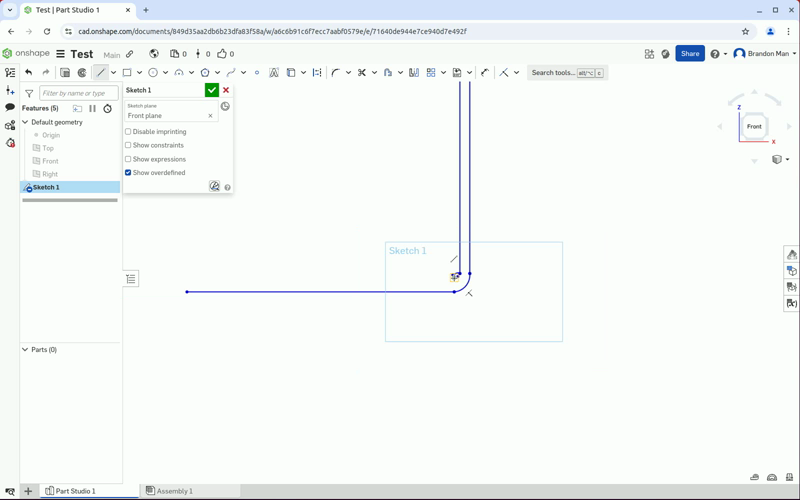
scroll(-6)
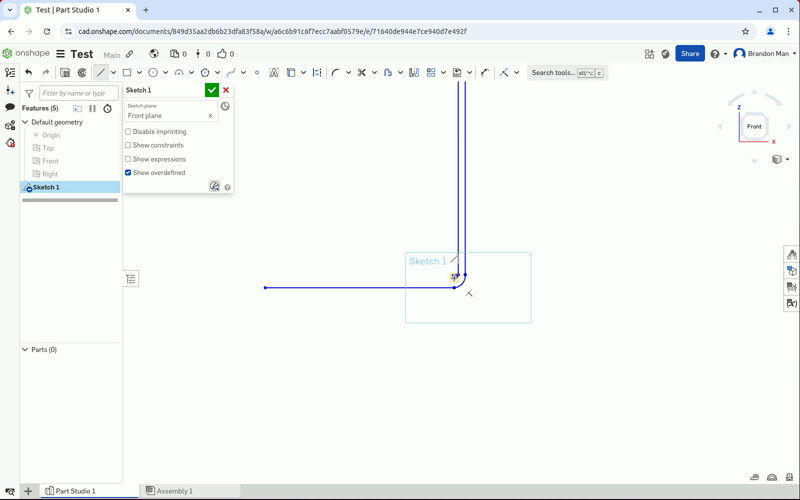
scroll(-6)
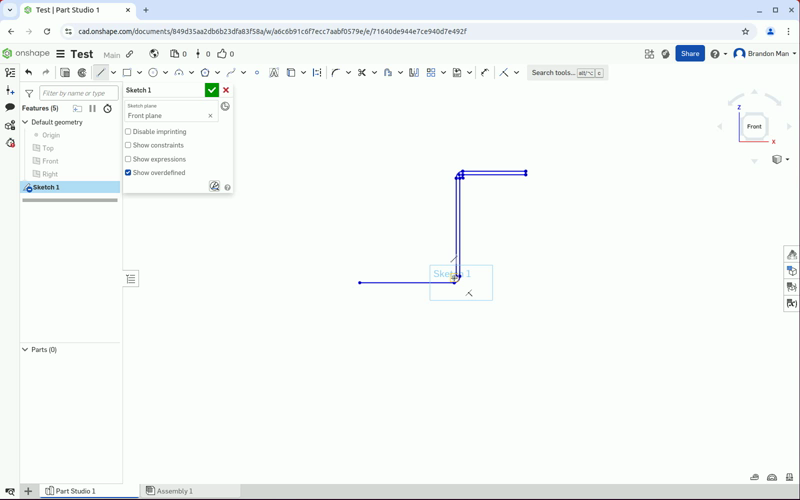
key_down(shift)
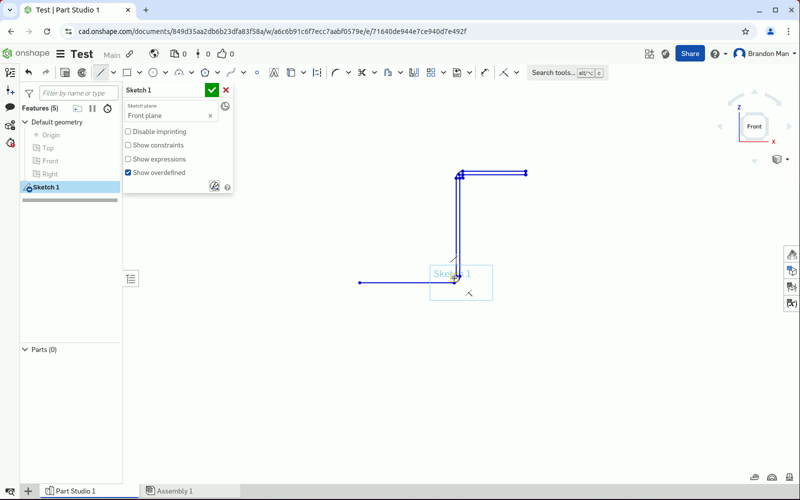
mouse_move(359, 277)
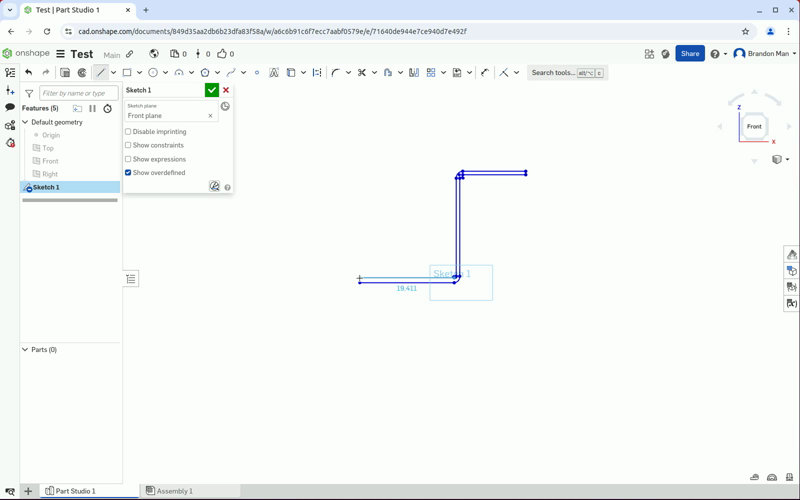
click(359, 277)
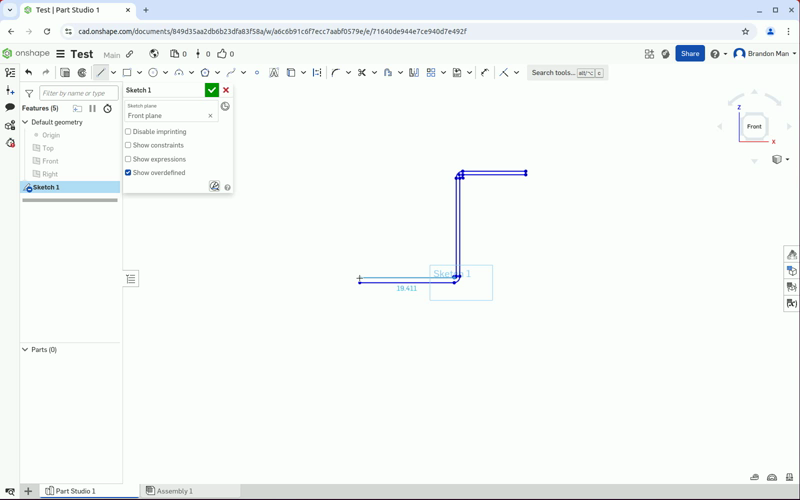
key_up(shift)
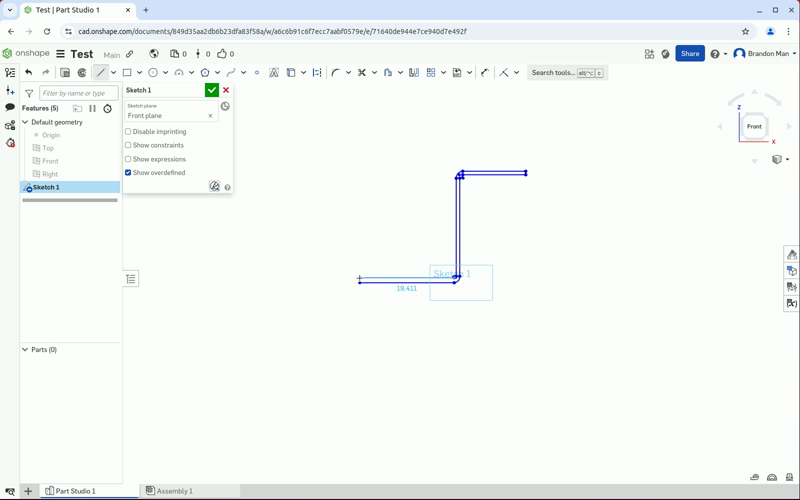
mouse_move(389, 277)
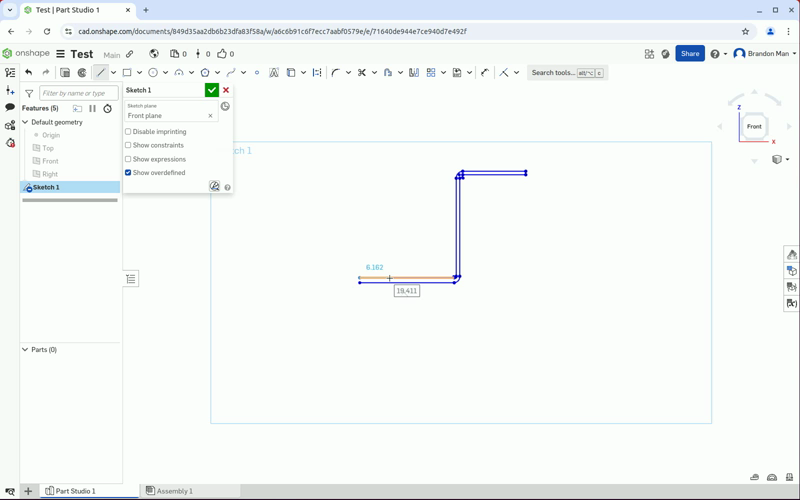
key_down(shift)
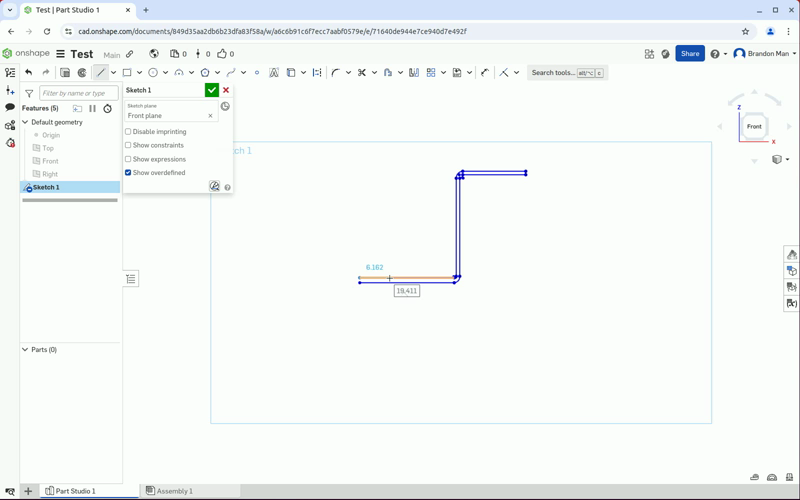
mouse_move(359, 282)
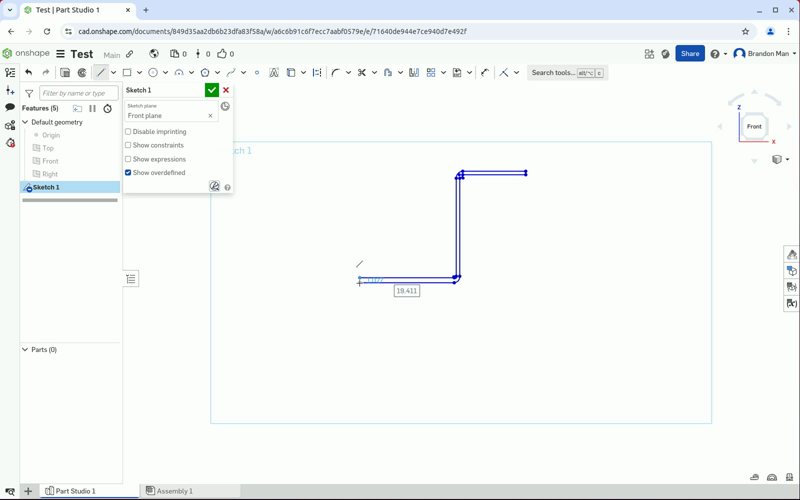
scroll(6)
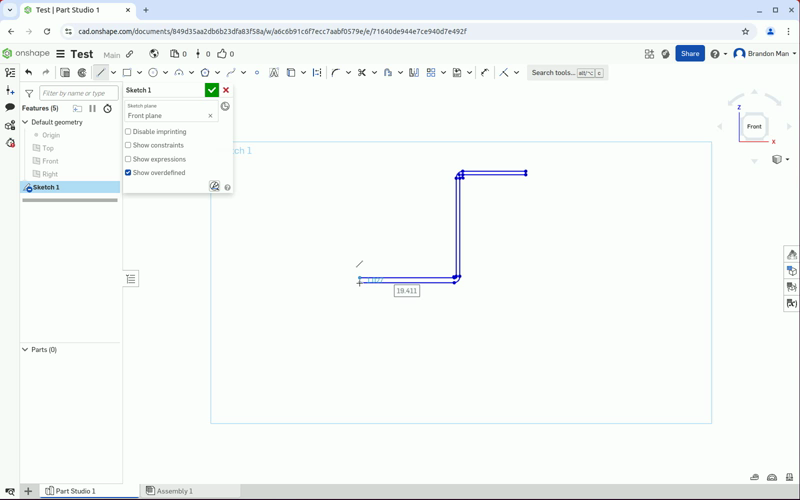
scroll(6)
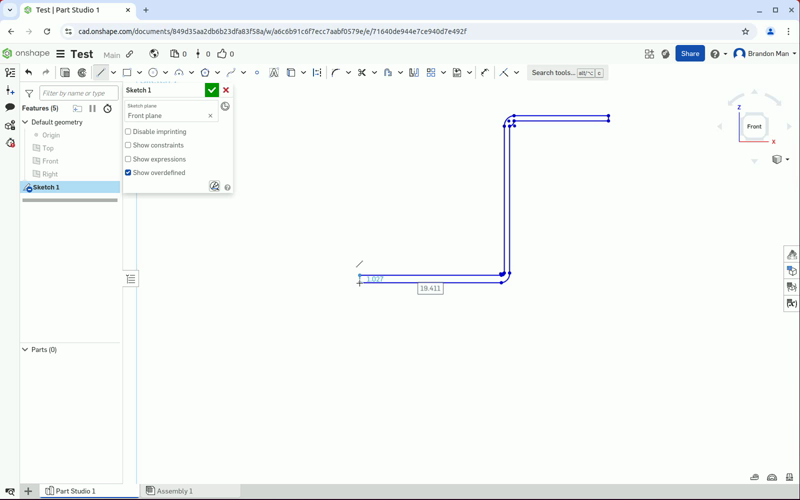
scroll(6)
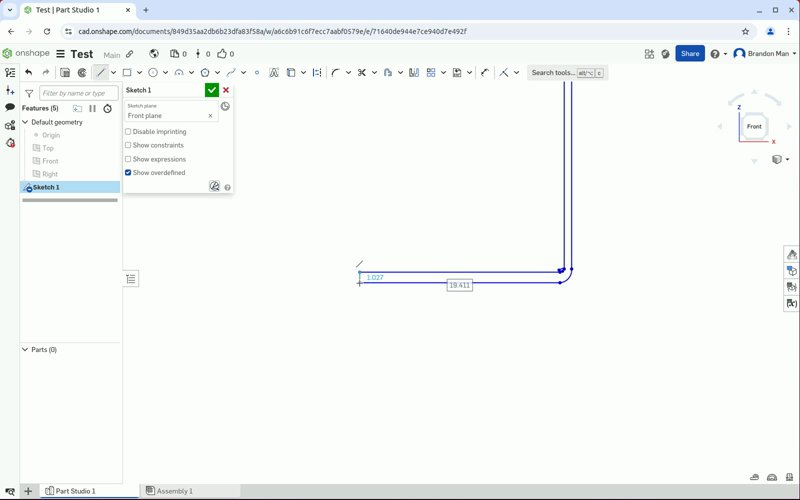
scroll(6)
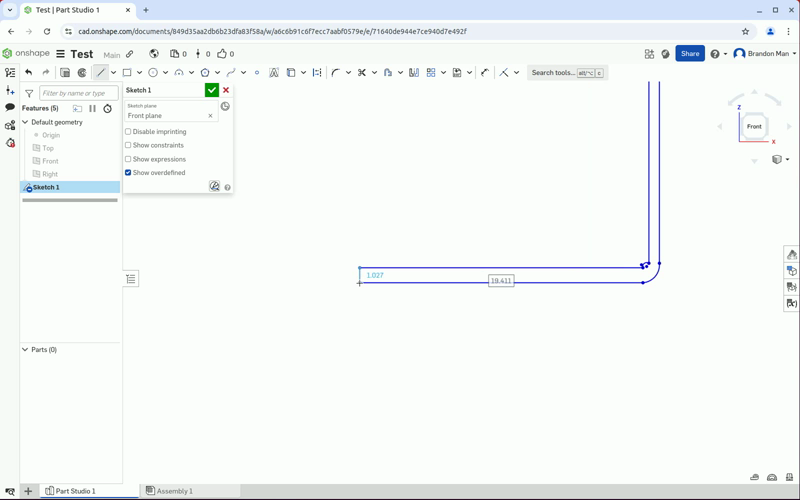
scroll(6)
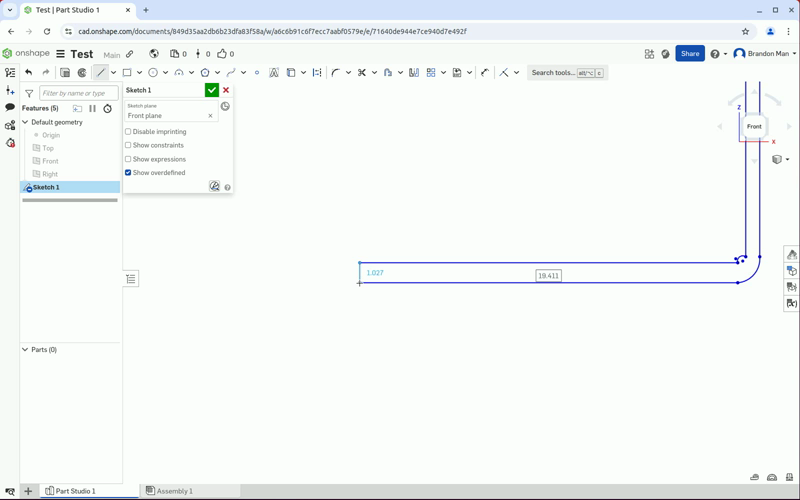
scroll(6)
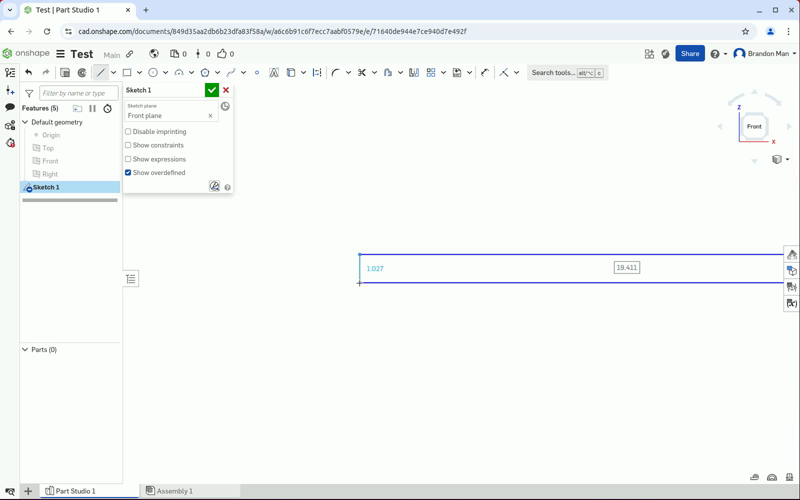
scroll(6)
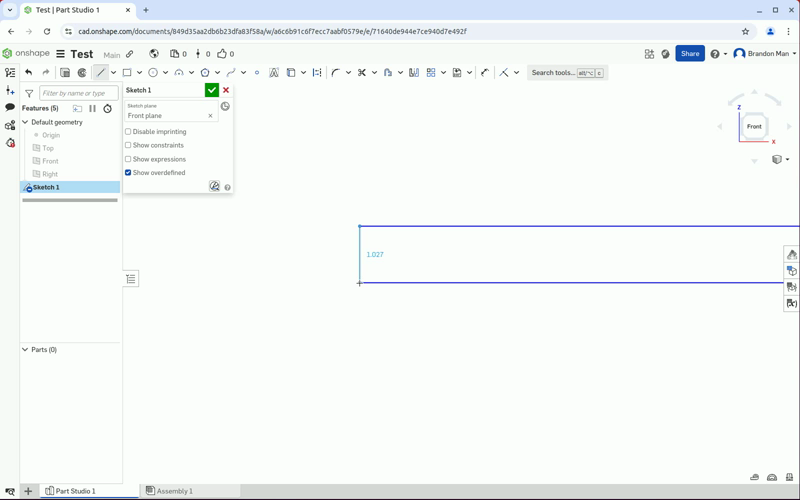
key_up(shift)
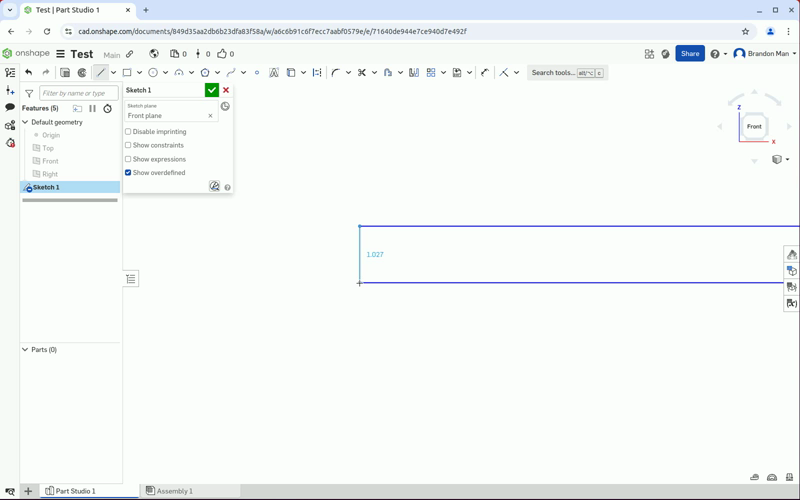
click(359, 282)
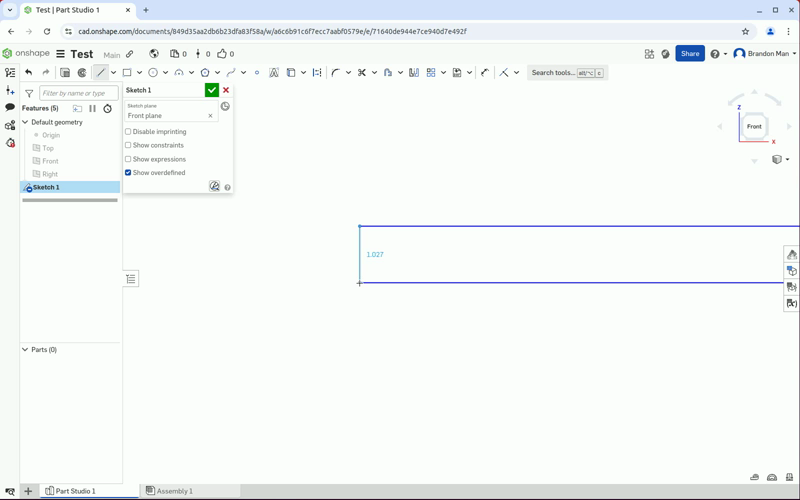
scroll(-6)
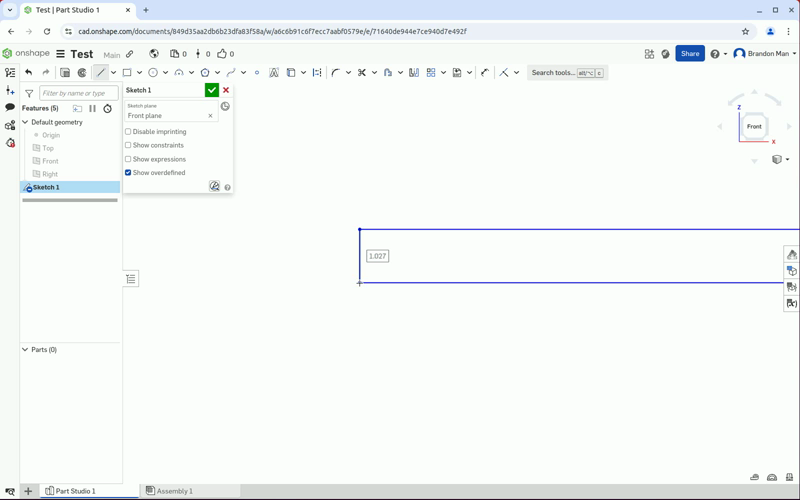
scroll(-6)
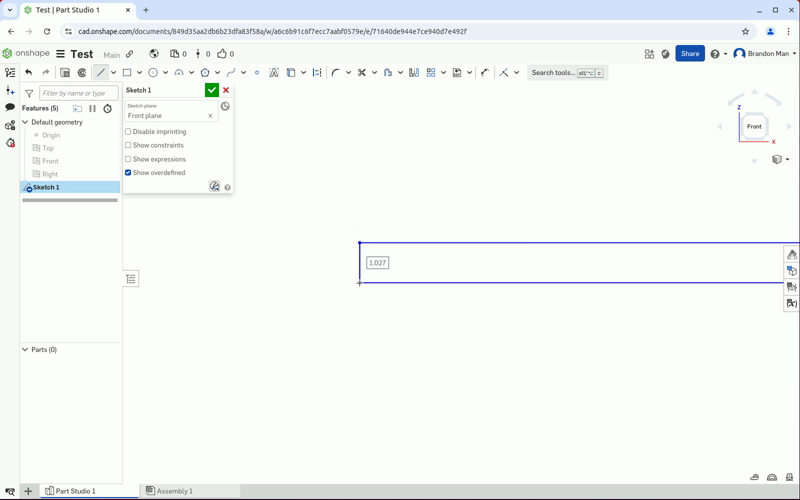
scroll(-6)
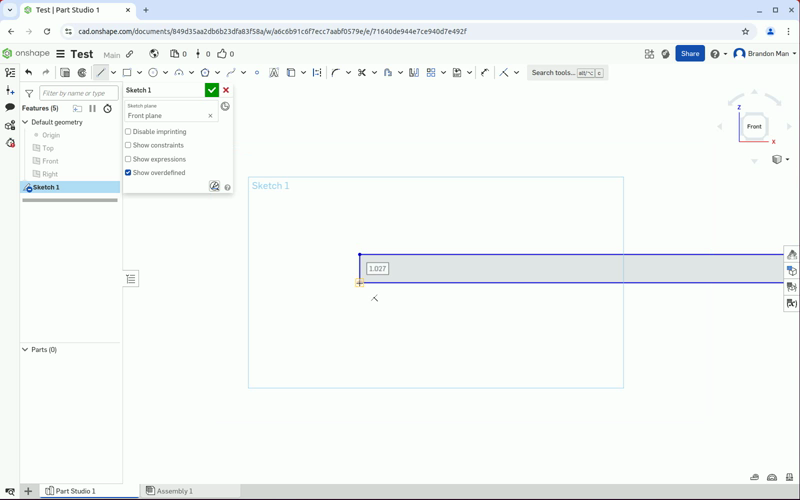
scroll(-6)
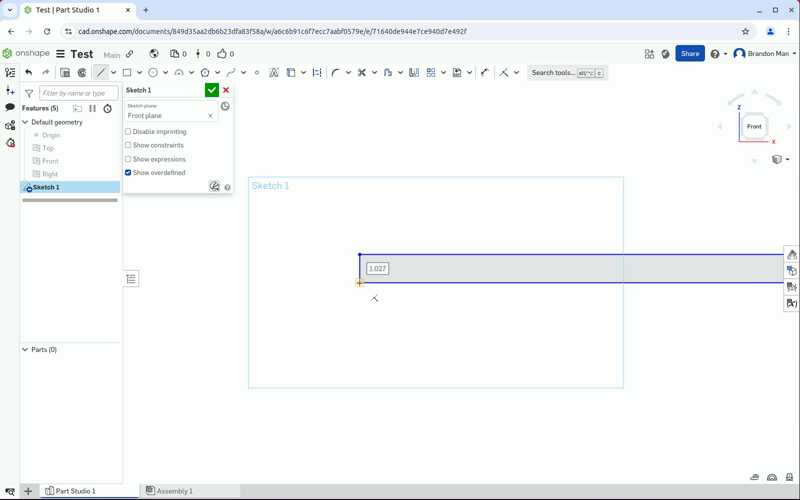
scroll(-6)
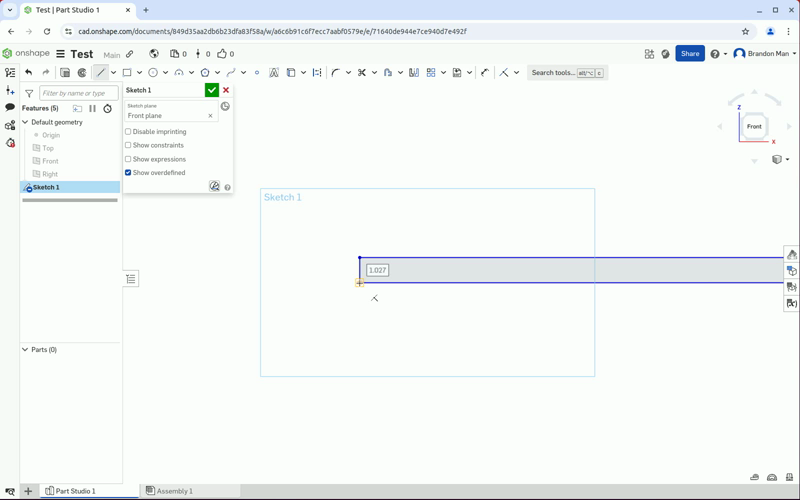
scroll(-6)
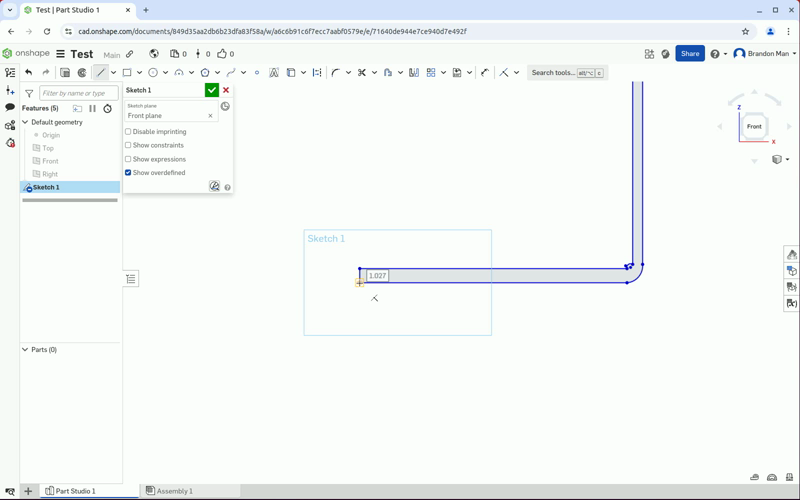
scroll(-6)
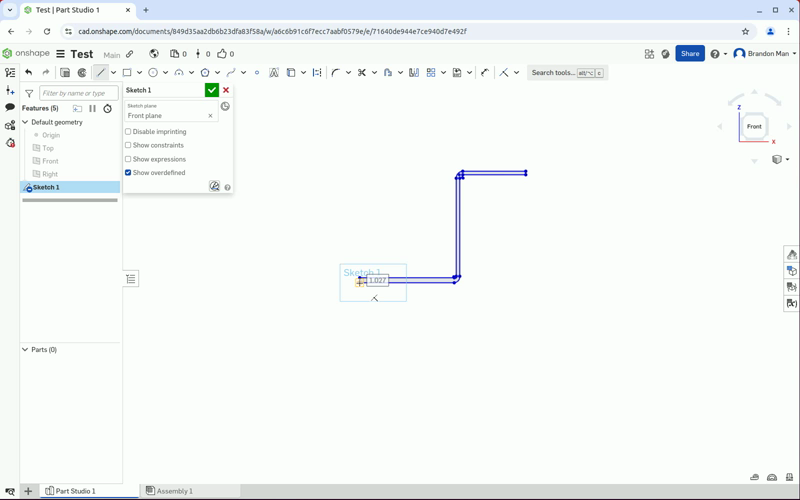
key(esc)
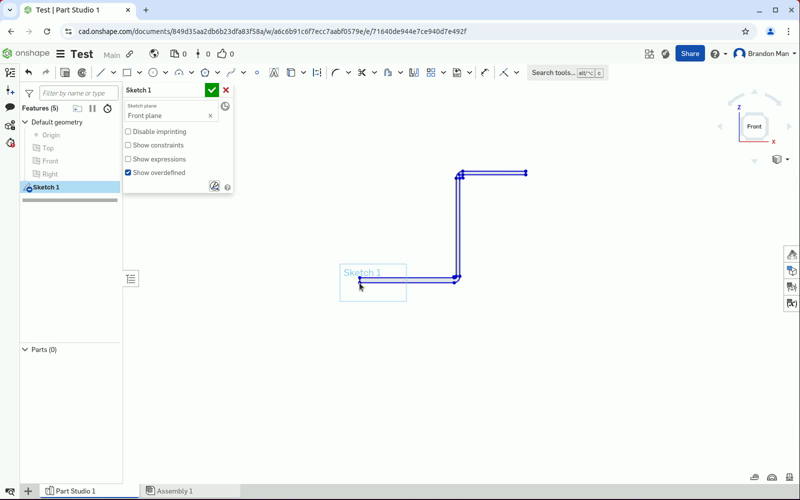
mouse_move(443, 280)
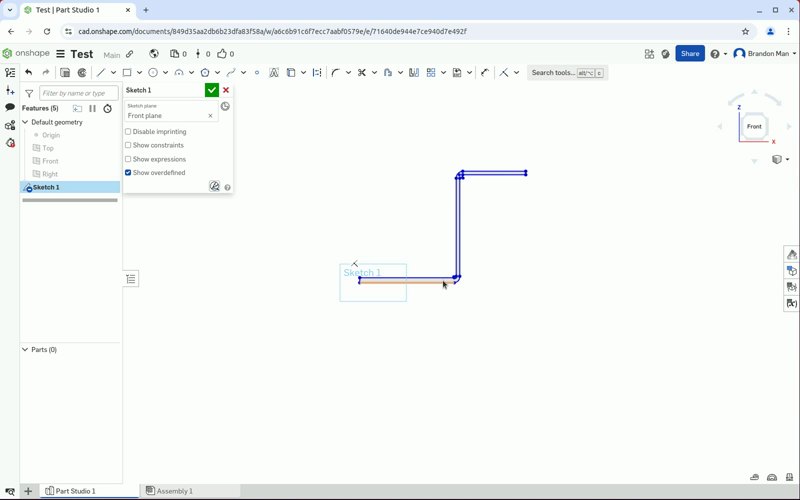
scroll(6)
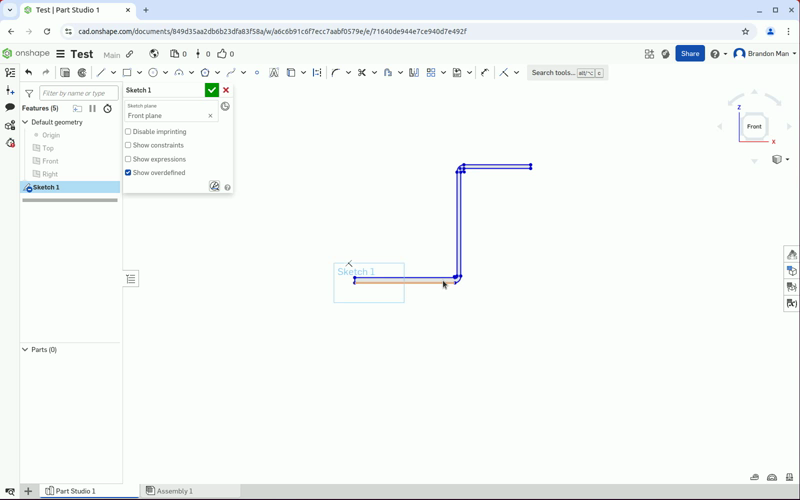
scroll(6)
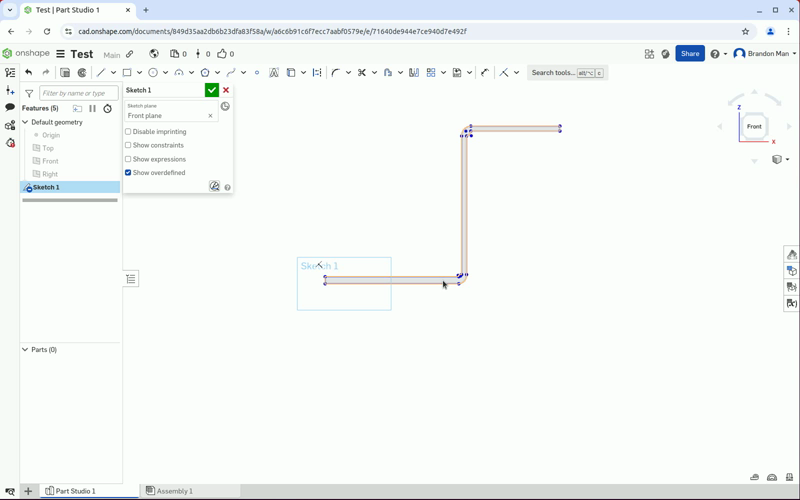
scroll(6)
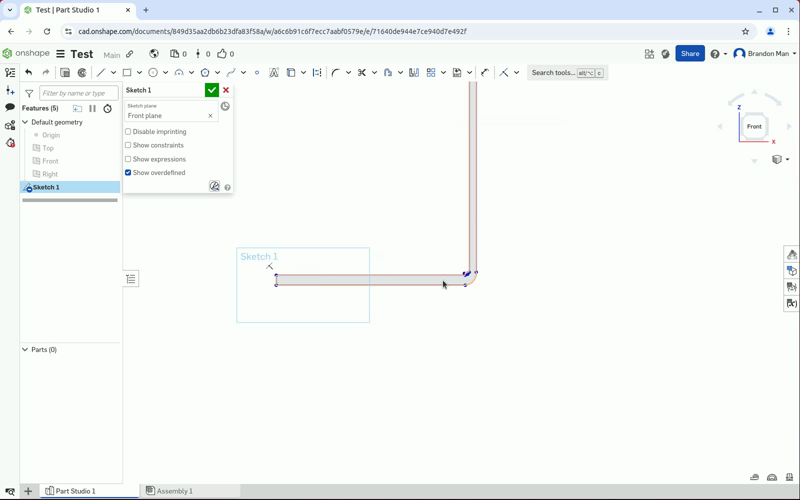
scroll(6)
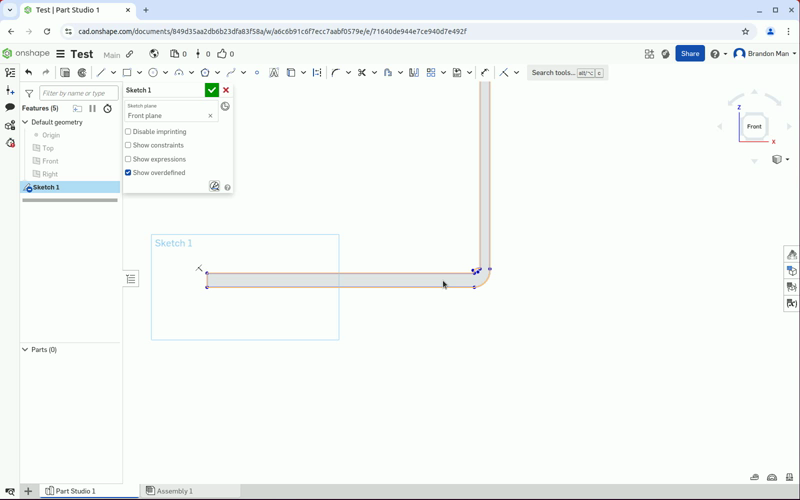
scroll(6)
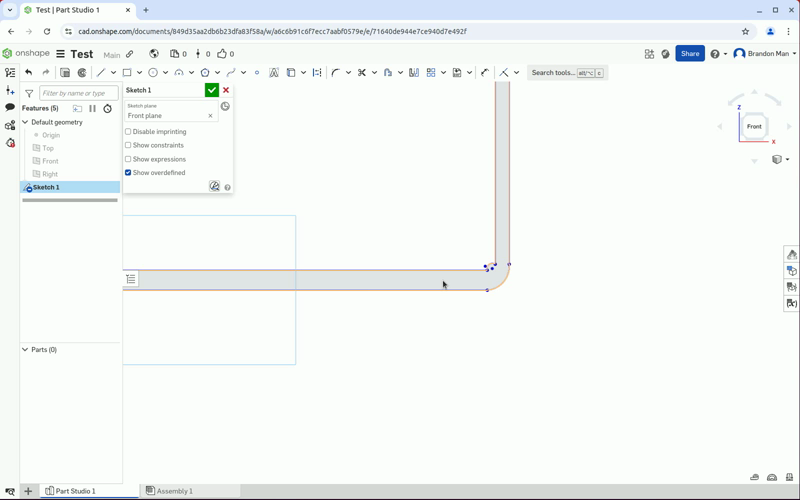
scroll(6)
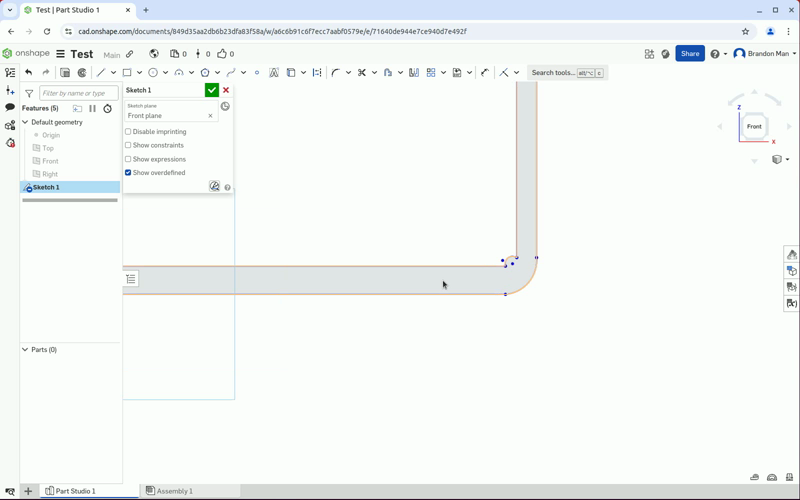
scroll(6)
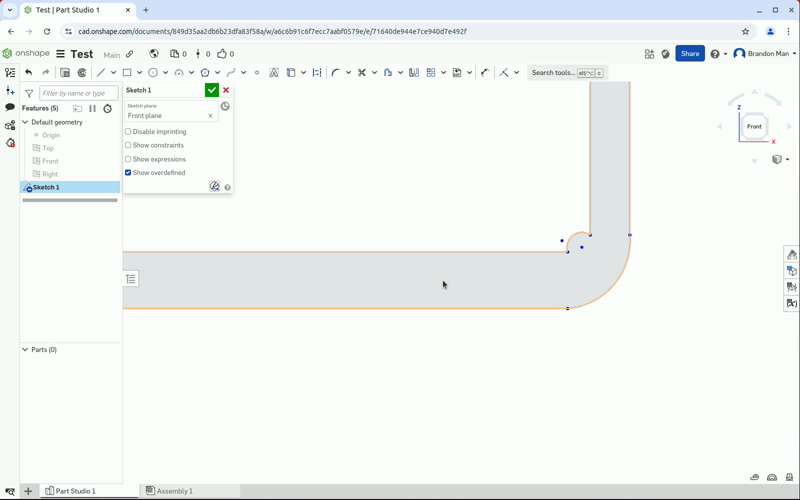
click(443, 280)
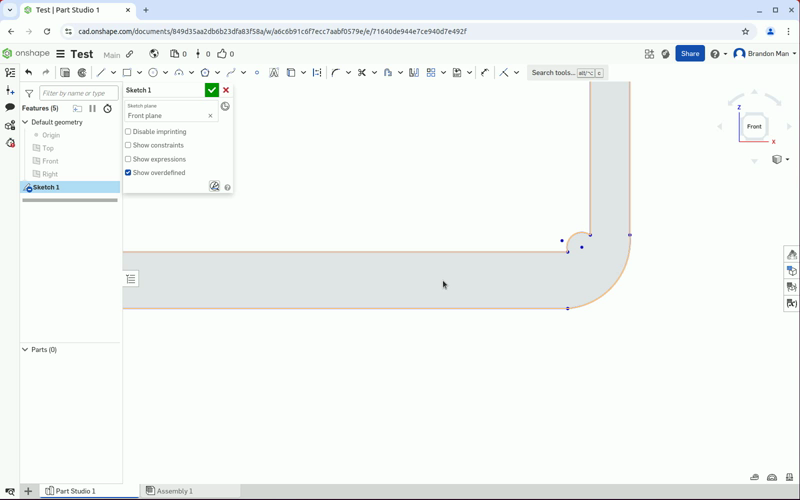
scroll(-6)
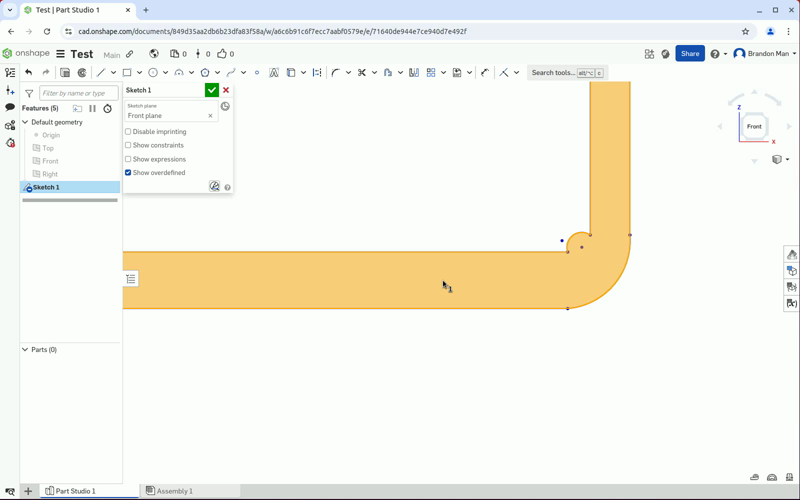
scroll(-6)
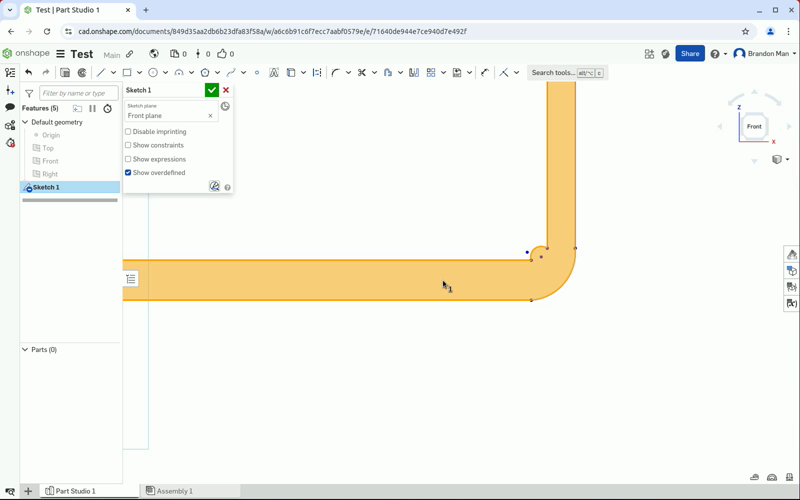
scroll(-6)
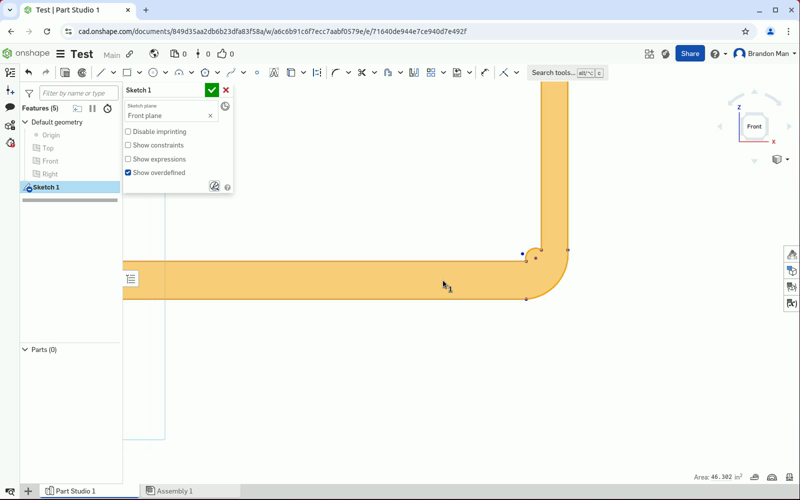
scroll(-6)
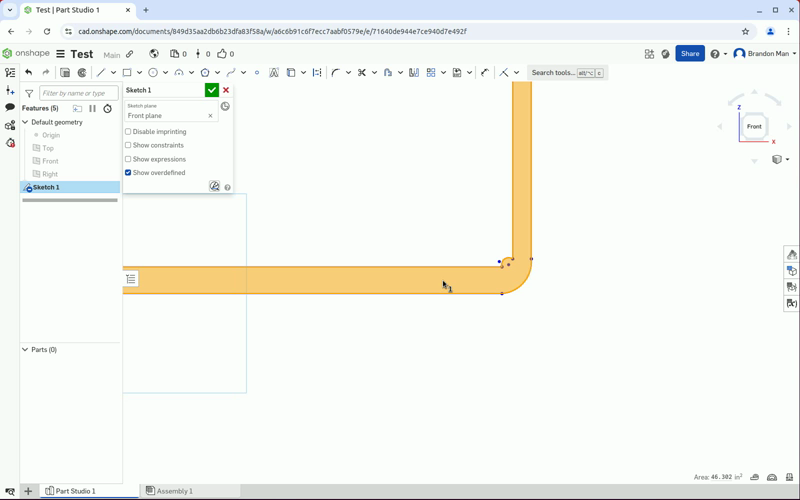
scroll(-6)
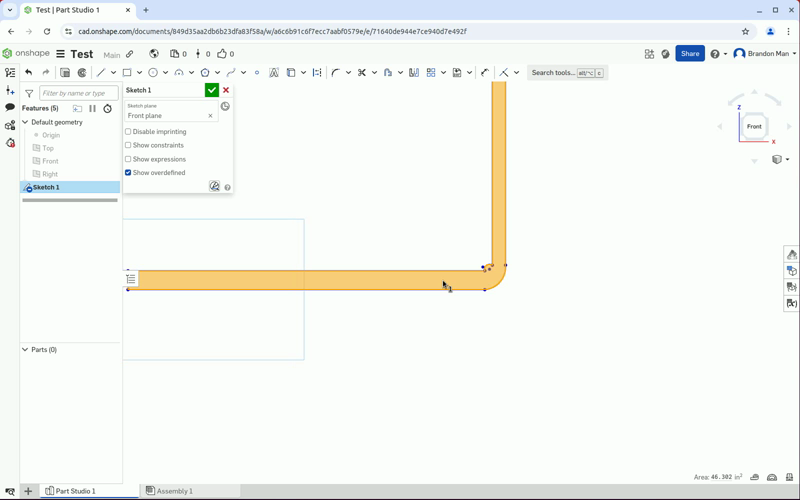
scroll(-6)
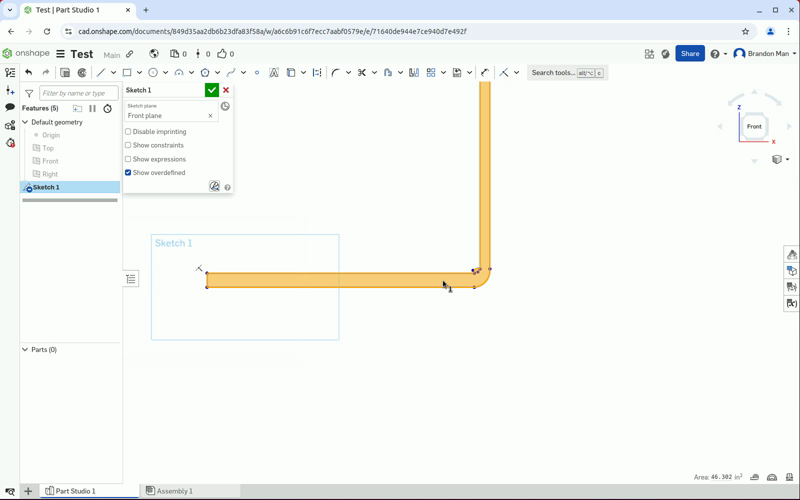
scroll(-6)
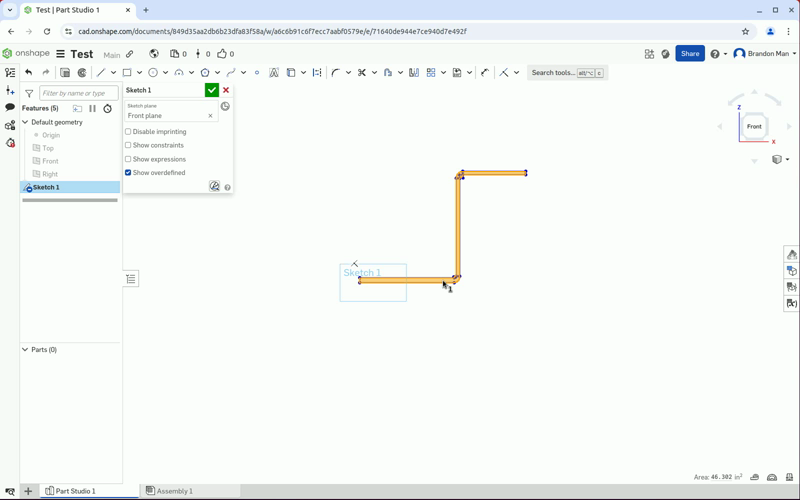
mouse_move(73, 352)
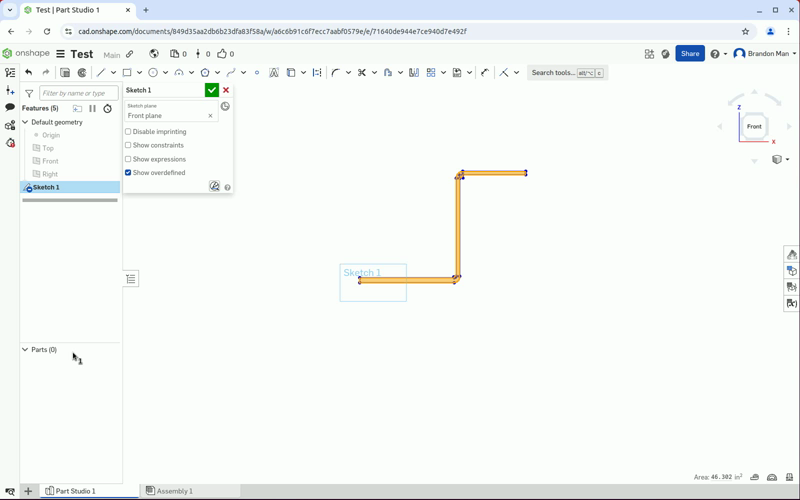
key(shift+y)
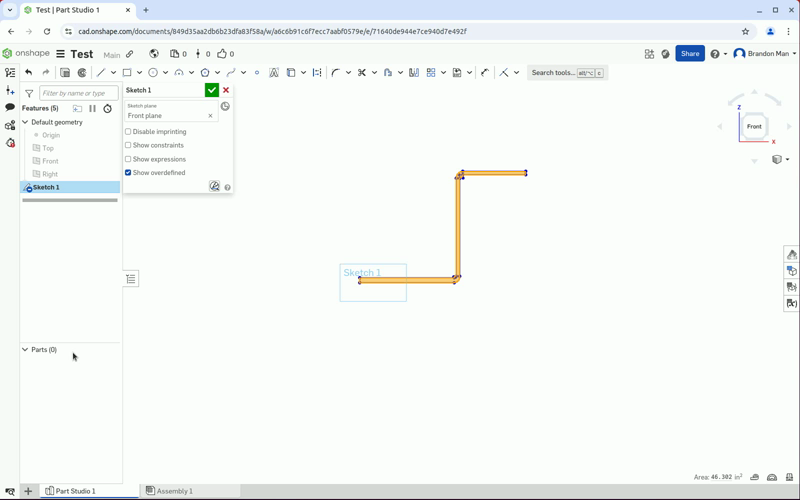
key(shift+e)
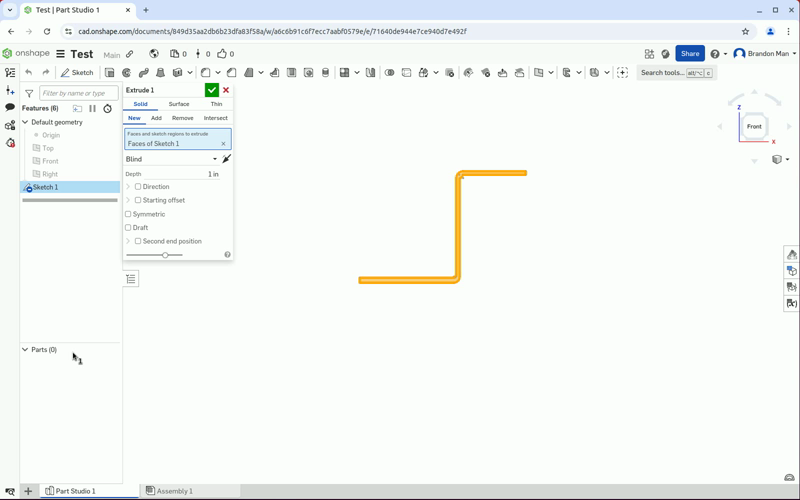
mouse_move(143, 106)
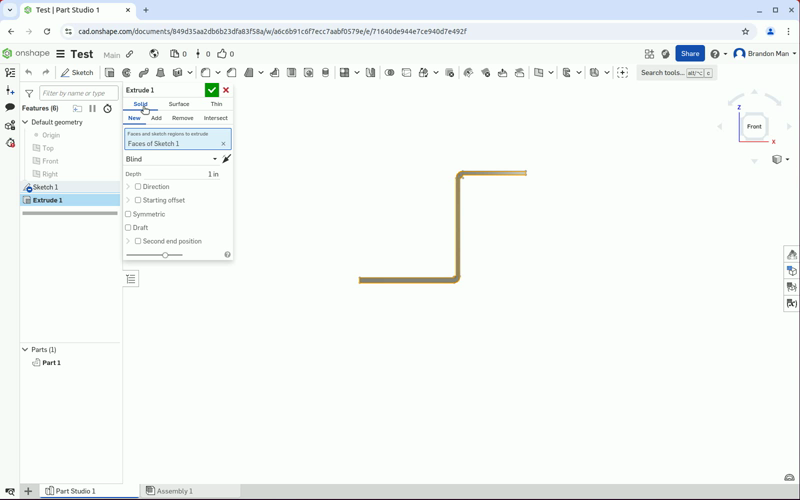
click(143, 106)
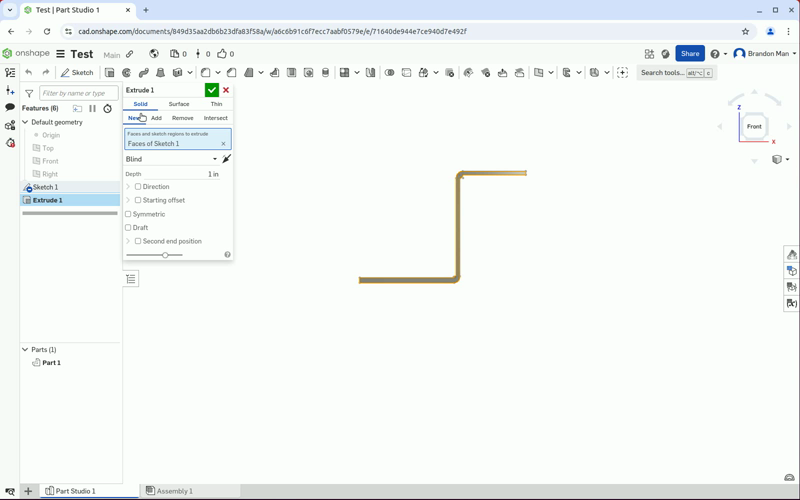
mouse_move(137, 120)
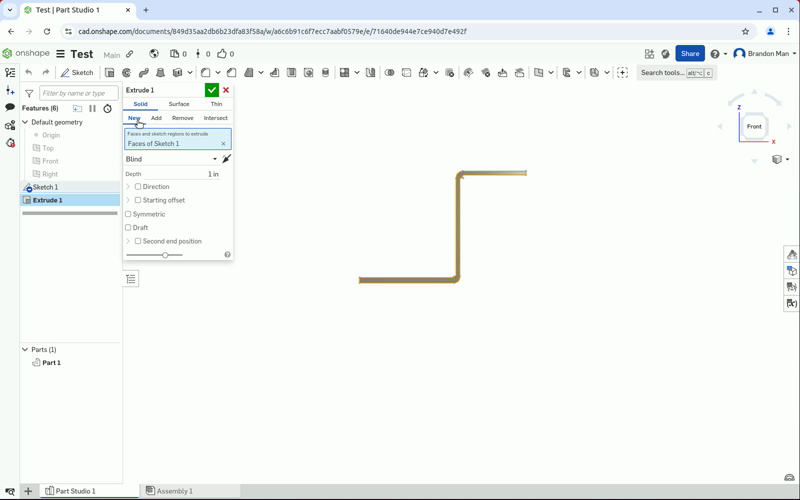
click(137, 120)
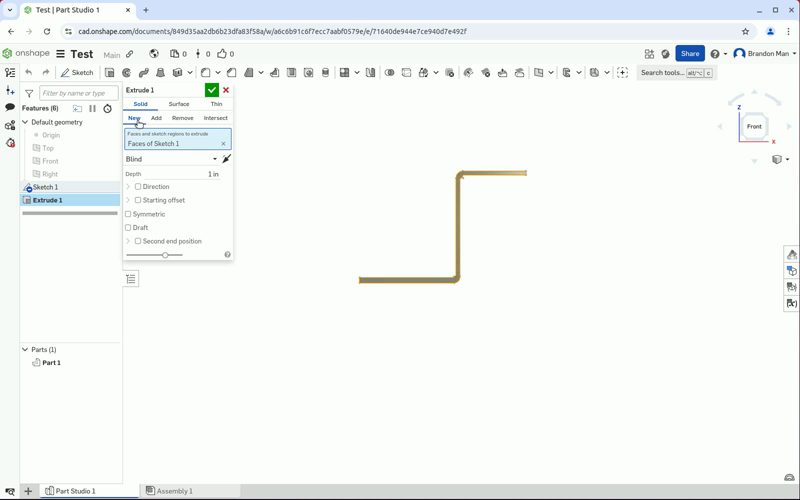
key(tab, 4)
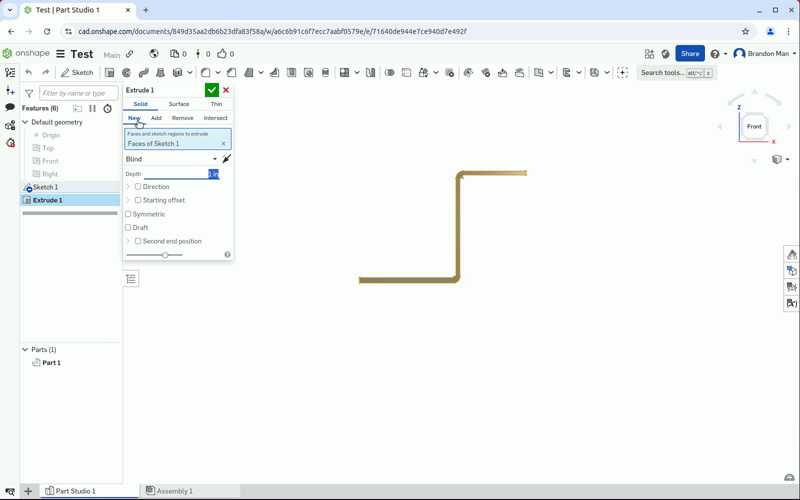
text(17.813)
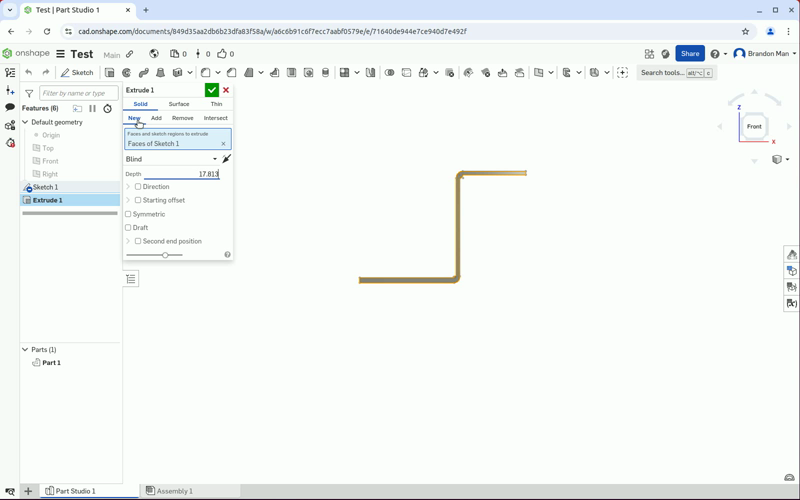
key(enter)
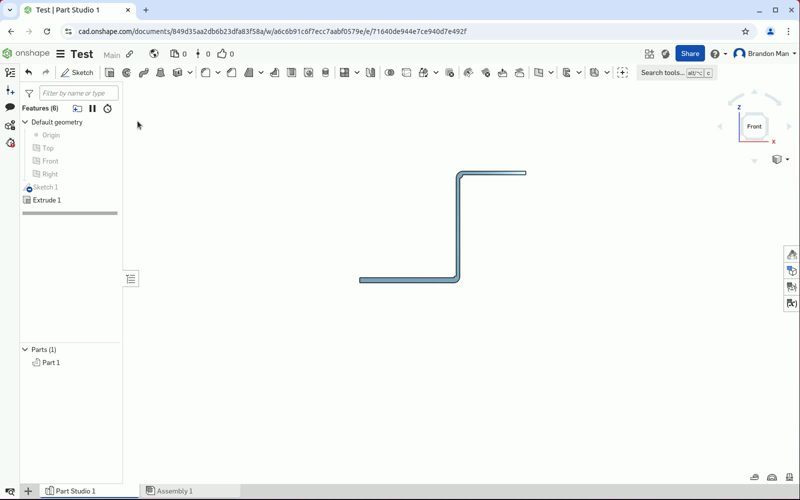
key(shift+h)
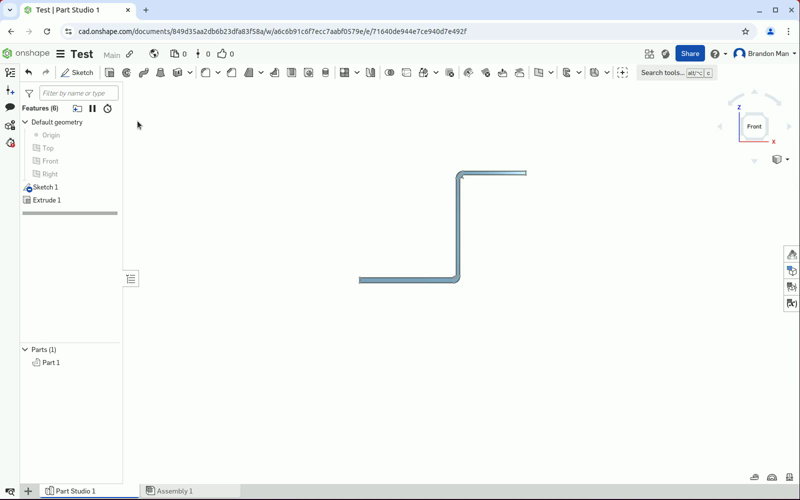
key(shift+h)
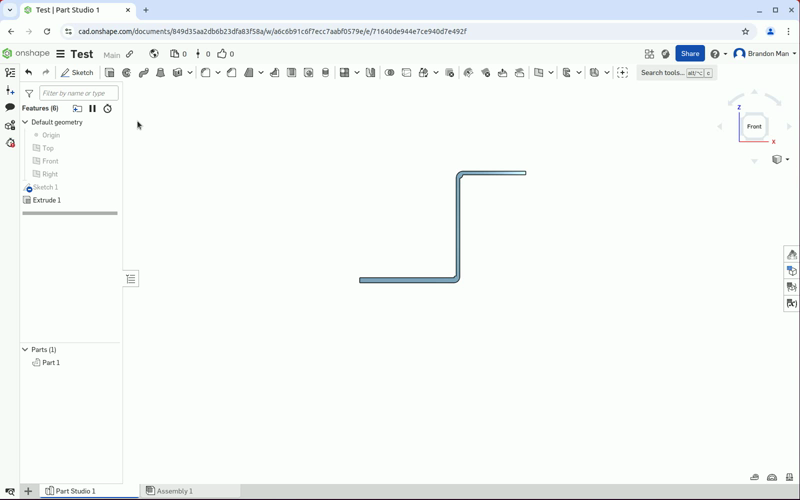
mouse_move(73, 189)
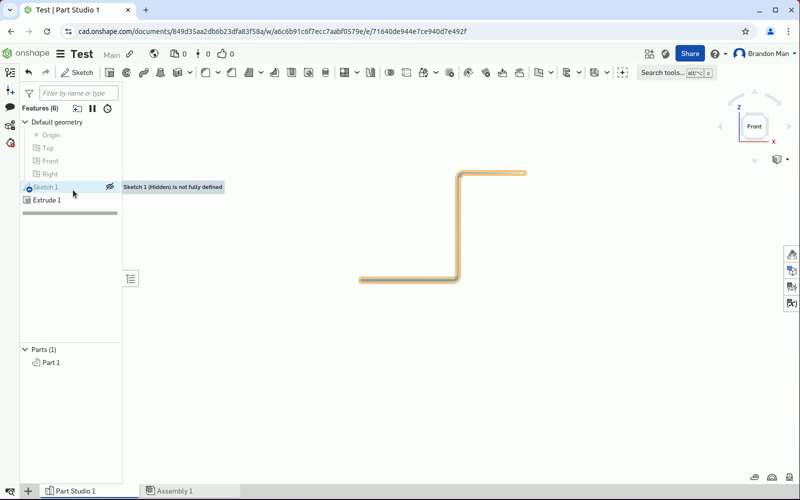
click(73, 189)
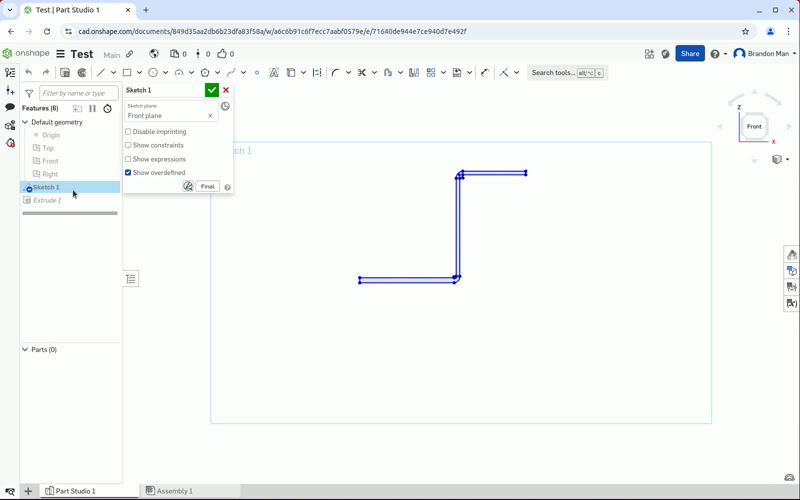
mouse_move(229, 92)
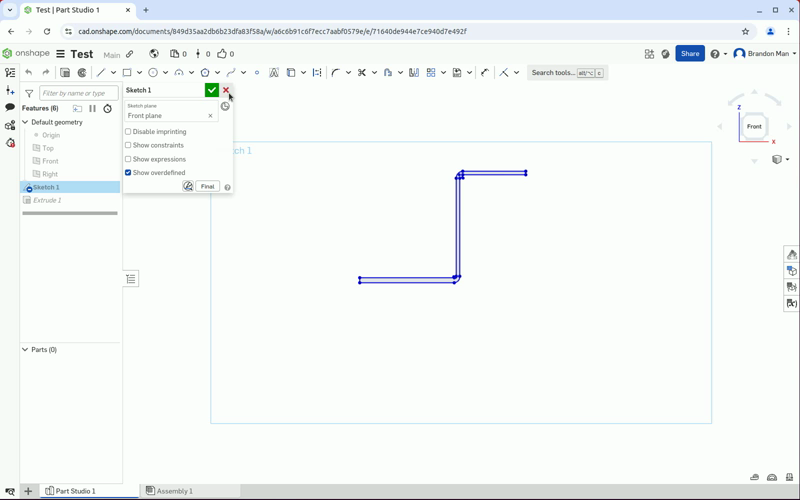
click(229, 92)
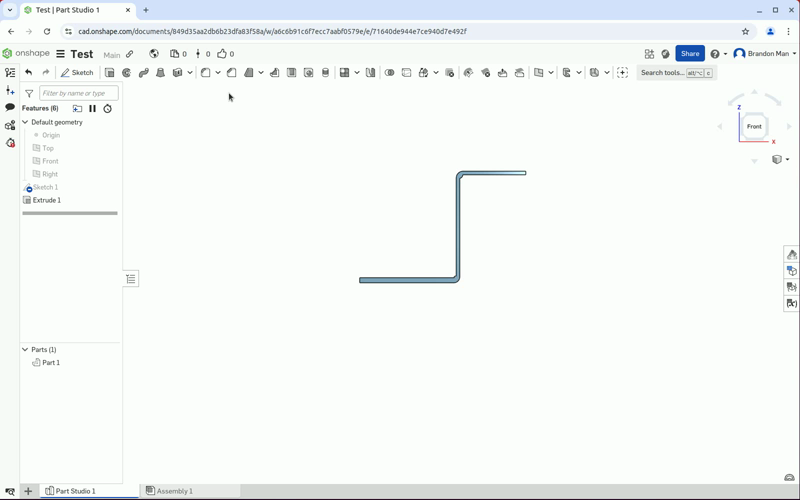
mouse_move(73, 352)
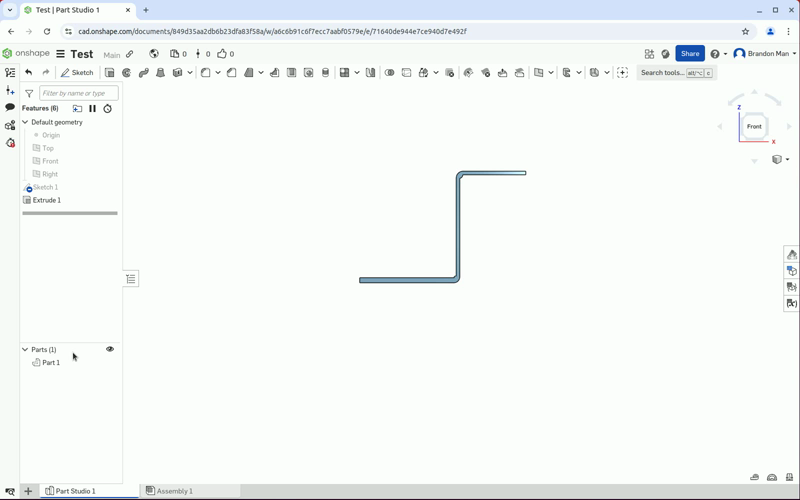
key(y)
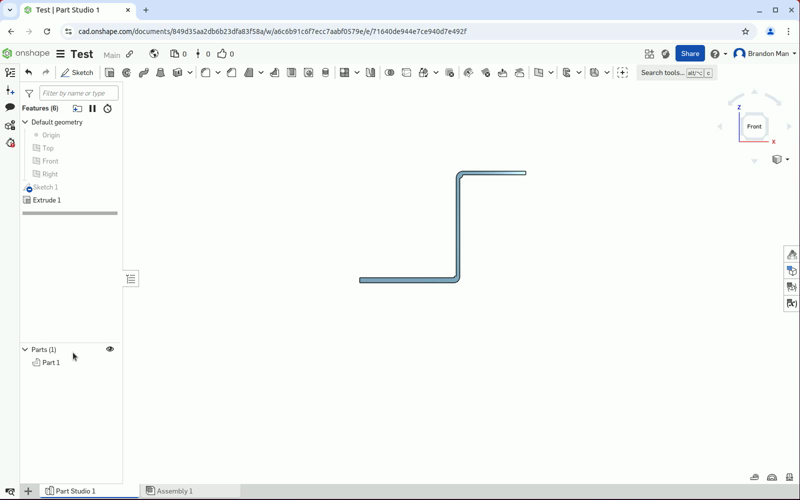
key(shift+p)
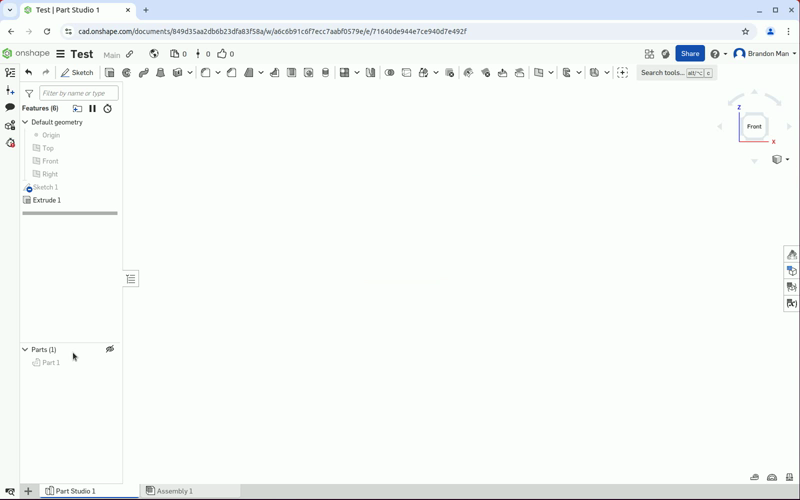
key(space)
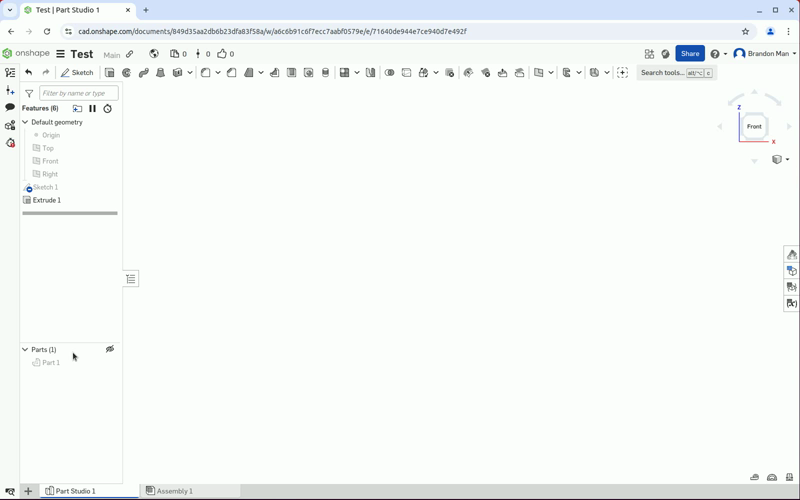
key_down(shift)
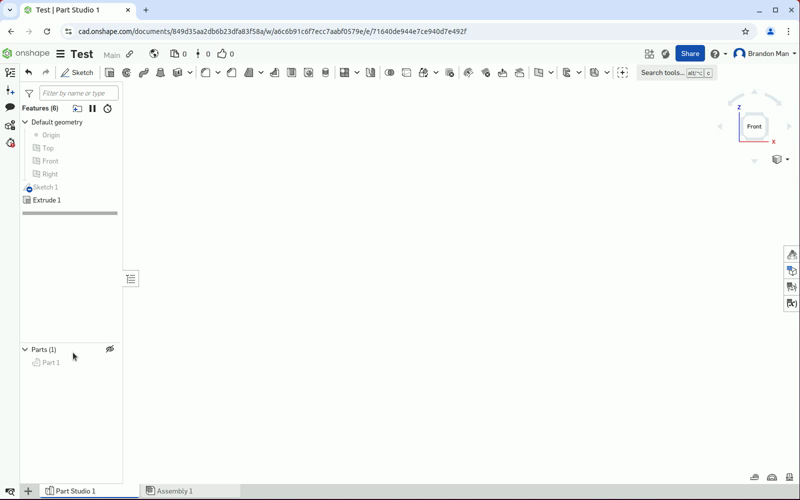
key(down)
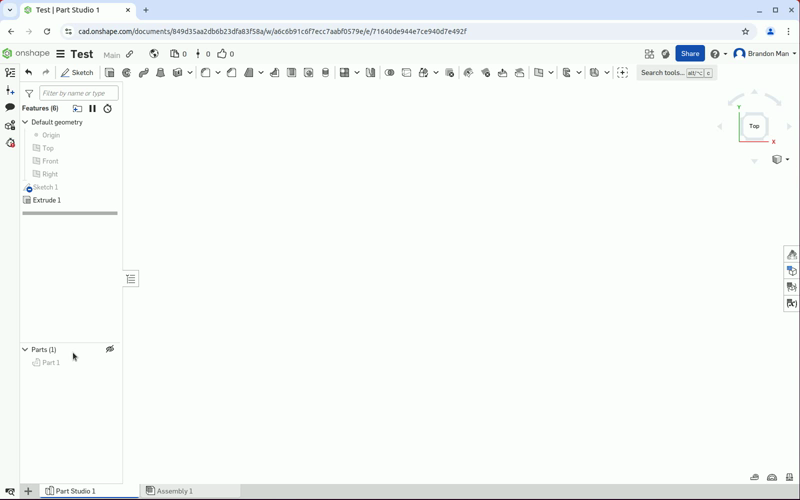
key_up(shift)
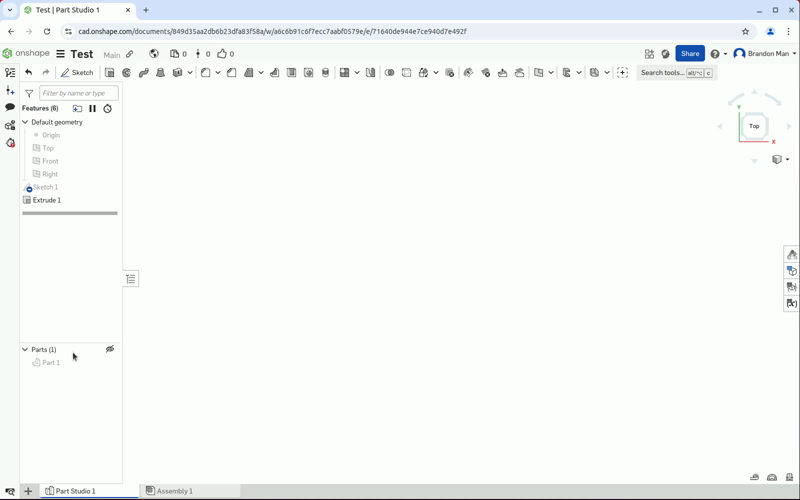
mouse_move(73, 352)
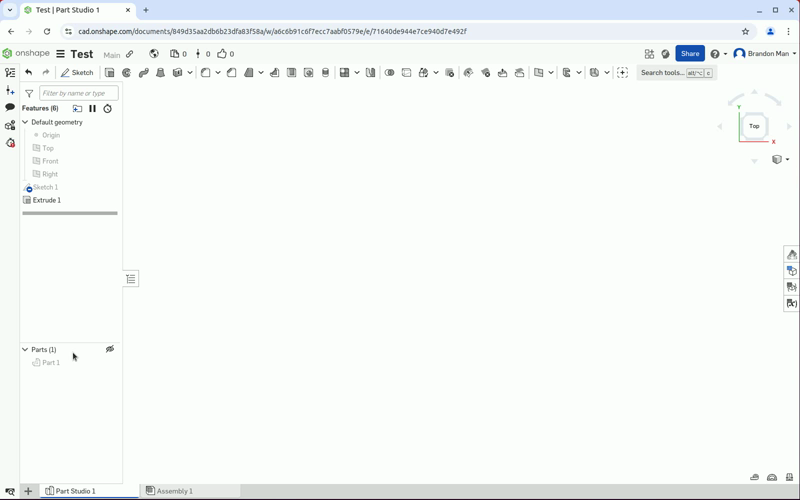
key(shift+y)
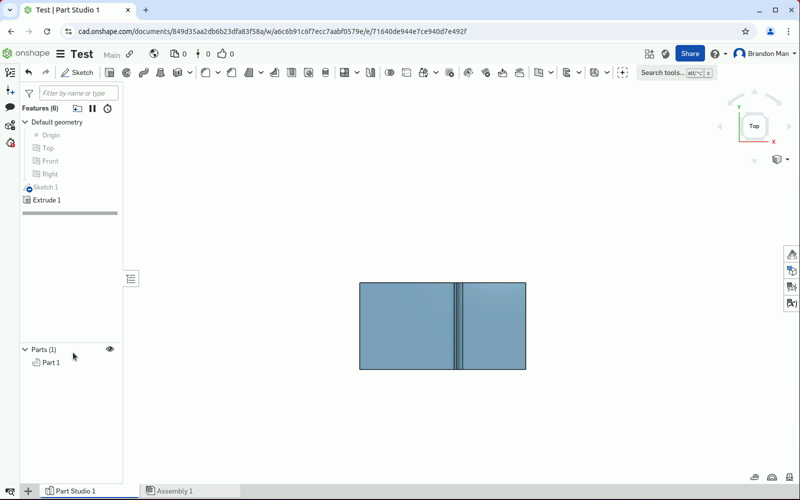
mouse_move(541, 75)
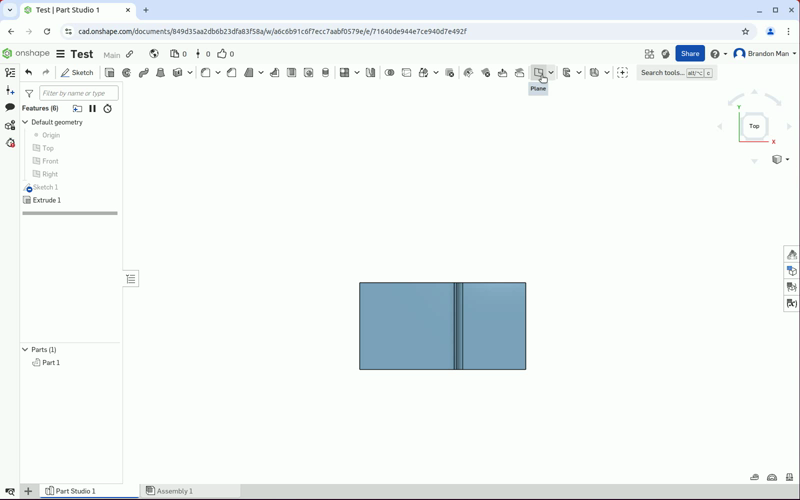
click(541, 75)
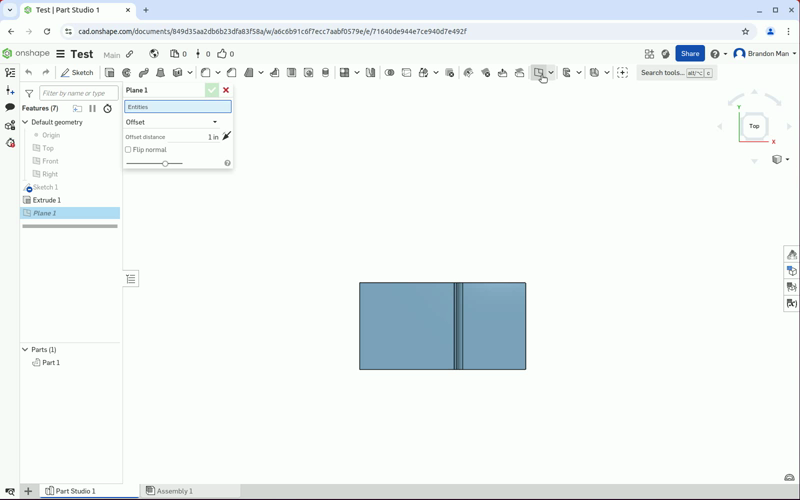
mouse_move(73, 150)
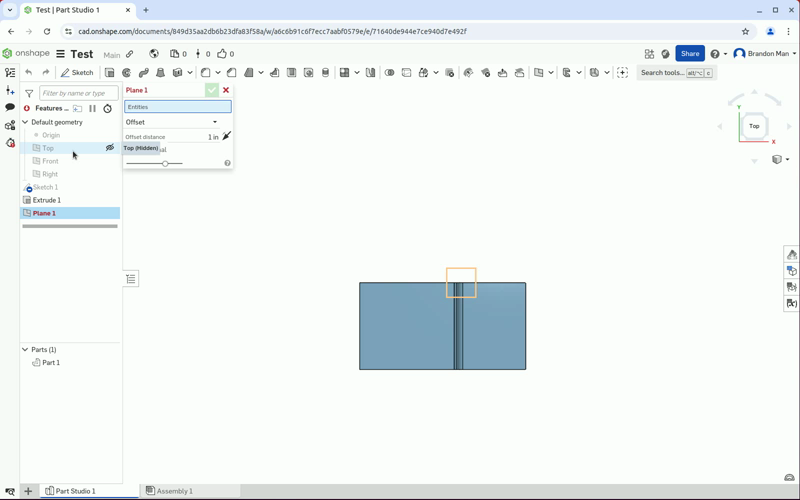
click(73, 150)
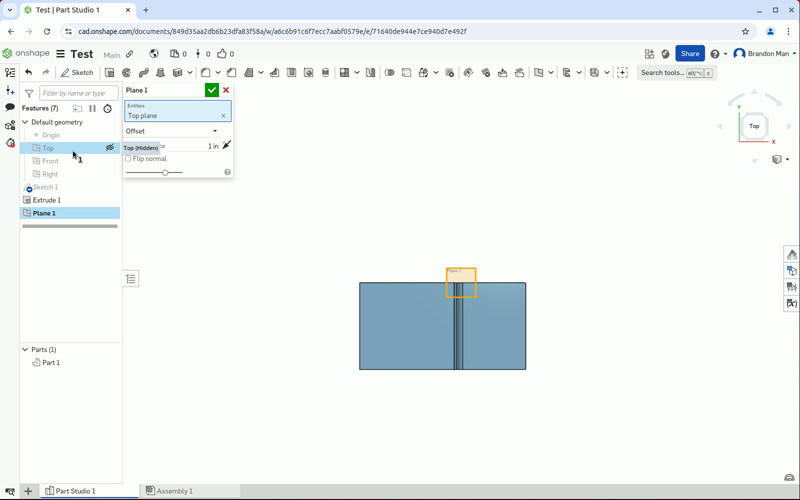
key(tab, 2)
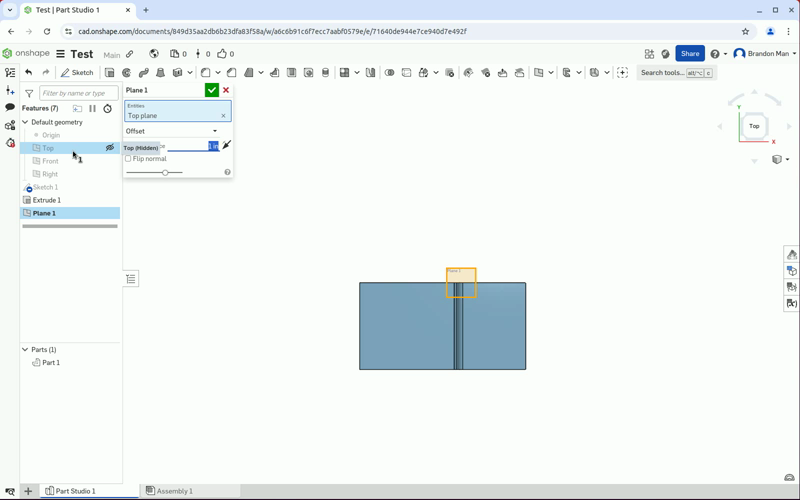
text(23.108)
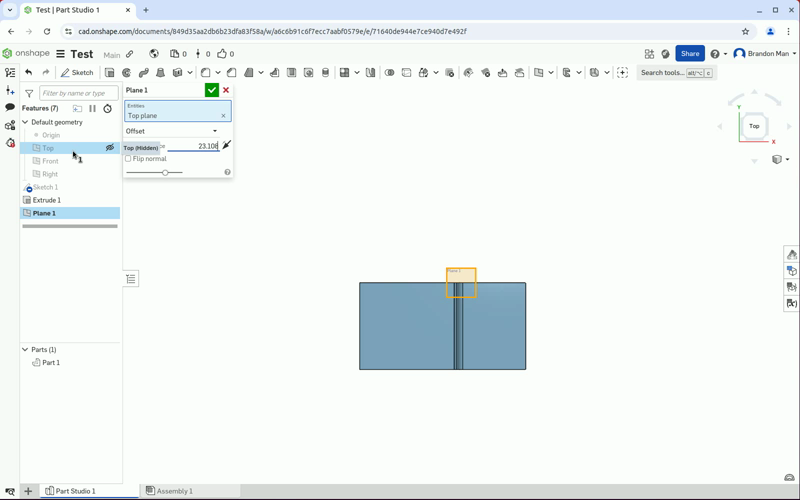
key(enter, 2)
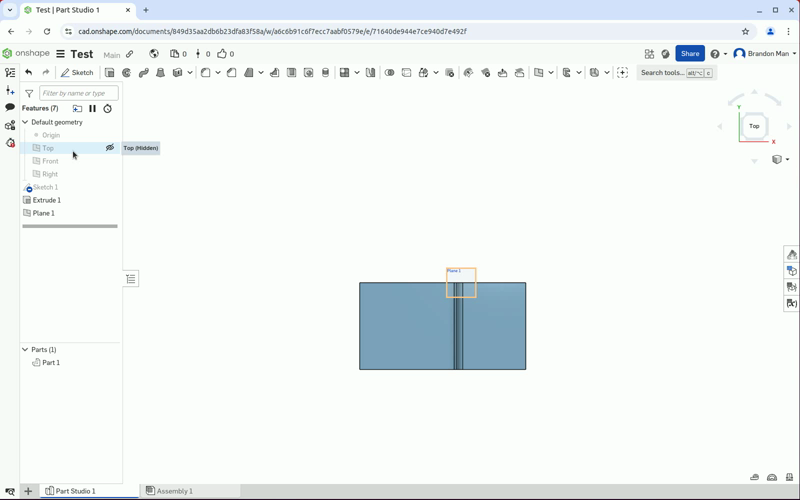
key(shift+s)
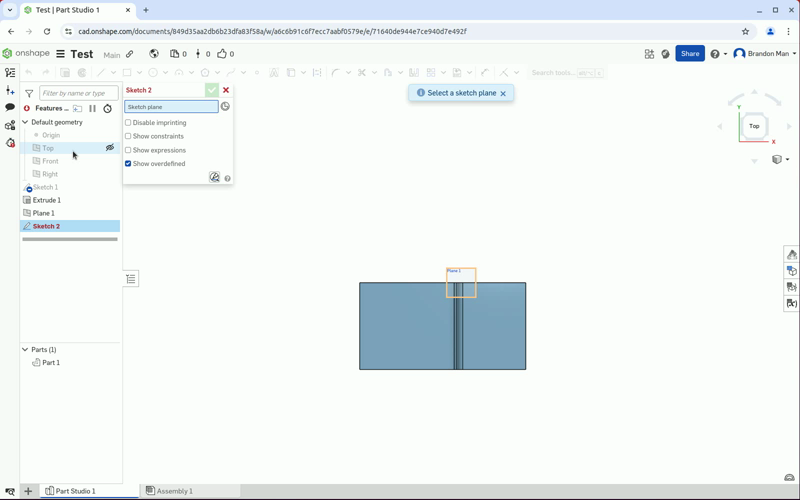
mouse_move(73, 215)
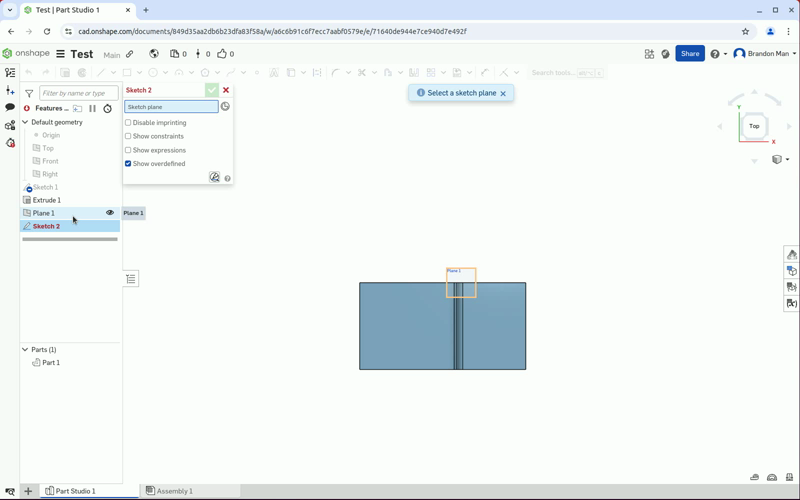
click(73, 215)
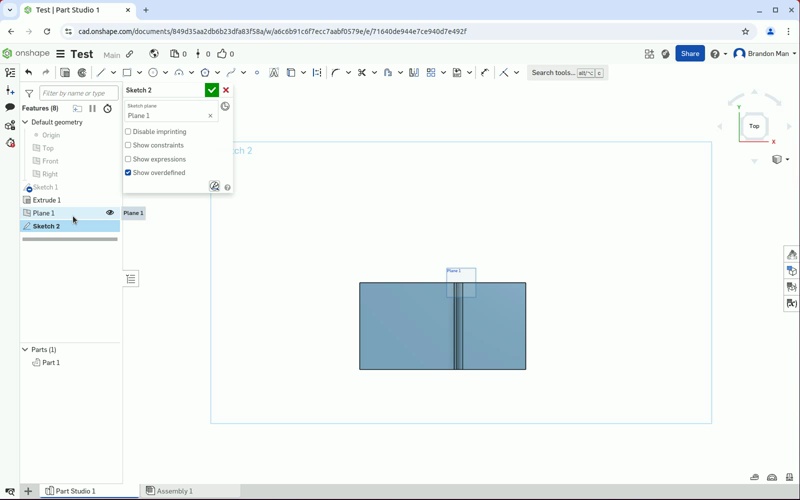
mouse_move(73, 352)
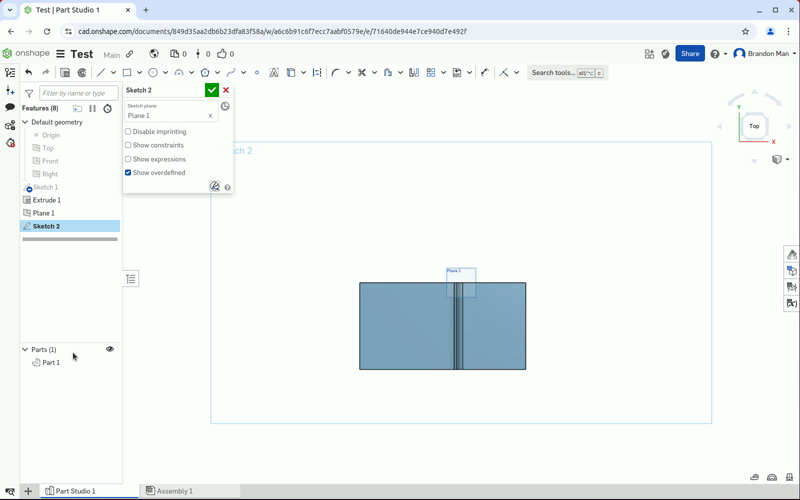
key(y)
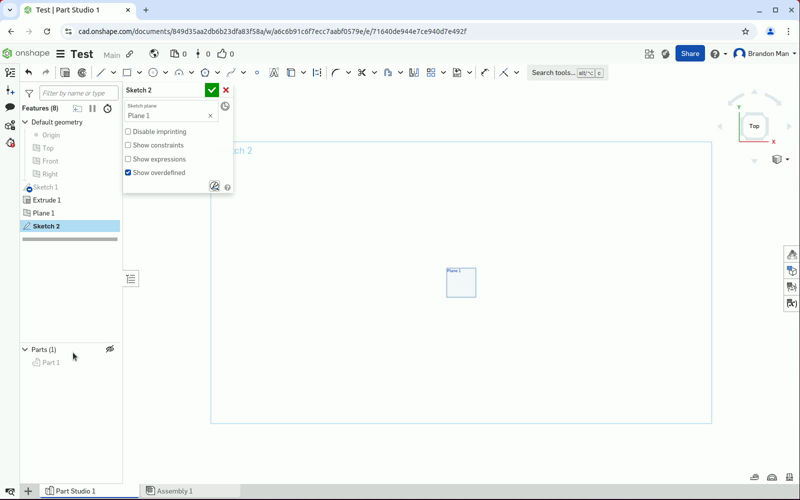
key(c)
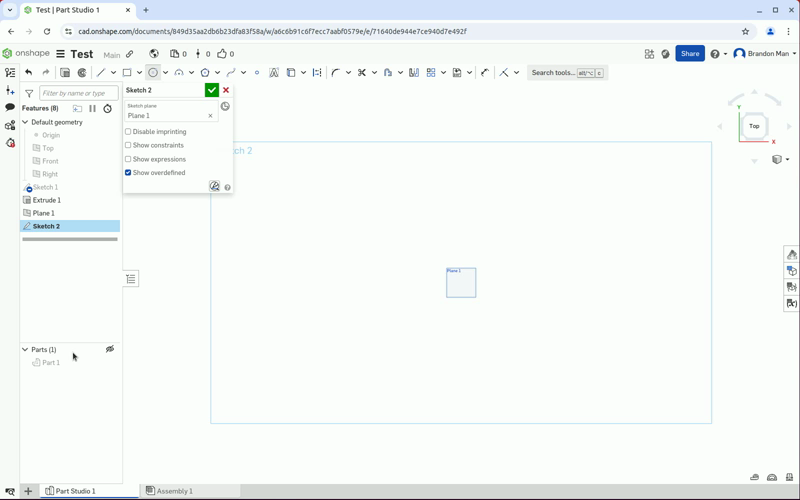
key_down(shift)
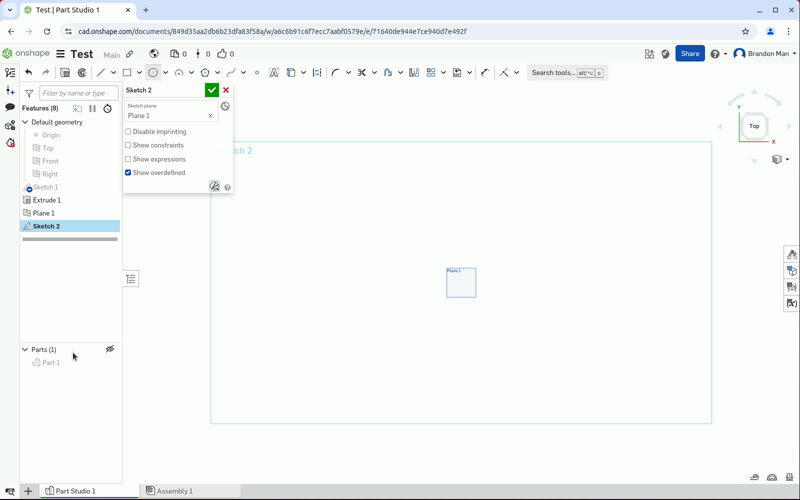
mouse_move(510, 301)
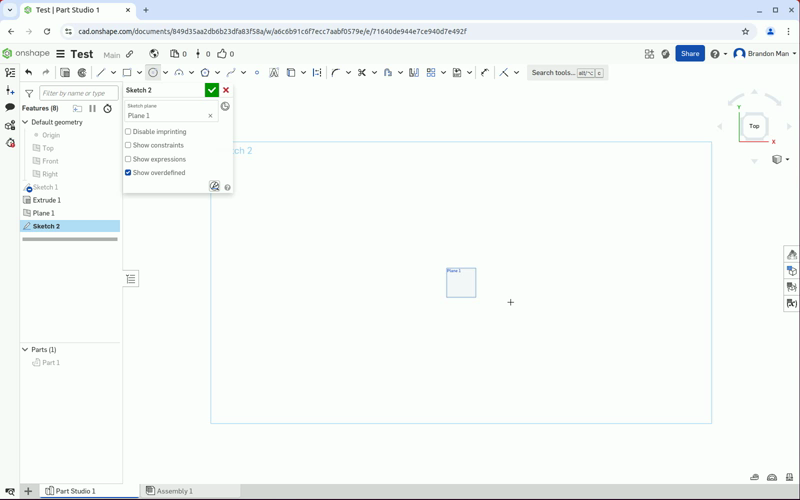
click(510, 301)
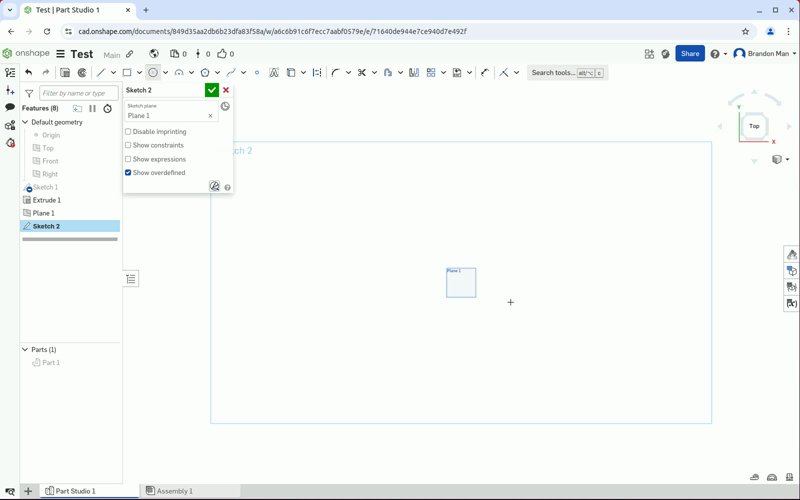
key_up(shift)
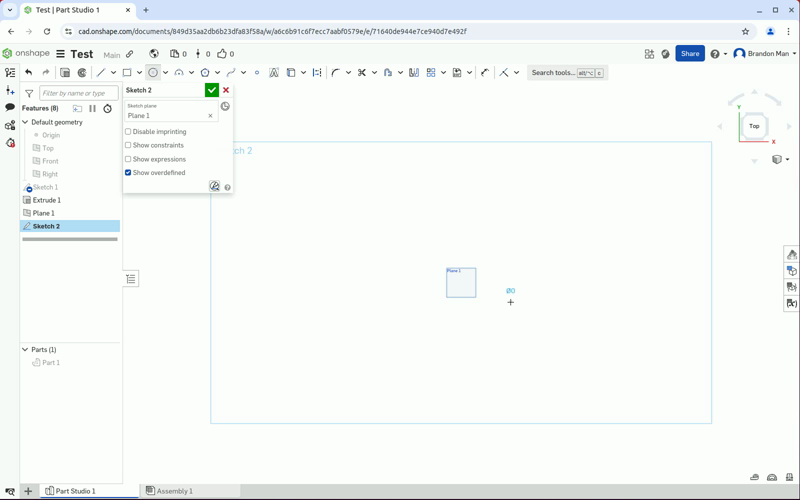
mouse_move(522, 301)
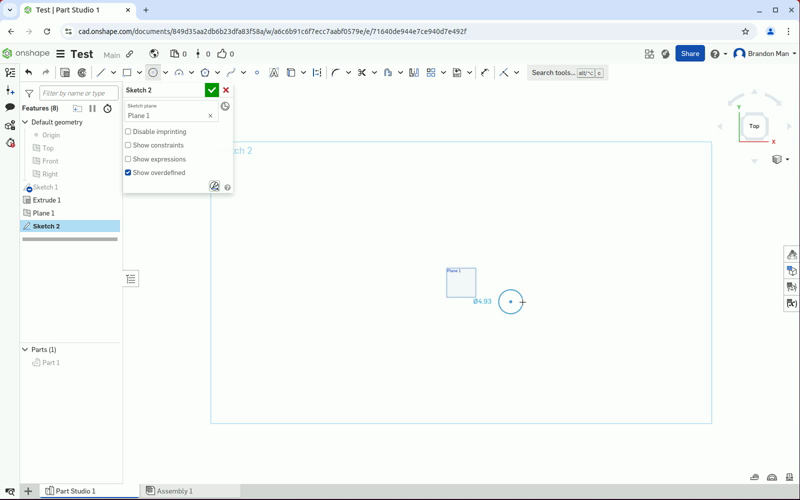
click(522, 301)
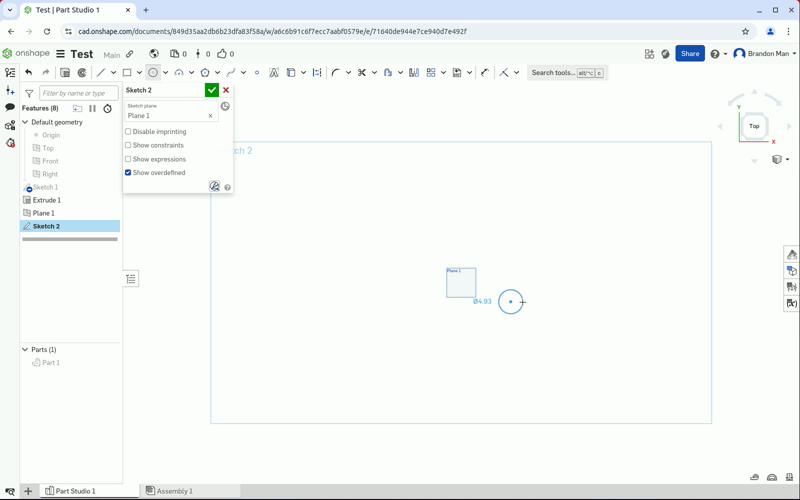
key(esc)
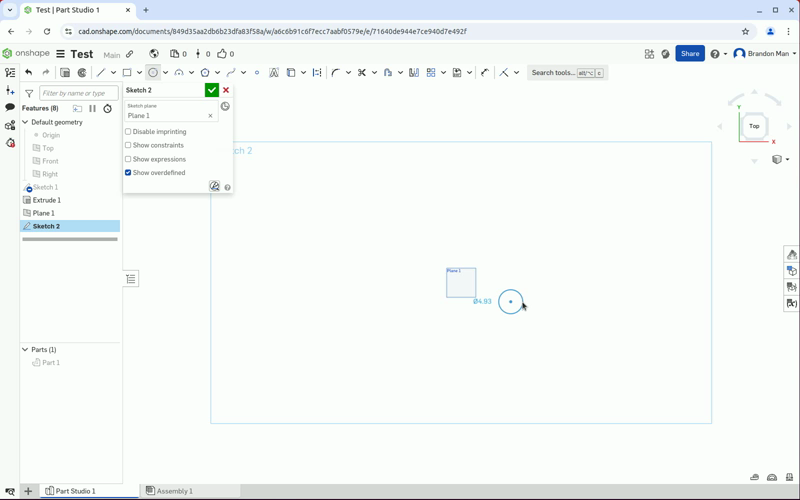
mouse_move(518, 300)
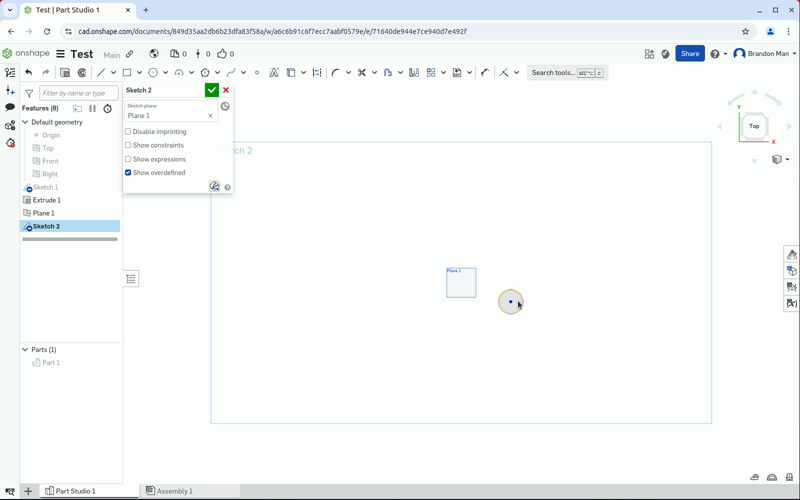
scroll(6)
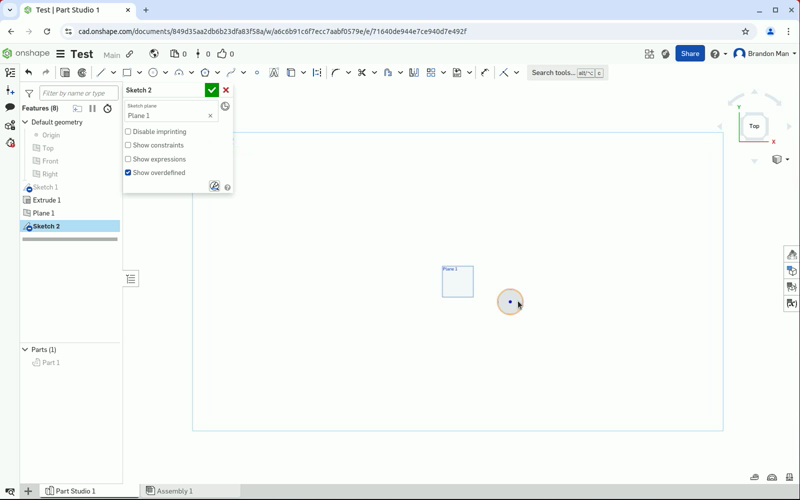
scroll(6)
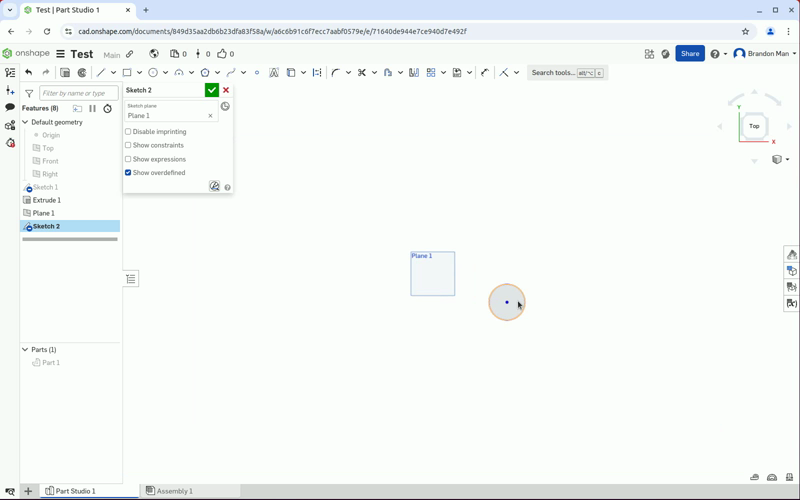
scroll(6)
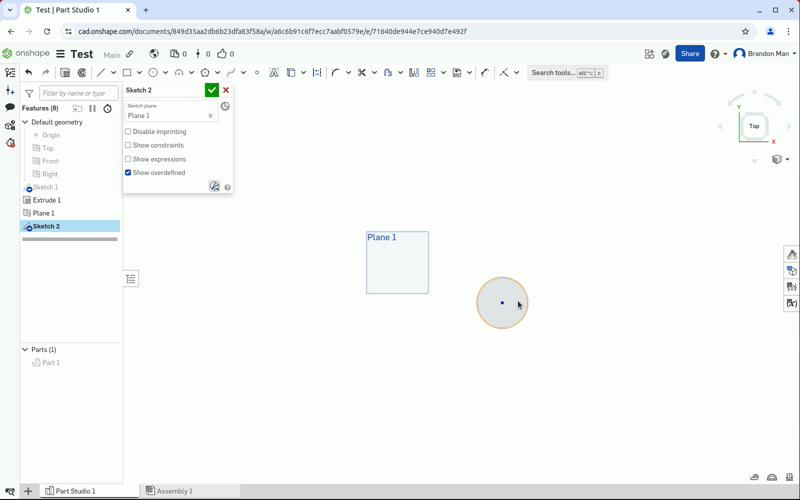
scroll(6)
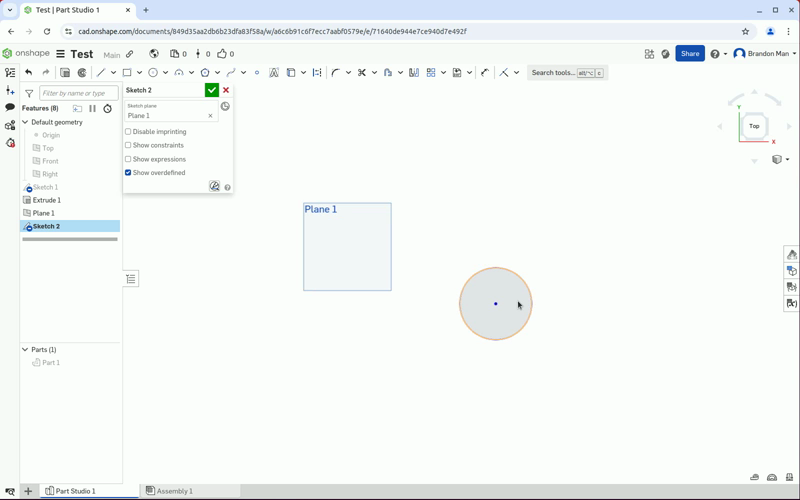
scroll(6)
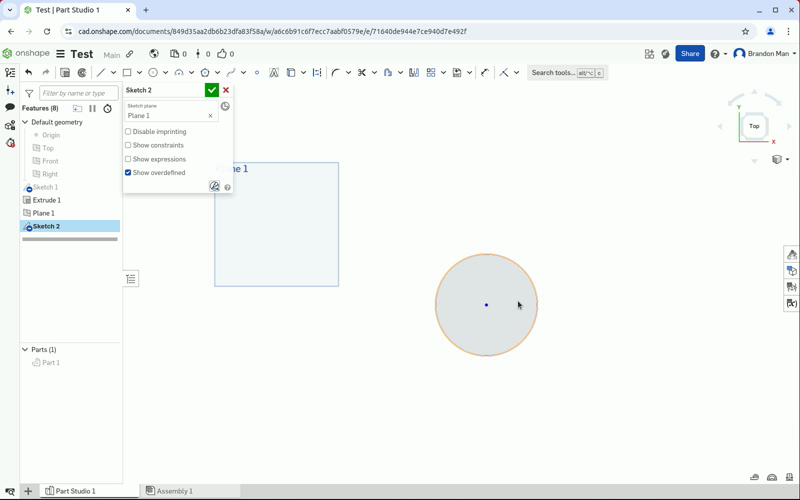
scroll(6)
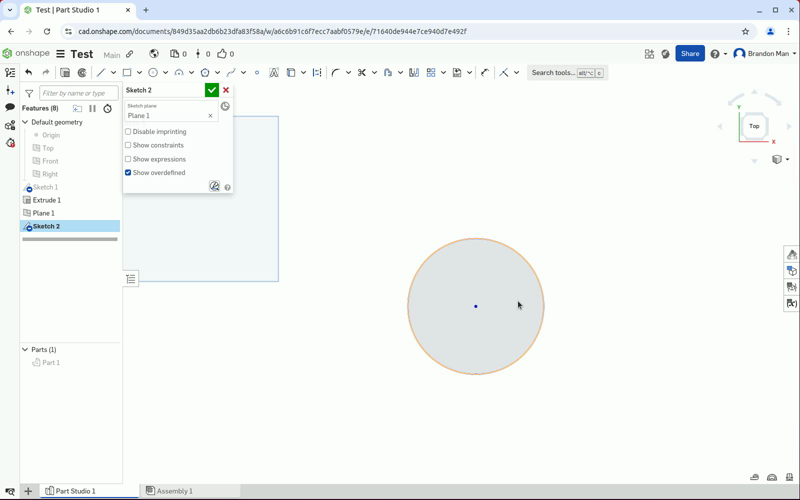
scroll(6)
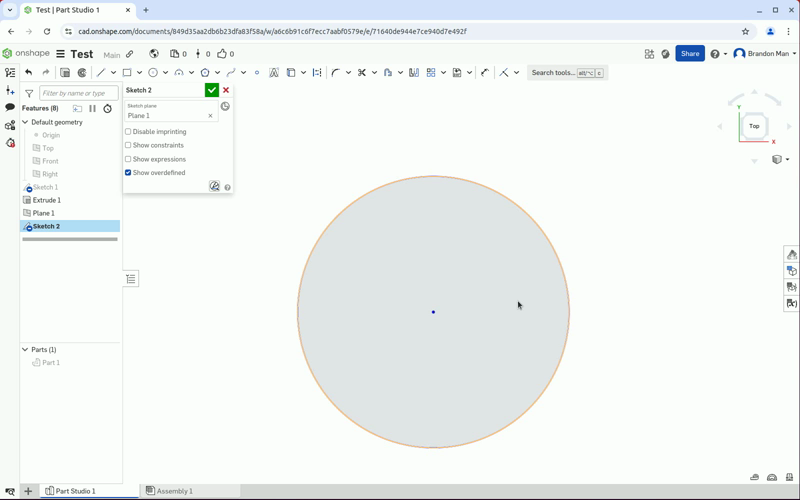
click(518, 300)
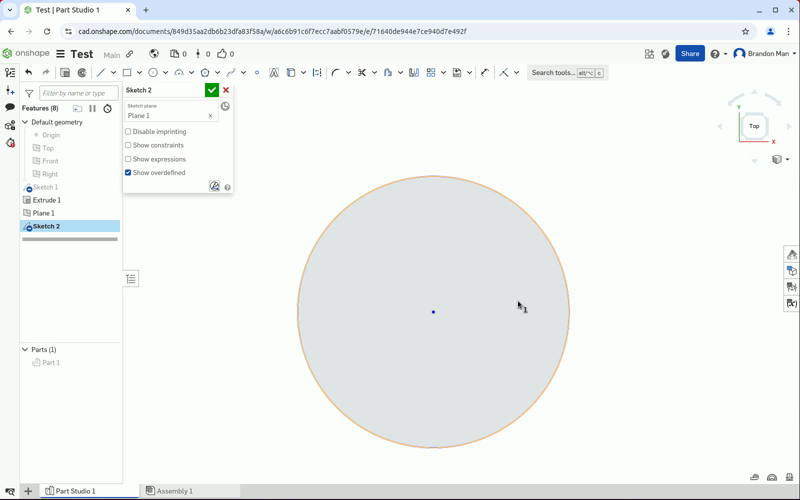
scroll(-6)
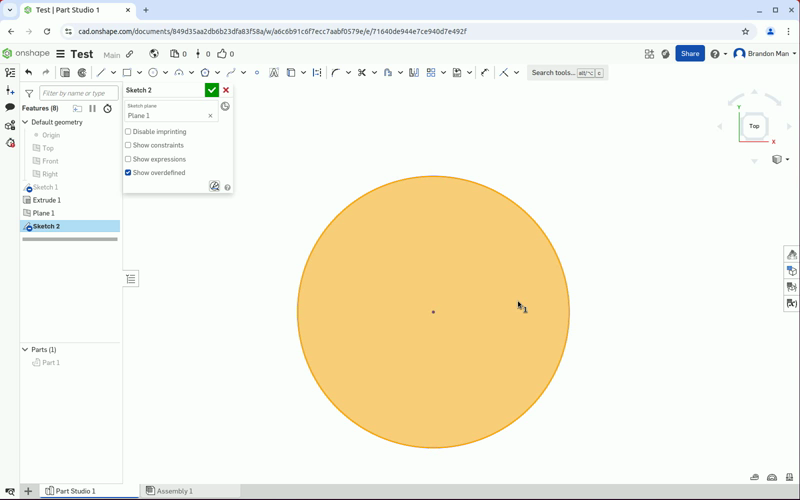
scroll(-6)
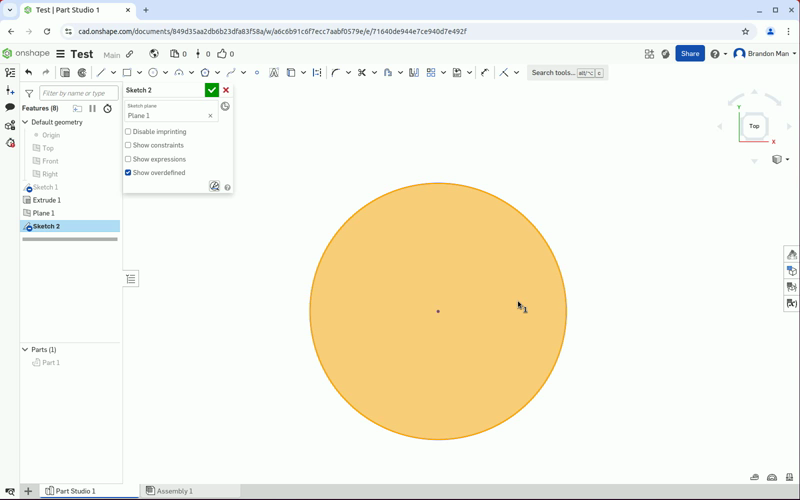
scroll(-6)
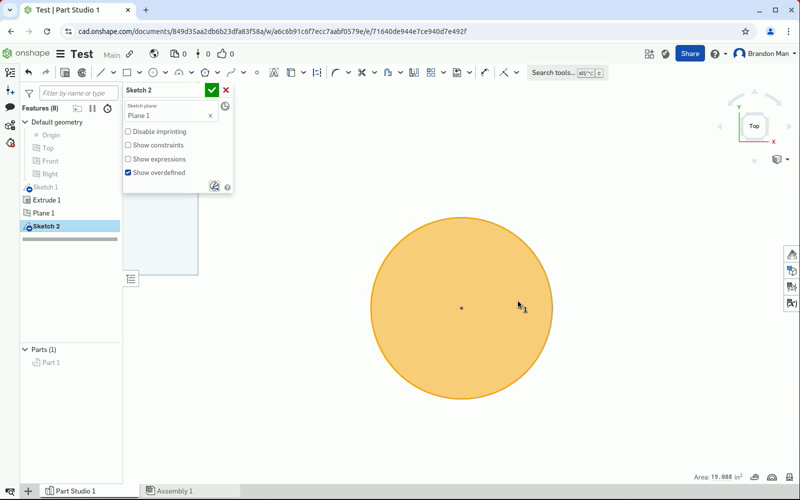
scroll(-6)
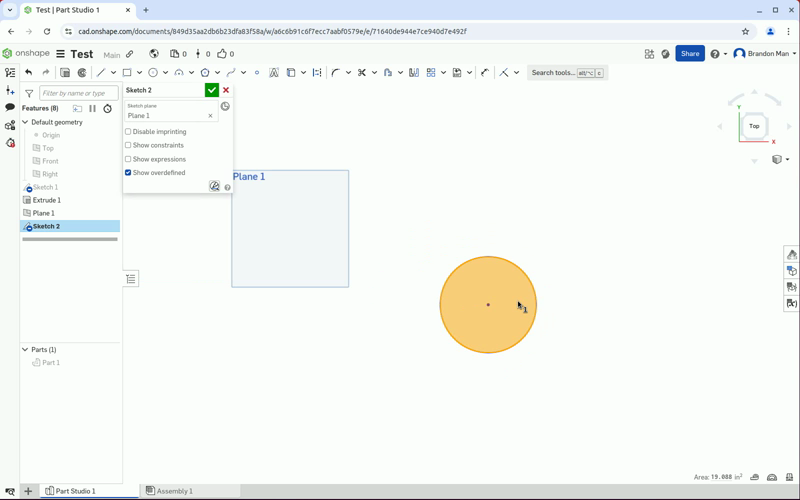
scroll(-6)
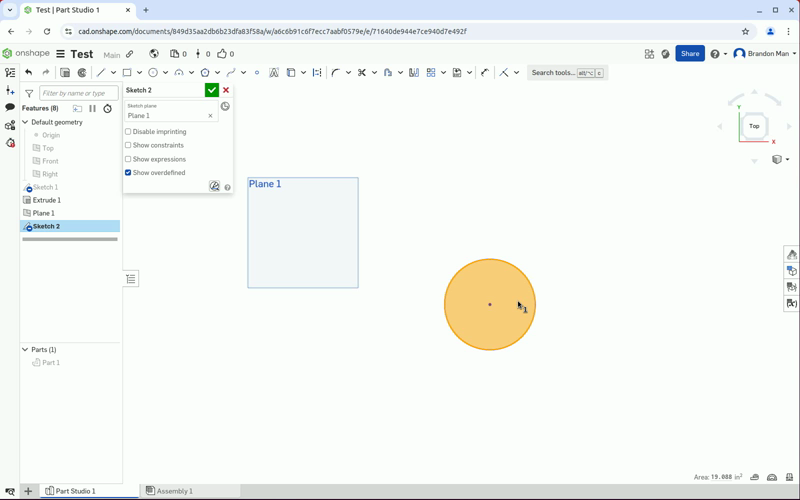
scroll(-6)
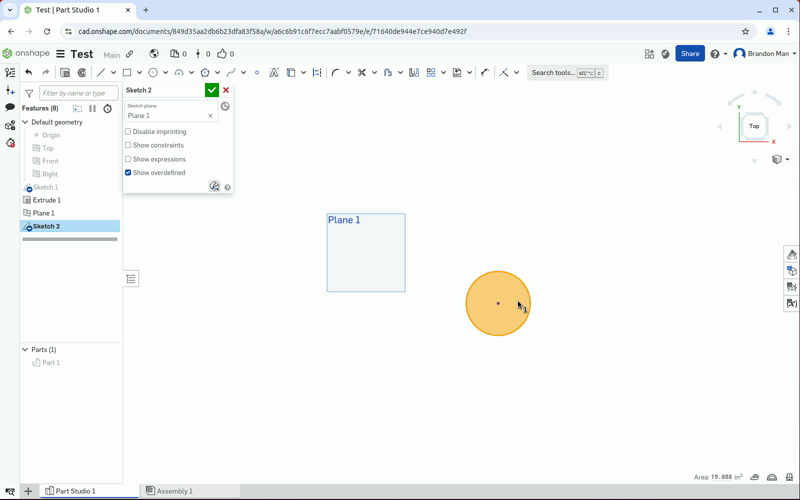
scroll(-6)
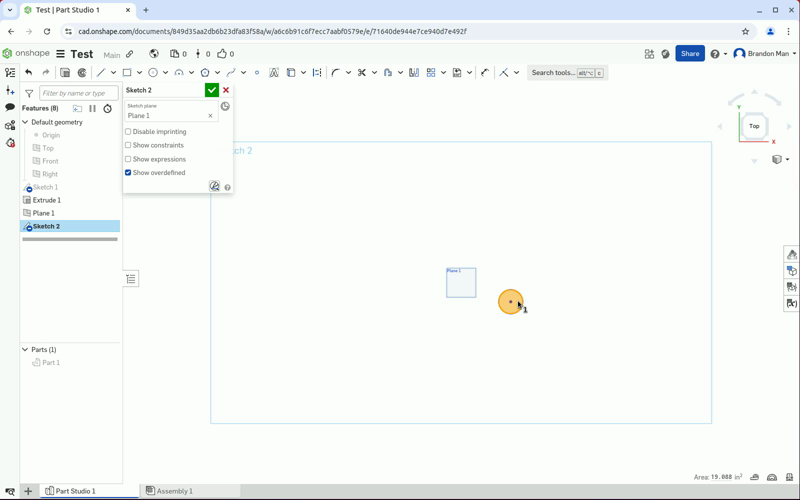
mouse_move(73, 352)
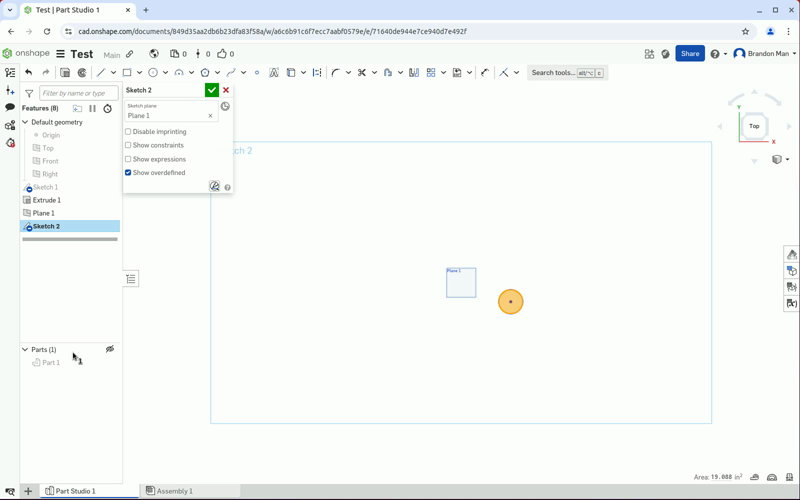
key(shift+y)
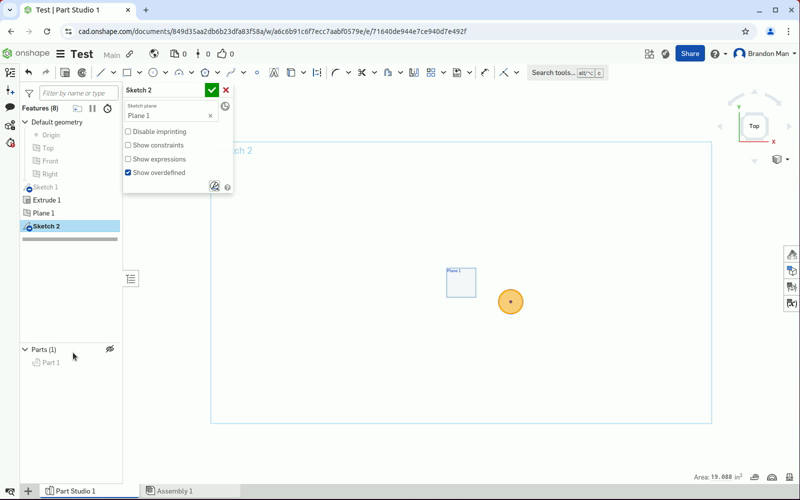
key(shift+e)
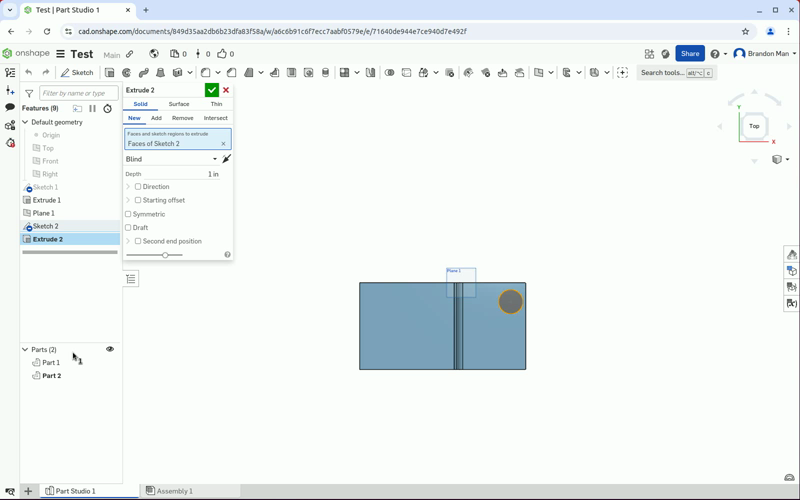
mouse_move(143, 106)
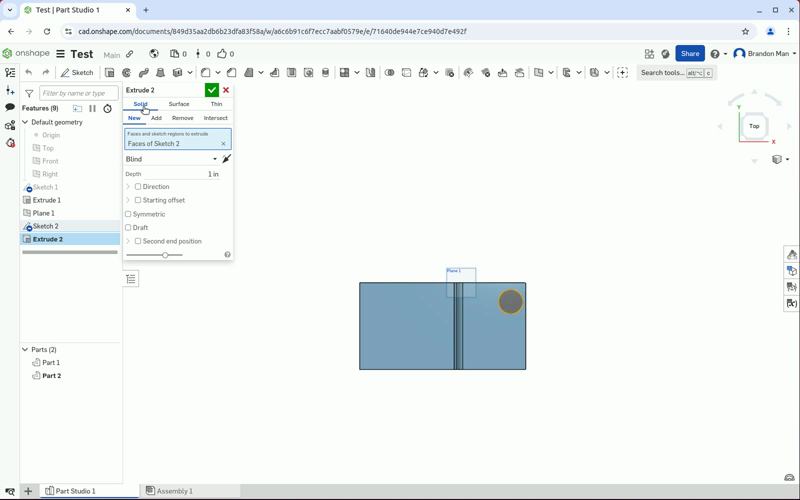
click(143, 106)
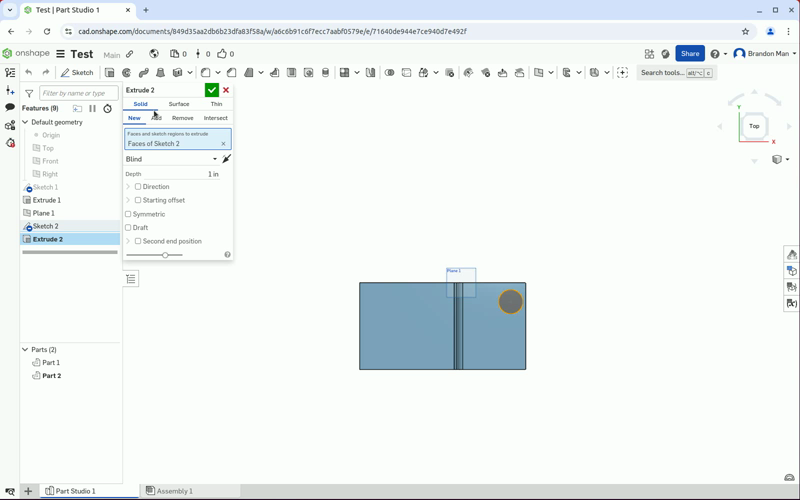
mouse_move(186, 120)
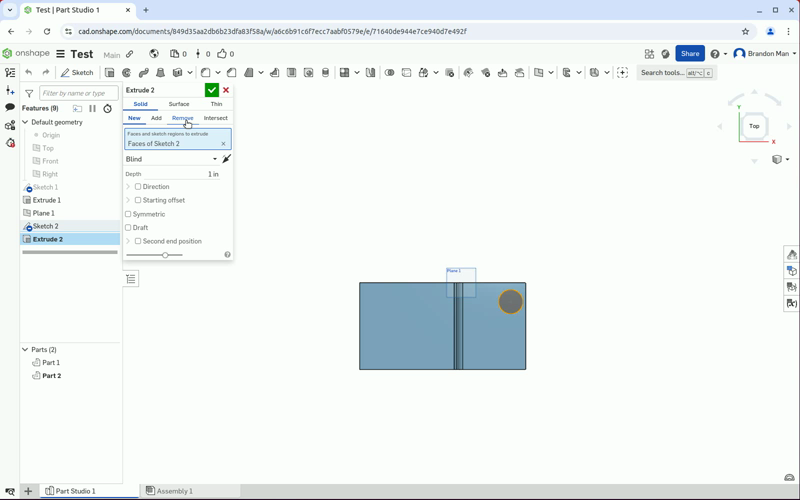
click(186, 120)
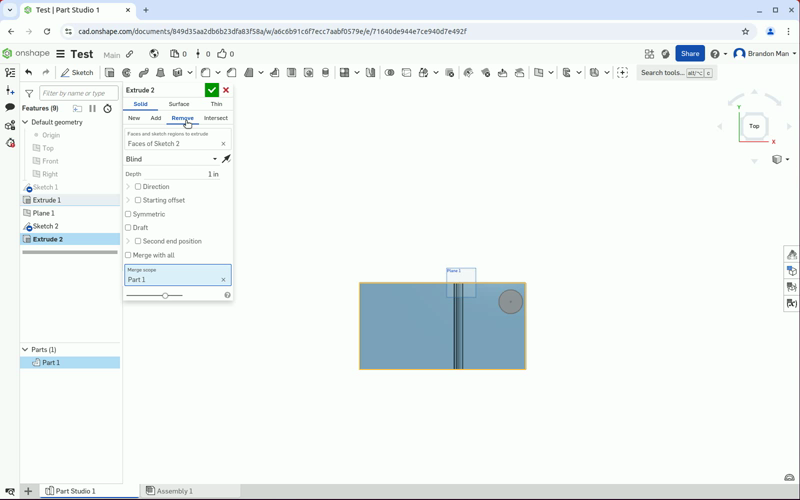
key(tab, 4)
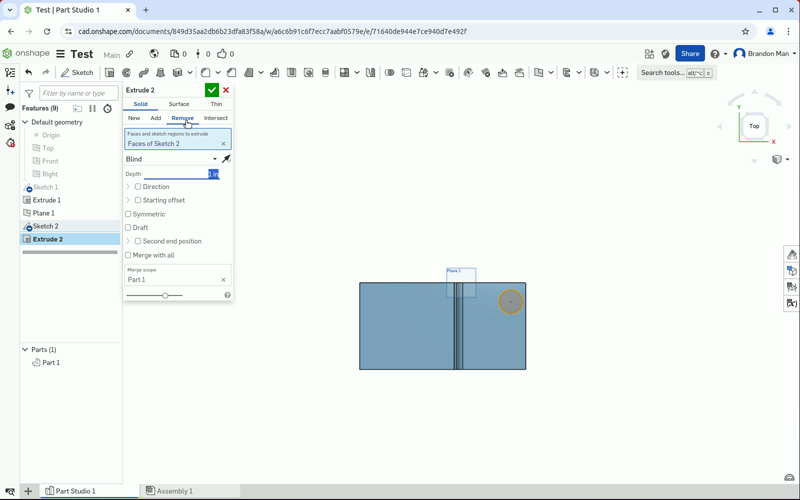
text(7.462)
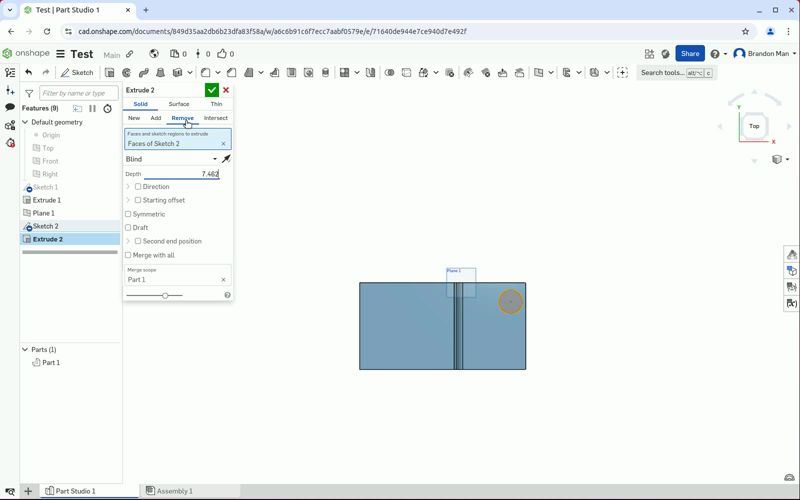
key(tab, 6)
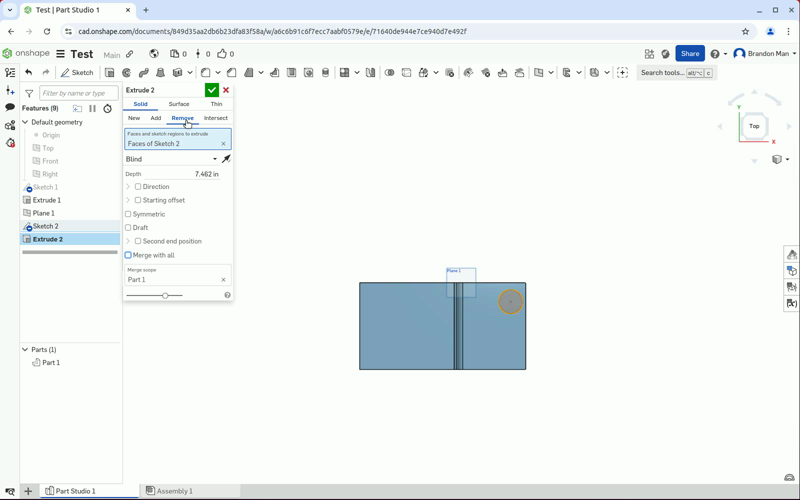
key(space)
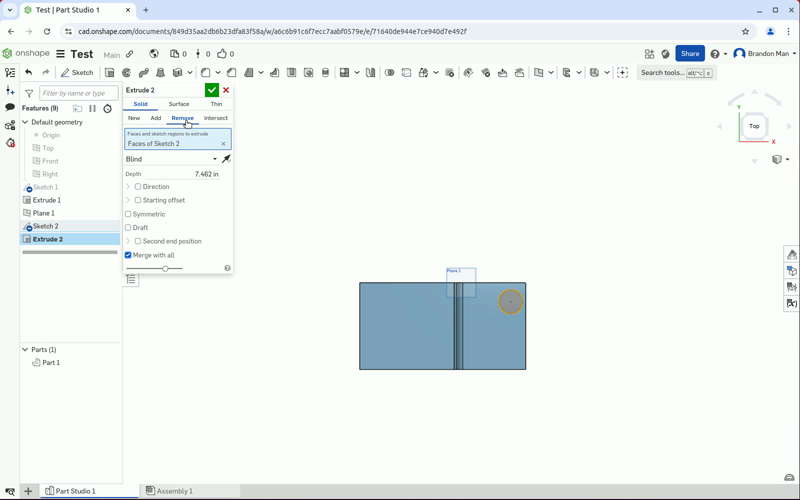
key(enter)
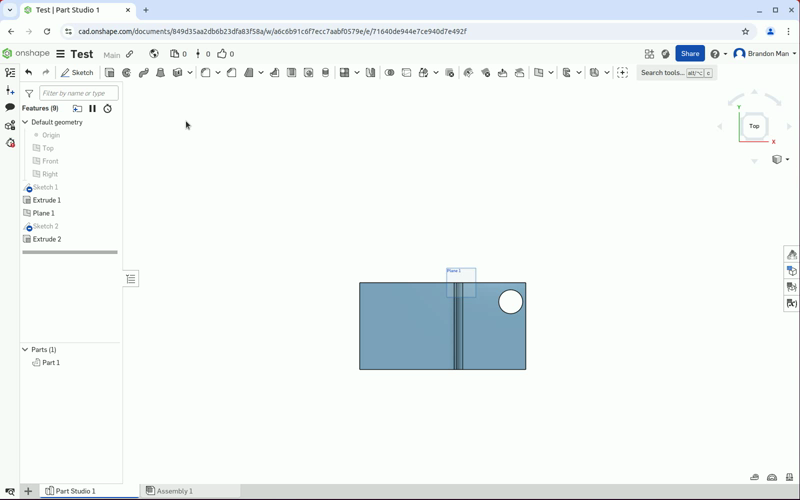
key(shift+h)
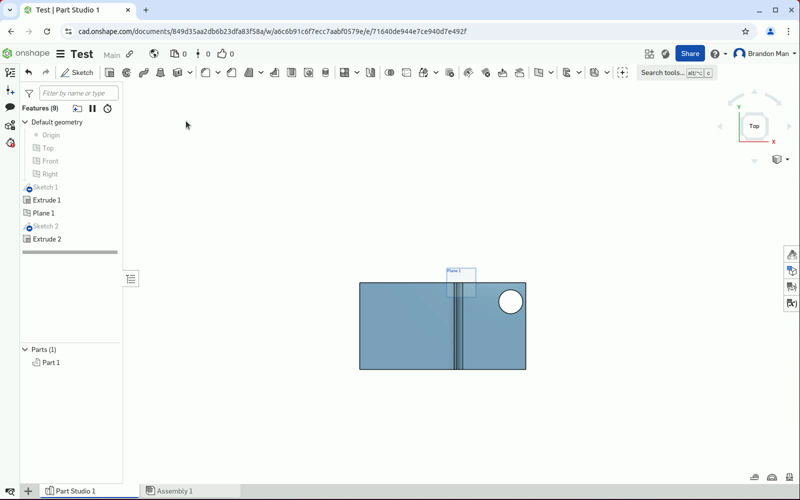
key(shift+h)
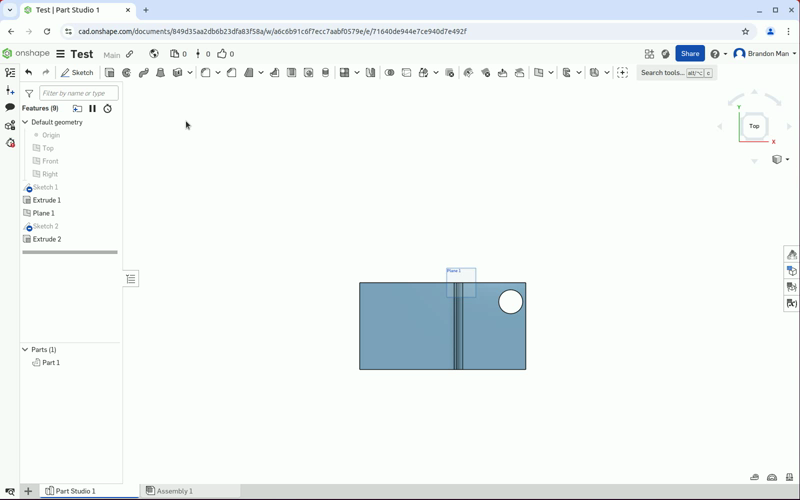
mouse_move(73, 189)
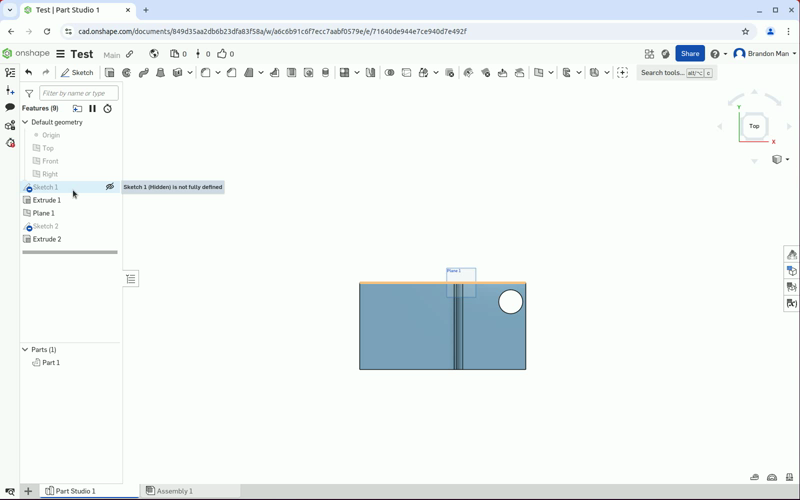
click(73, 189)
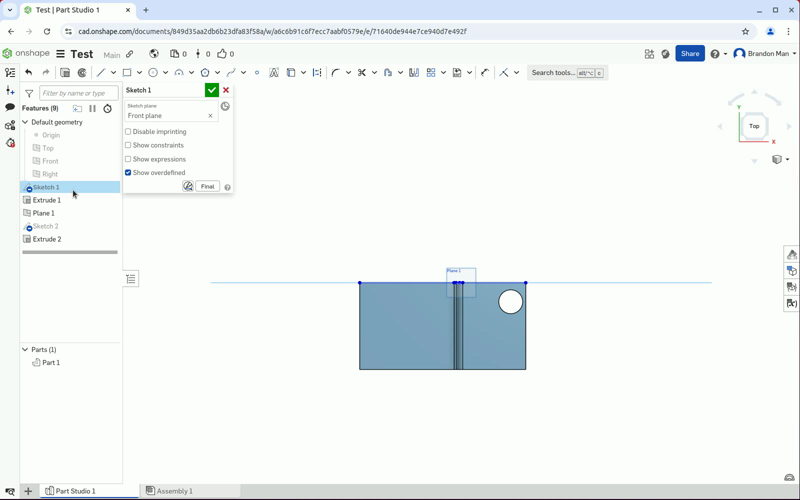
mouse_move(229, 92)
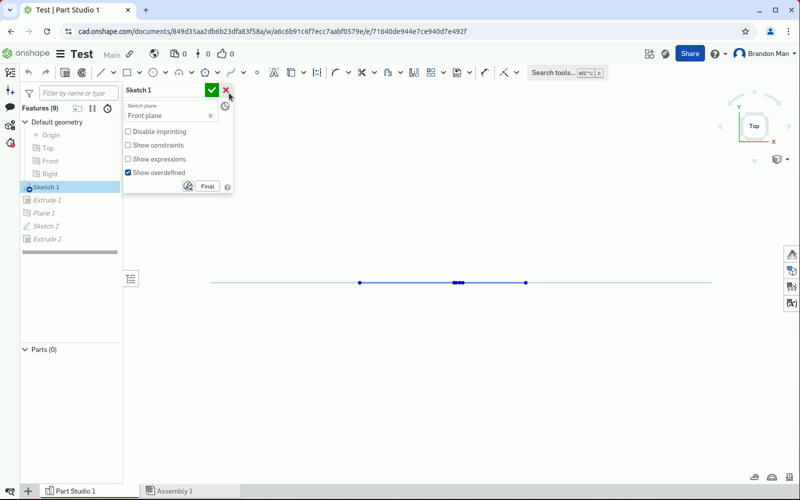
click(229, 92)
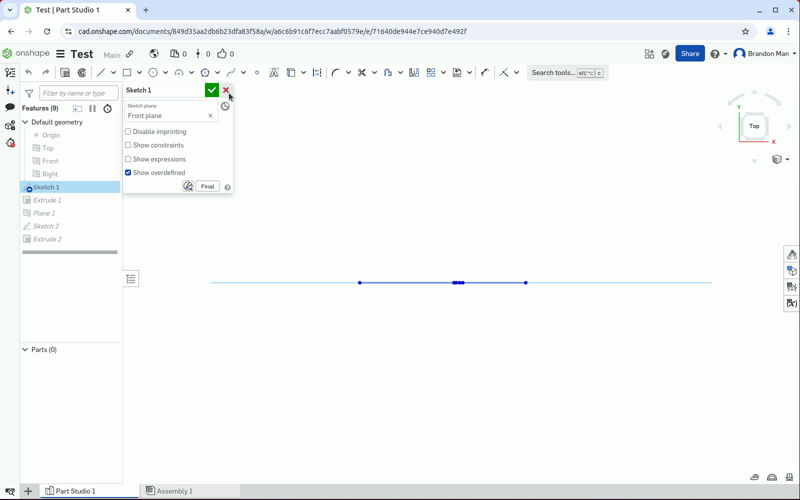
key(shift+s)
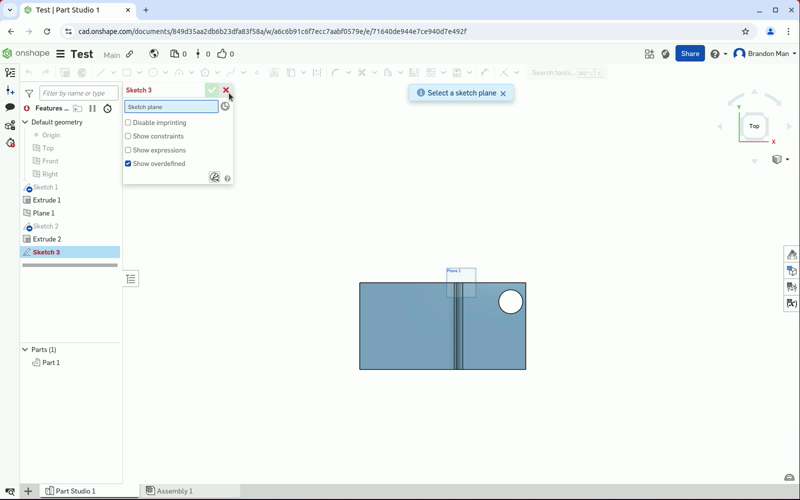
mouse_move(73, 215)
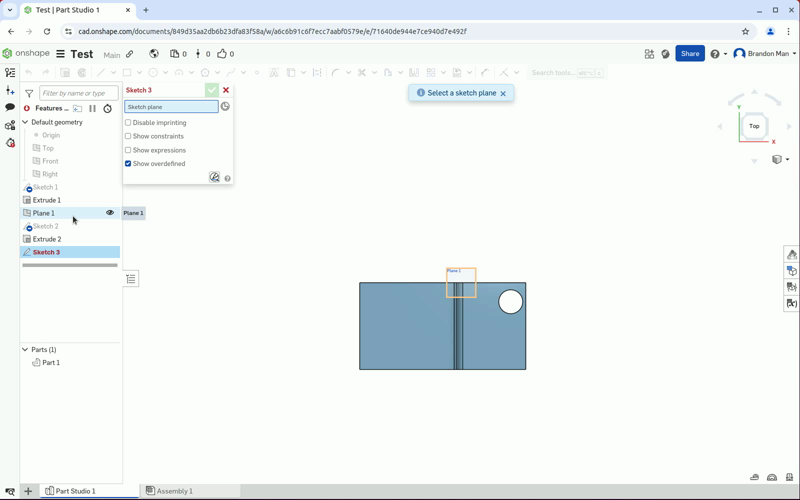
click(73, 215)
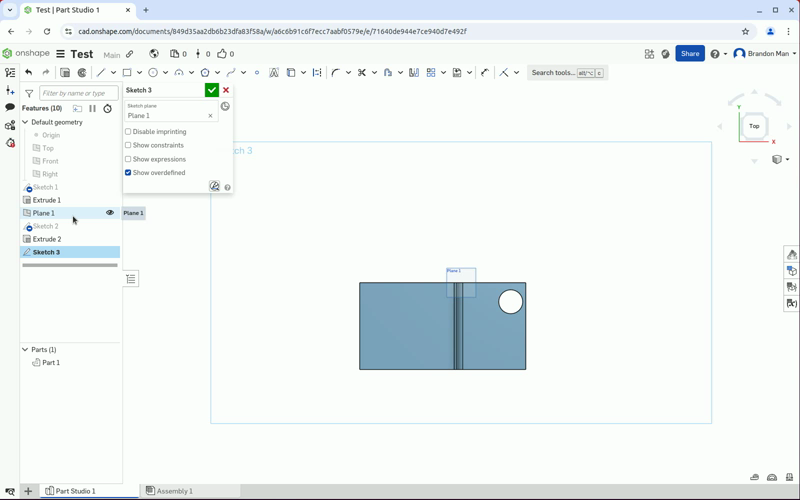
mouse_move(73, 352)
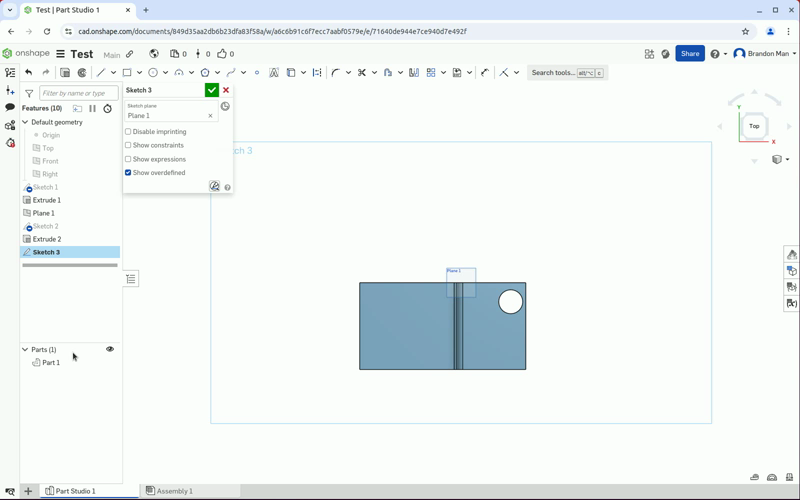
key(y)
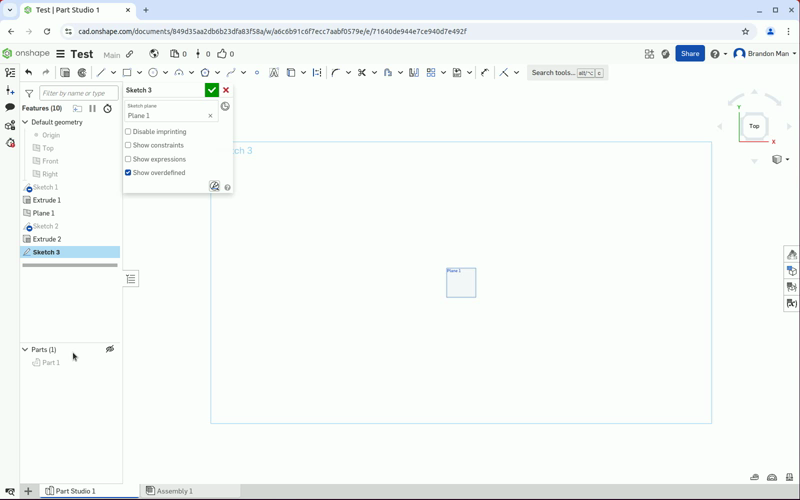
key(c)
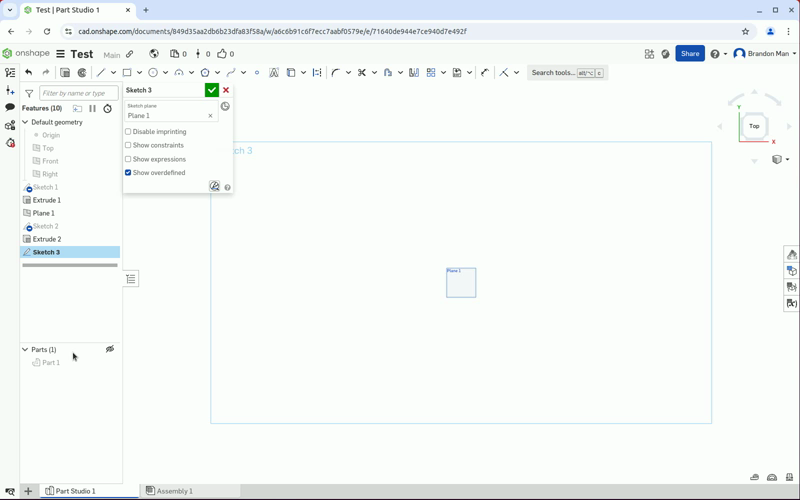
key_down(shift)
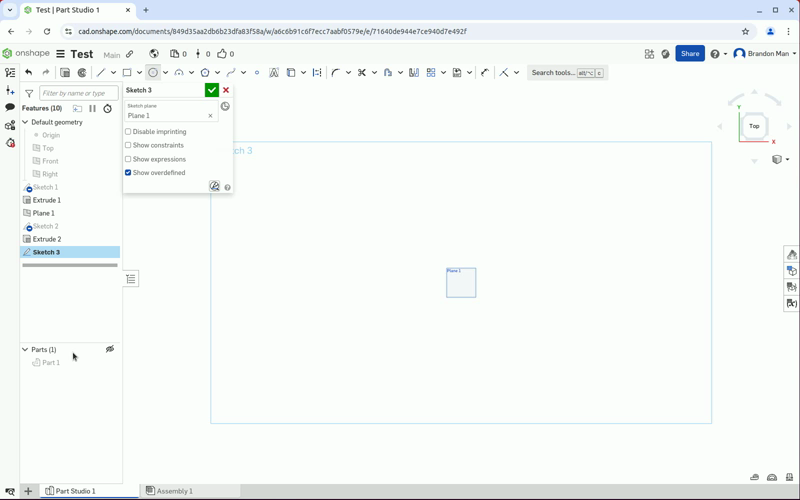
mouse_move(510, 352)
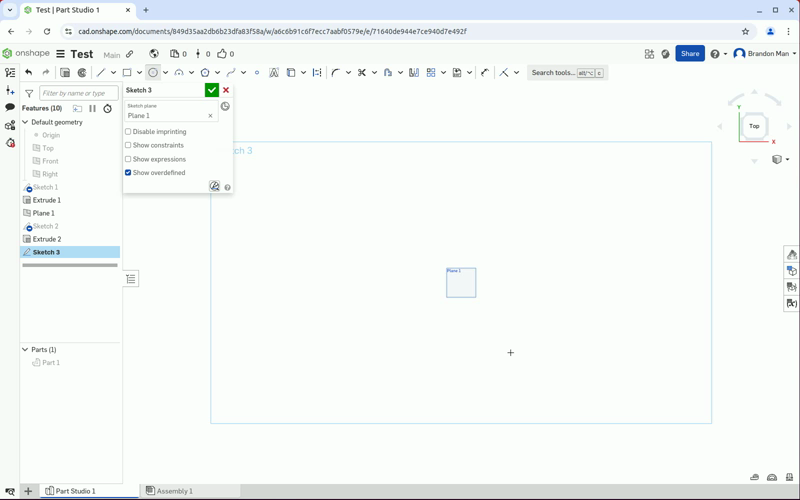
click(510, 352)
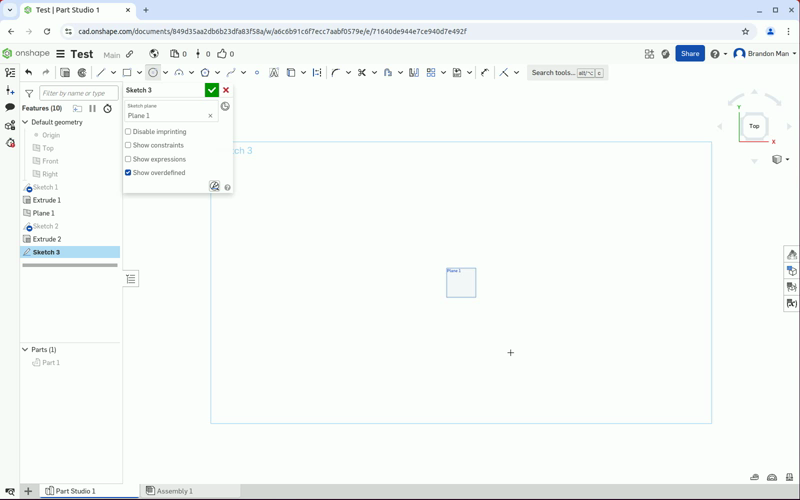
key_up(shift)
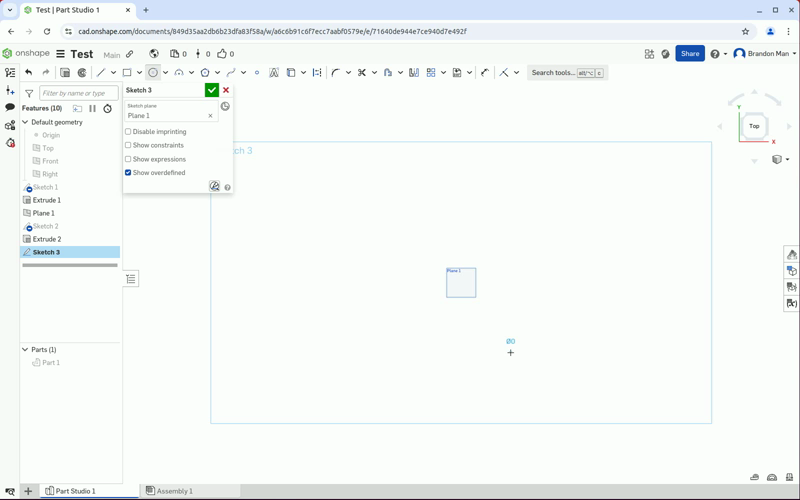
mouse_move(522, 352)
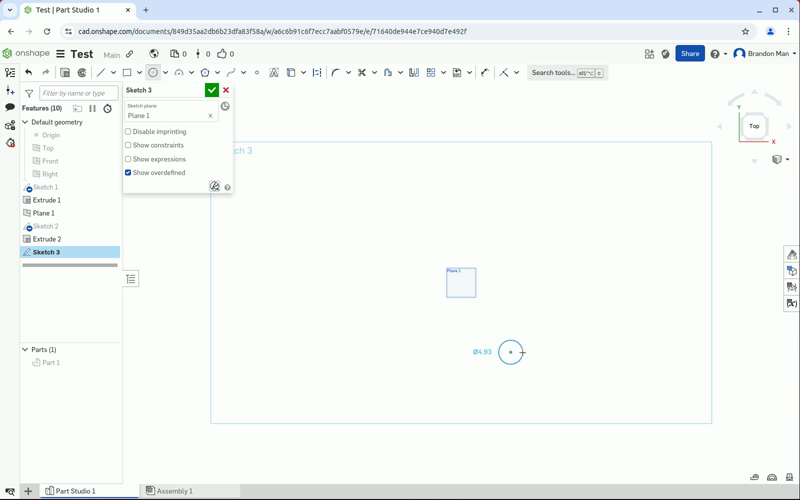
click(522, 352)
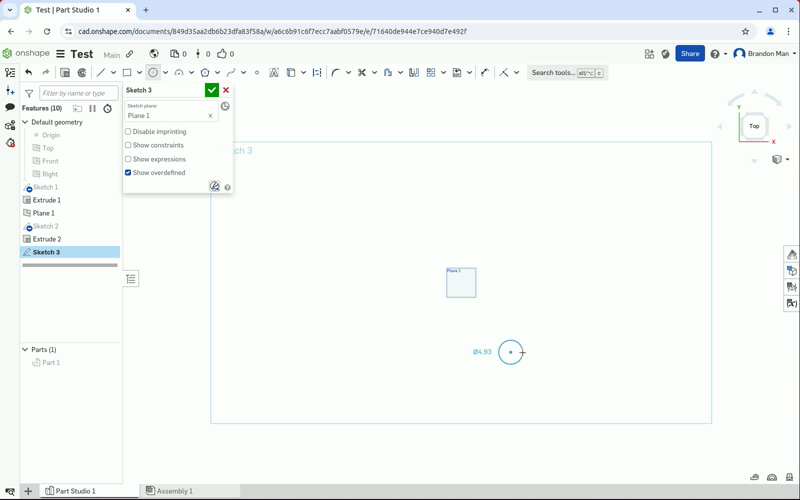
key(esc)
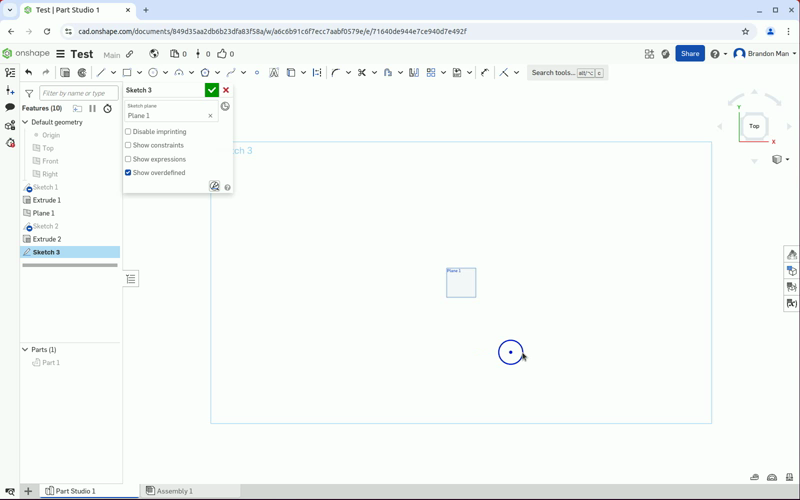
mouse_move(514, 347)
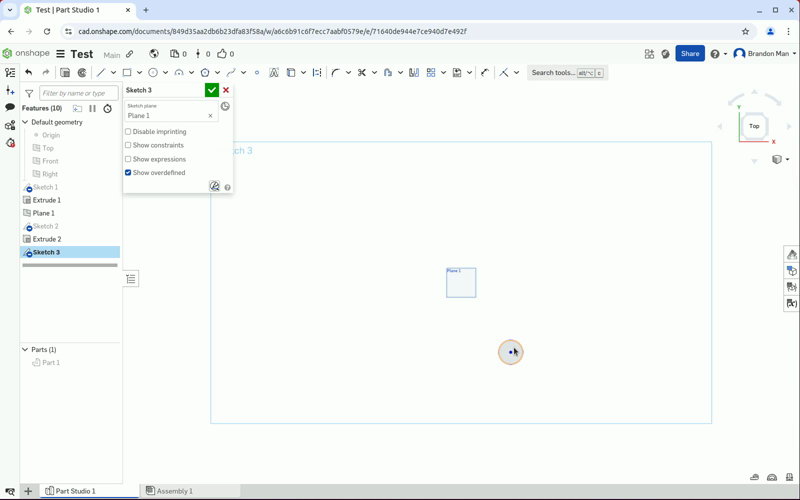
scroll(6)
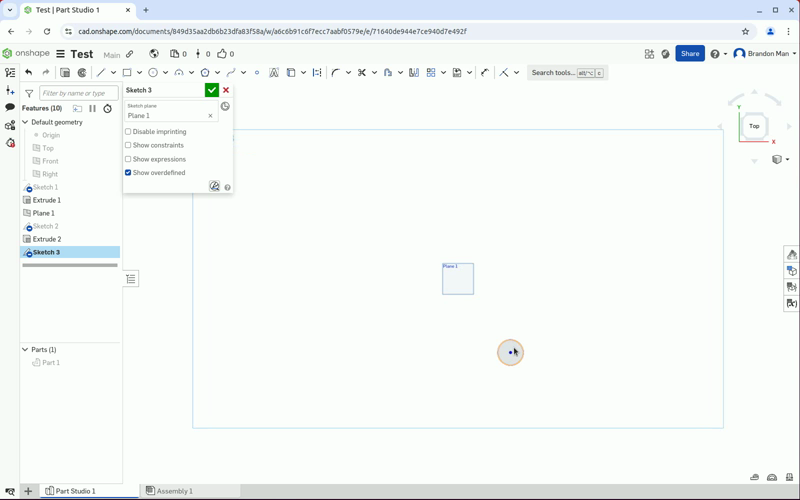
scroll(6)
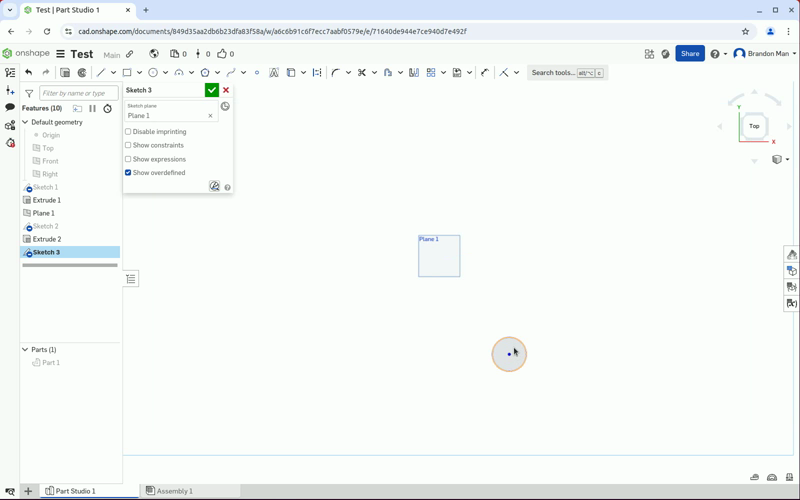
scroll(6)
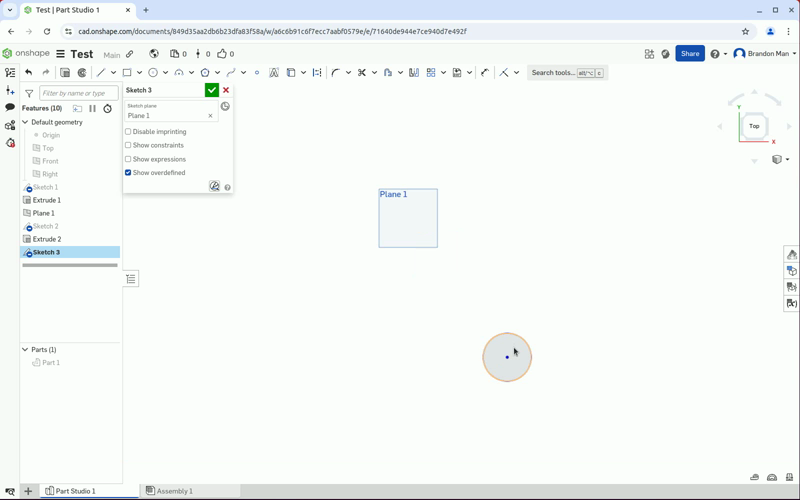
scroll(6)
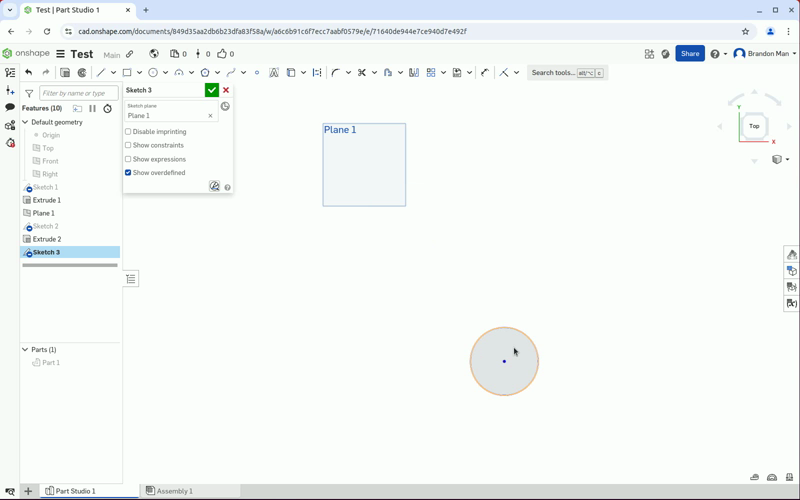
scroll(6)
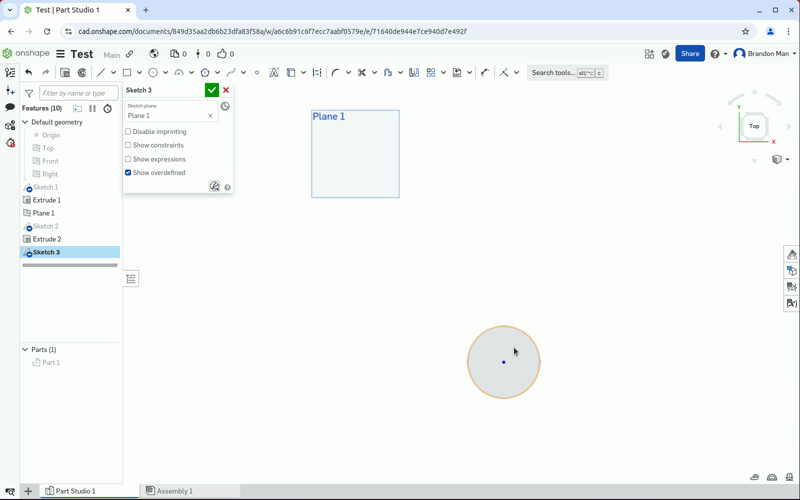
scroll(6)
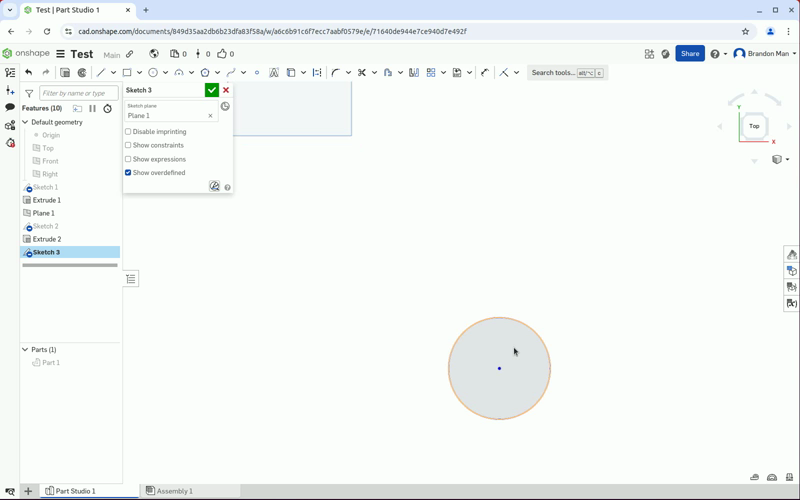
scroll(6)
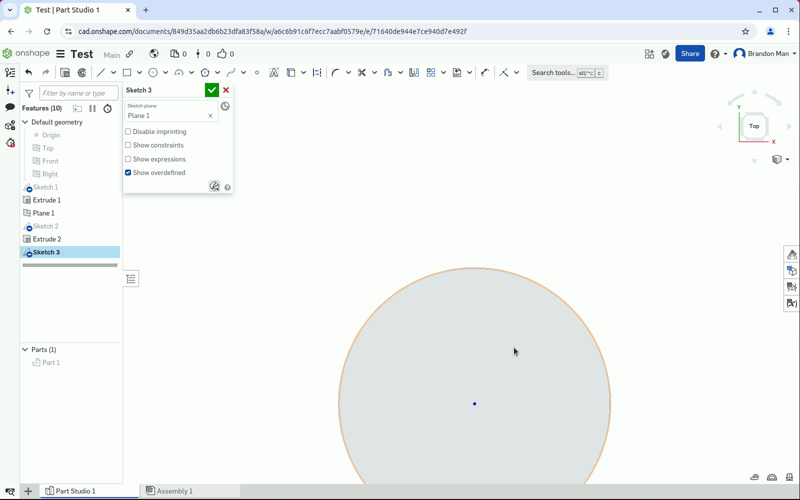
click(514, 347)
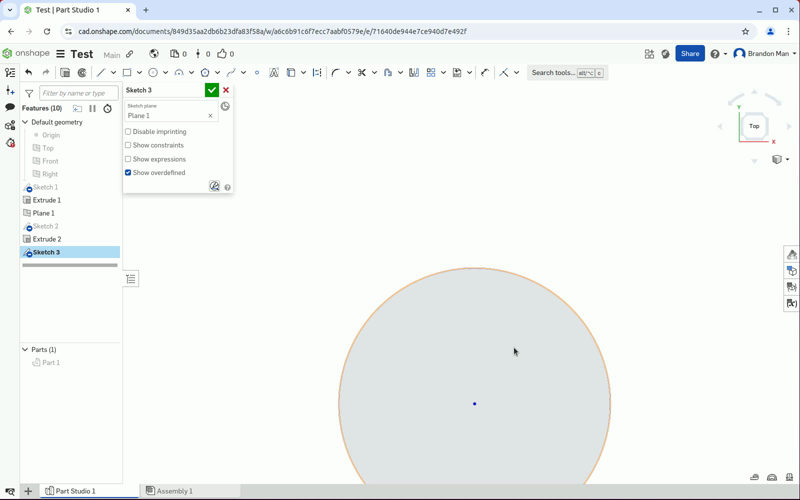
scroll(-6)
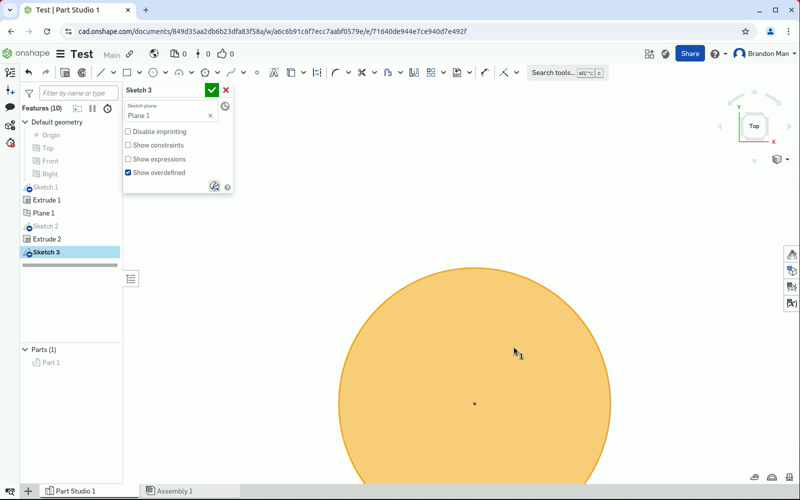
scroll(-6)
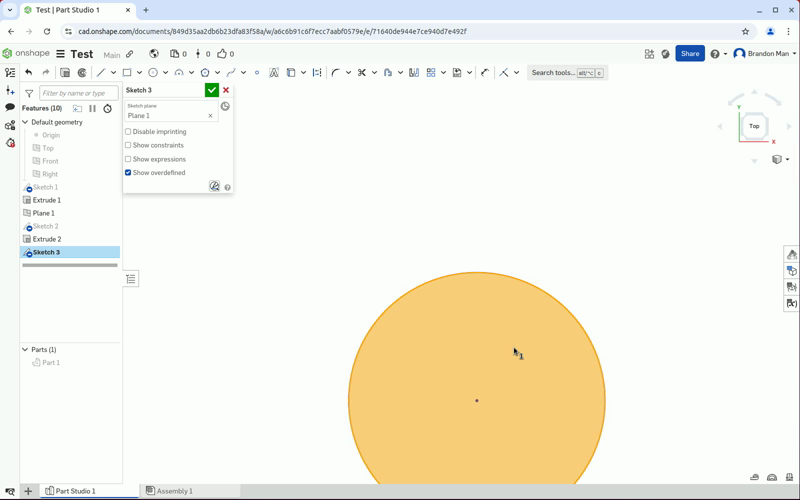
scroll(-6)
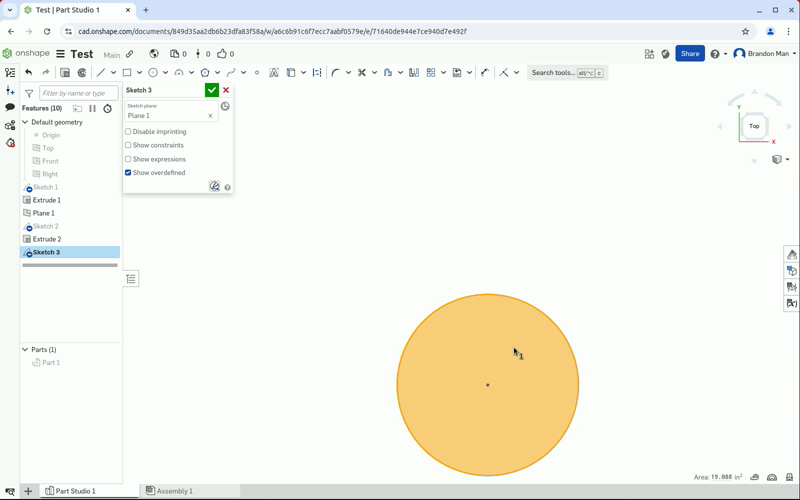
scroll(-6)
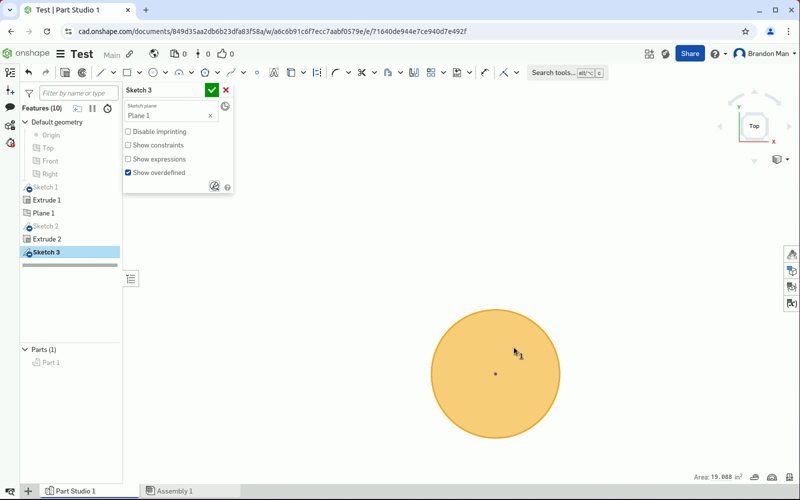
scroll(-6)
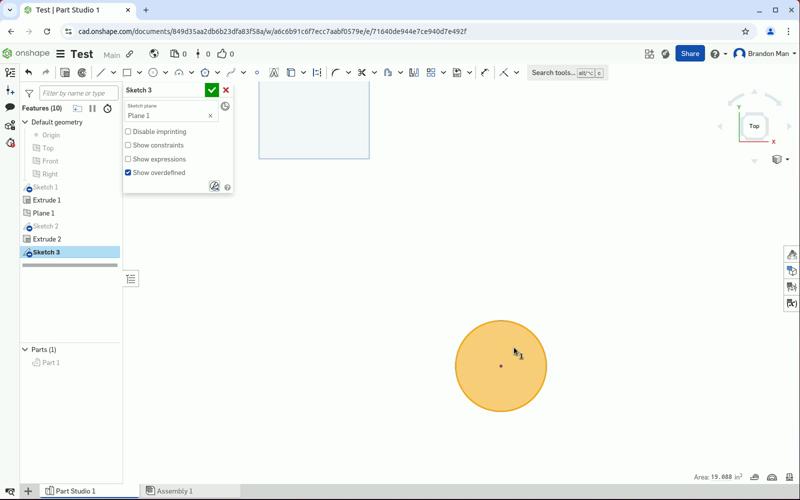
scroll(-6)
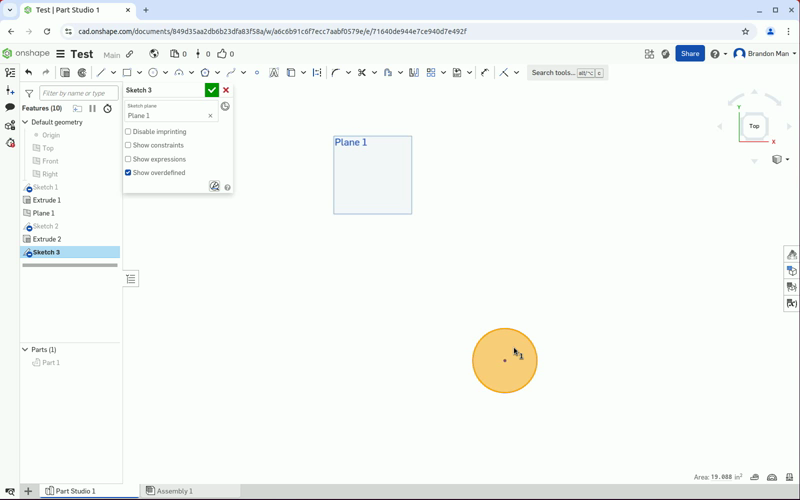
scroll(-6)
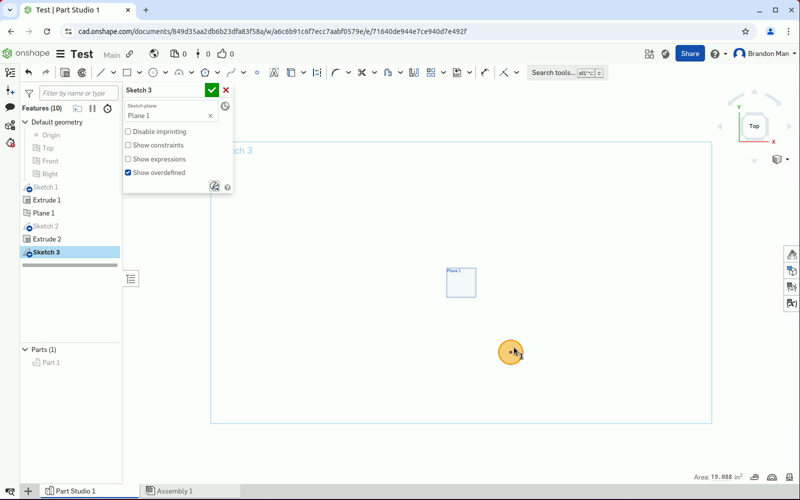
mouse_move(73, 352)
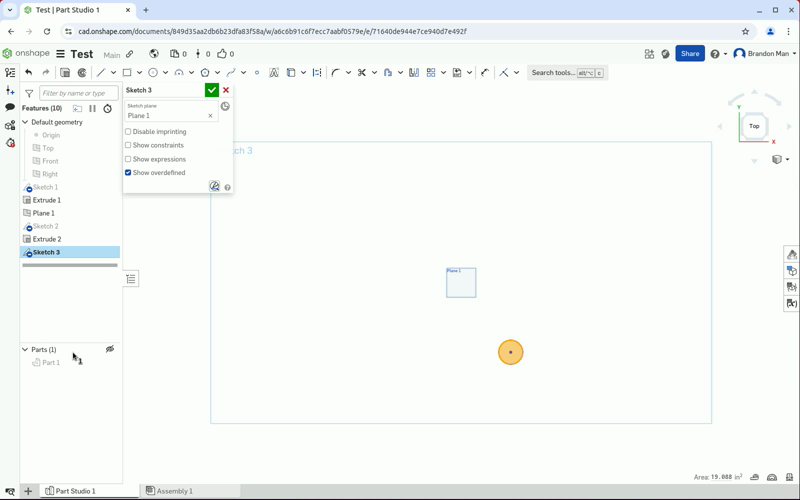
key(shift+y)
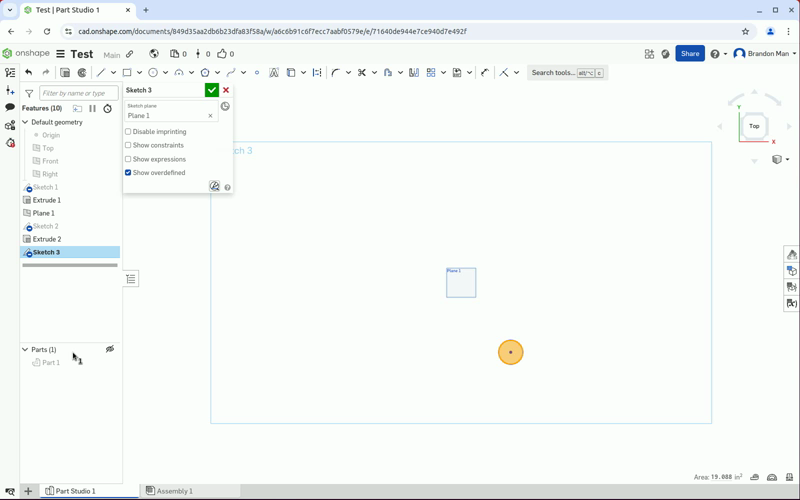
key(shift+e)
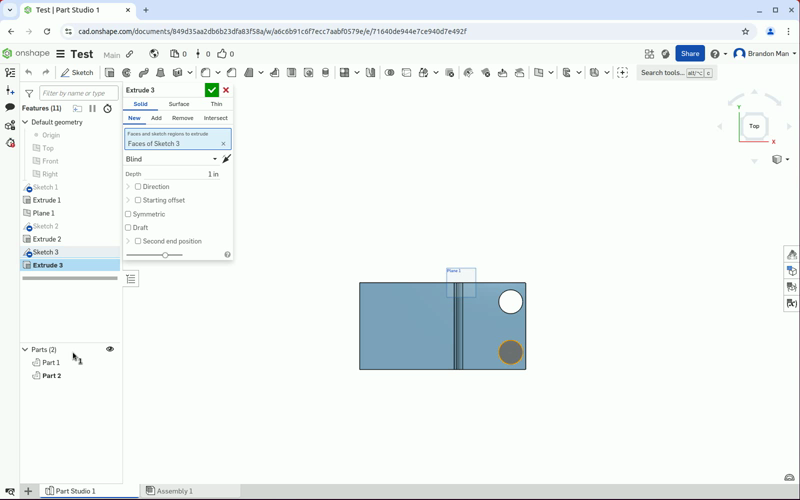
mouse_move(143, 106)
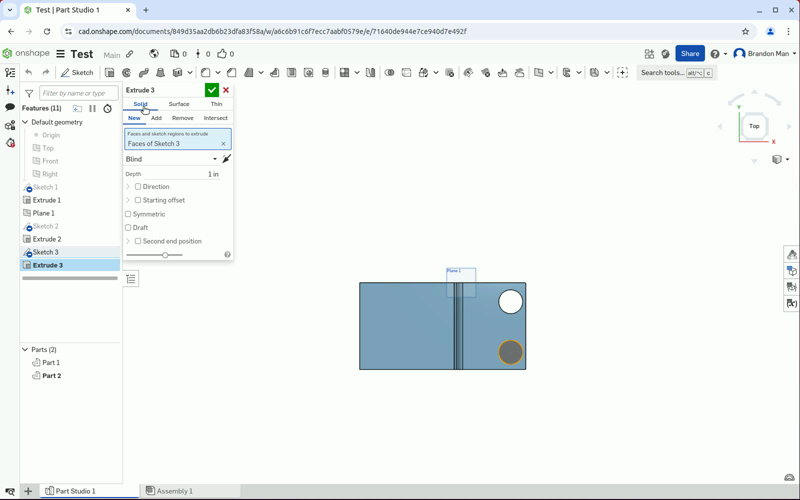
click(143, 106)
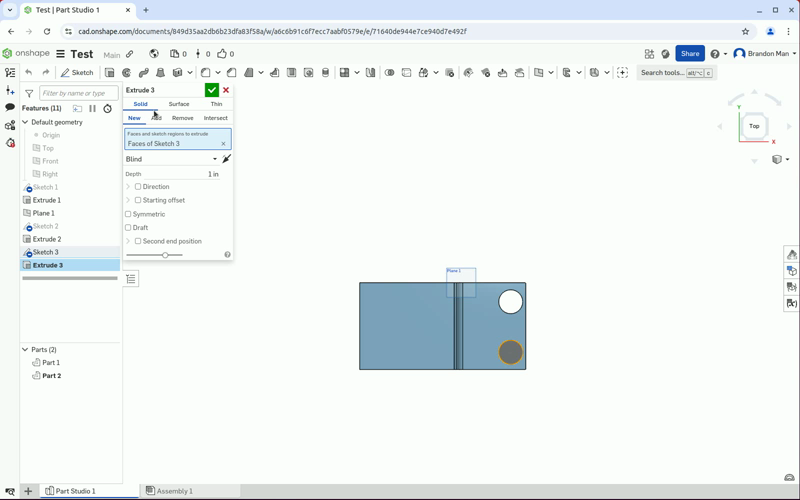
mouse_move(186, 120)
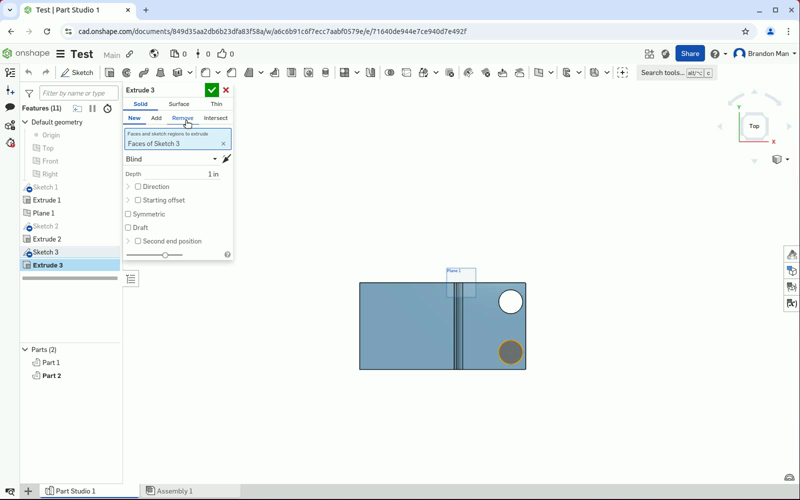
click(186, 120)
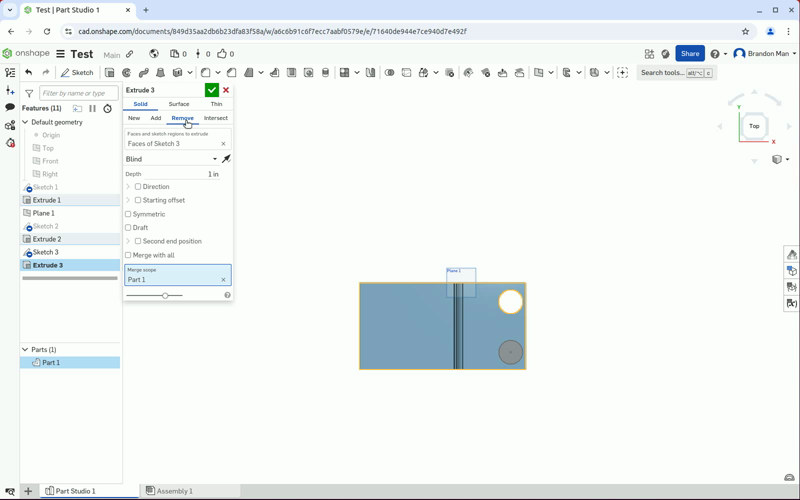
key(tab, 4)
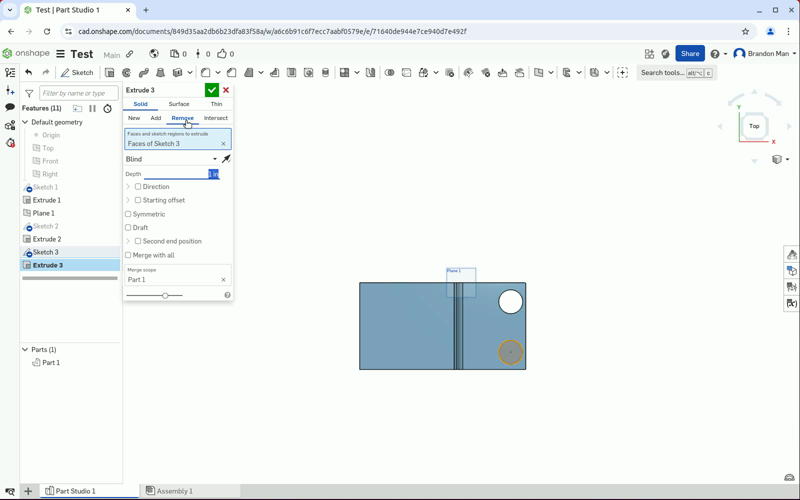
text(7.462)
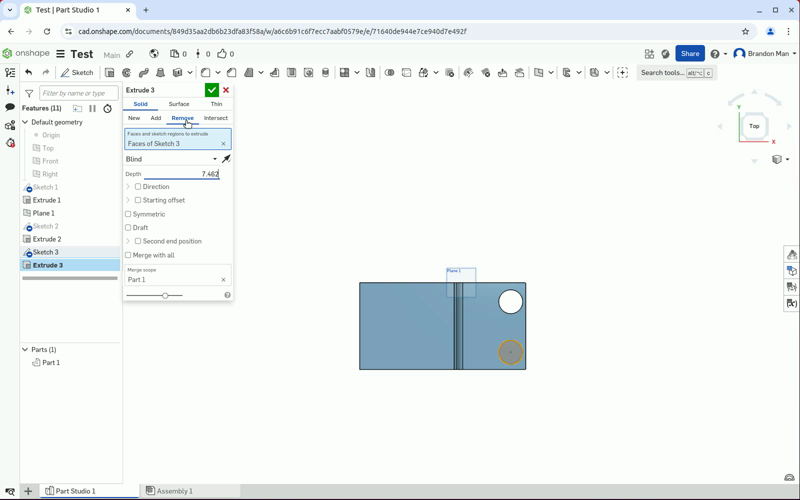
key(tab, 6)
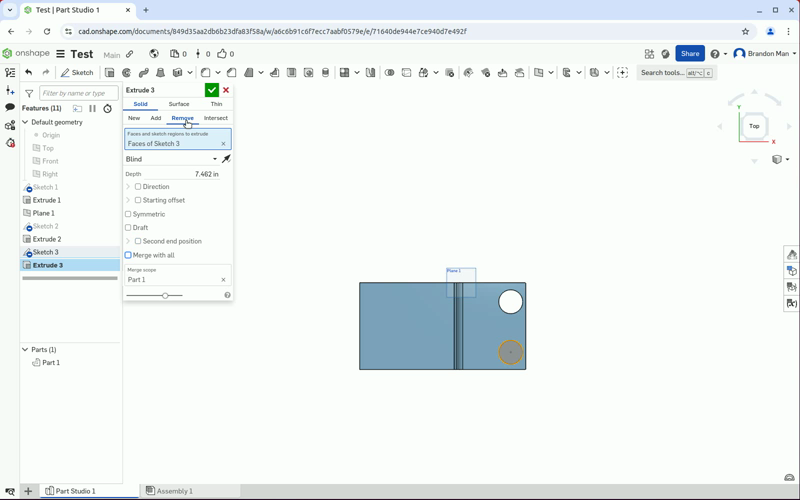
key(space)
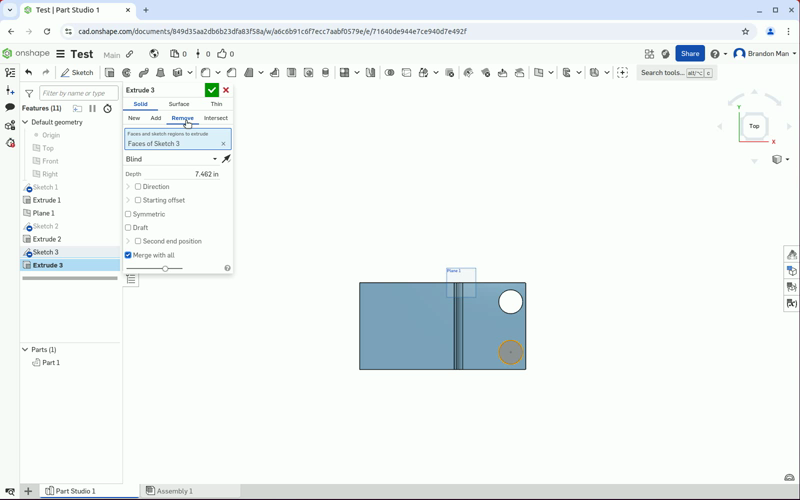
key(enter)
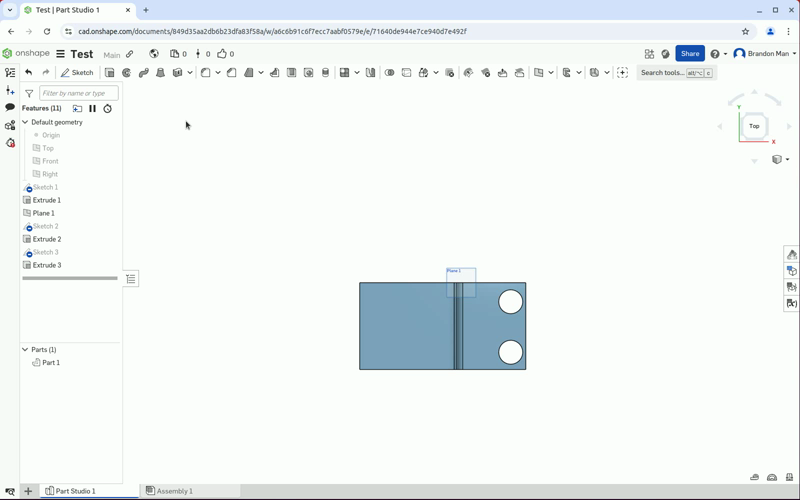
key(shift+h)
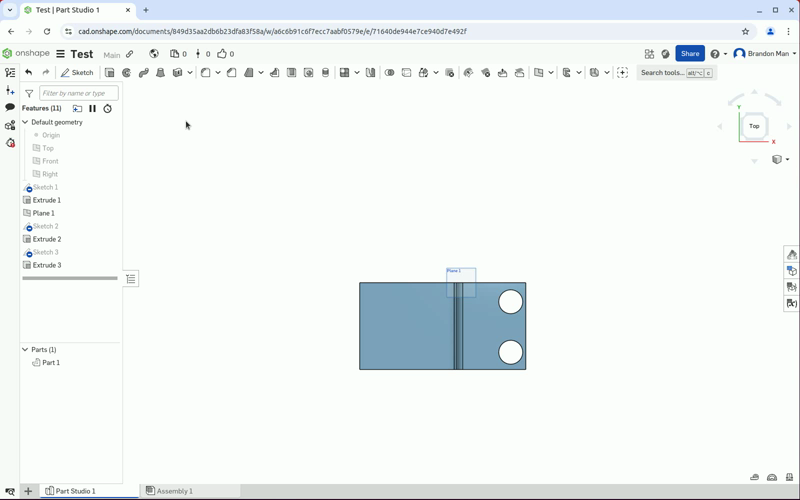
key(shift+h)
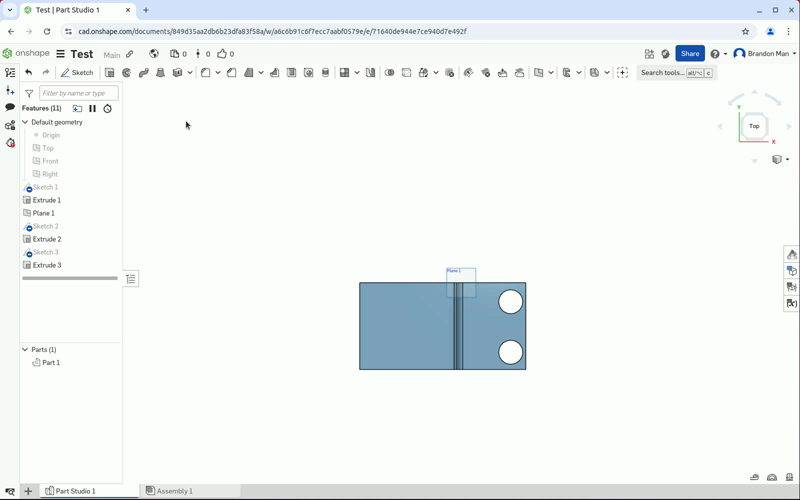
mouse_move(73, 189)
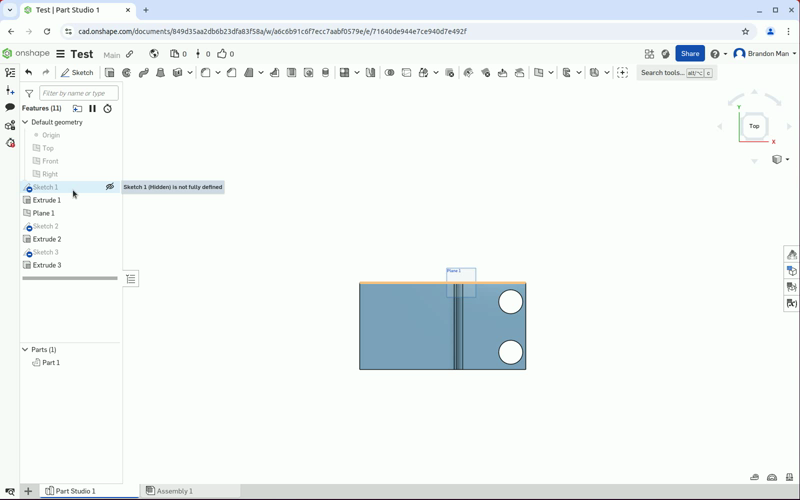
click(73, 189)
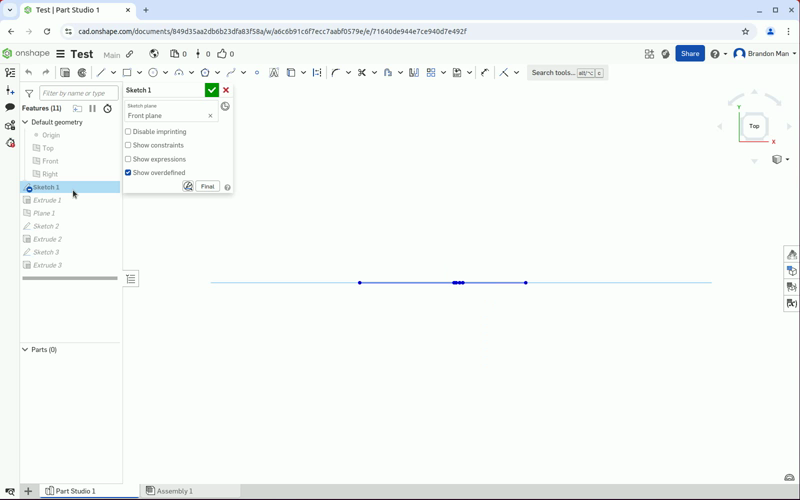
mouse_move(229, 92)
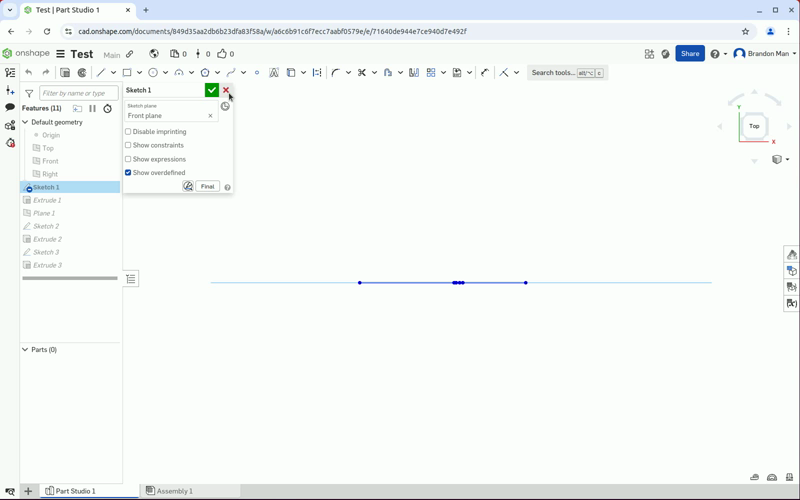
click(229, 92)
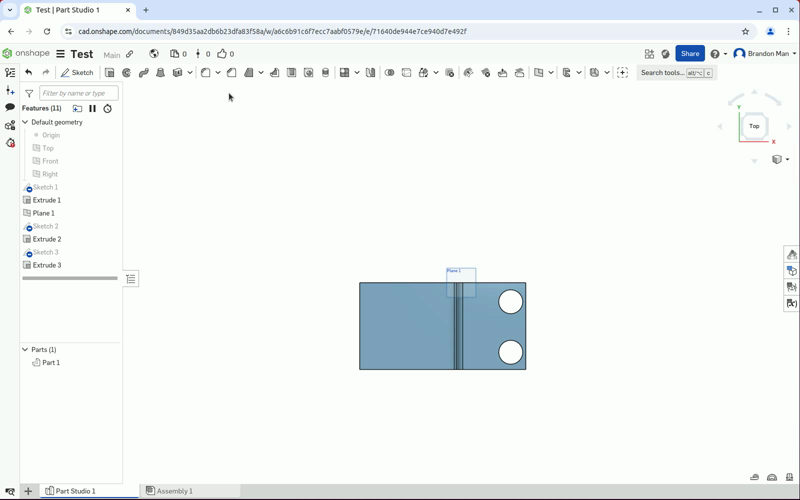
mouse_move(541, 75)
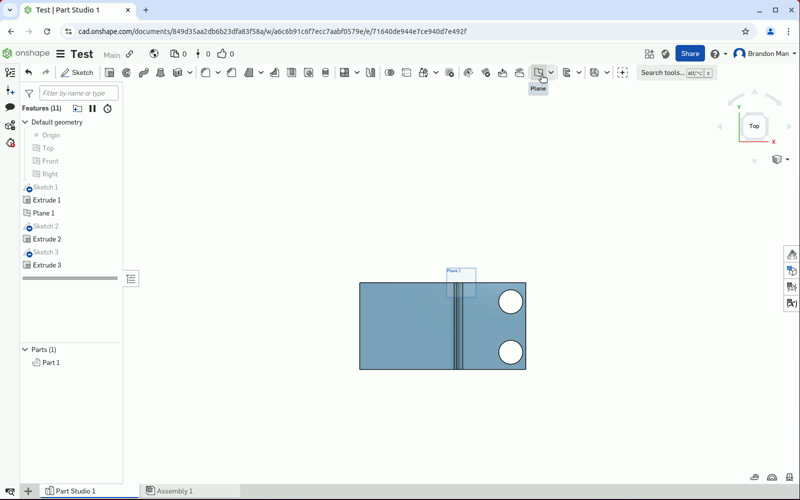
click(541, 75)
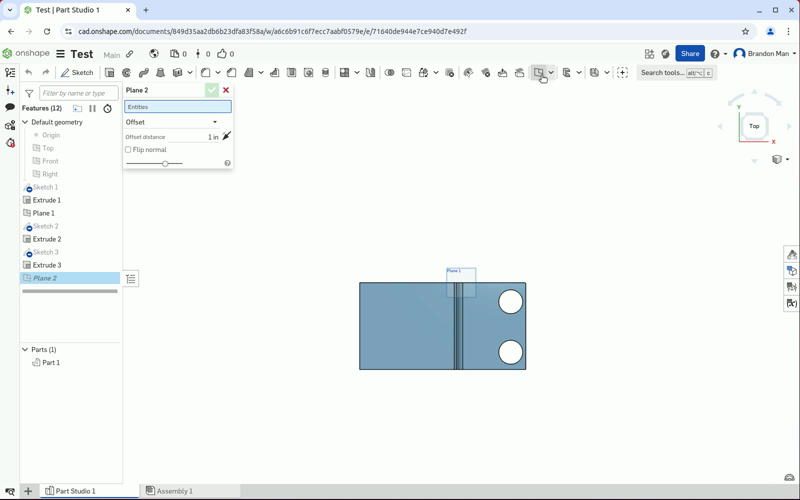
mouse_move(73, 150)
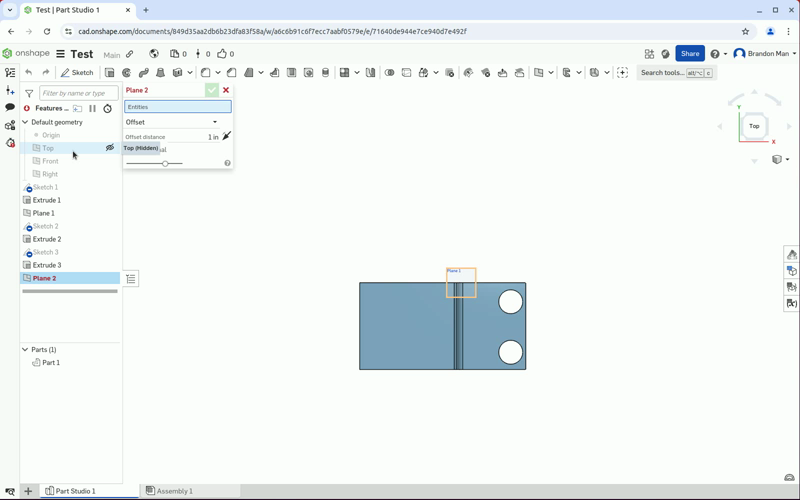
click(73, 150)
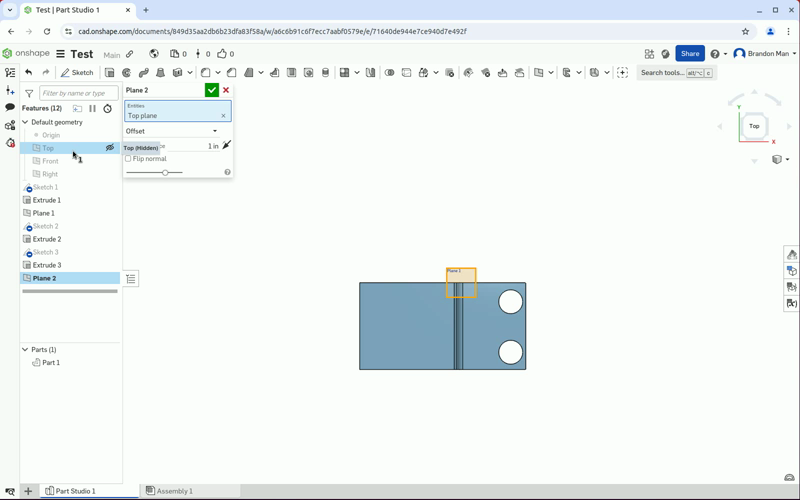
key(tab, 2)
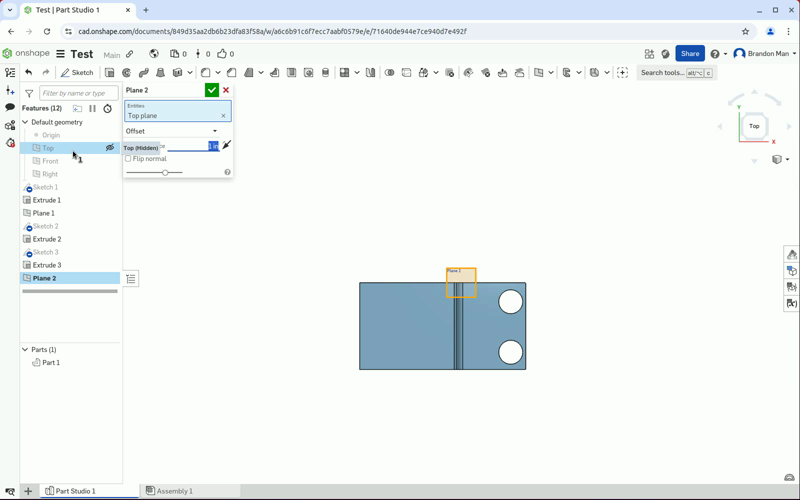
text(0.955)
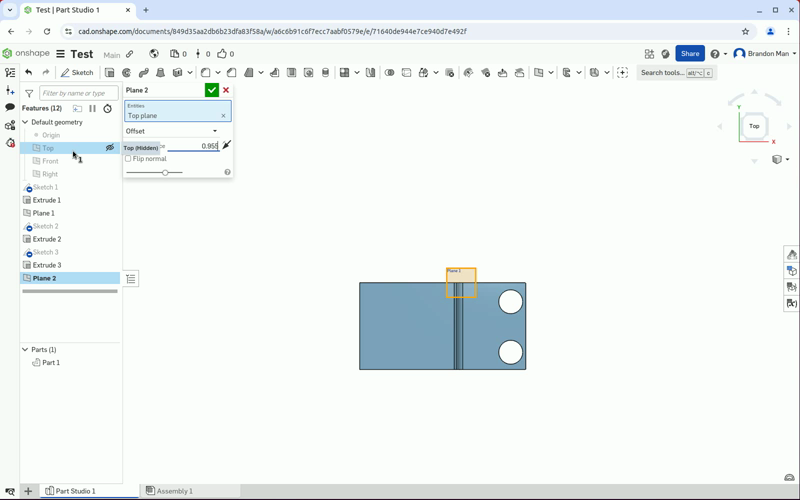
key(enter, 2)
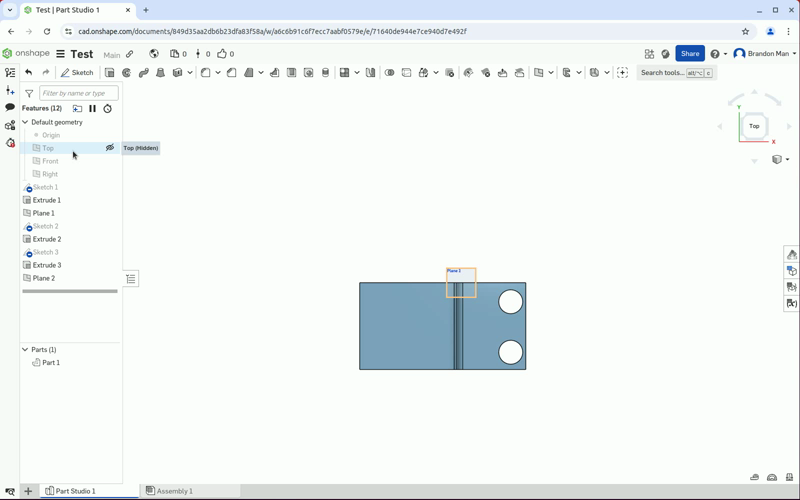
key(shift+s)
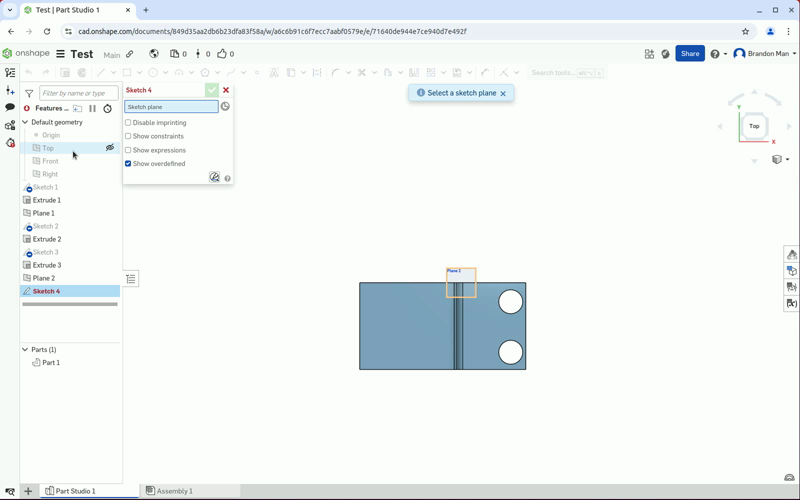
mouse_move(73, 280)
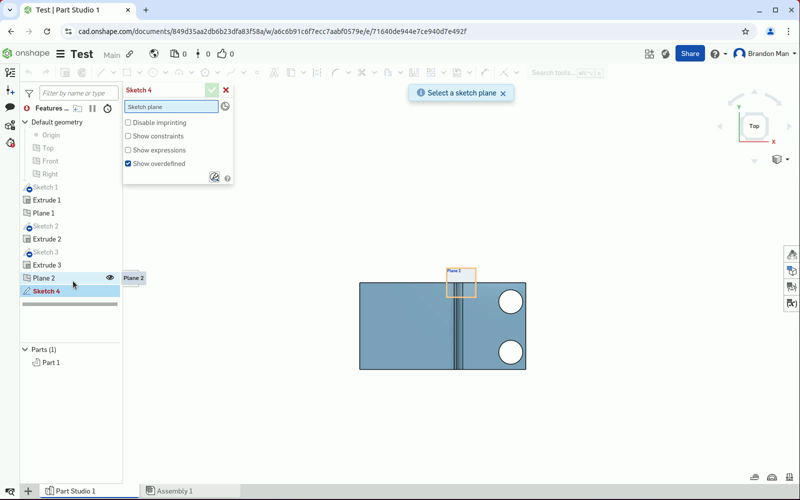
click(73, 280)
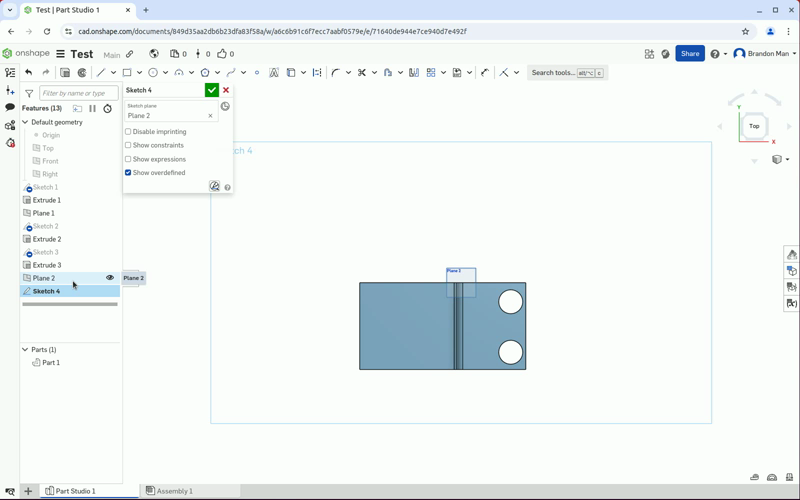
mouse_move(73, 352)
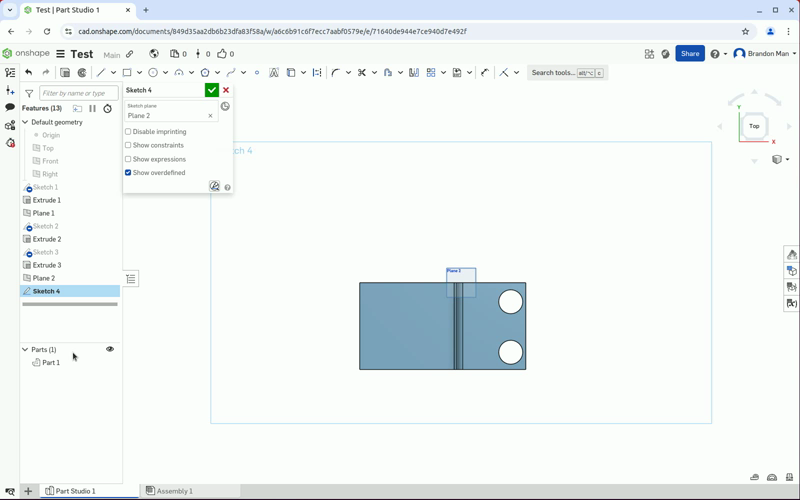
key(y)
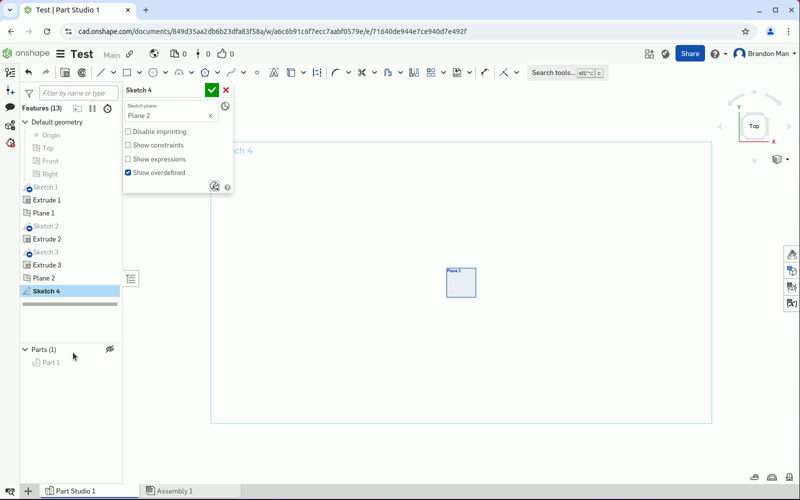
key(c)
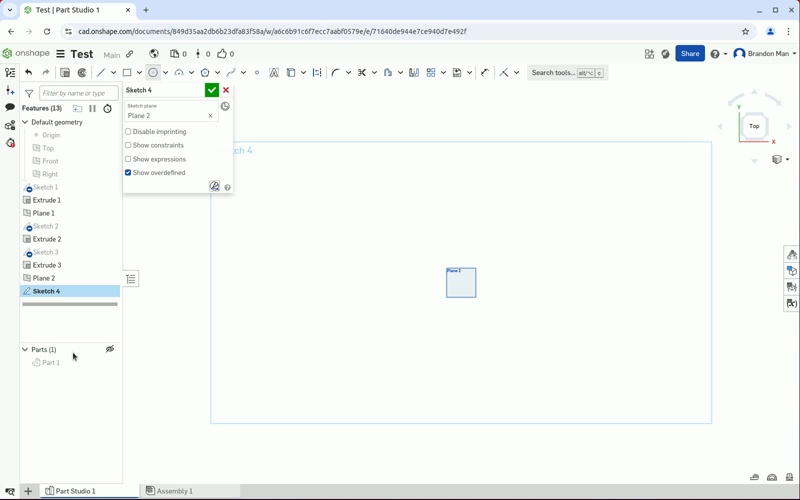
key_down(shift)
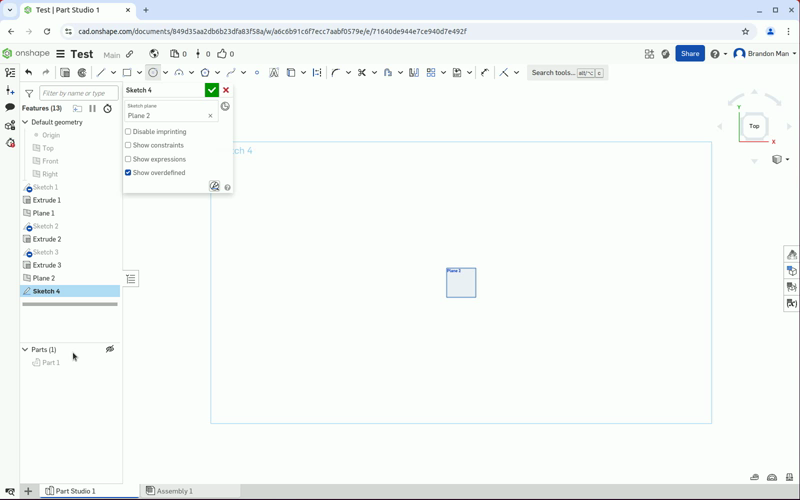
mouse_move(379, 301)
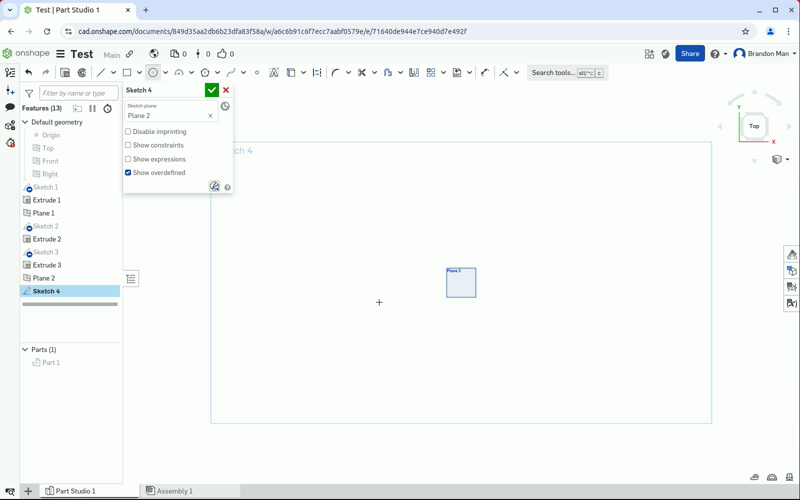
click(379, 301)
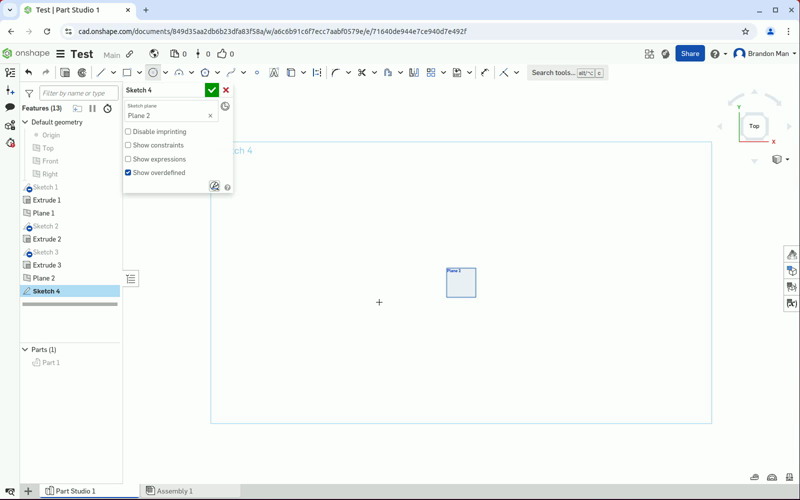
key_up(shift)
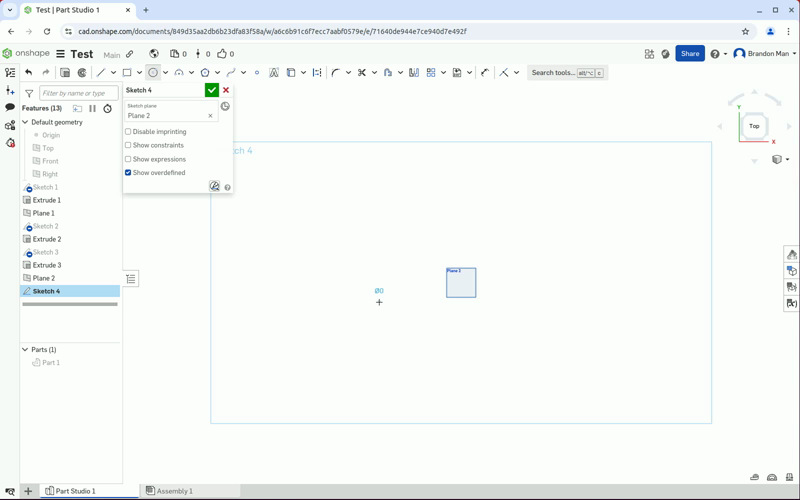
mouse_move(384, 301)
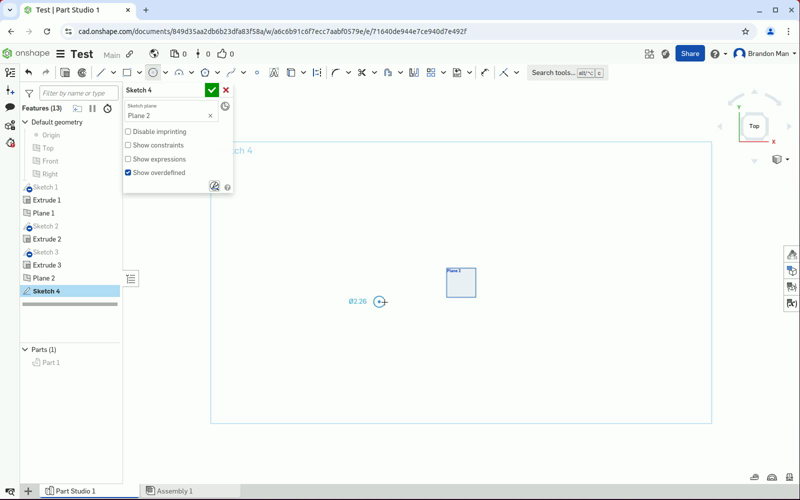
click(384, 301)
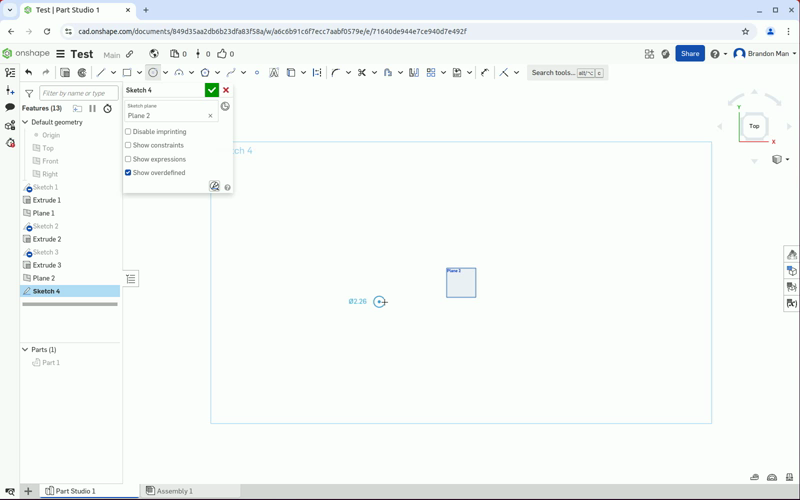
key(esc)
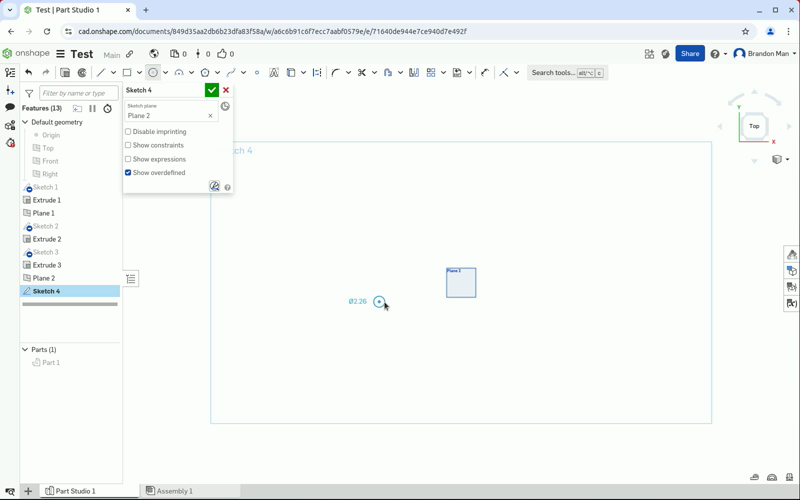
mouse_move(380, 302)
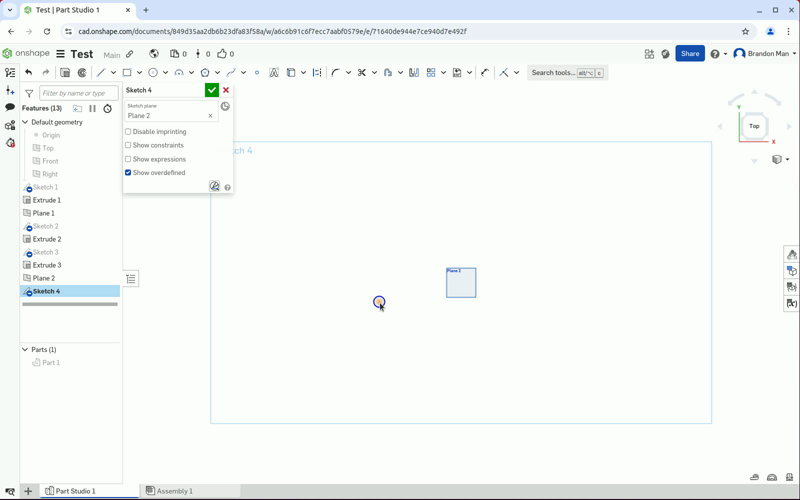
scroll(6)
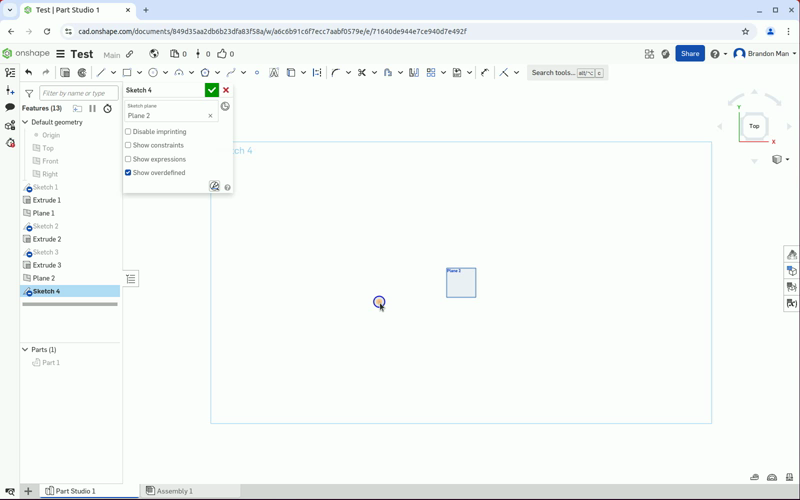
scroll(6)
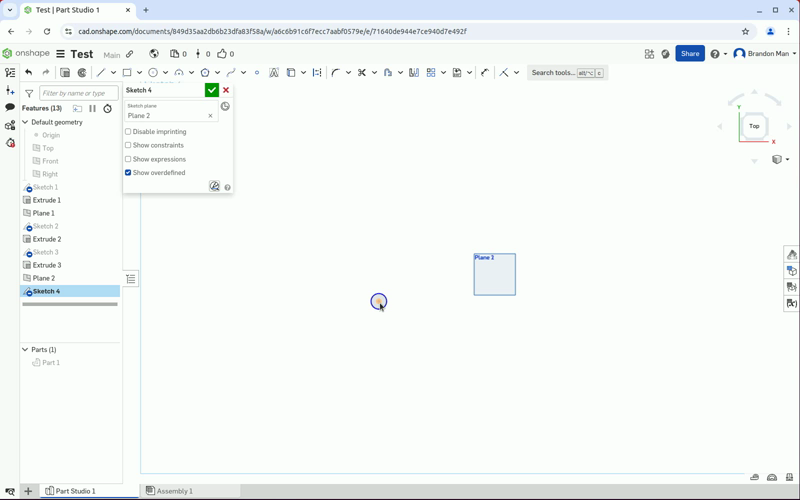
scroll(6)
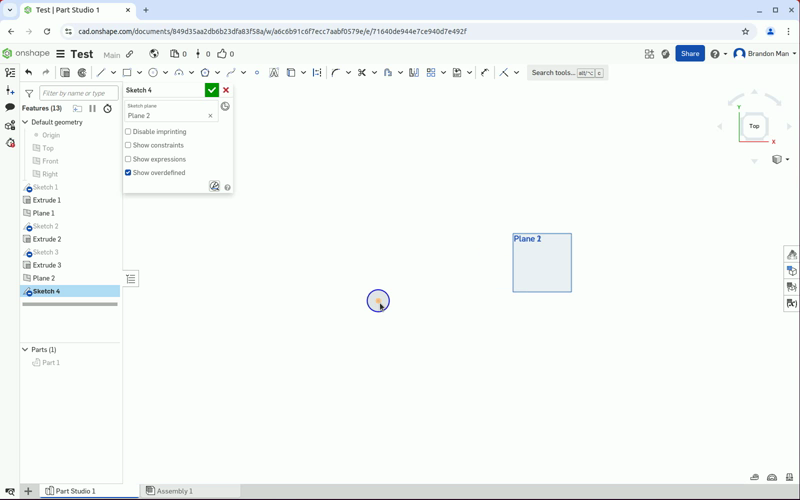
scroll(6)
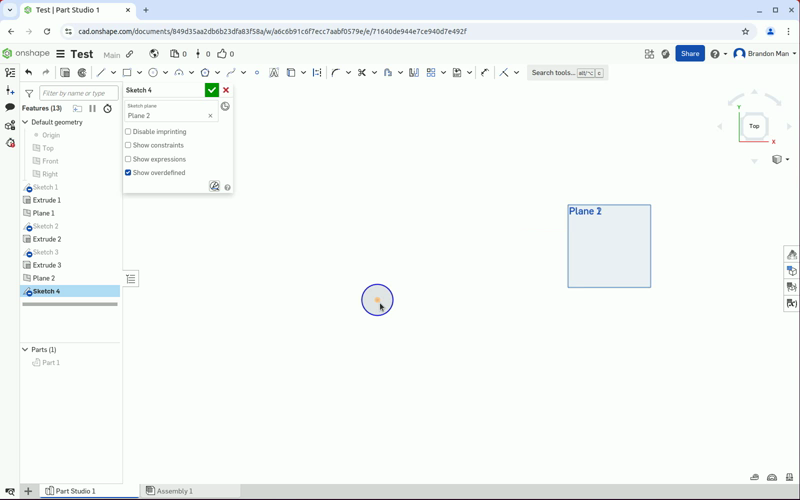
scroll(6)
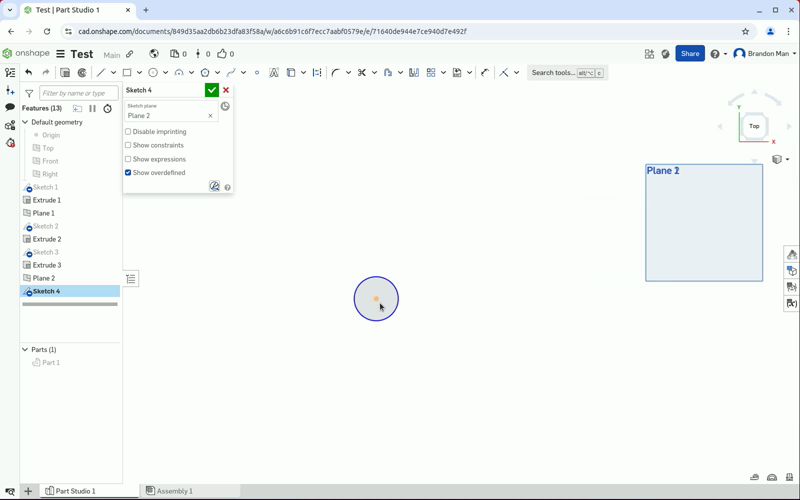
scroll(6)
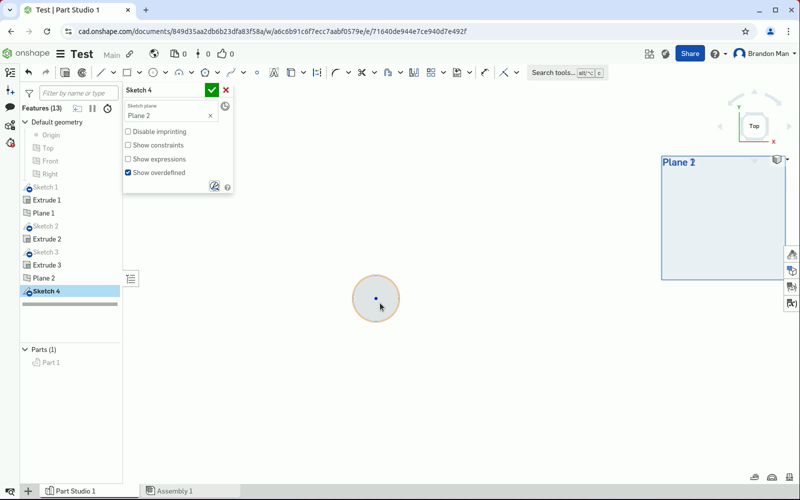
scroll(6)
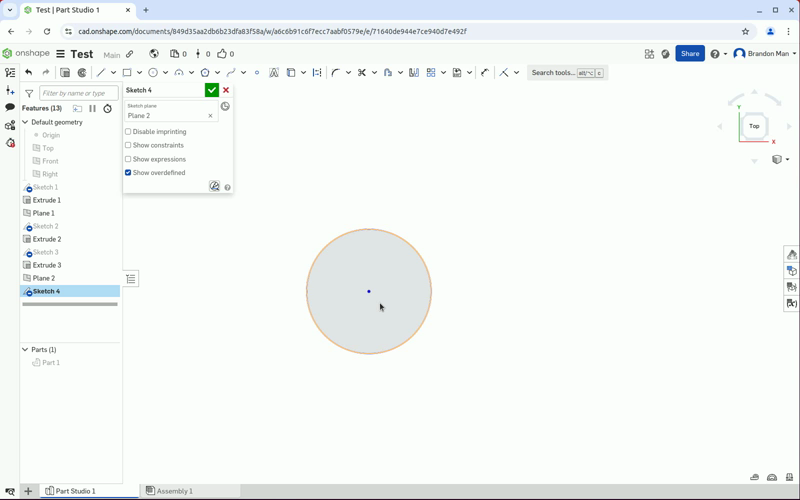
click(380, 302)
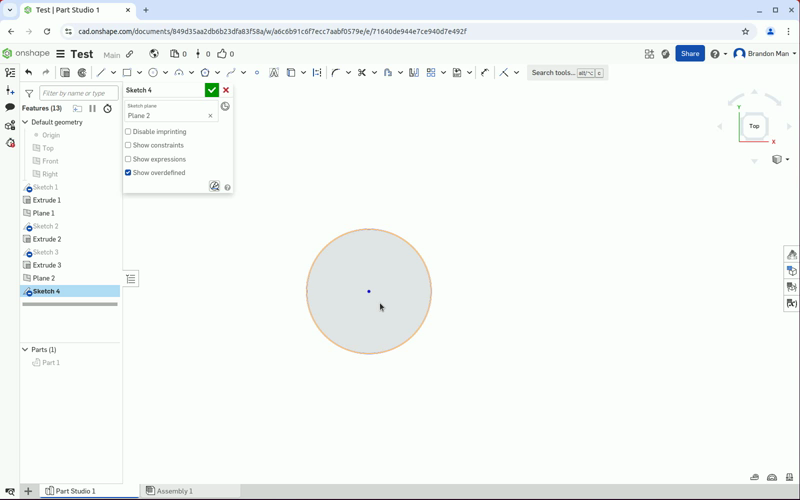
scroll(-6)
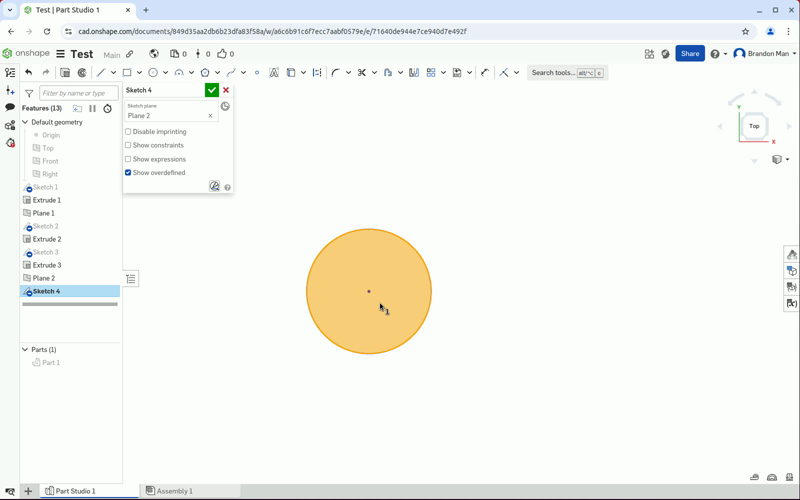
scroll(-6)
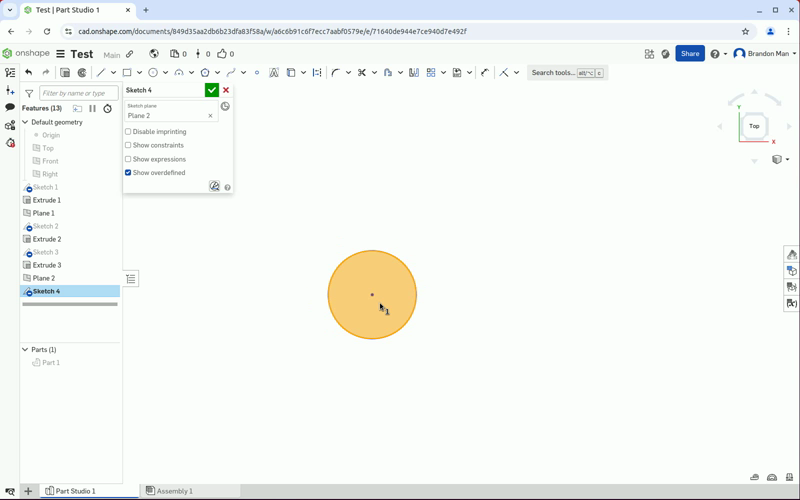
scroll(-6)
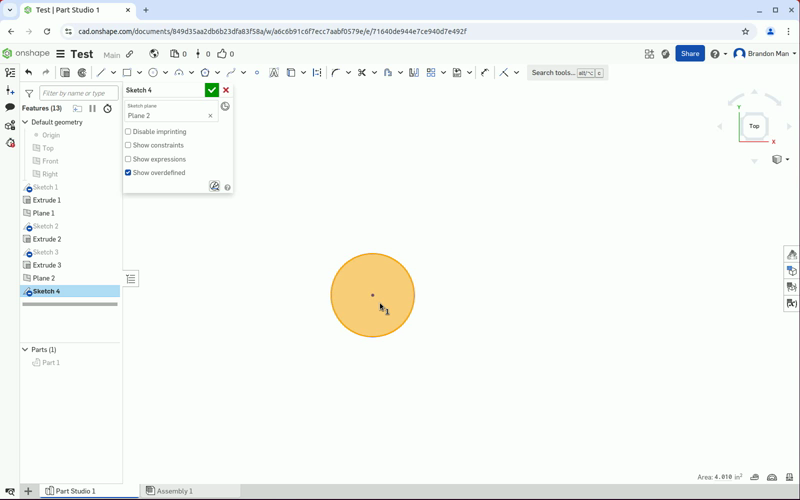
scroll(-6)
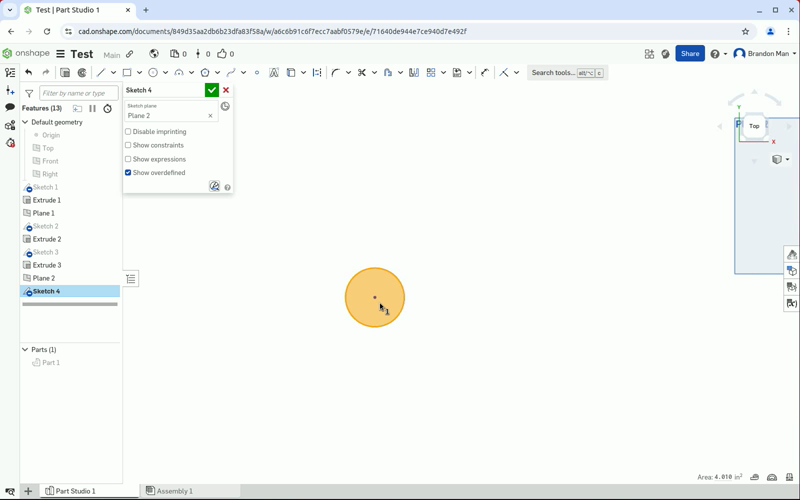
scroll(-6)
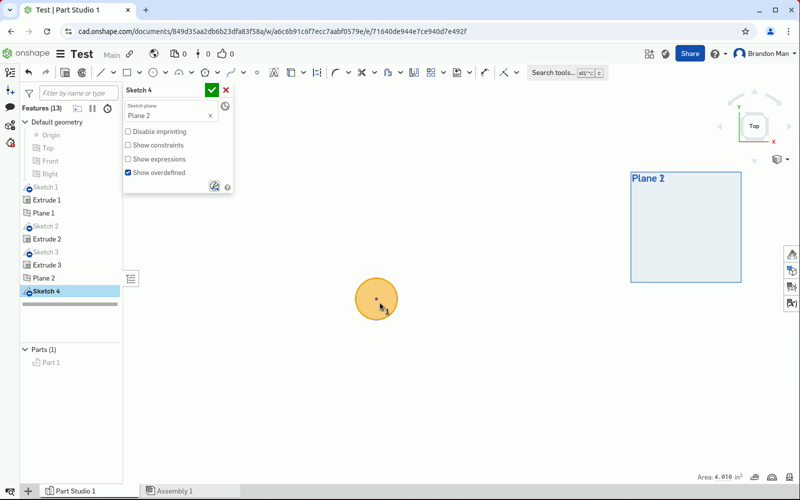
scroll(-6)
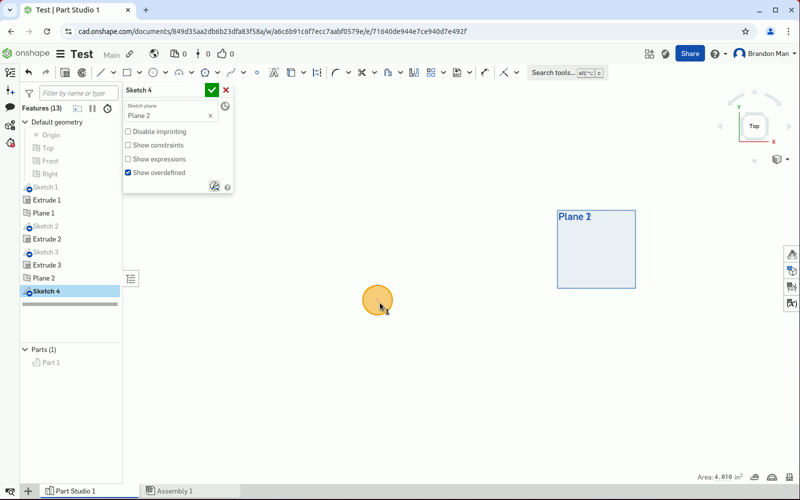
scroll(-6)
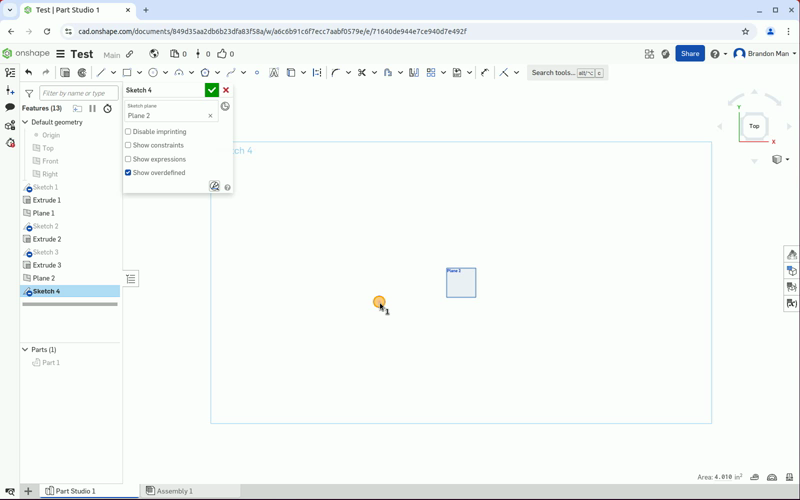
mouse_move(73, 352)
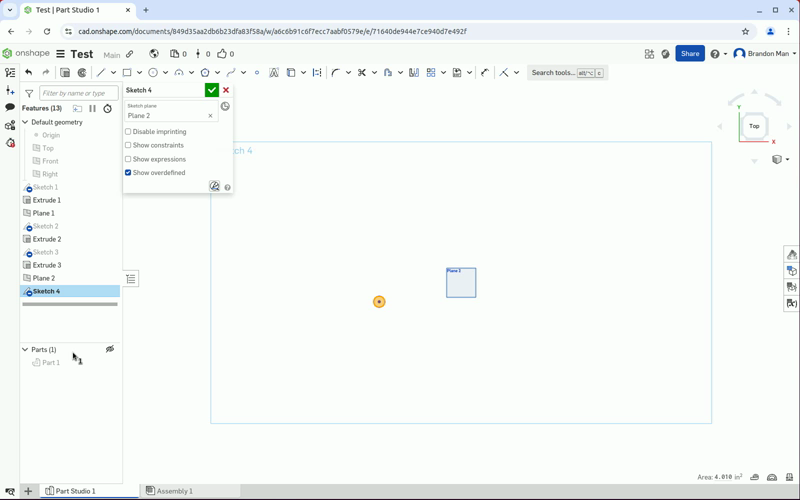
key(shift+y)
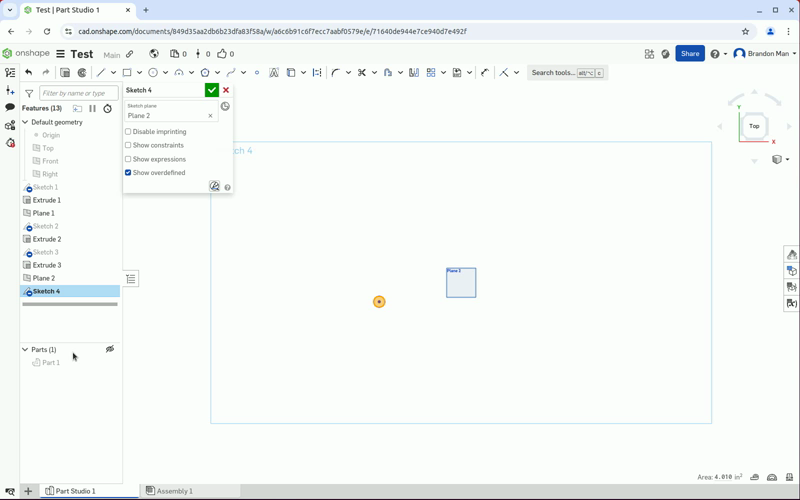
key(shift+e)
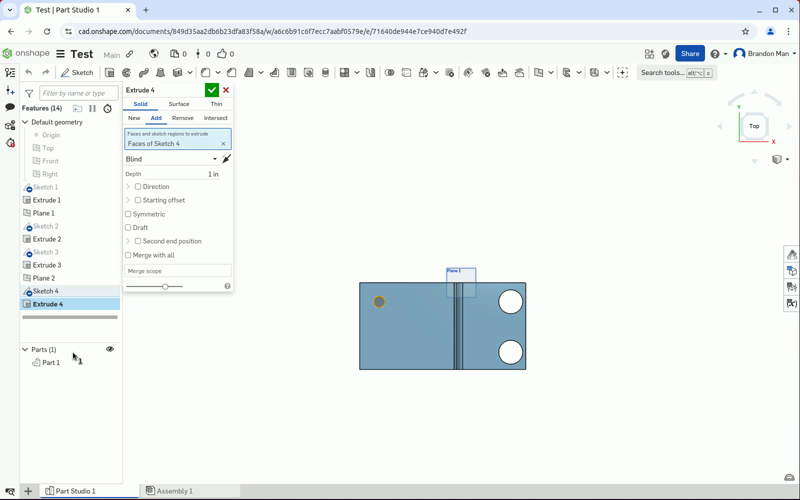
mouse_move(143, 106)
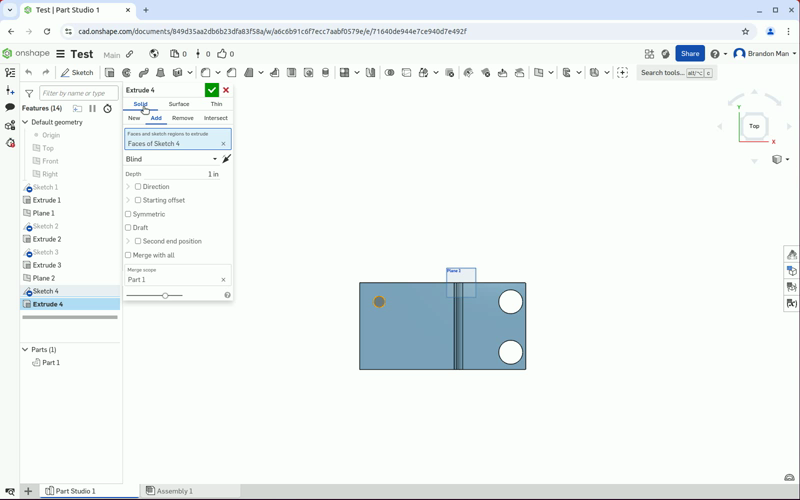
click(143, 106)
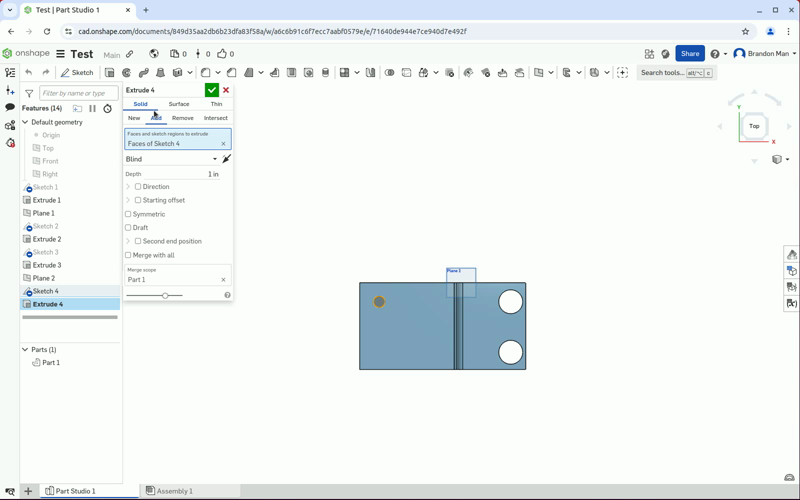
mouse_move(186, 120)
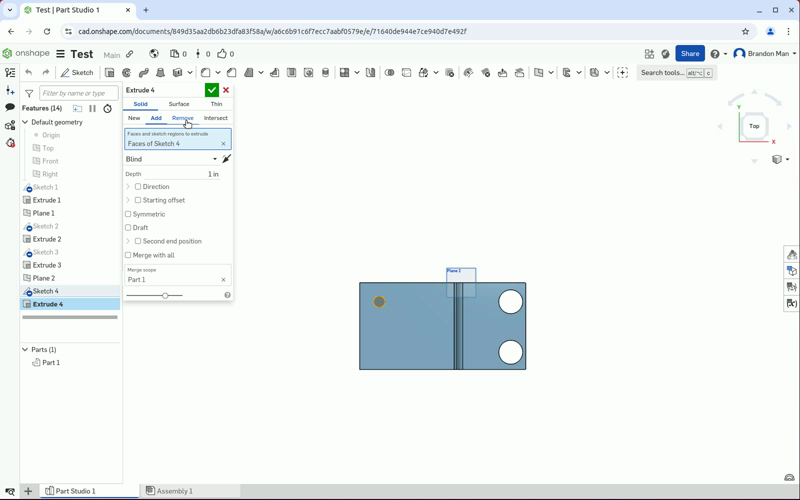
click(186, 120)
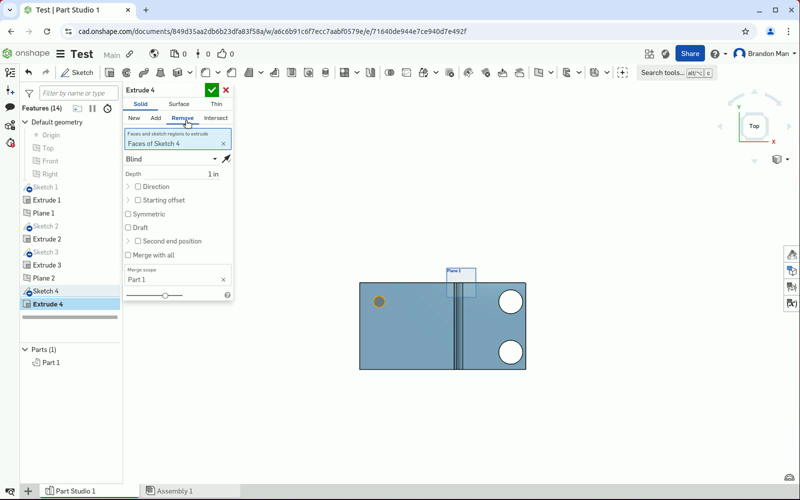
key(tab, 4)
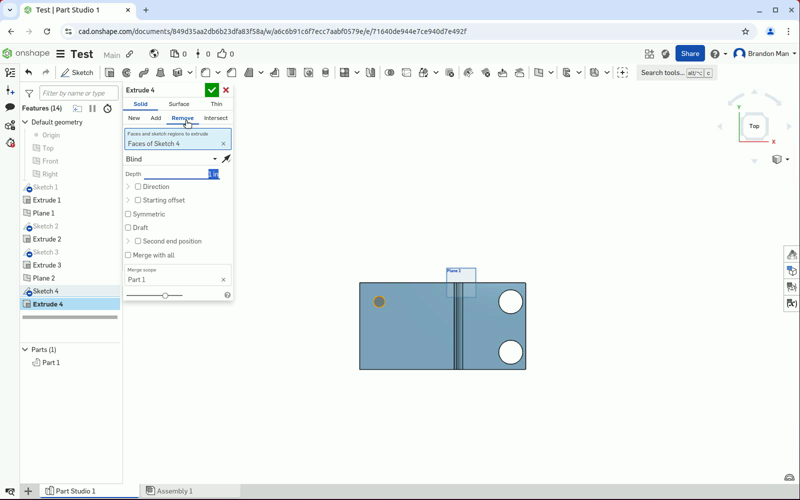
text(7.462)
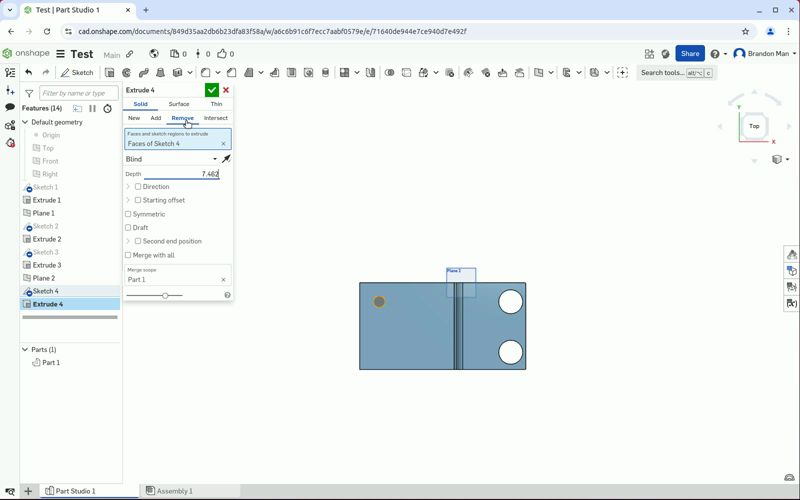
key(tab, 6)
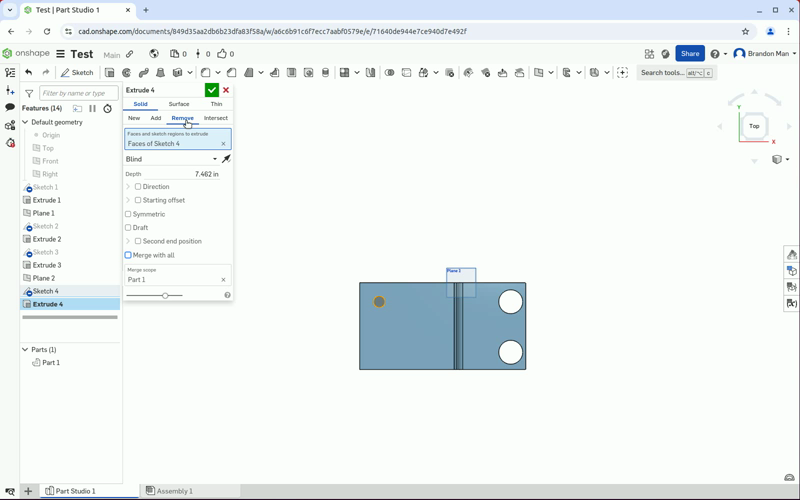
key(space)
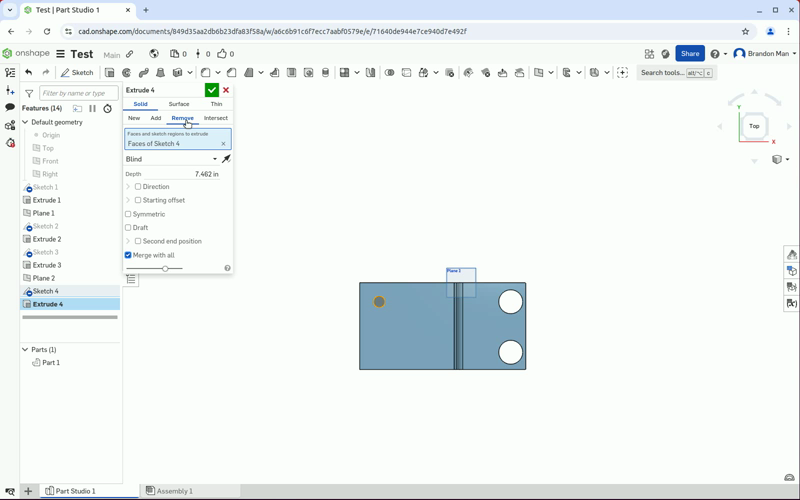
key(enter)
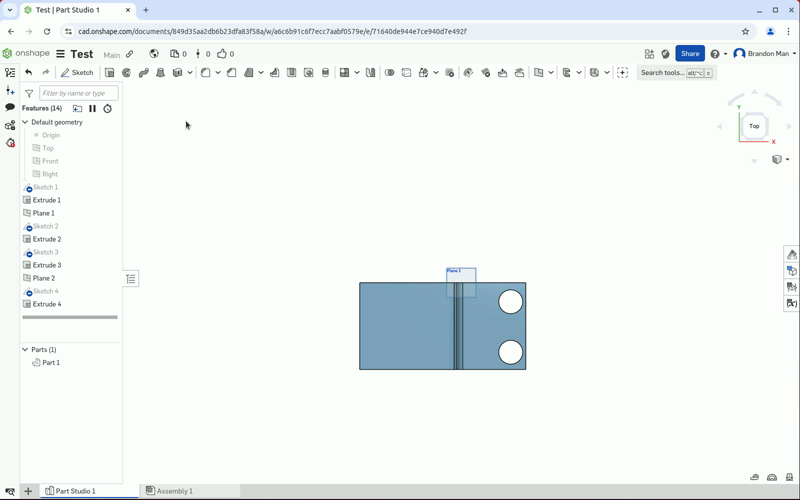
key(shift+h)
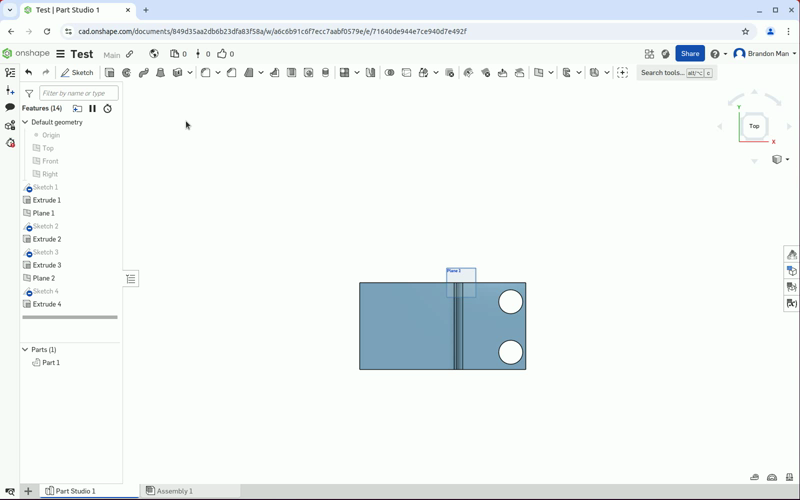
key(shift+h)
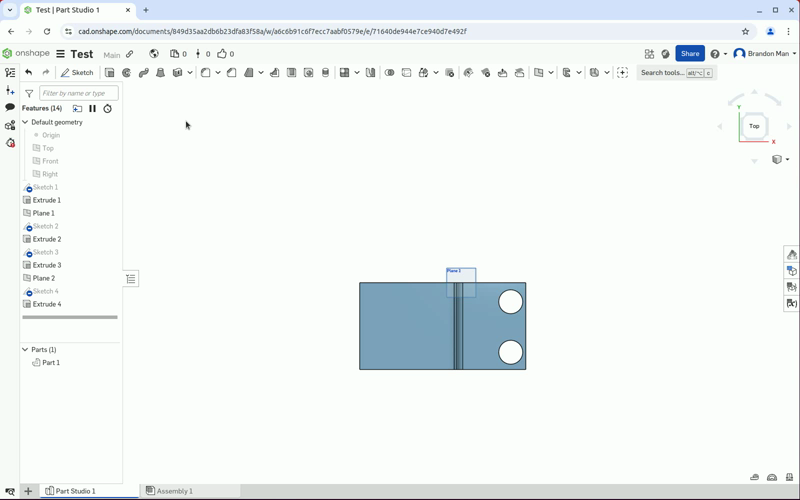
mouse_move(73, 189)
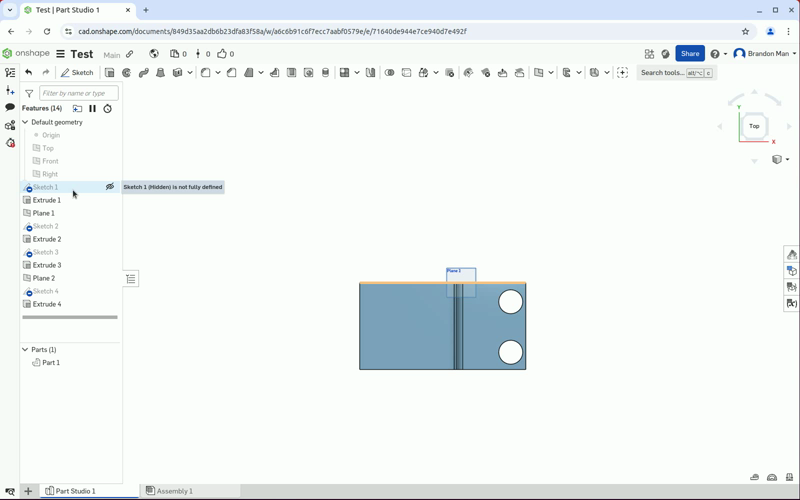
click(73, 189)
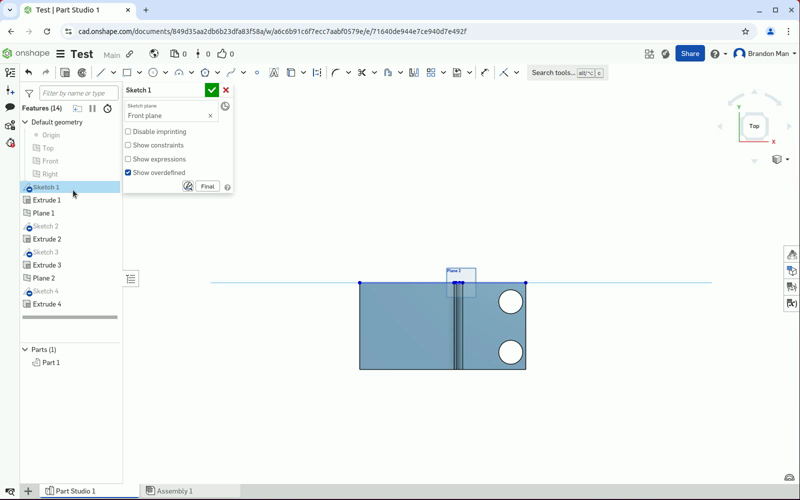
mouse_move(229, 92)
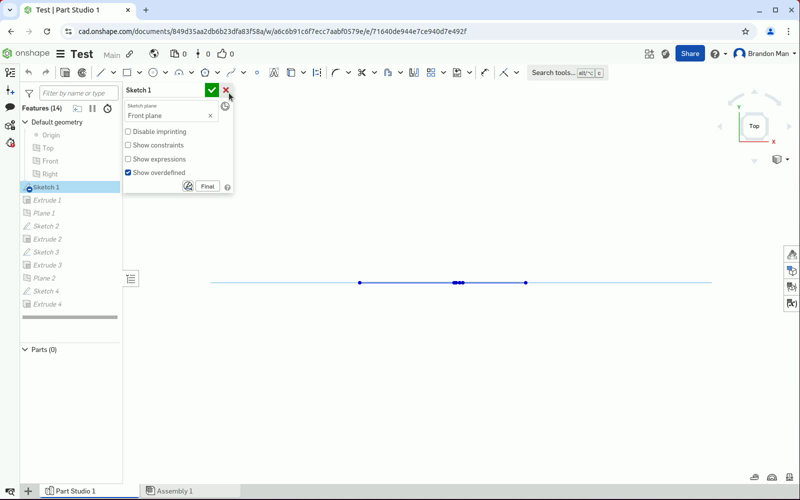
click(229, 92)
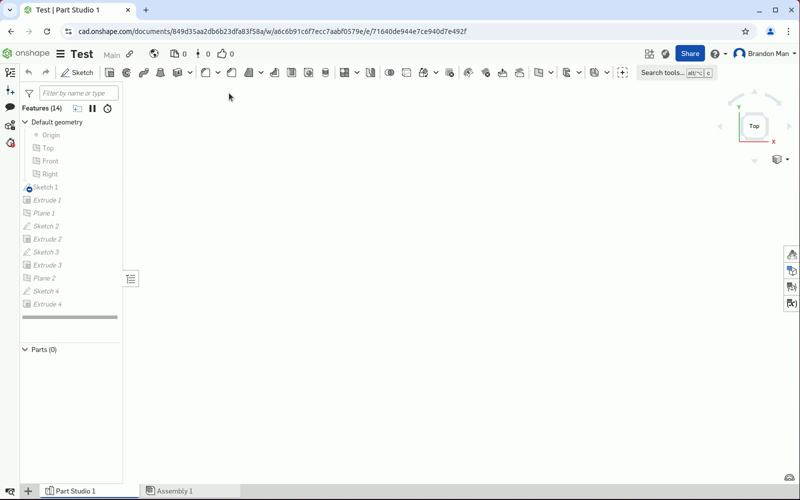
key(shift+s)
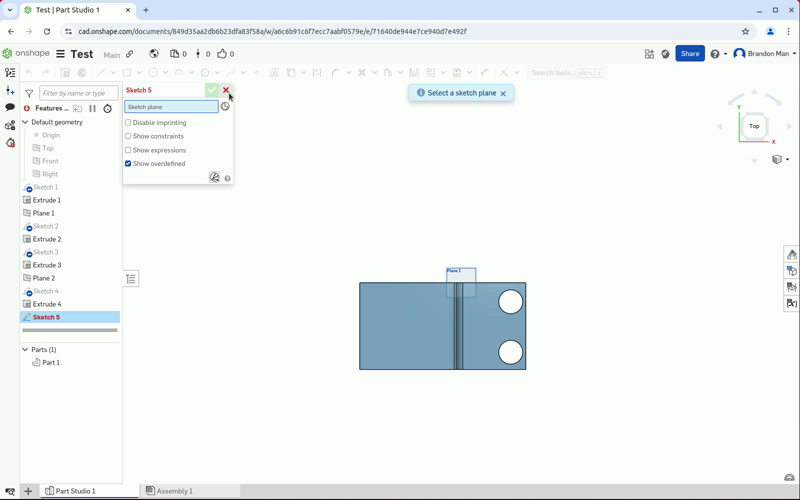
mouse_move(73, 280)
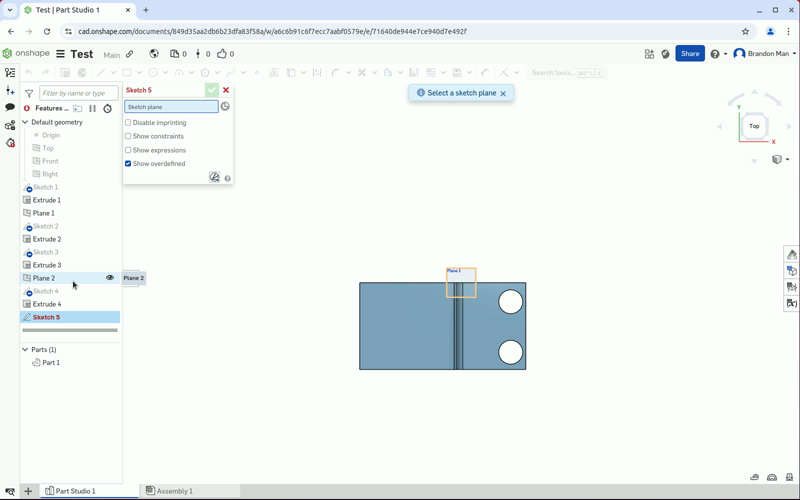
click(73, 280)
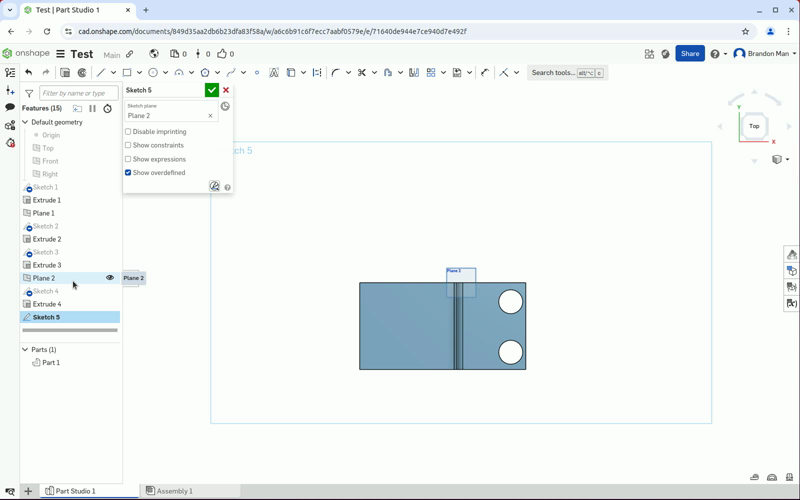
mouse_move(73, 352)
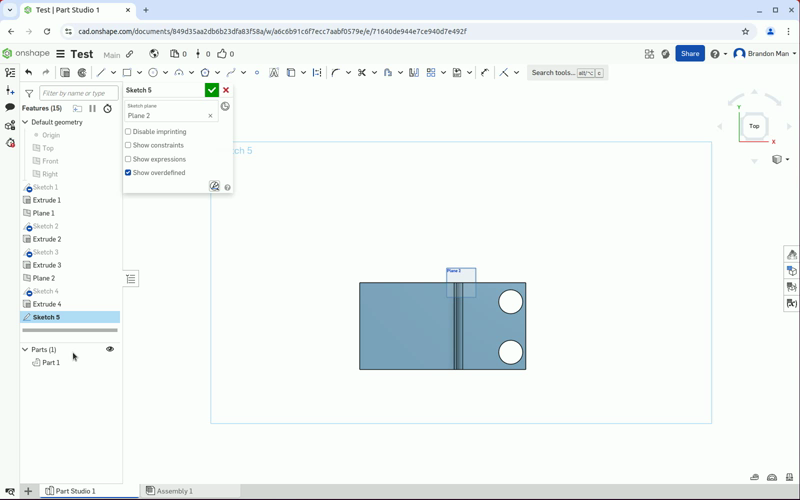
key(y)
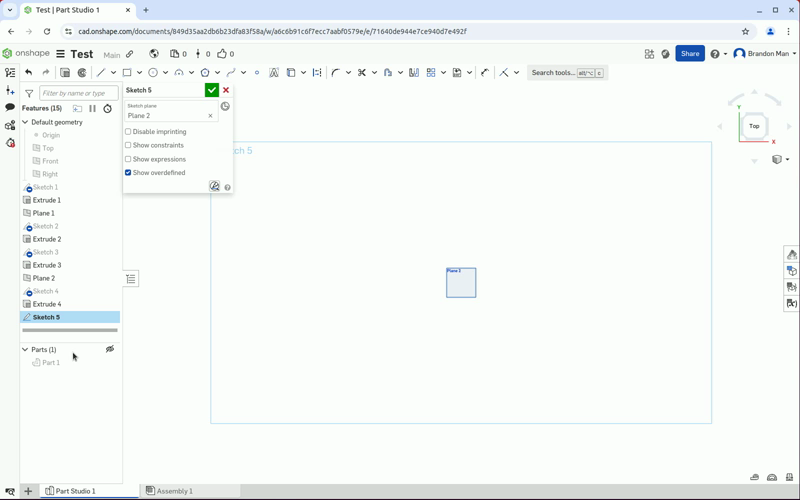
key(c)
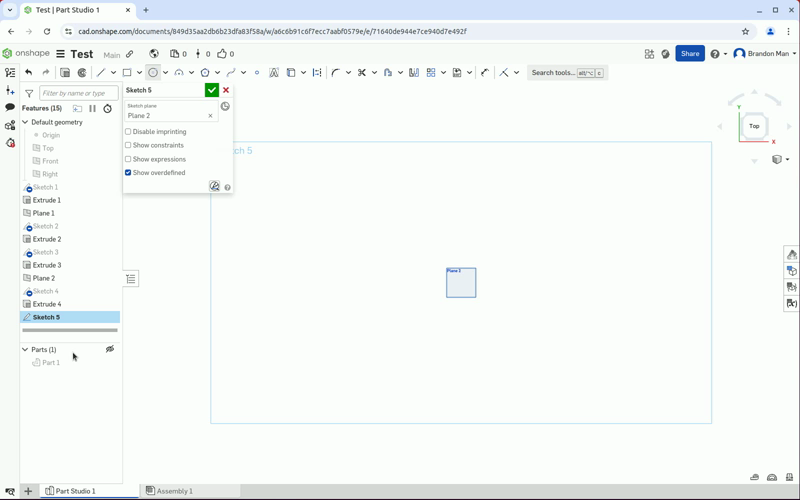
key_down(shift)
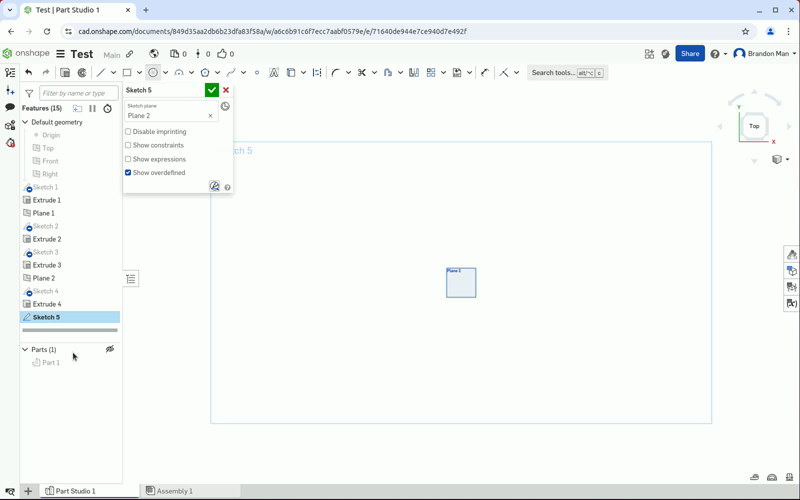
mouse_move(436, 301)
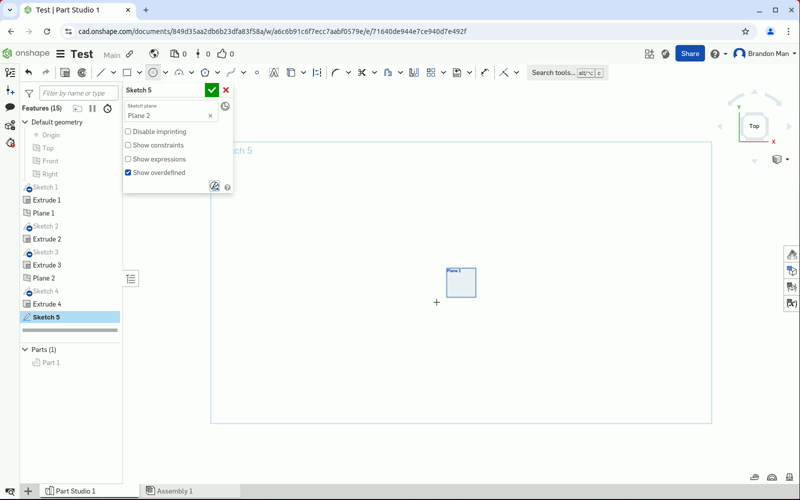
click(436, 301)
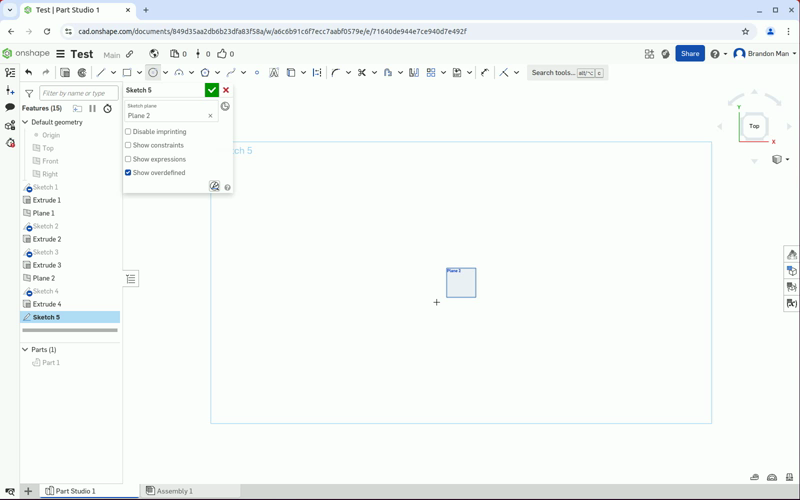
key_up(shift)
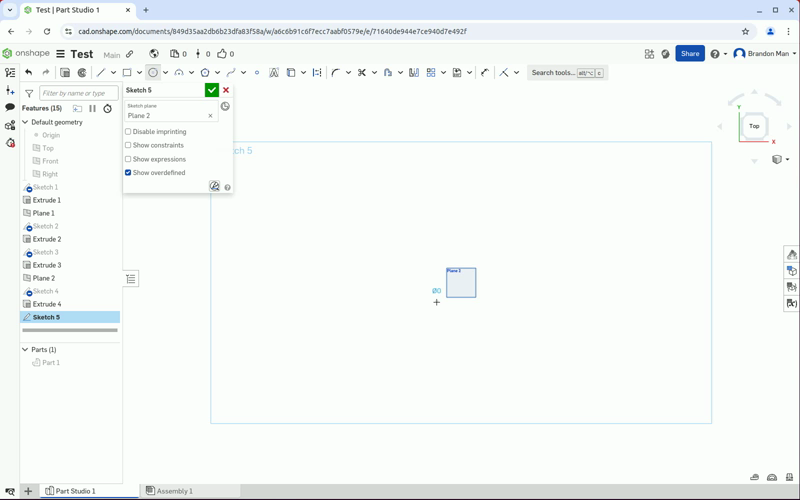
mouse_move(441, 301)
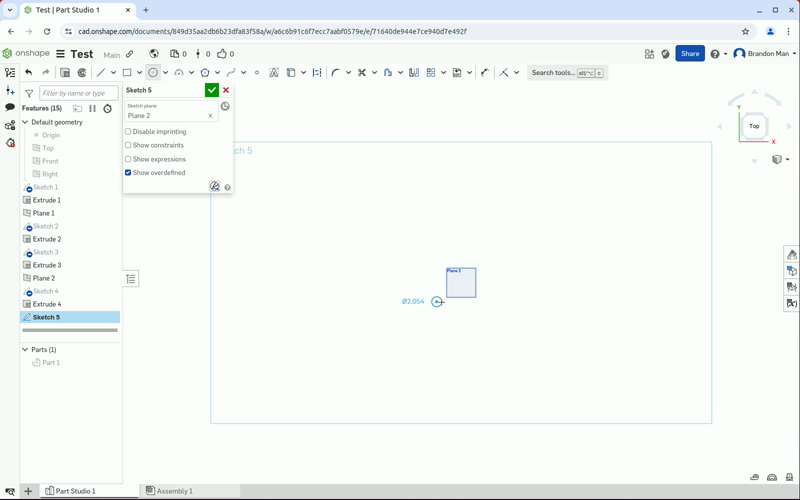
click(441, 301)
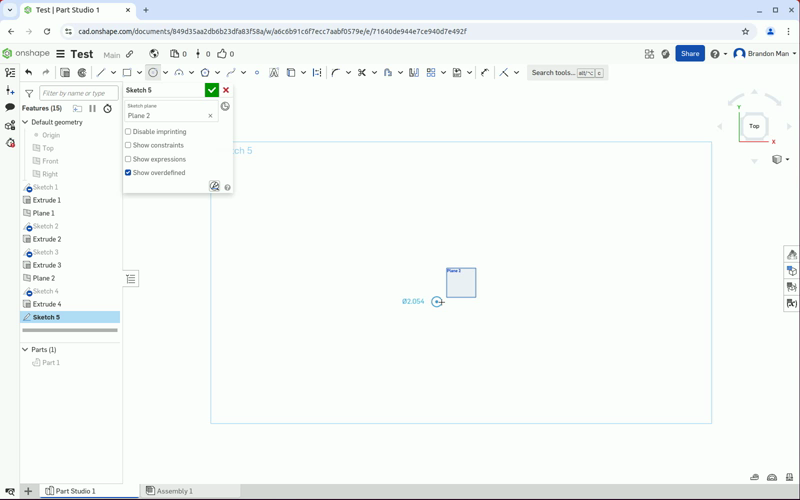
key(esc)
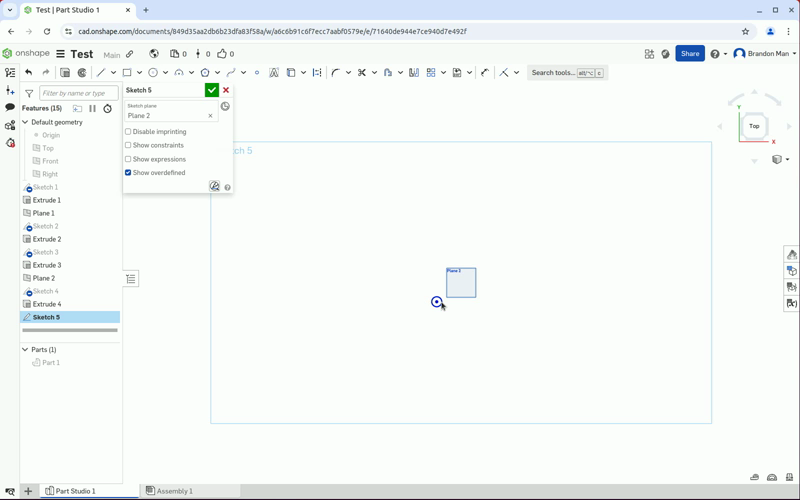
mouse_move(436, 298)
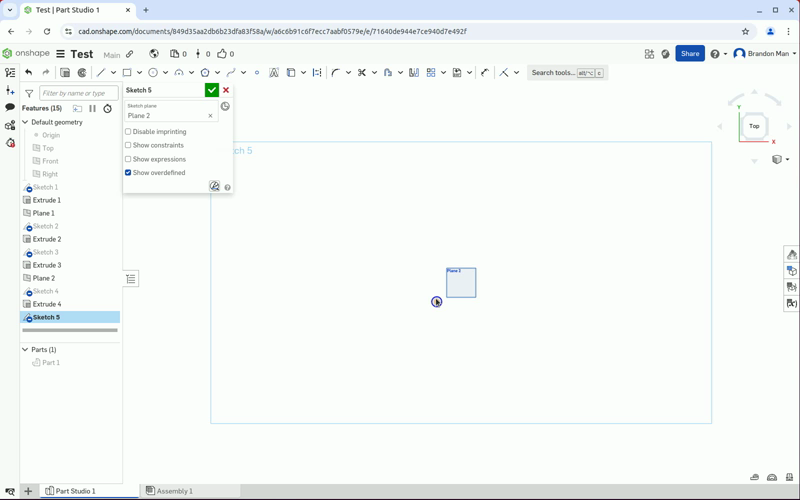
scroll(6)
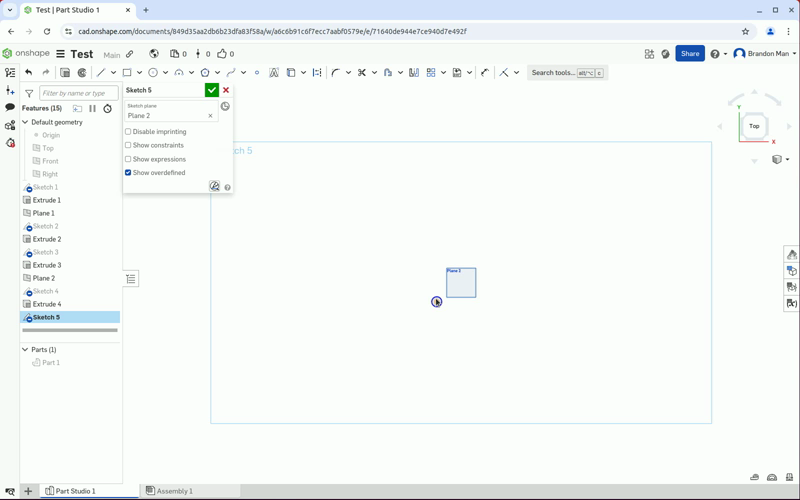
scroll(6)
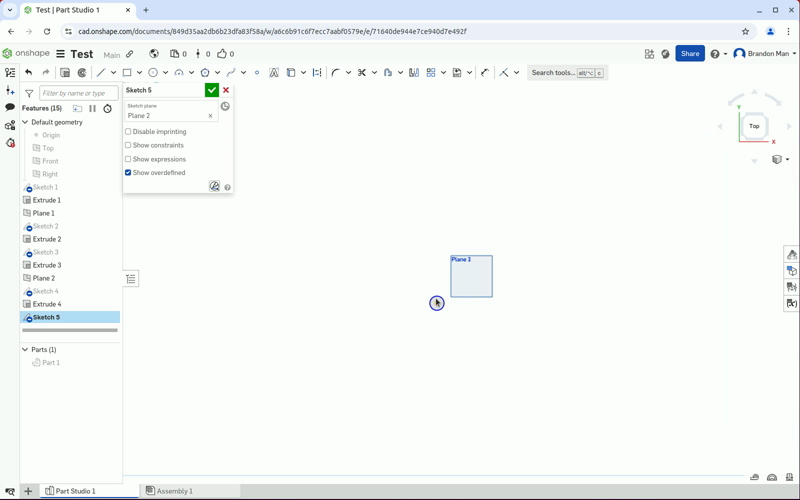
scroll(6)
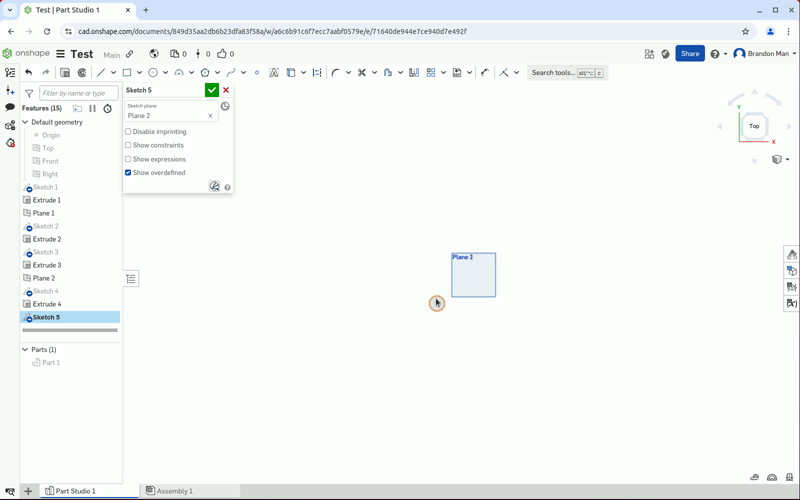
scroll(6)
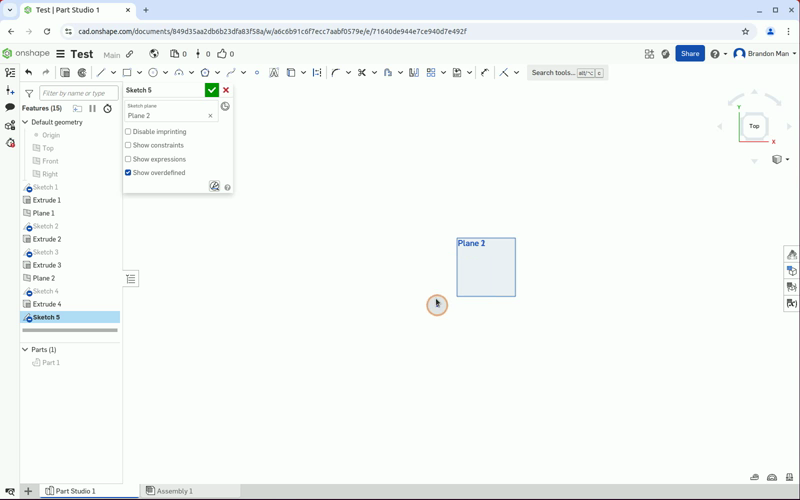
scroll(6)
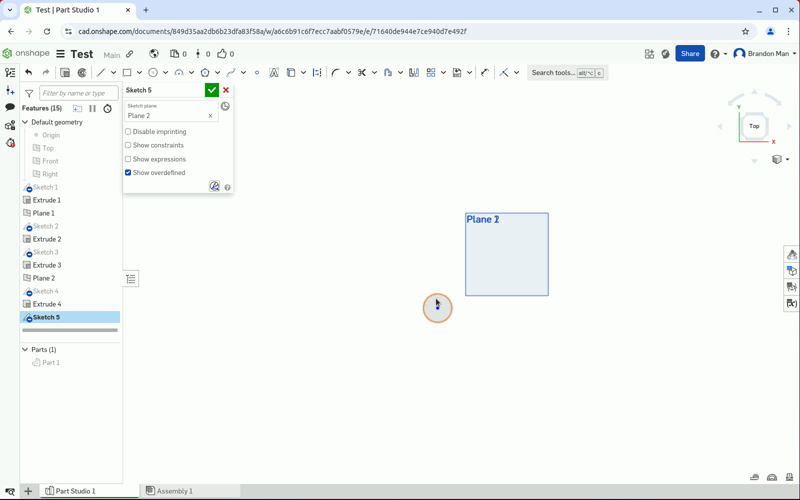
scroll(6)
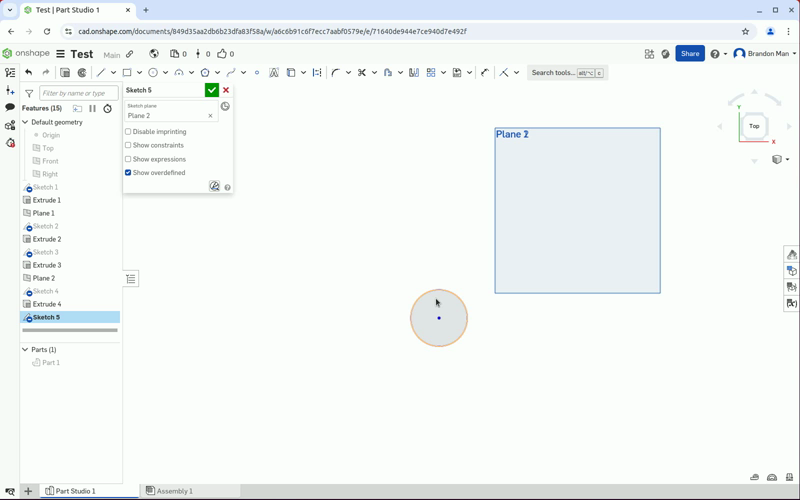
scroll(6)
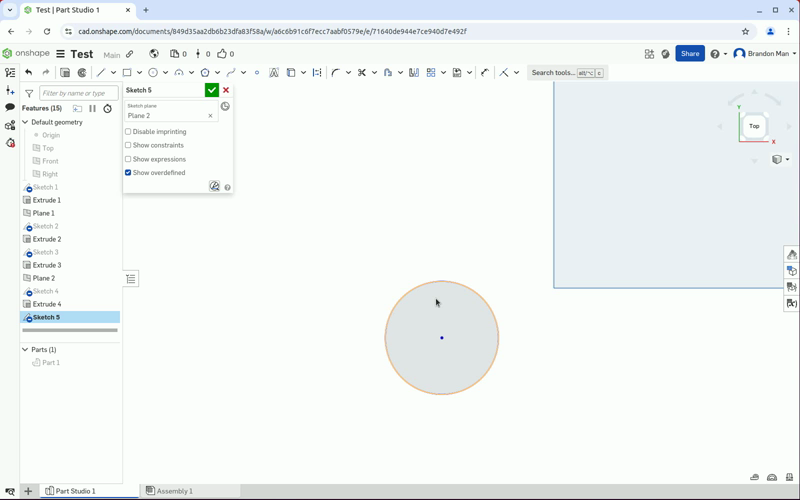
click(436, 298)
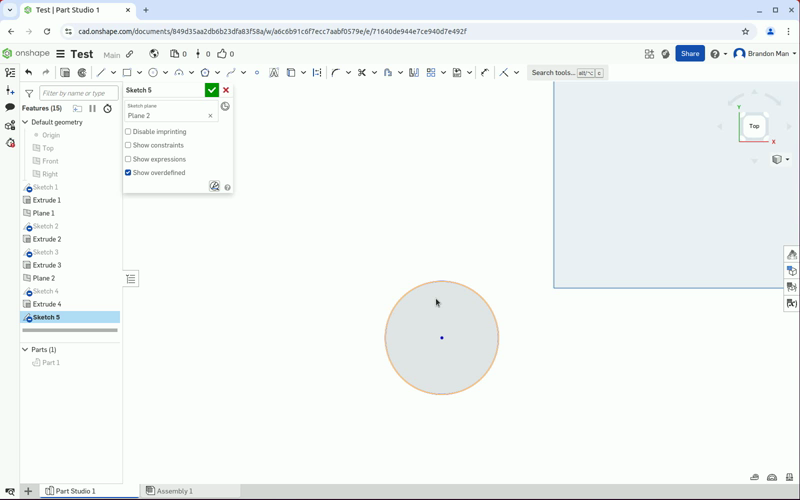
scroll(-6)
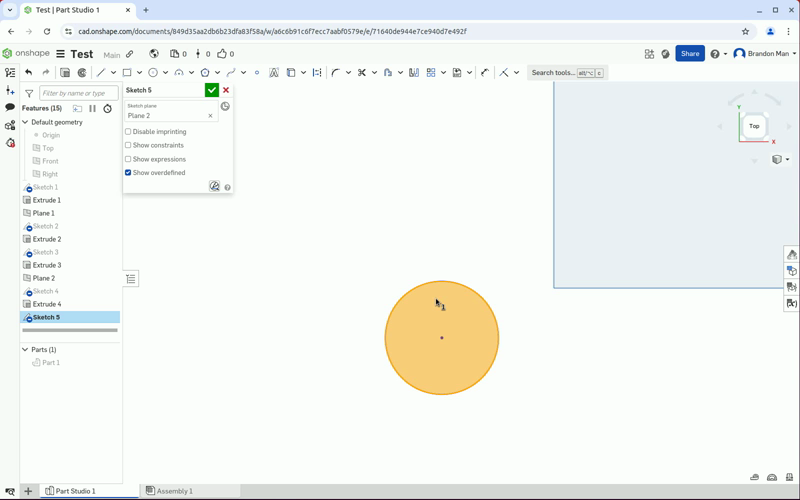
scroll(-6)
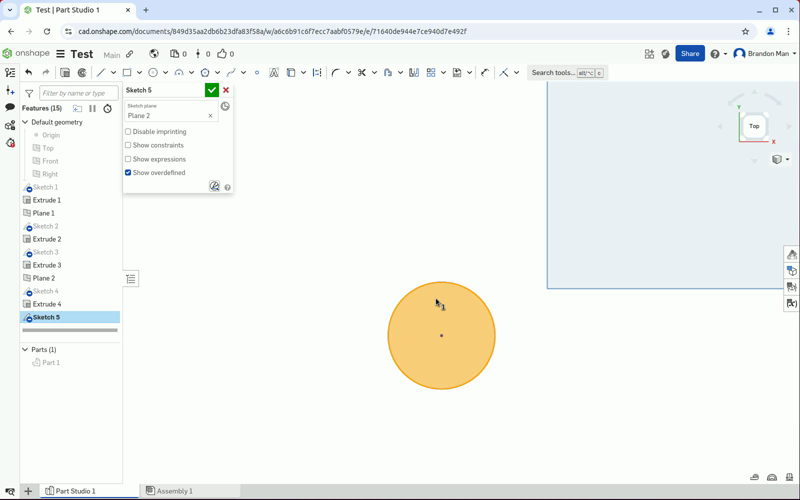
scroll(-6)
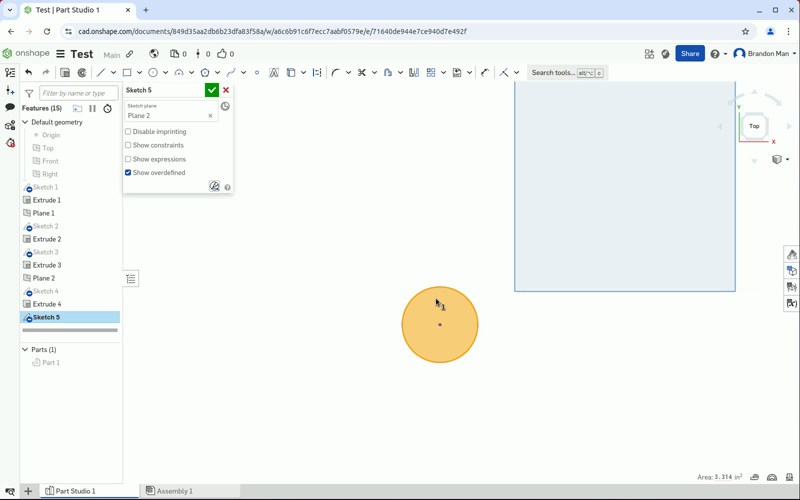
scroll(-6)
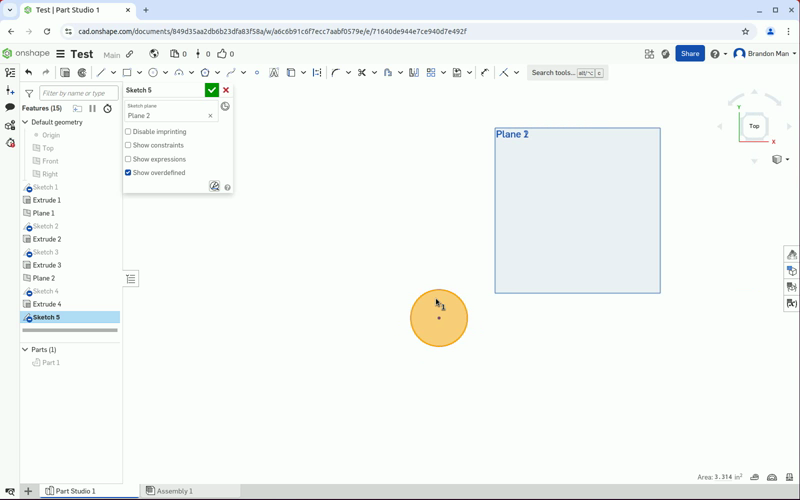
scroll(-6)
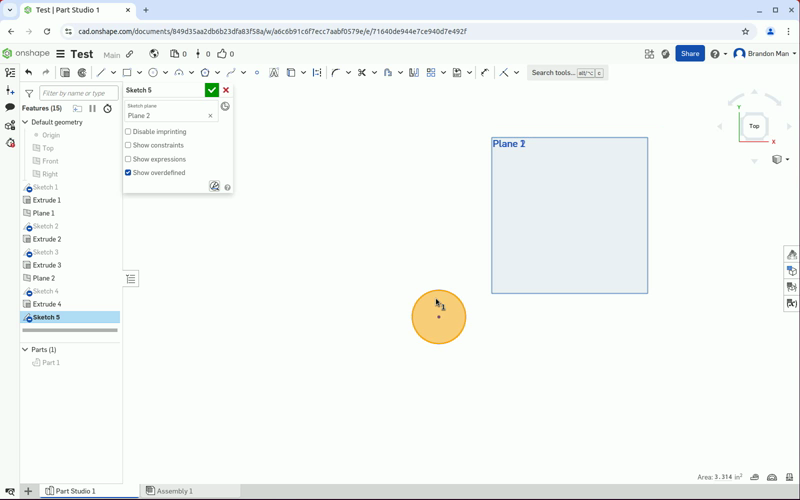
scroll(-6)
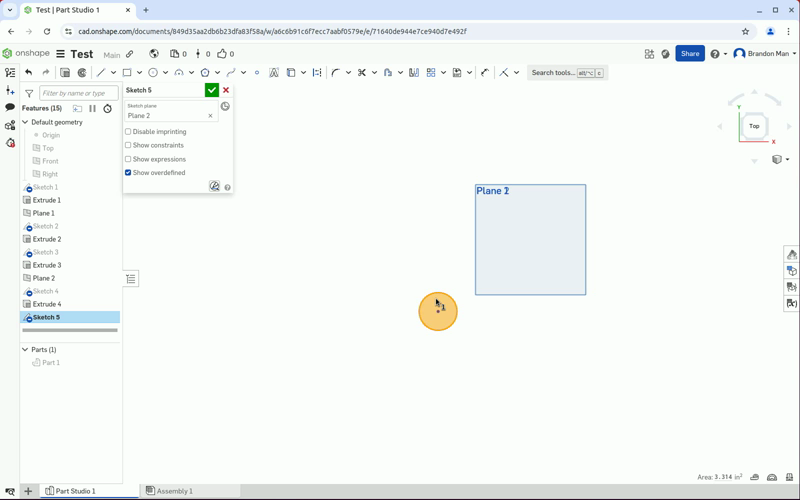
scroll(-6)
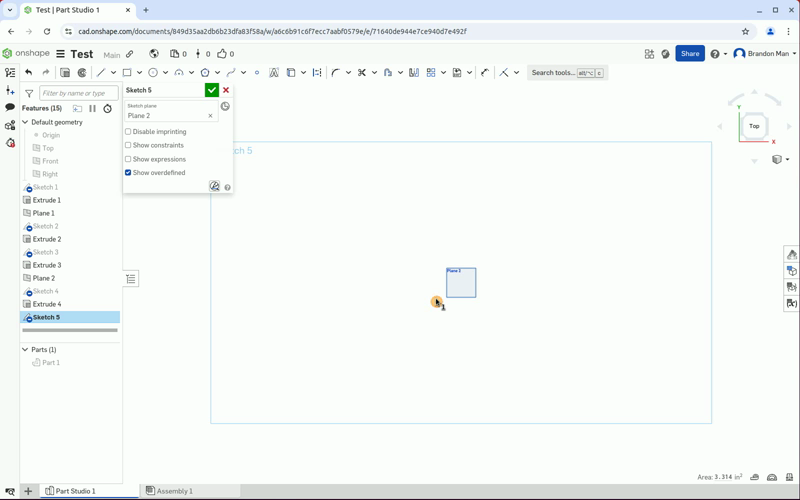
mouse_move(73, 352)
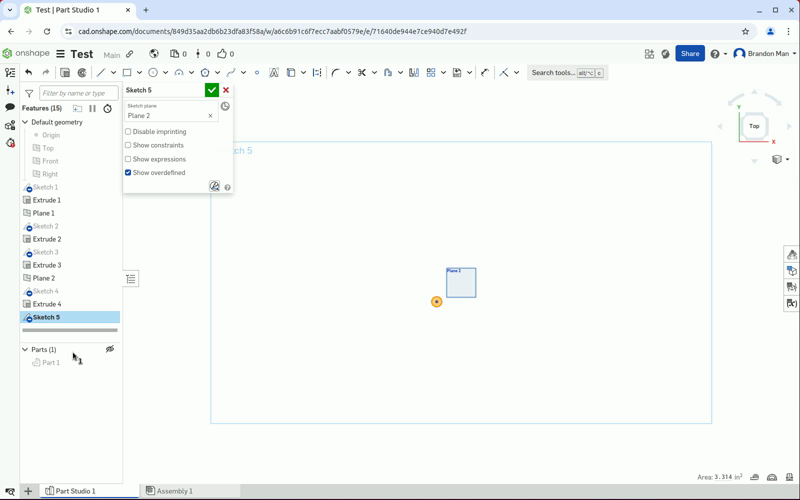
key(shift+y)
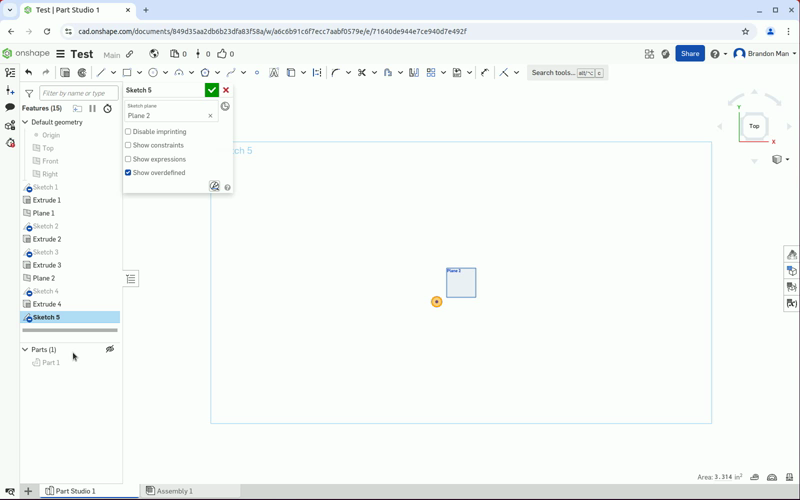
key(shift+e)
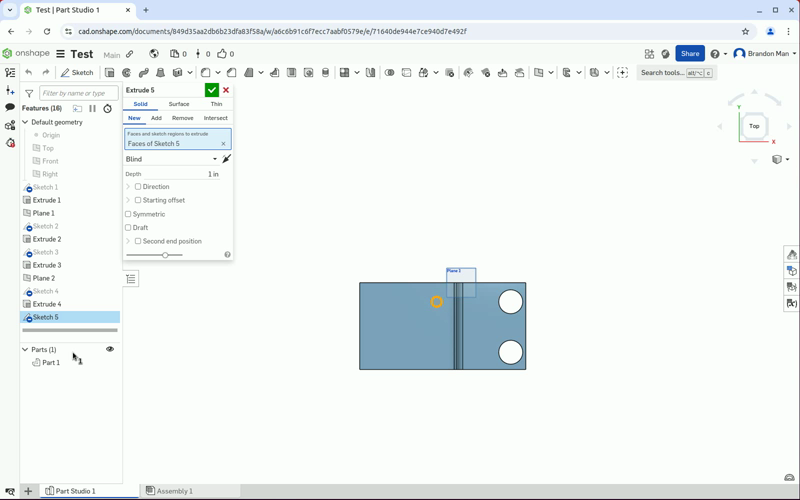
mouse_move(143, 106)
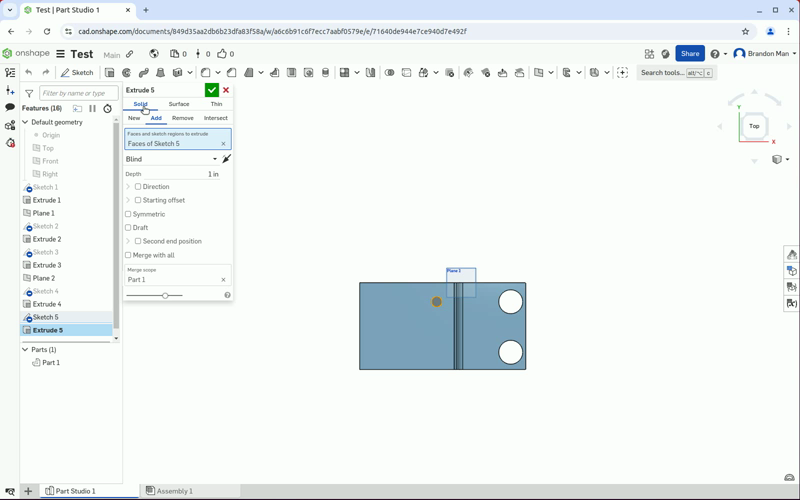
click(143, 106)
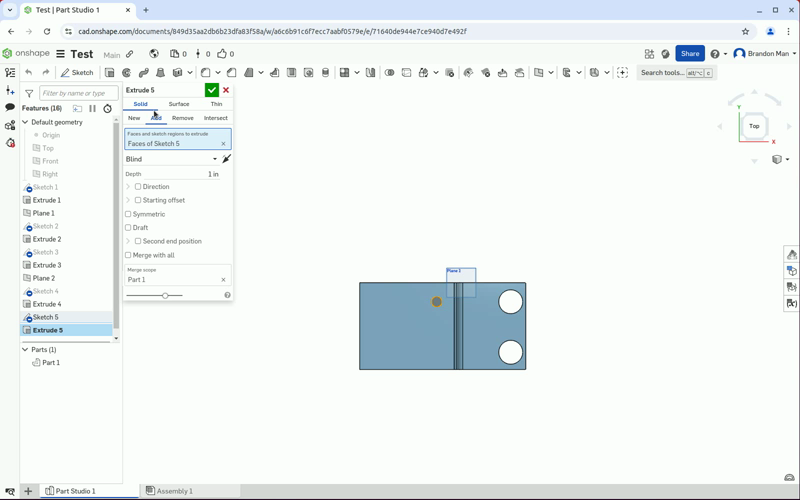
mouse_move(186, 120)
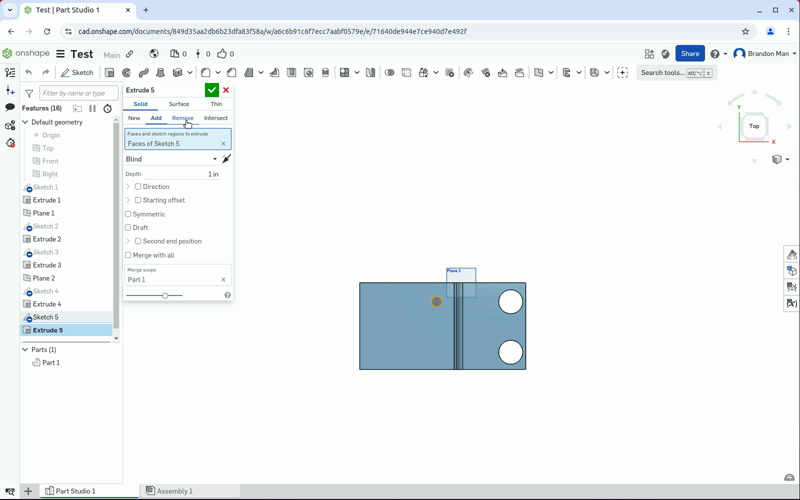
click(186, 120)
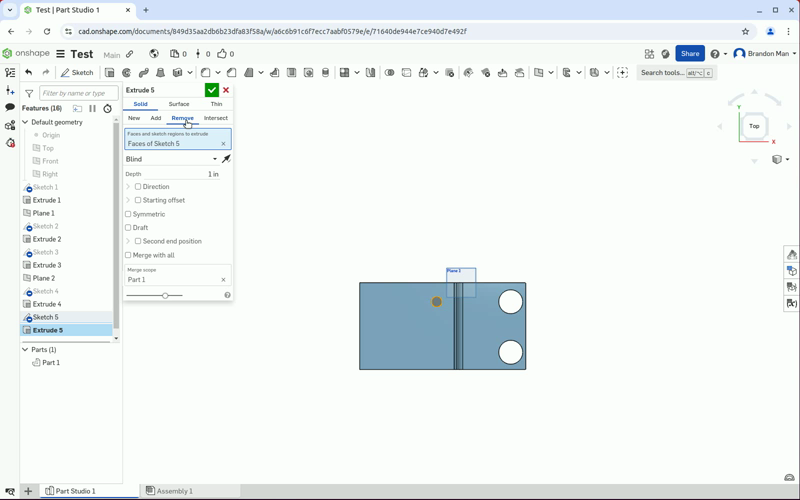
key(tab, 4)
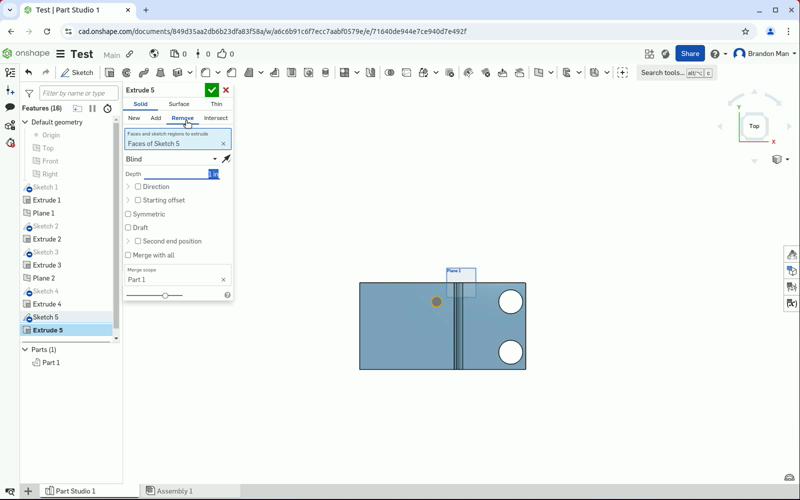
text(7.462)
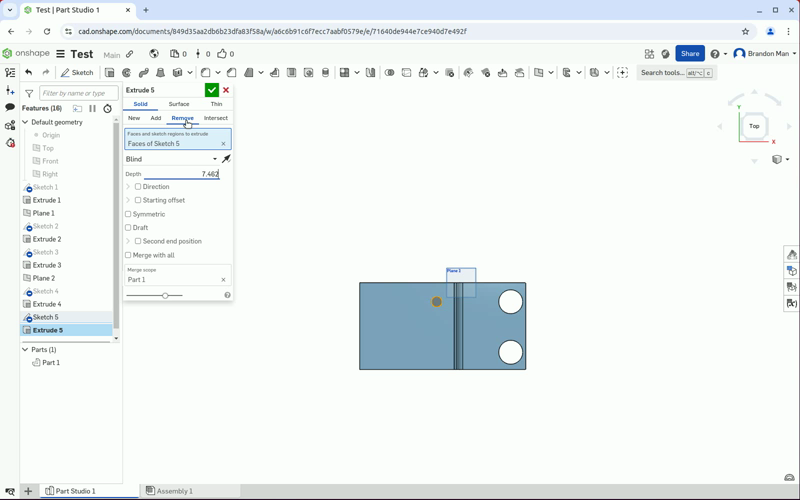
key(tab, 6)
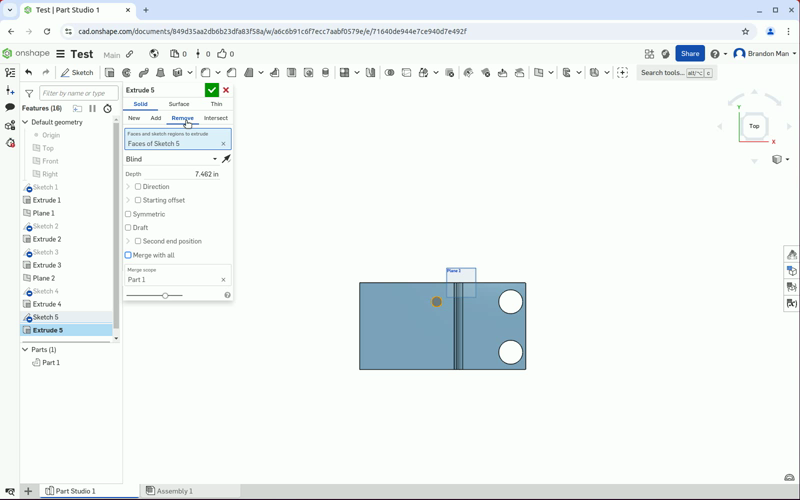
key(space)
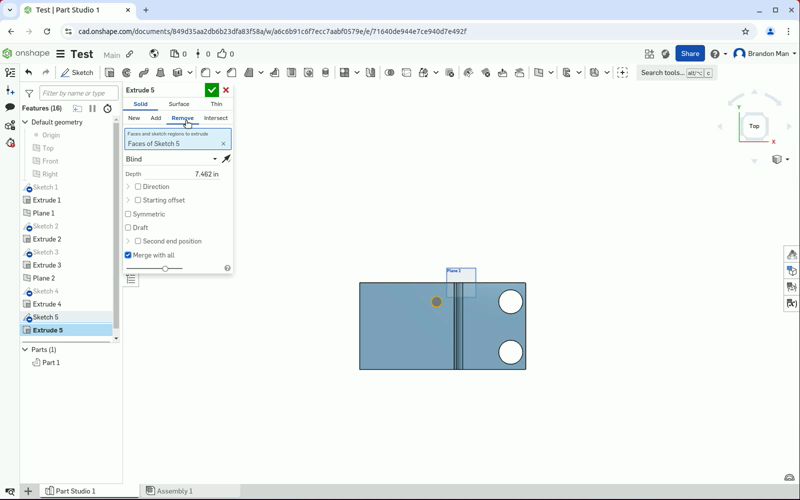
key(enter)
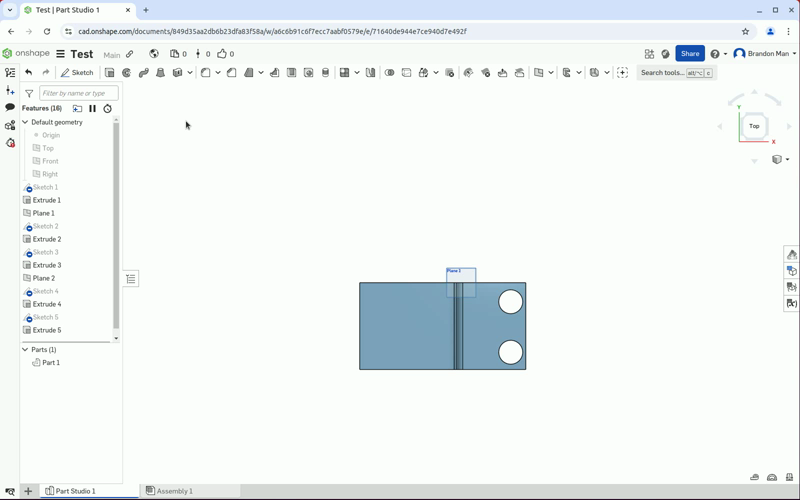
key(shift+h)
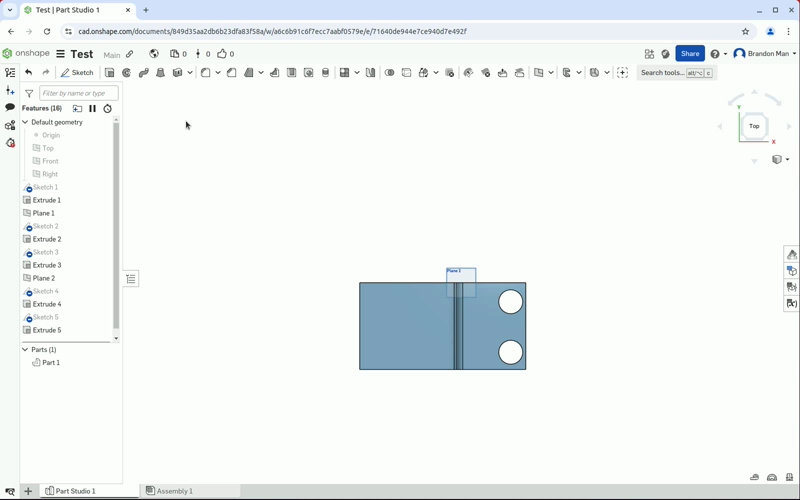
key(shift+h)
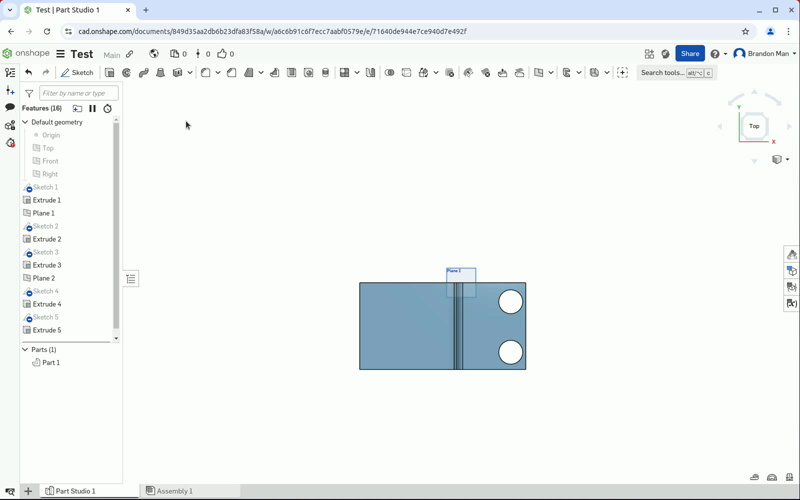
mouse_move(69, 189)
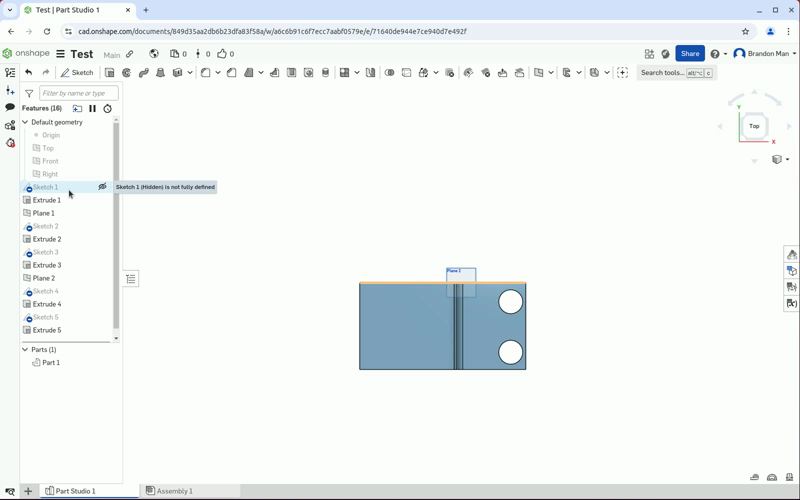
click(69, 189)
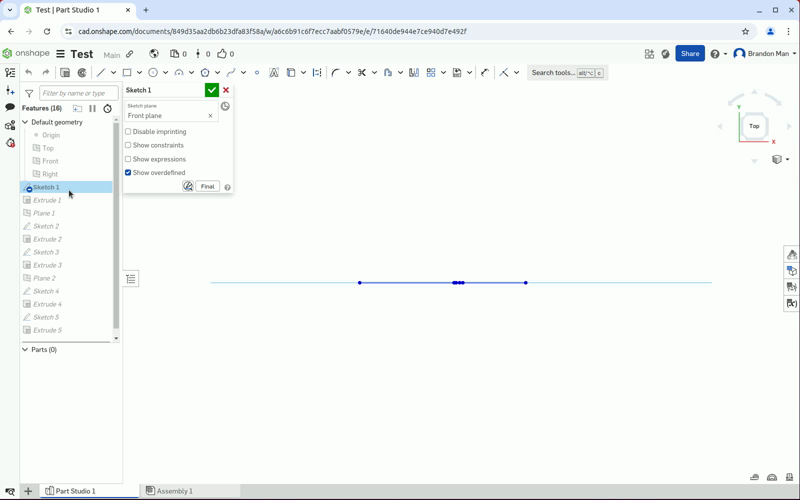
mouse_move(229, 92)
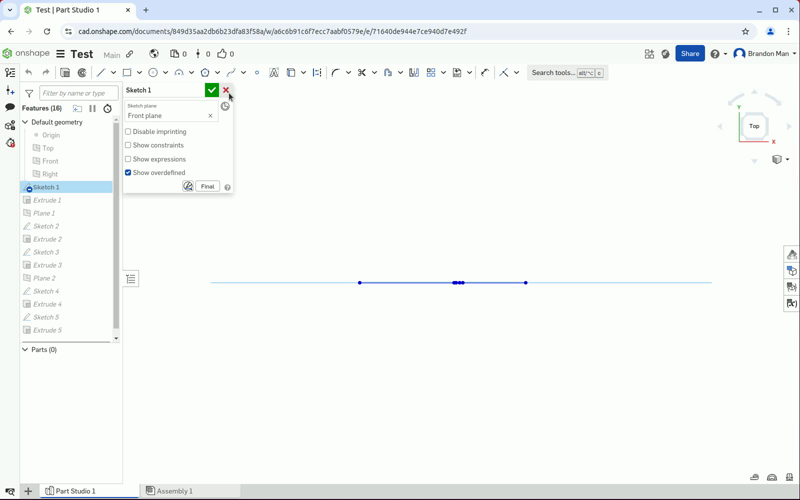
click(229, 92)
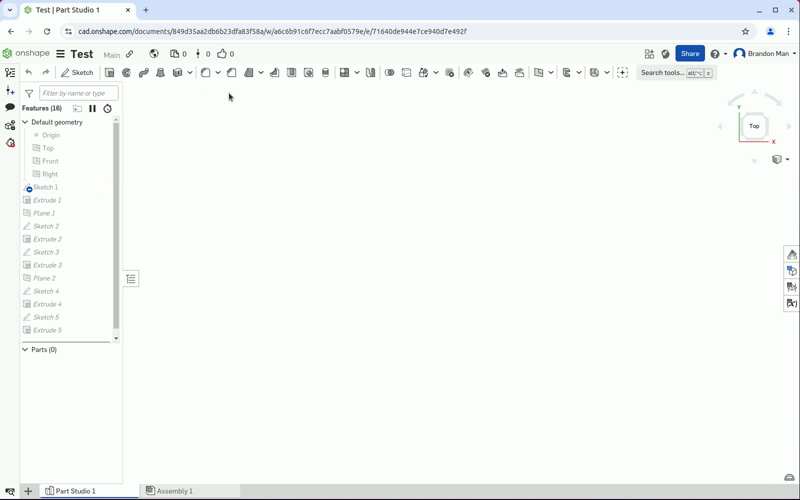
key(shift+s)
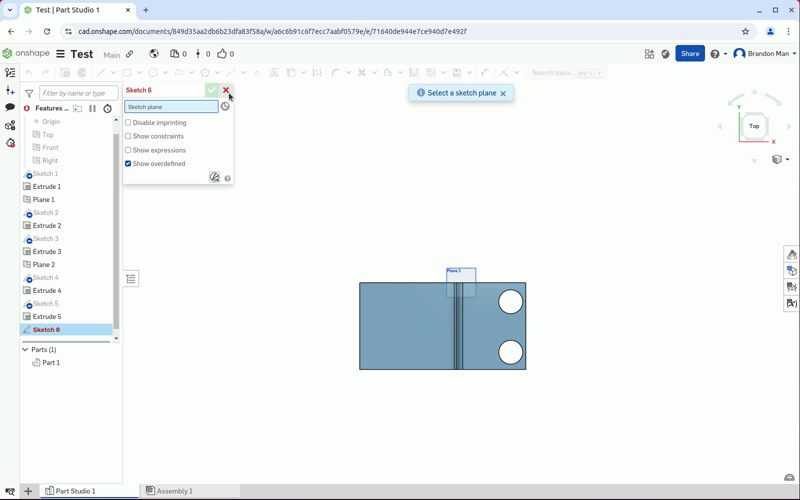
mouse_move(69, 267)
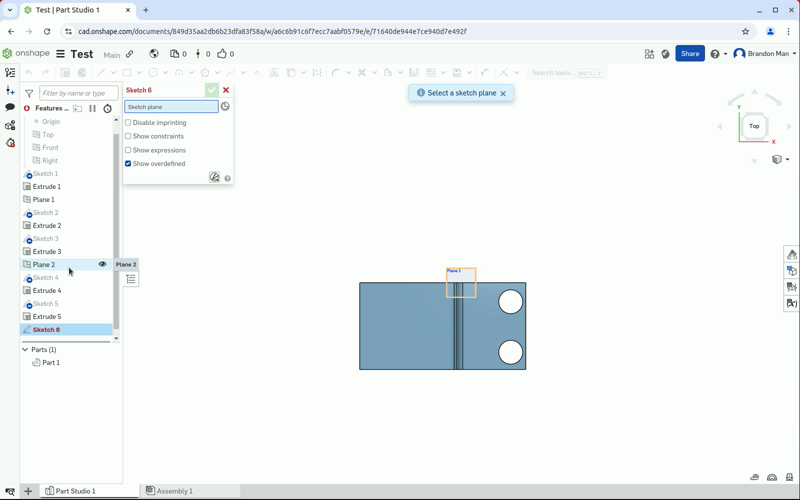
click(69, 267)
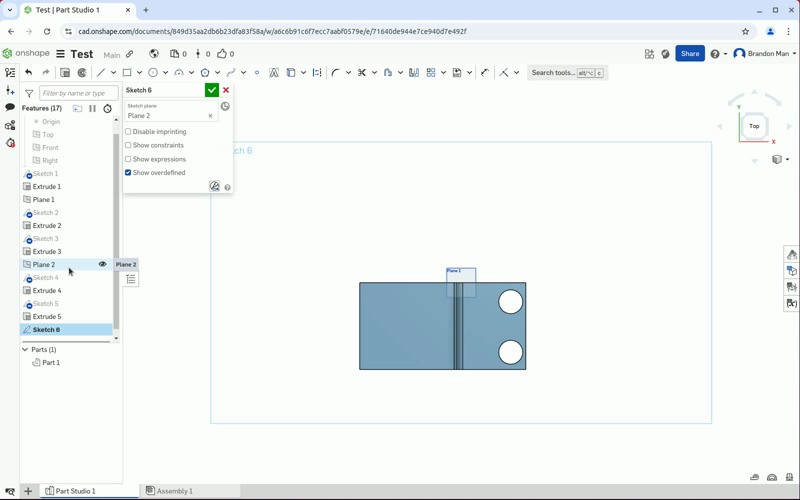
mouse_move(73, 352)
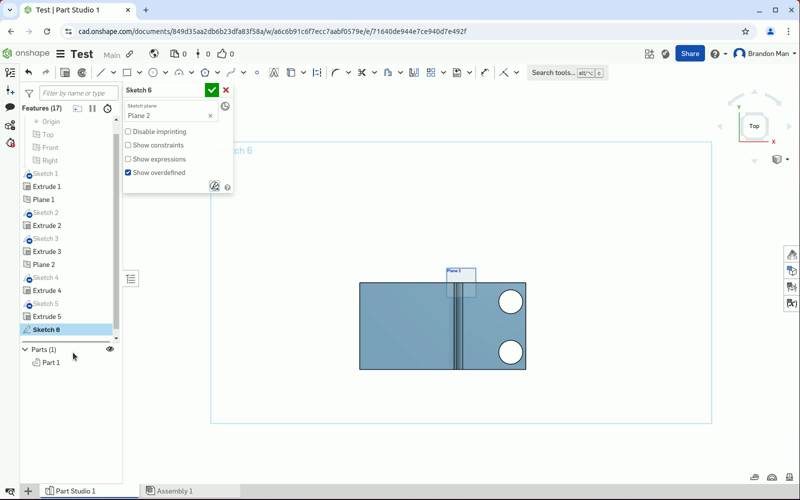
key(y)
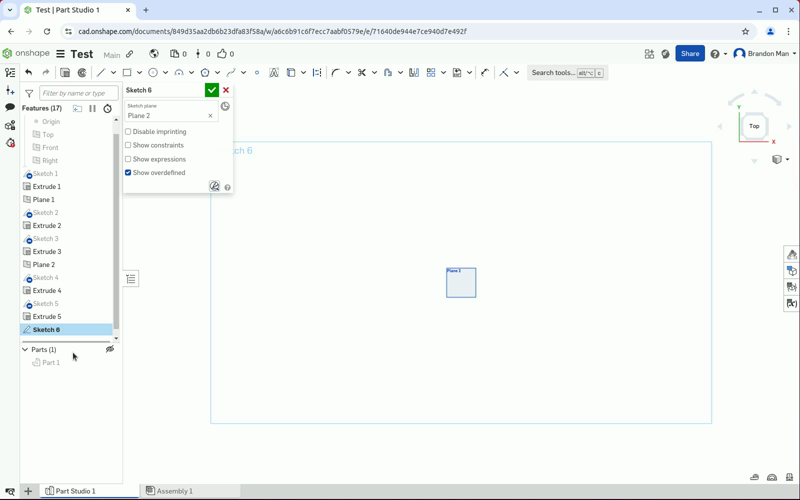
key(c)
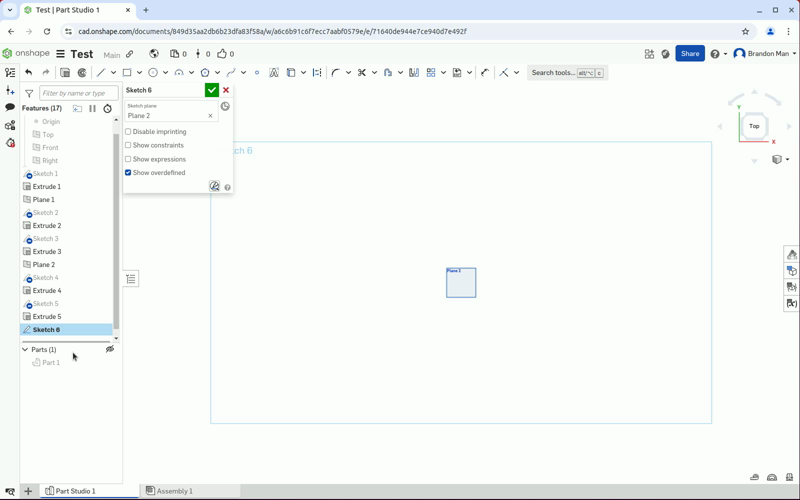
key_down(shift)
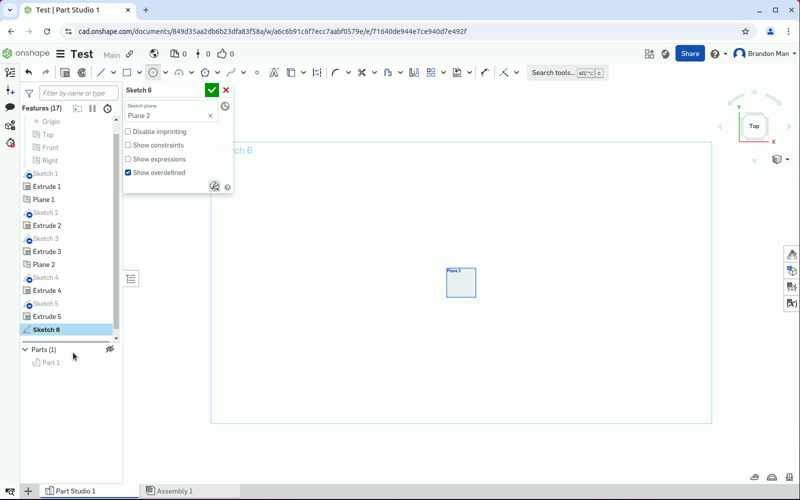
mouse_move(436, 352)
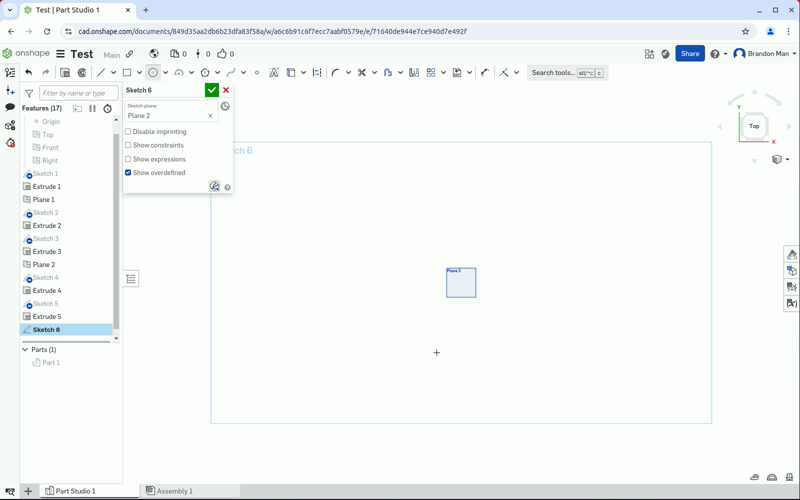
click(436, 352)
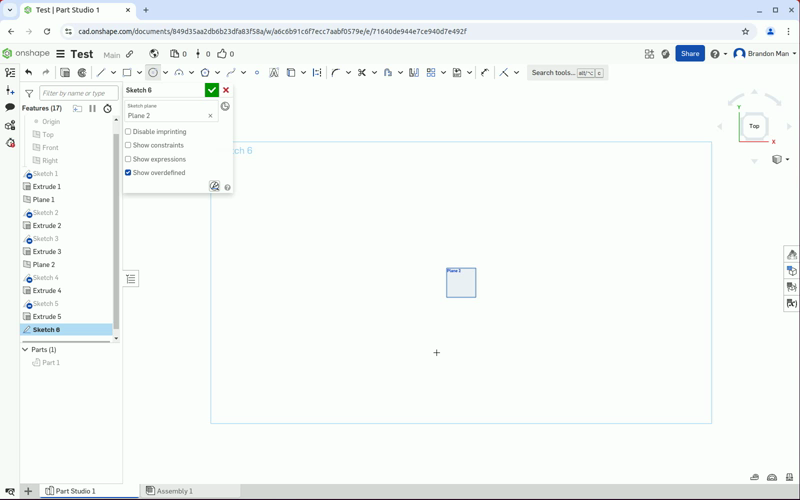
key_up(shift)
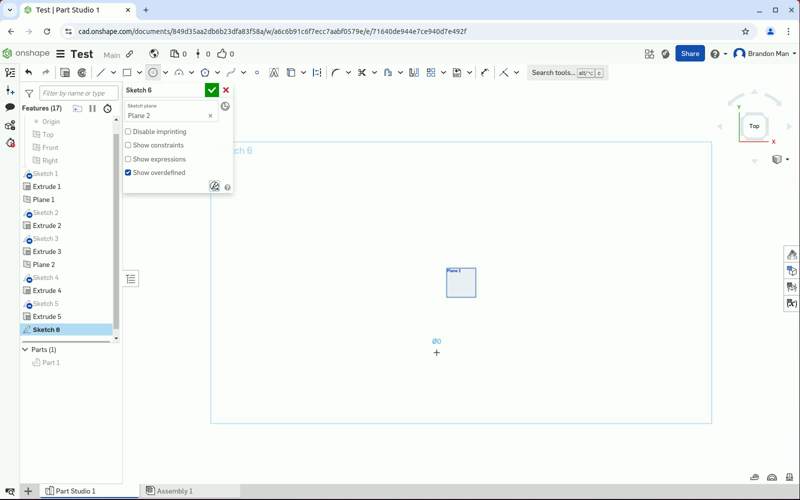
mouse_move(441, 352)
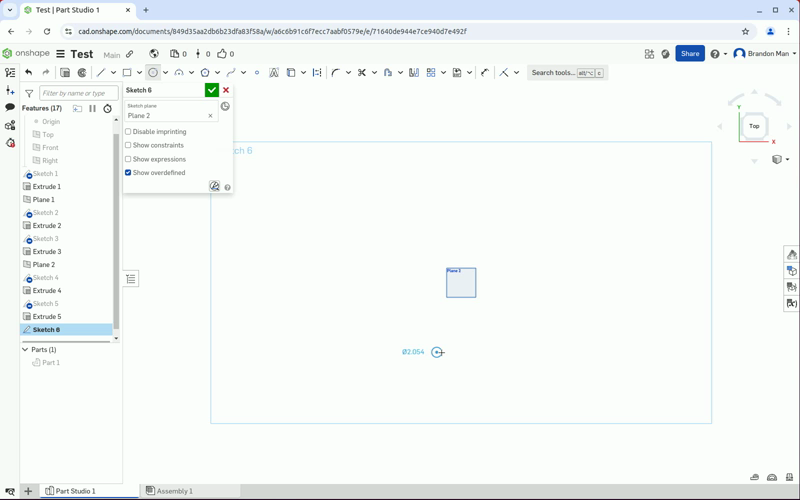
click(441, 352)
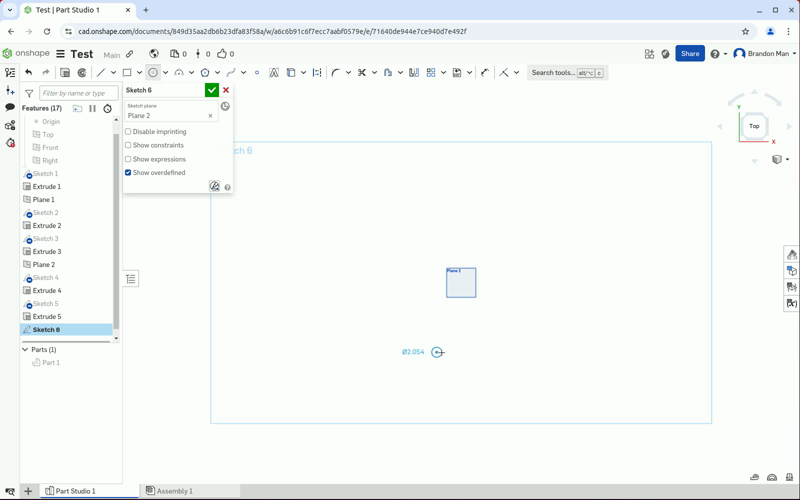
key(esc)
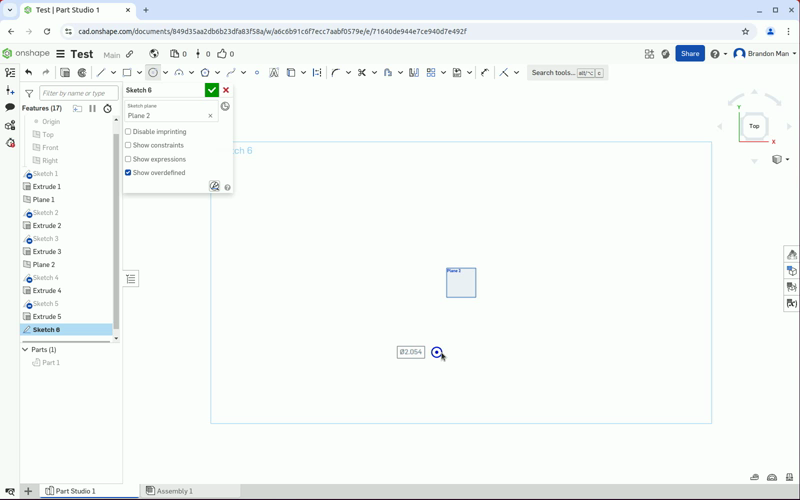
mouse_move(433, 354)
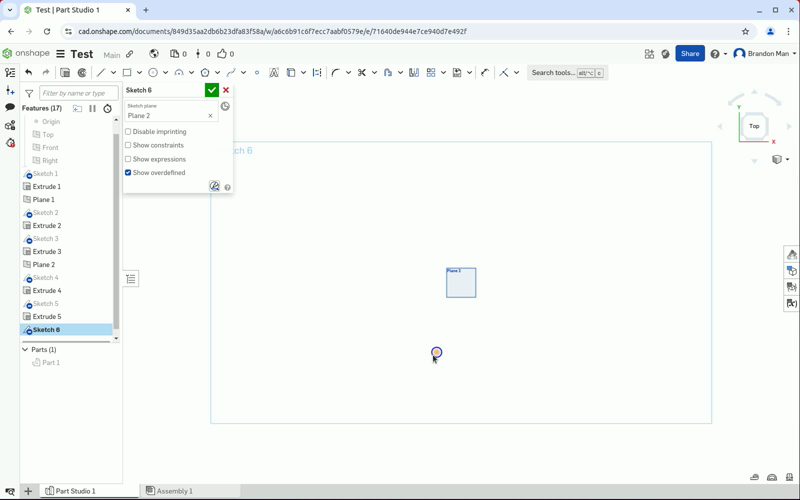
scroll(6)
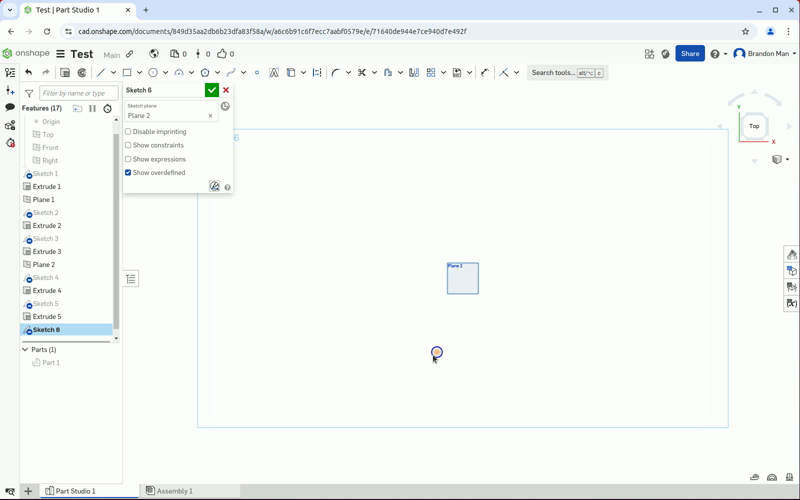
scroll(6)
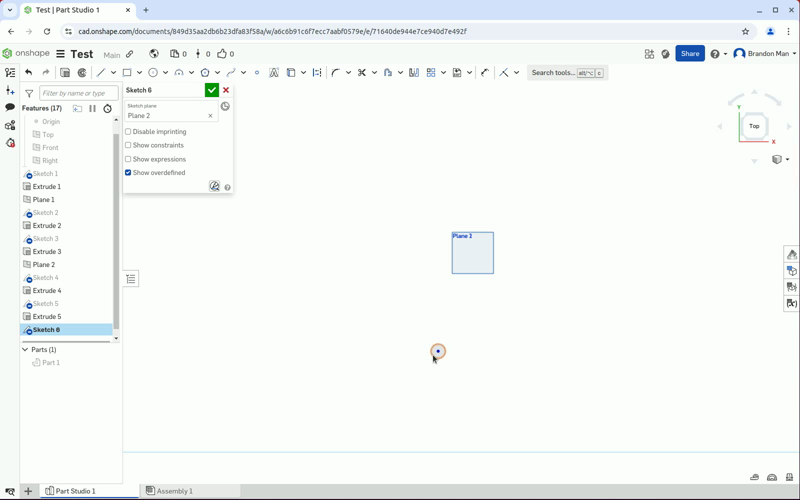
scroll(6)
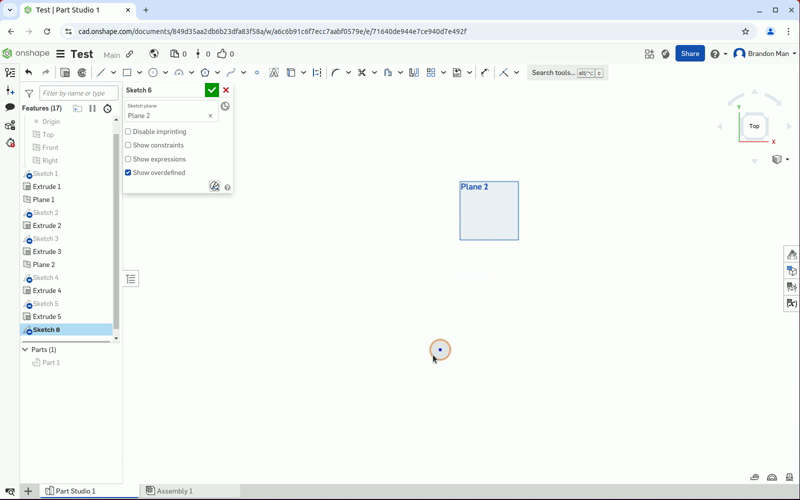
scroll(6)
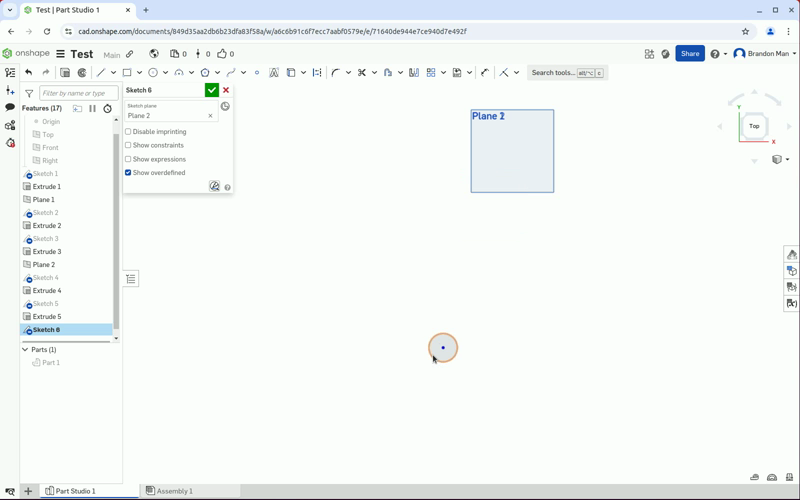
scroll(6)
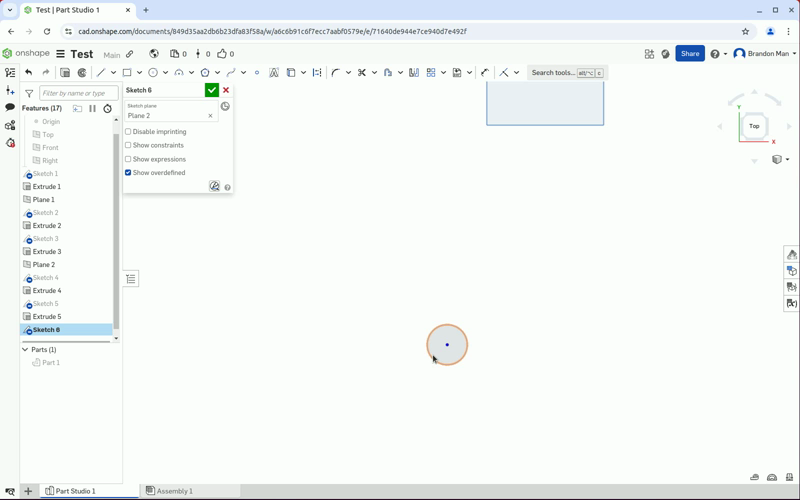
scroll(6)
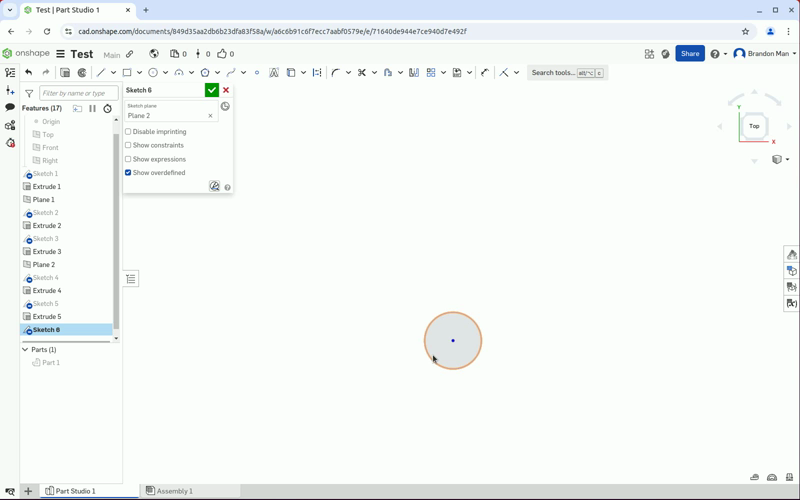
scroll(6)
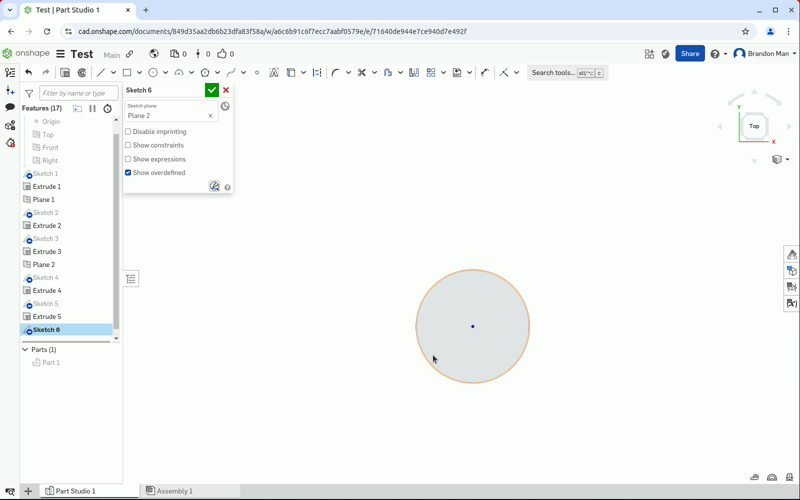
click(433, 354)
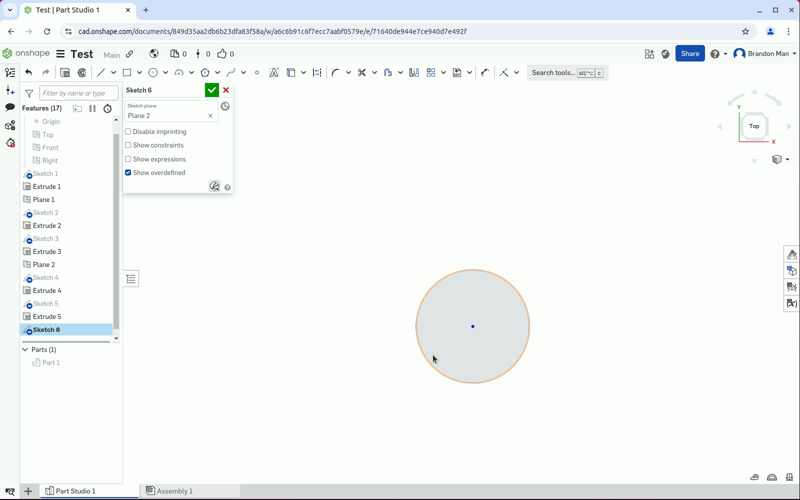
scroll(-6)
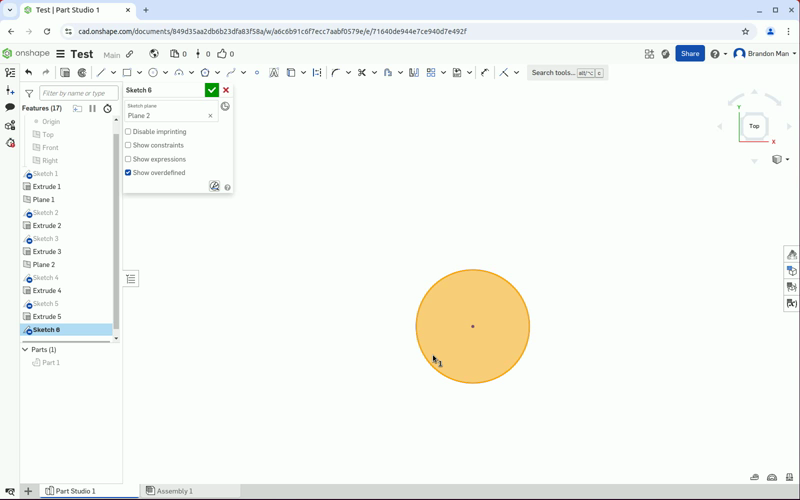
scroll(-6)
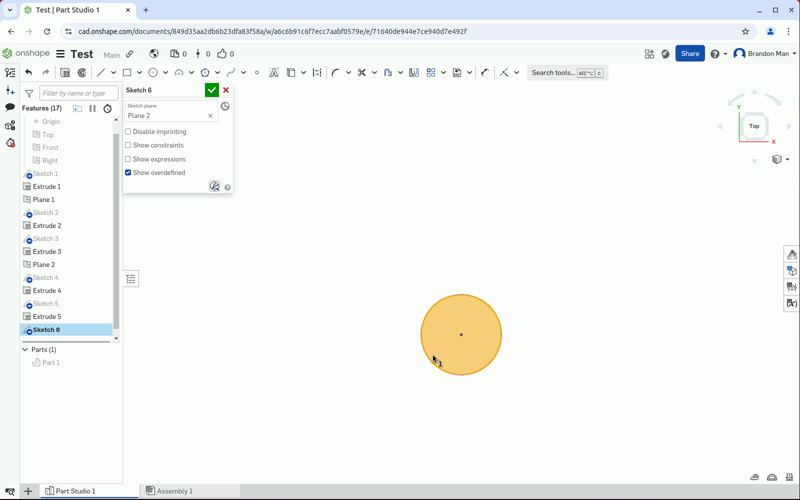
scroll(-6)
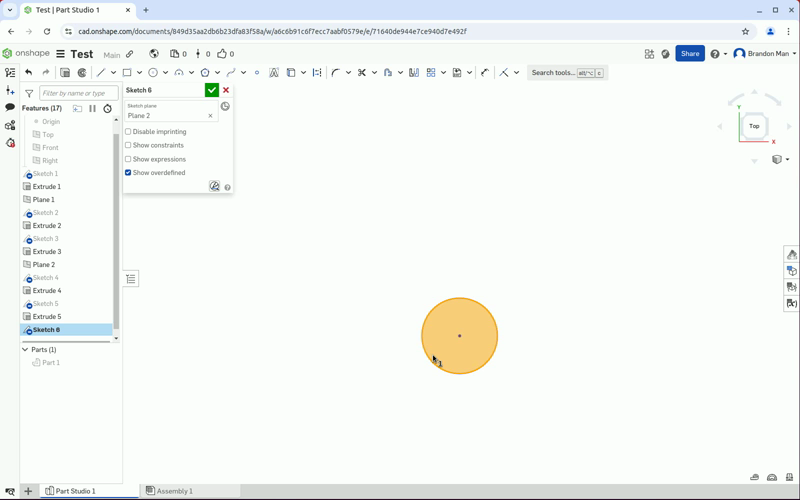
scroll(-6)
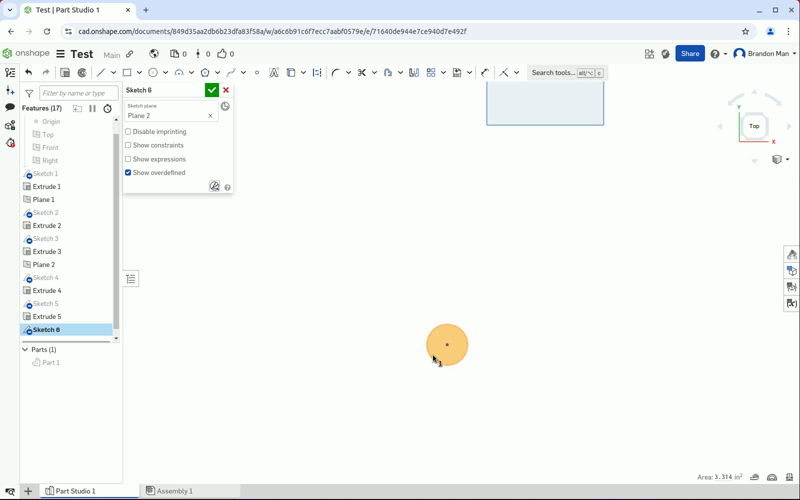
scroll(-6)
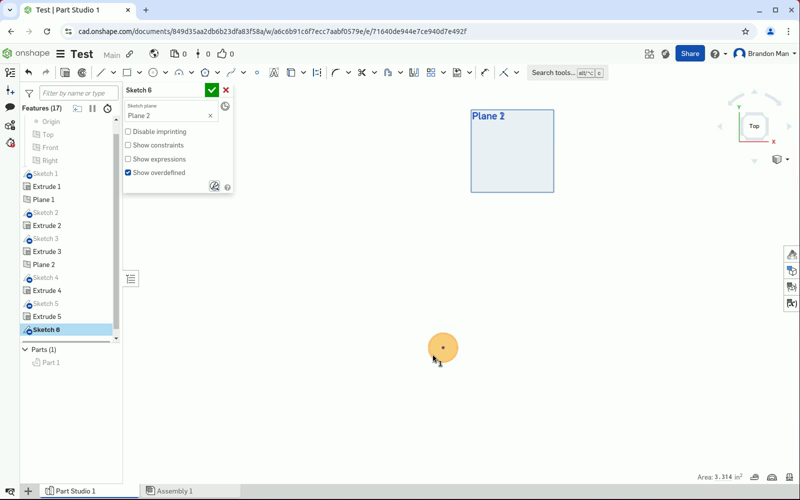
scroll(-6)
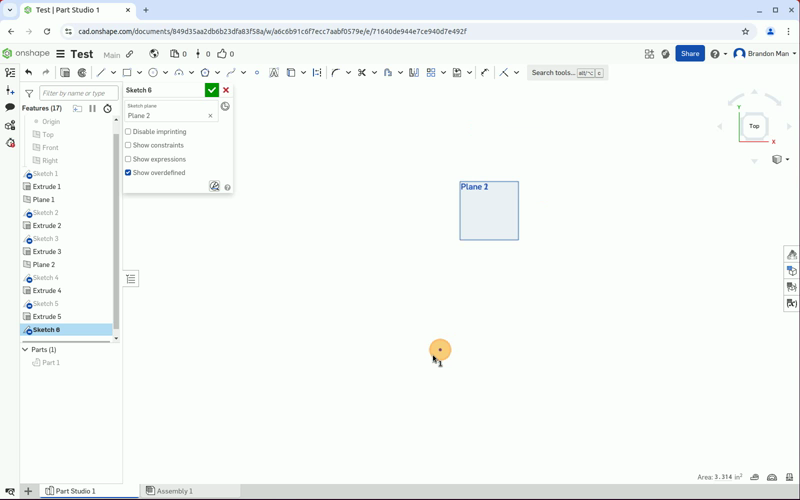
scroll(-6)
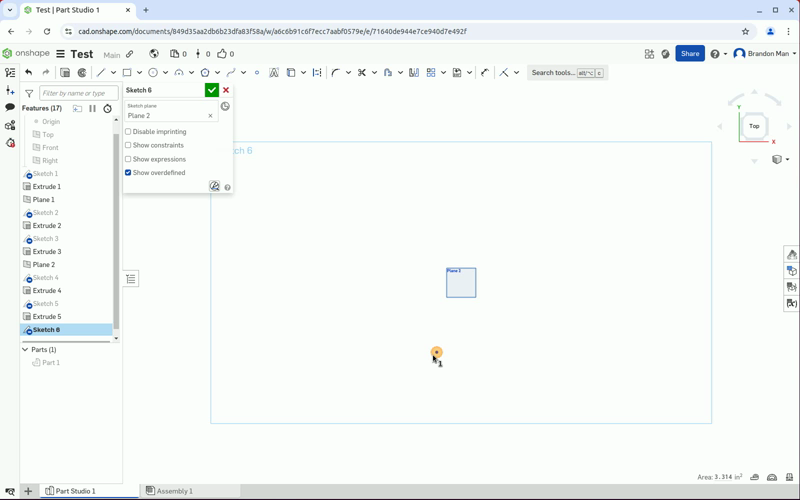
mouse_move(73, 352)
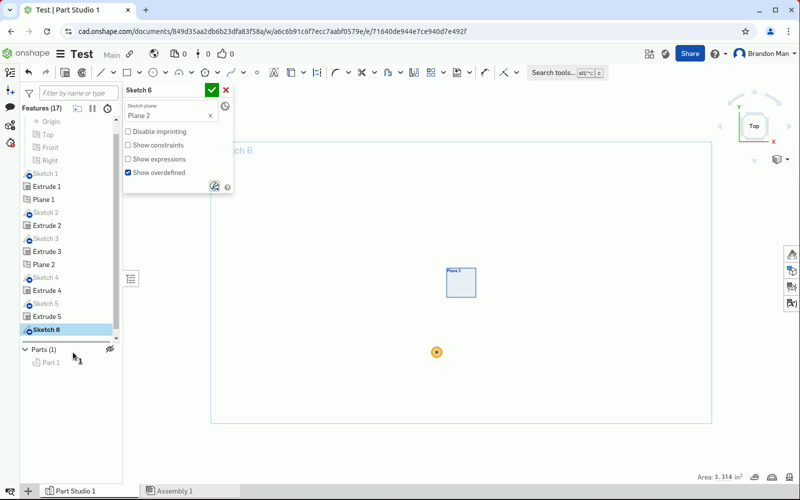
key(shift+y)
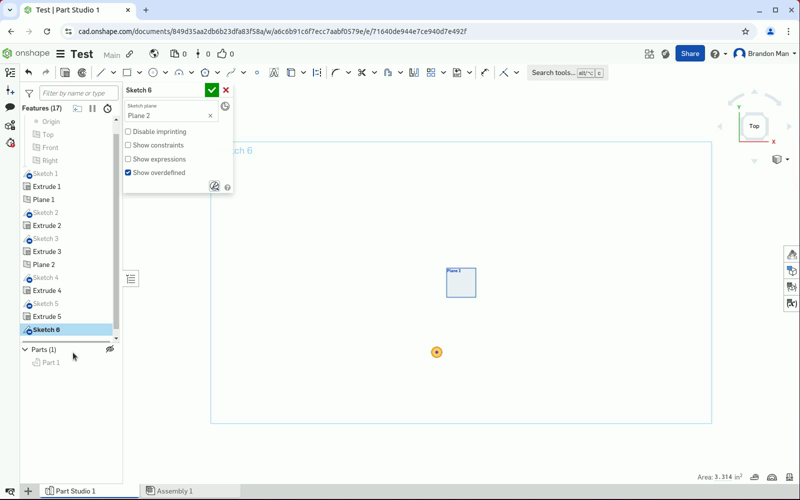
key(shift+e)
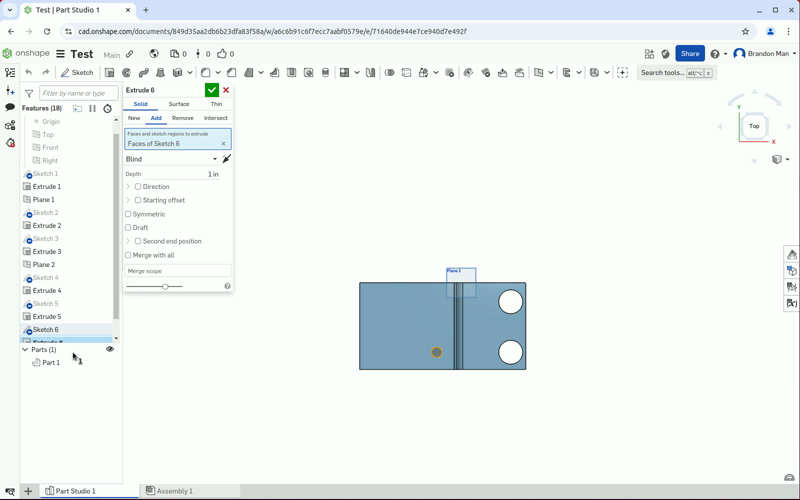
mouse_move(143, 106)
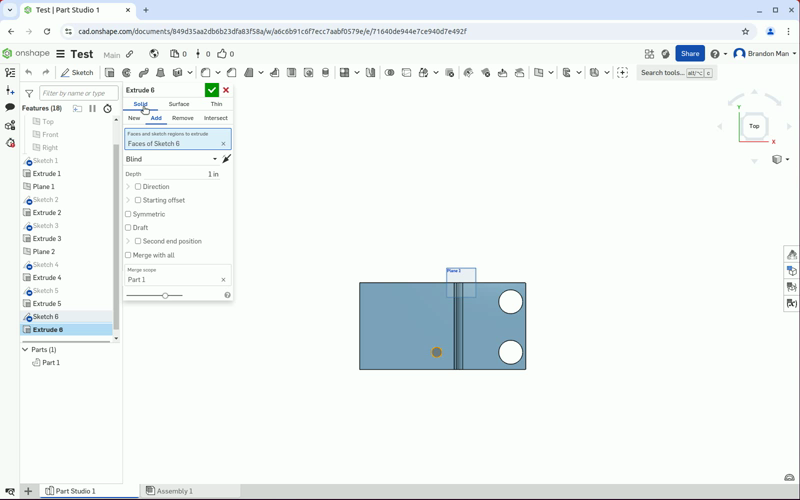
click(143, 106)
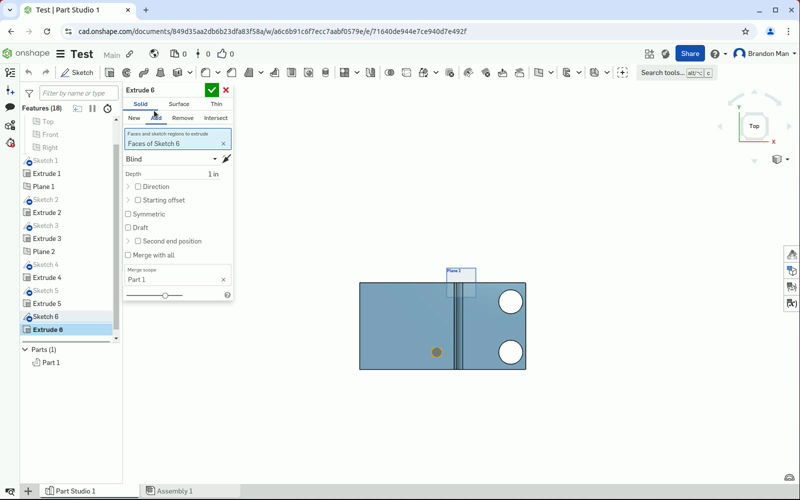
mouse_move(186, 120)
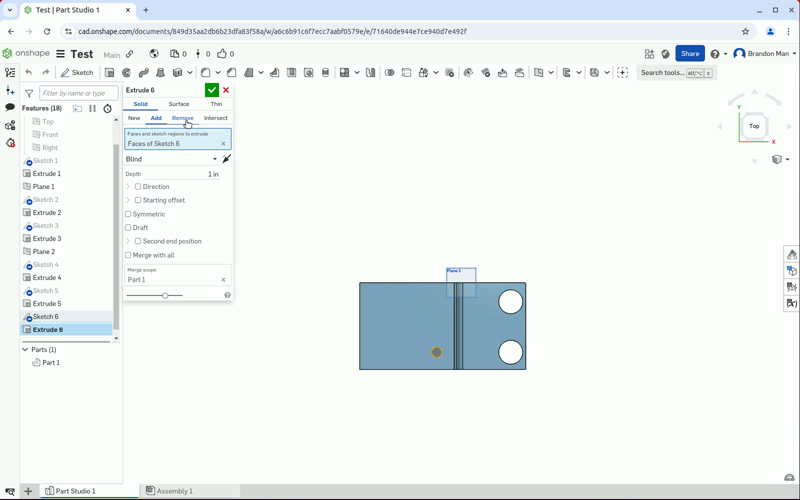
click(186, 120)
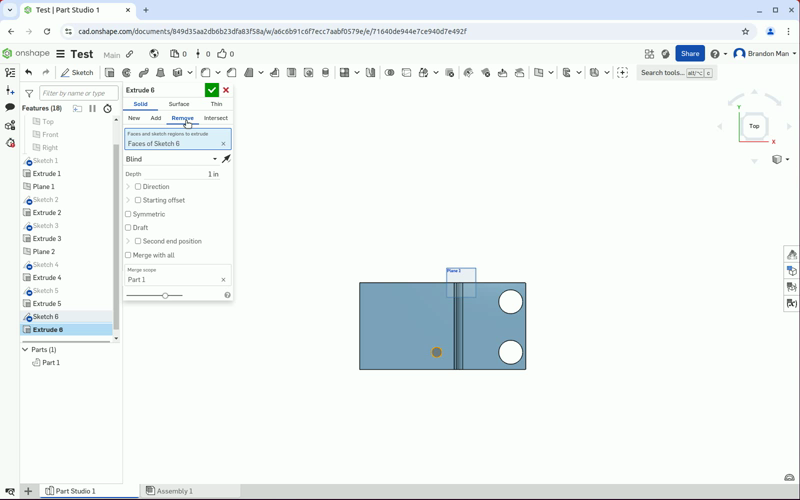
key(tab, 4)
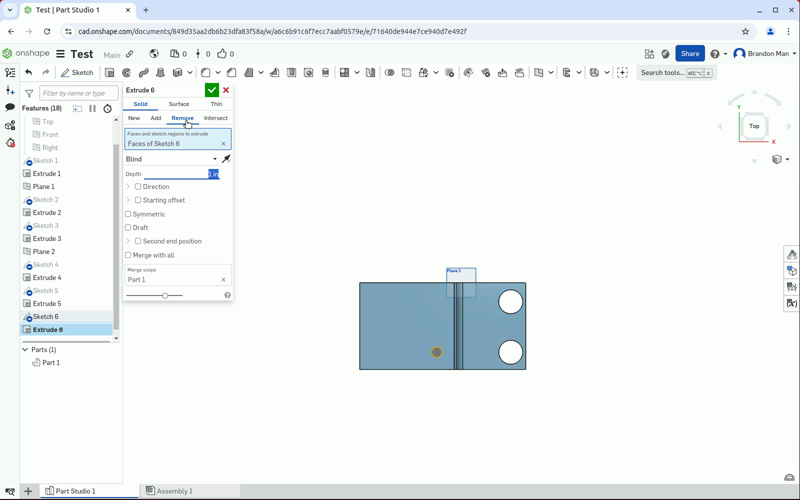
text(7.462)
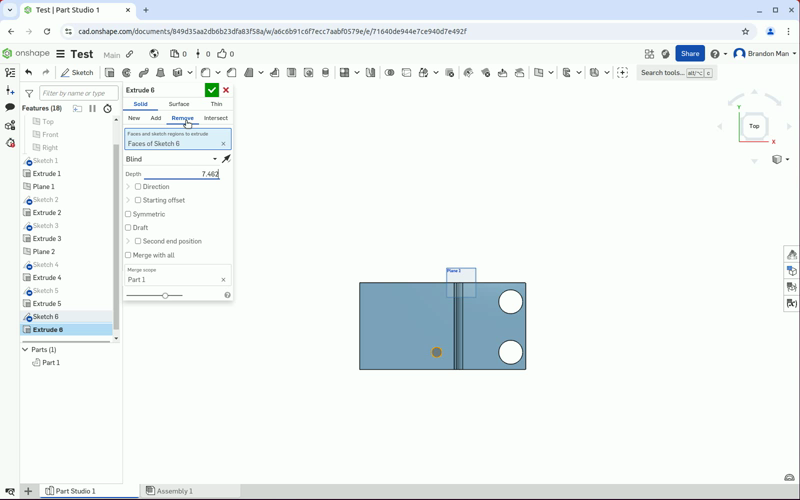
key(tab, 6)
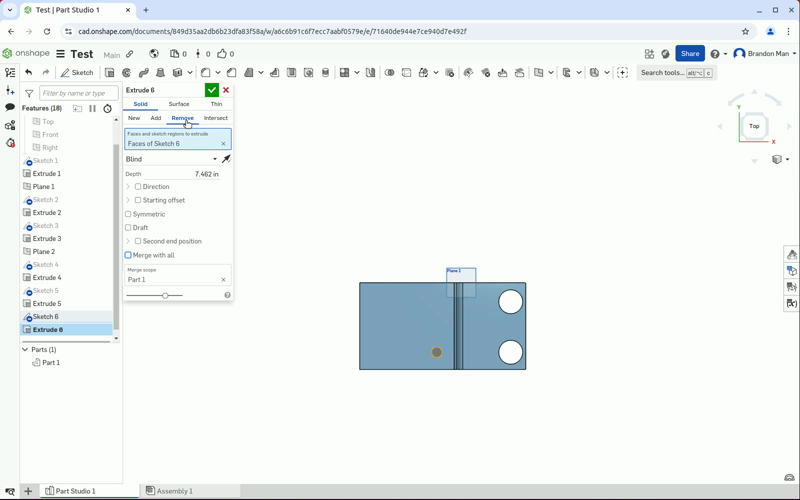
key(space)
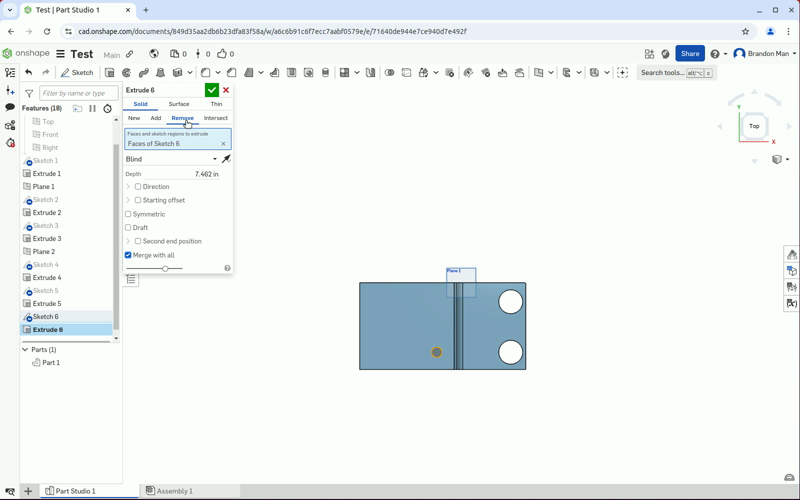
key(enter)
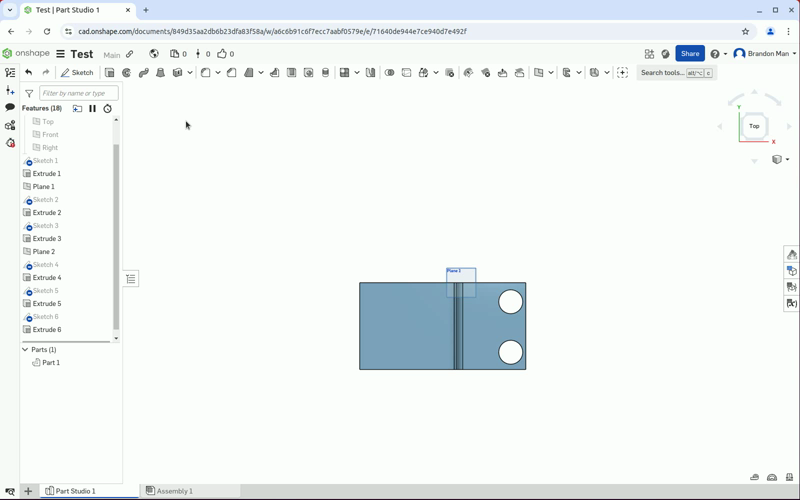
key(shift+h)
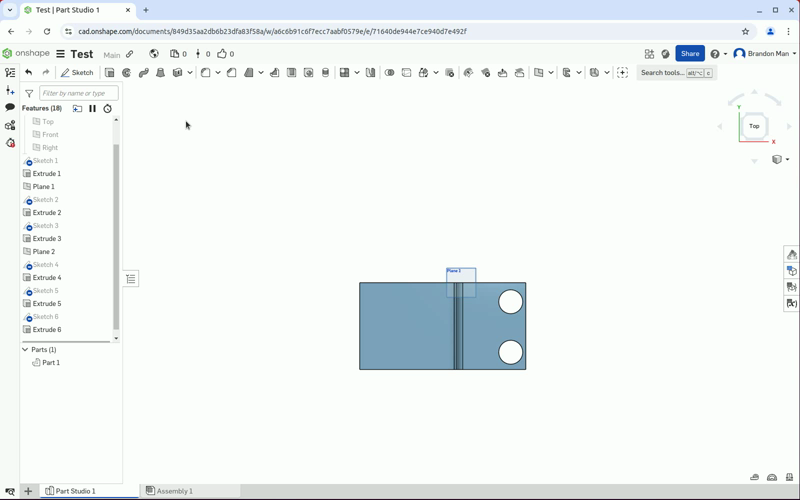
key(shift+h)
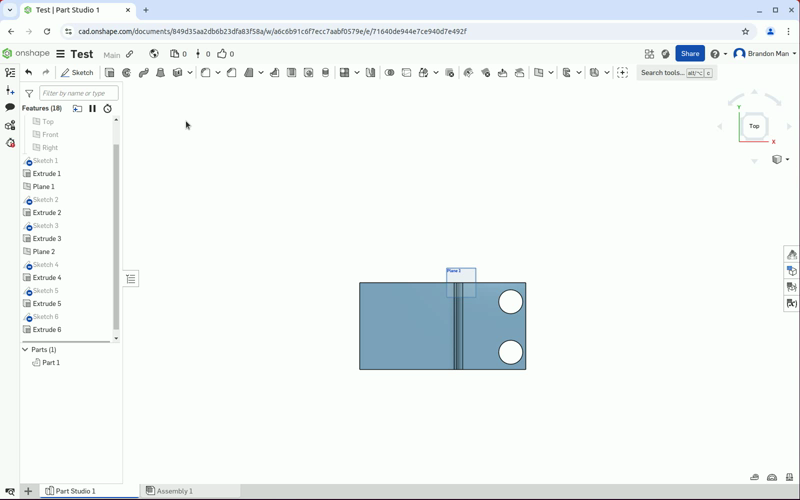
mouse_move(69, 163)
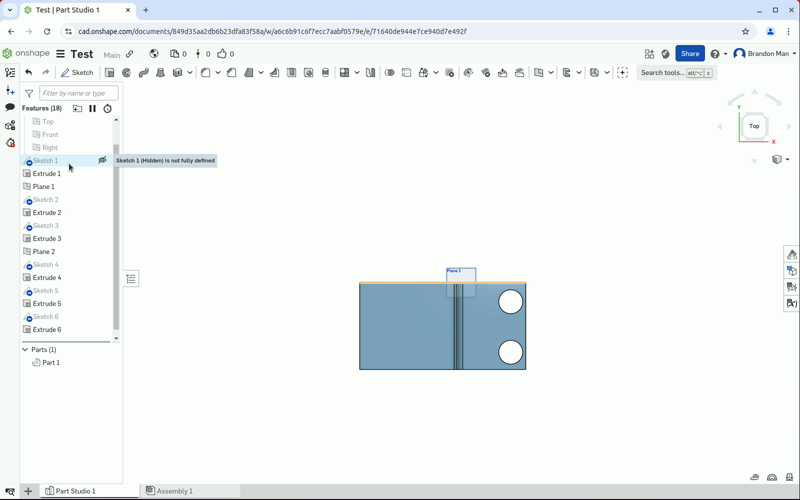
click(69, 163)
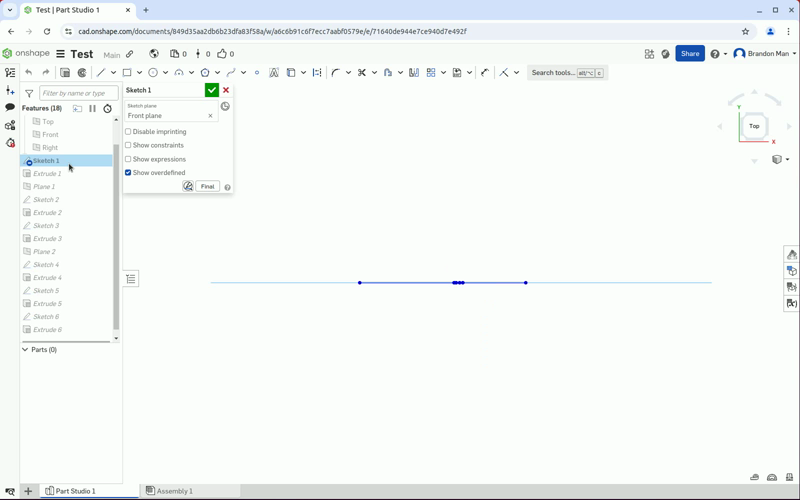
mouse_move(229, 92)
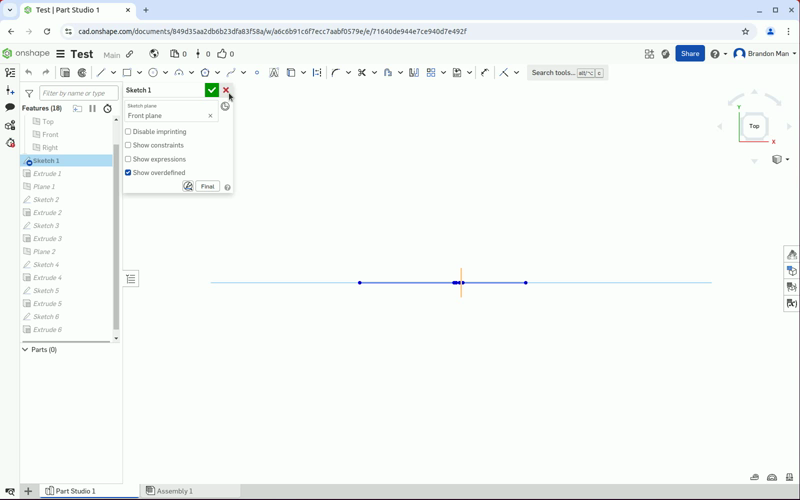
click(229, 92)
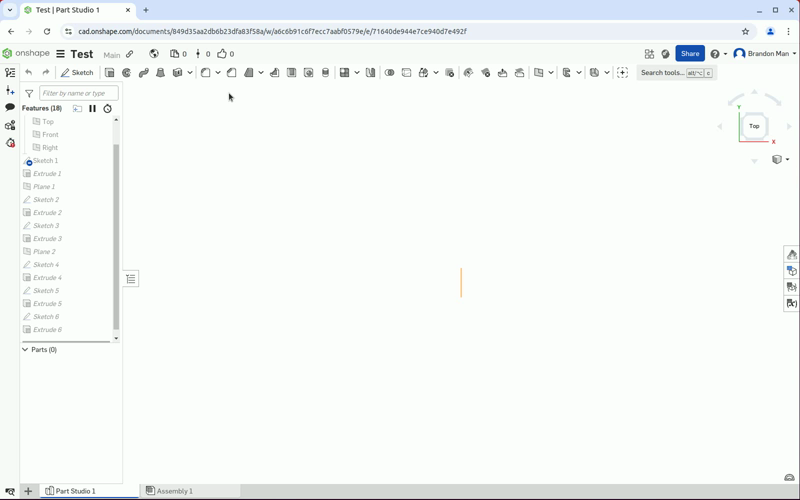
key(shift+s)
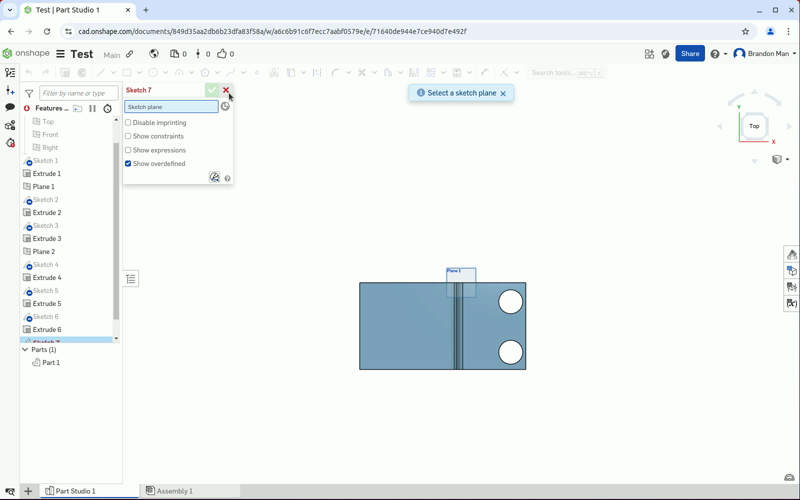
mouse_move(69, 241)
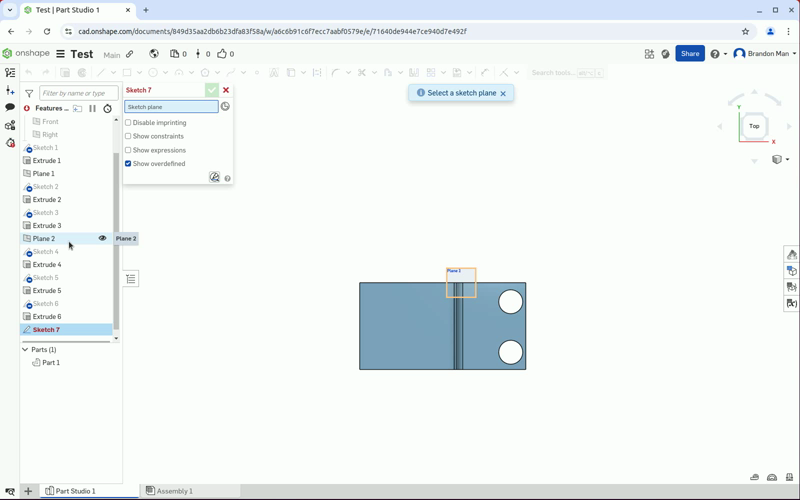
click(69, 241)
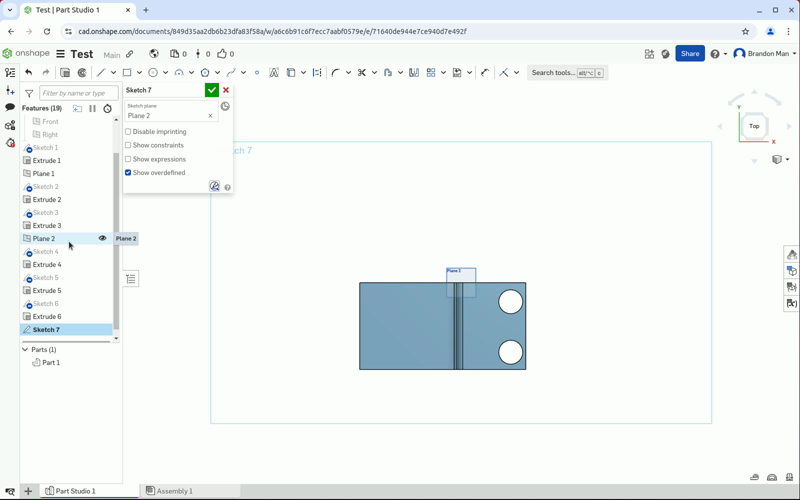
mouse_move(73, 352)
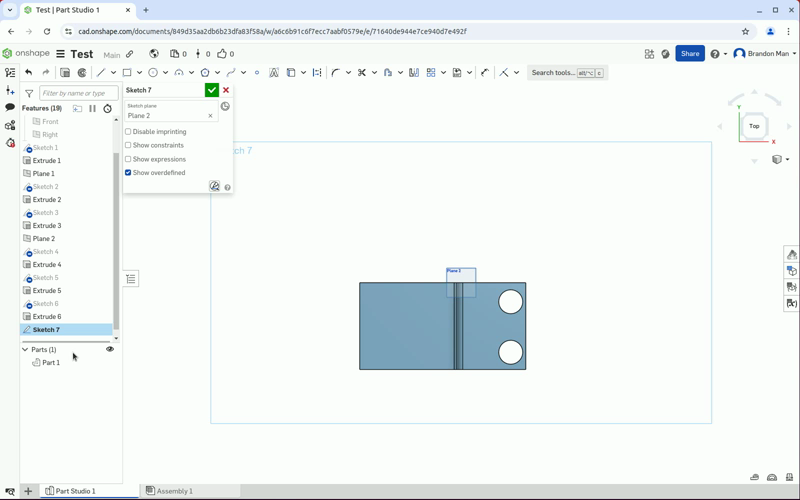
key(y)
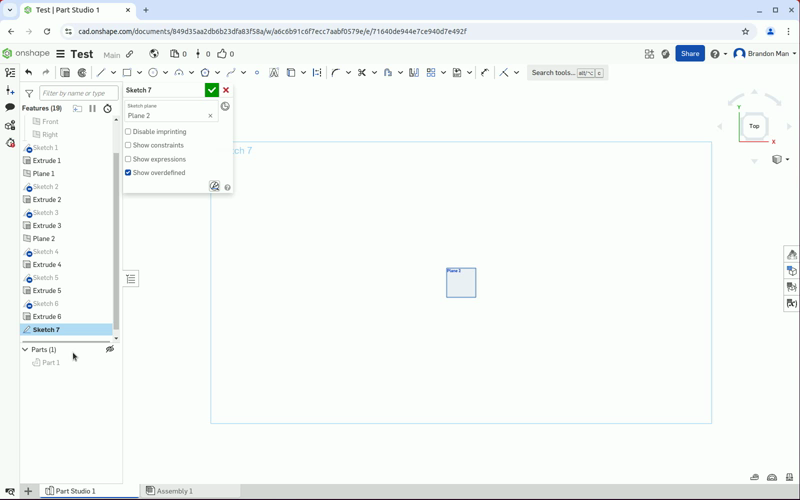
key(c)
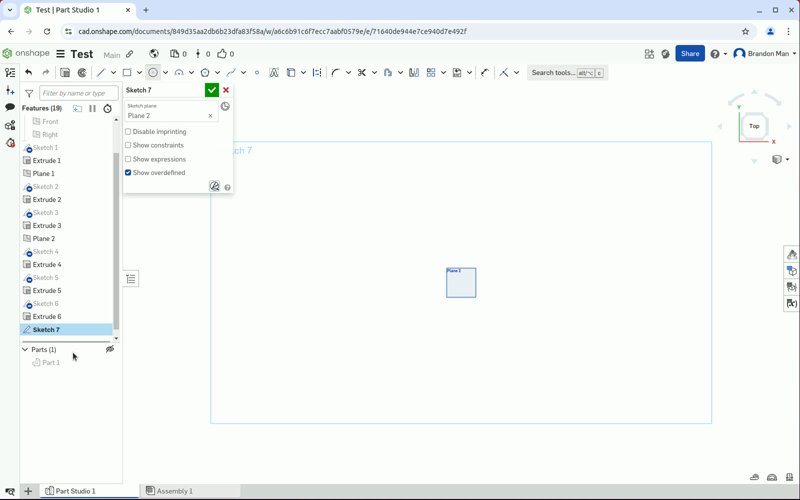
key_down(shift)
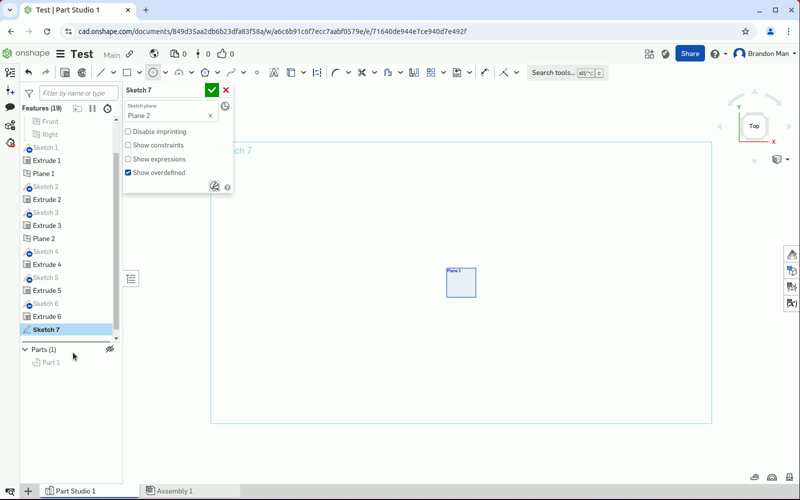
mouse_move(379, 352)
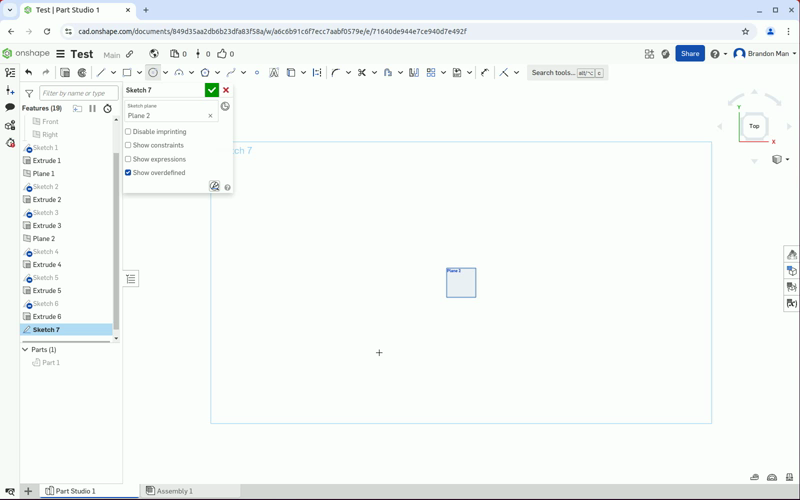
click(379, 352)
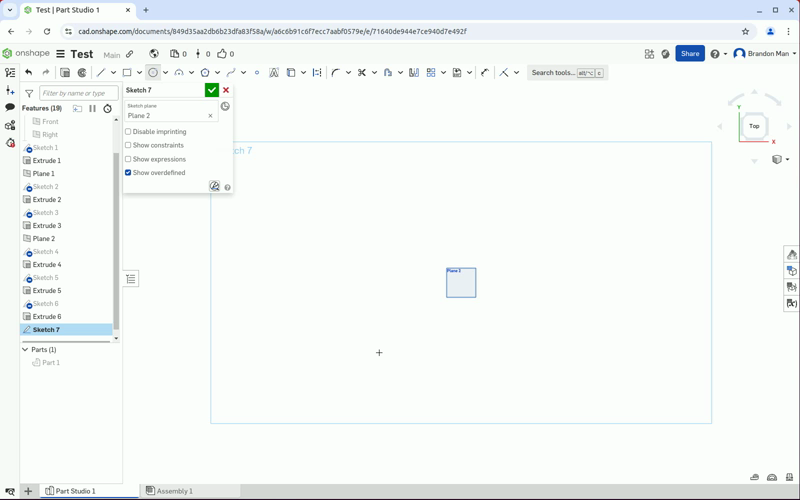
key_up(shift)
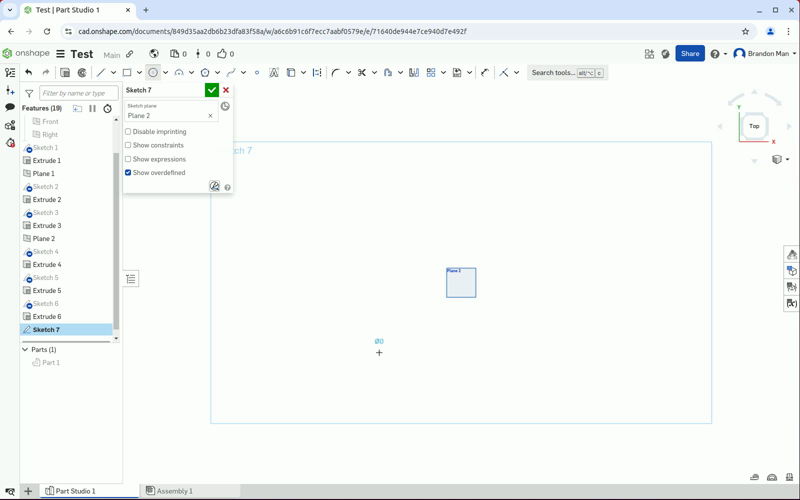
mouse_move(384, 352)
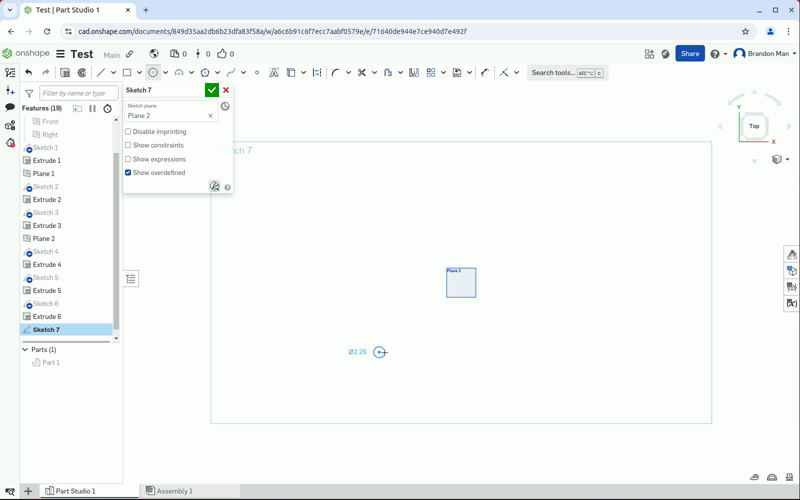
click(384, 352)
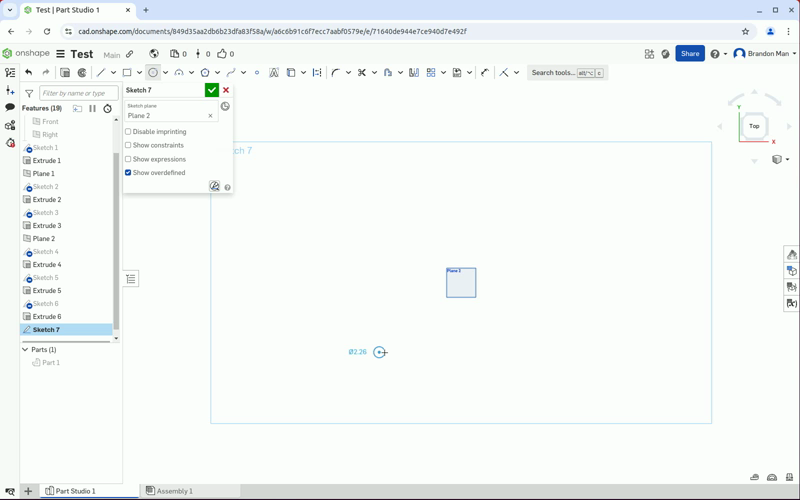
key(esc)
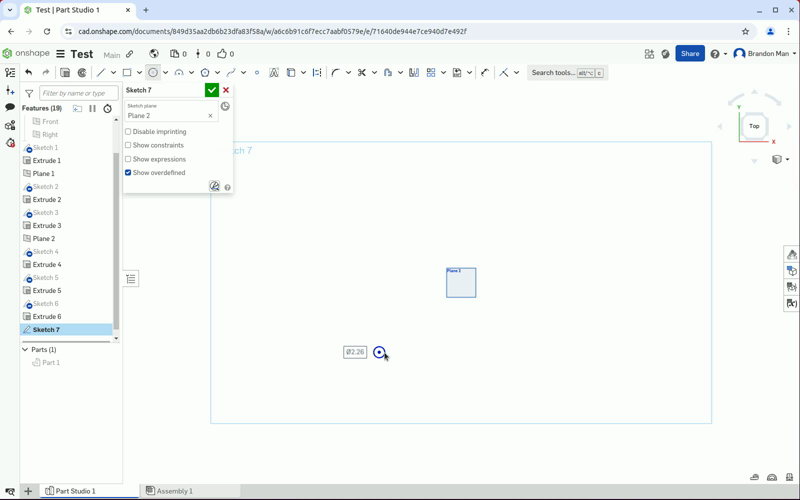
mouse_move(376, 349)
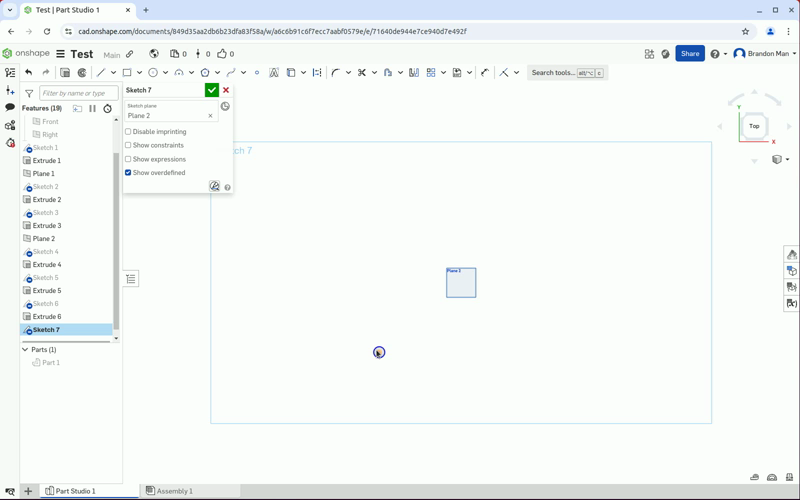
scroll(6)
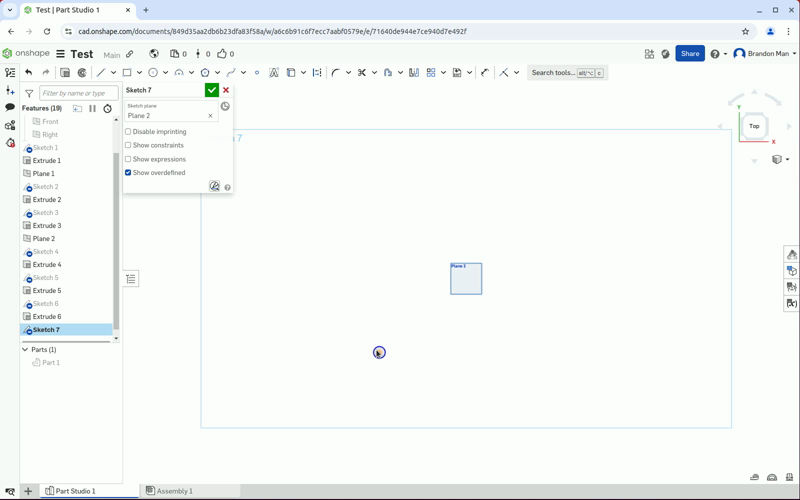
scroll(6)
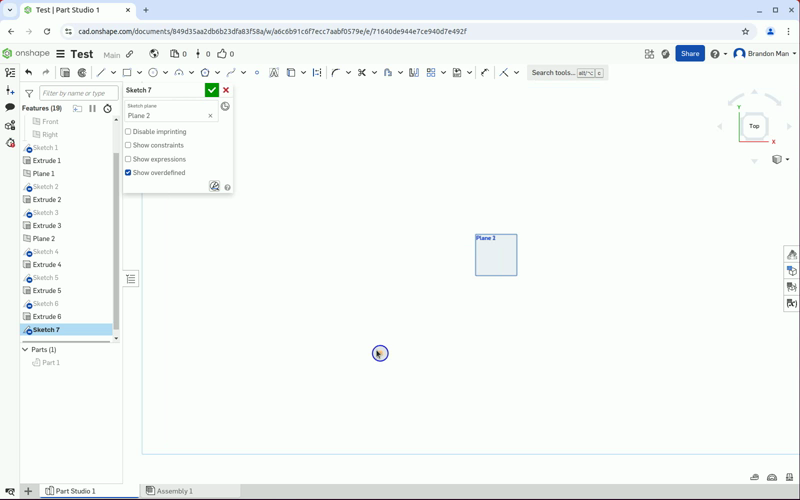
scroll(6)
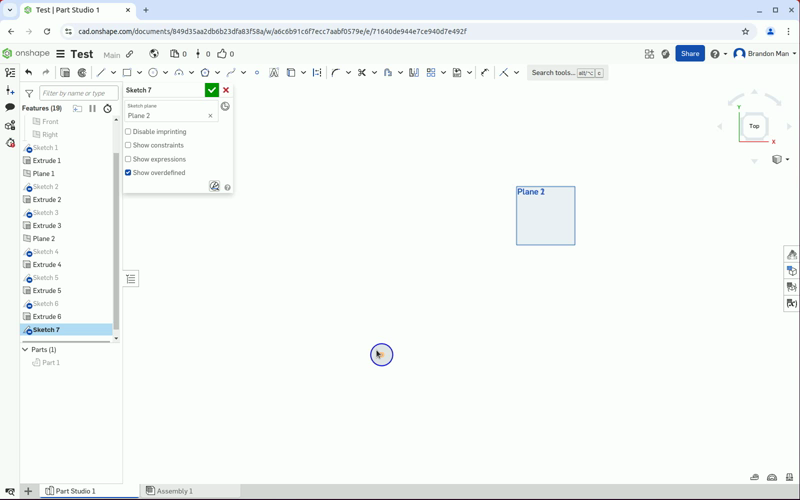
scroll(6)
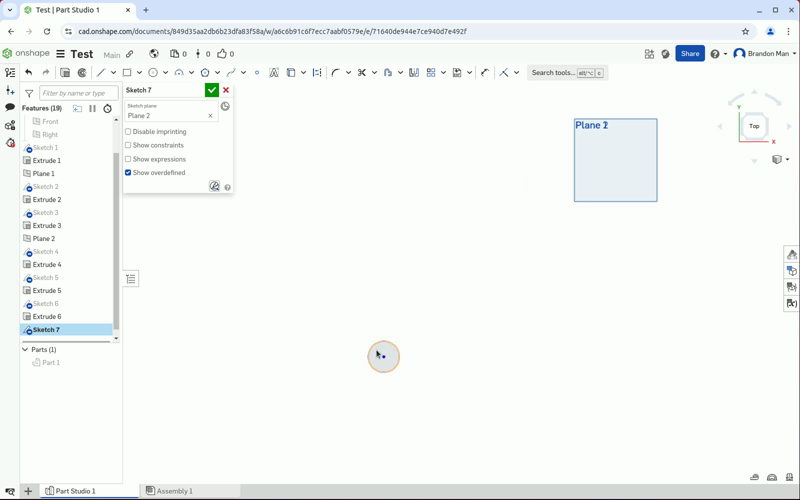
scroll(6)
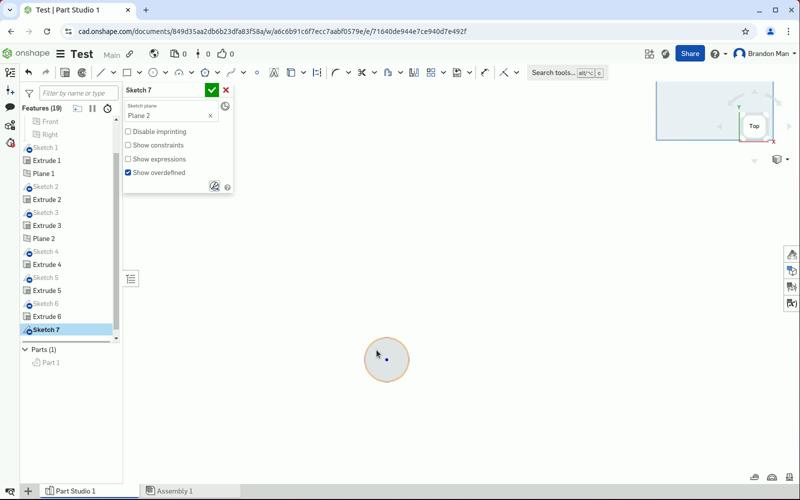
scroll(6)
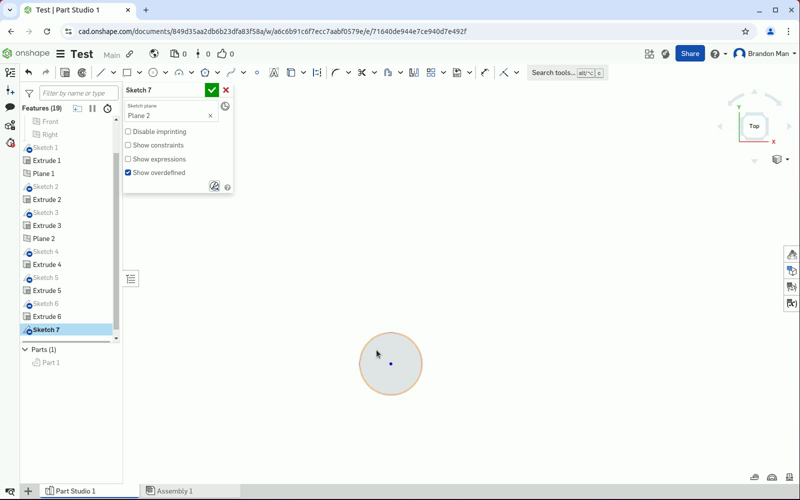
scroll(6)
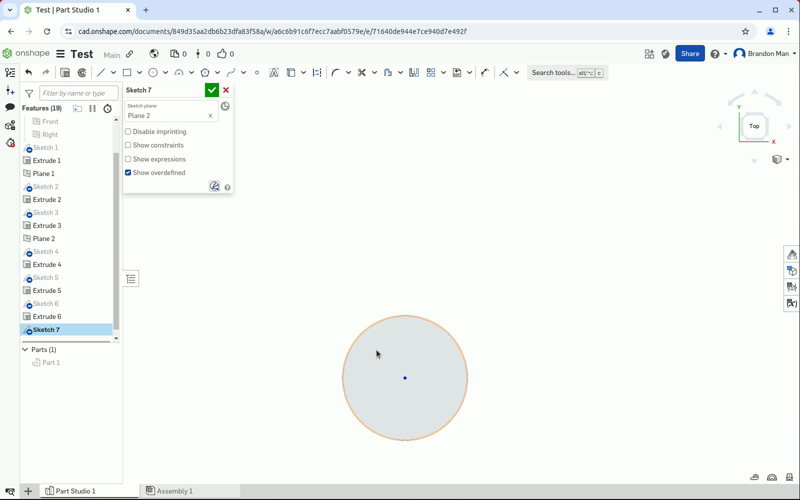
click(376, 349)
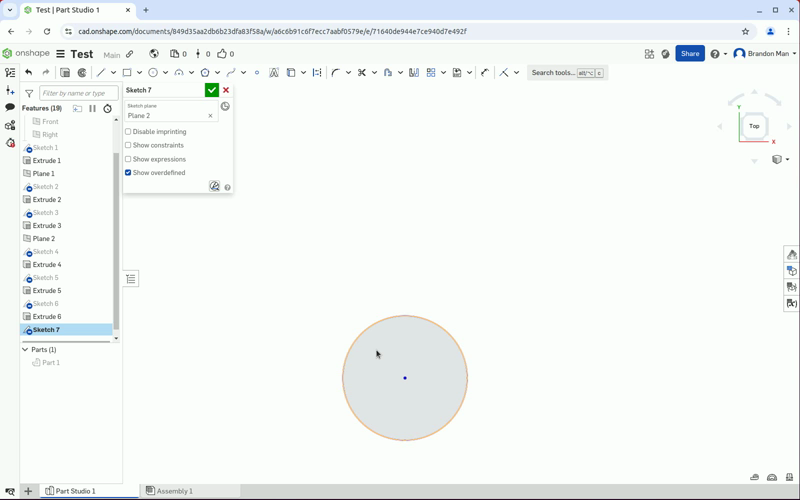
scroll(-6)
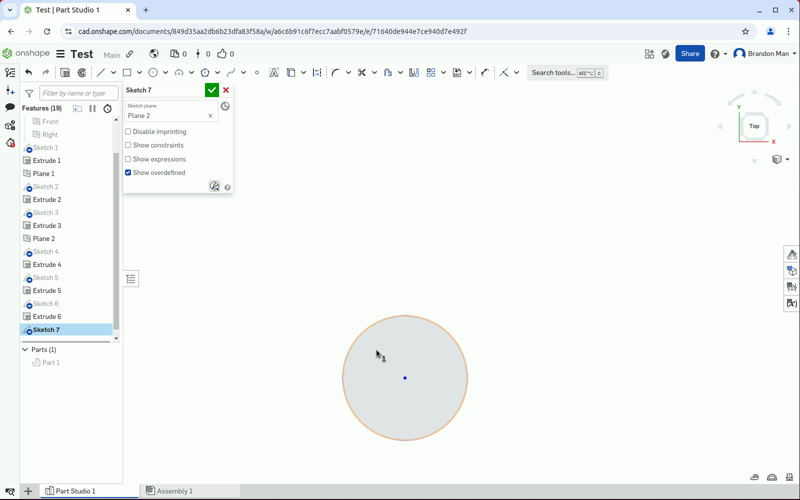
scroll(-6)
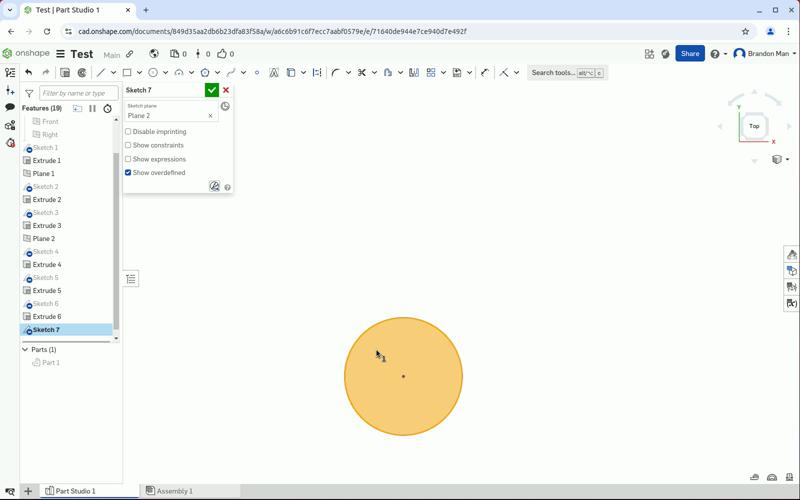
scroll(-6)
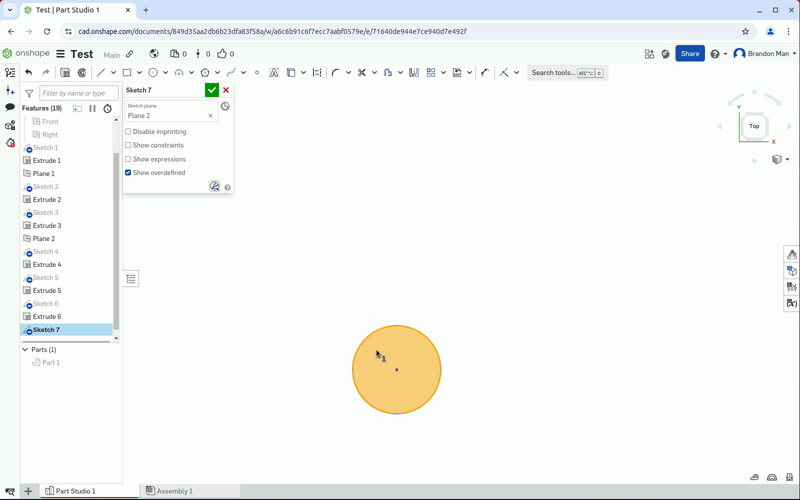
scroll(-6)
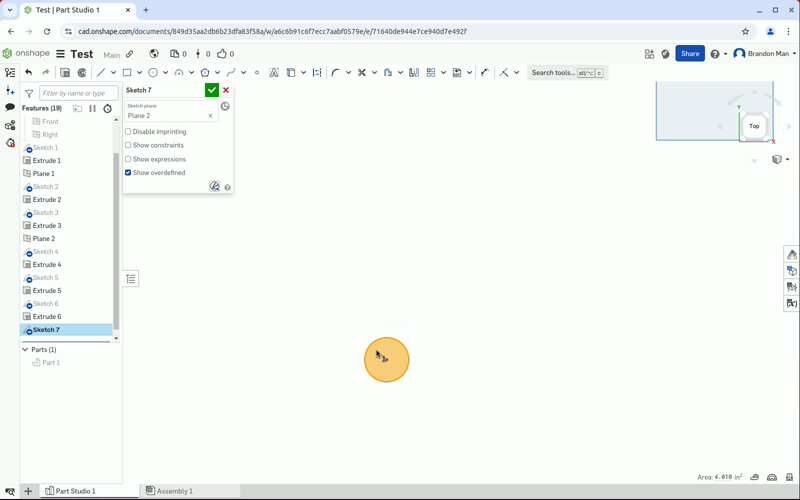
scroll(-6)
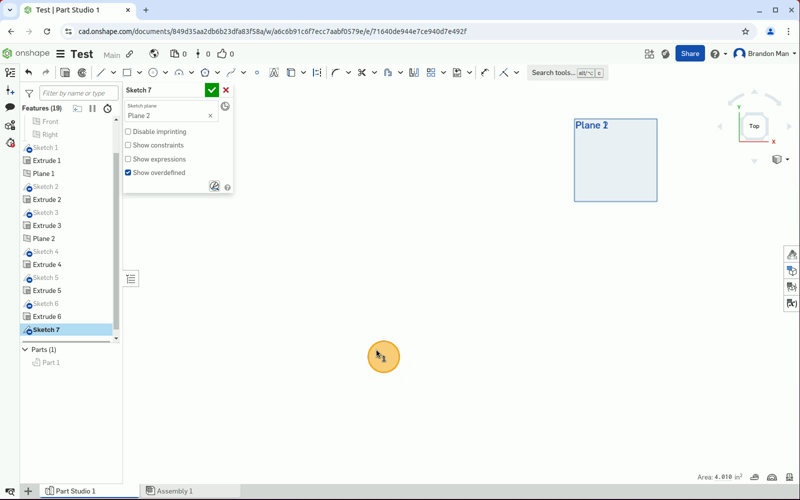
scroll(-6)
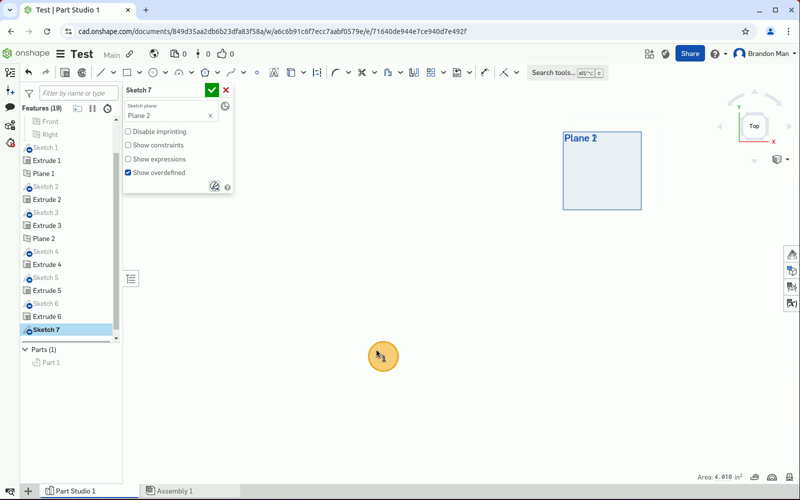
scroll(-6)
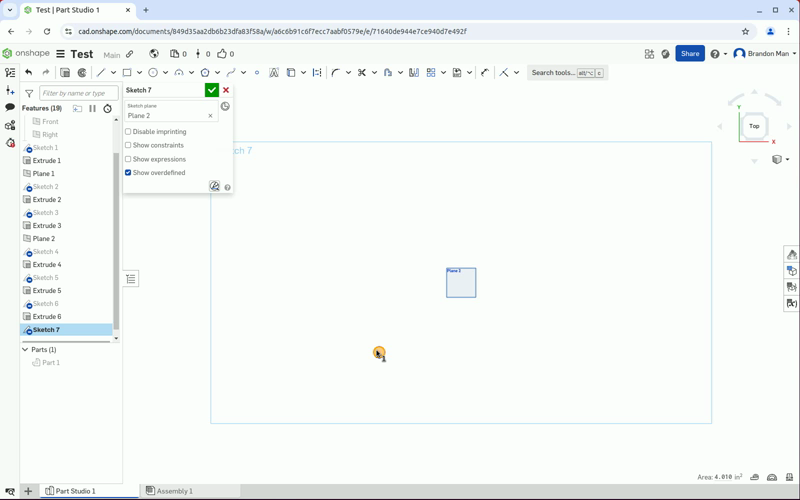
mouse_move(73, 352)
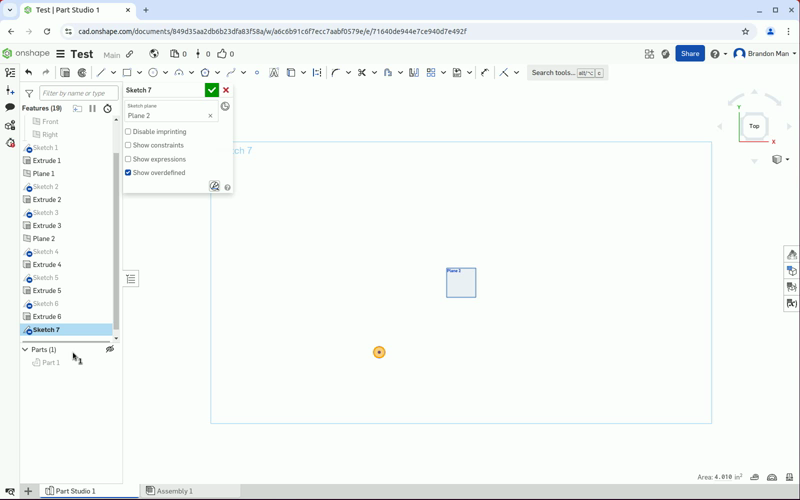
key(shift+y)
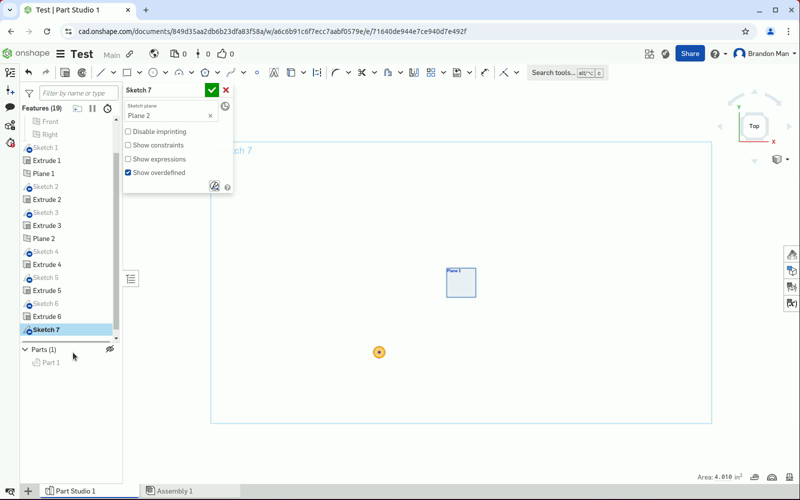
key(shift+e)
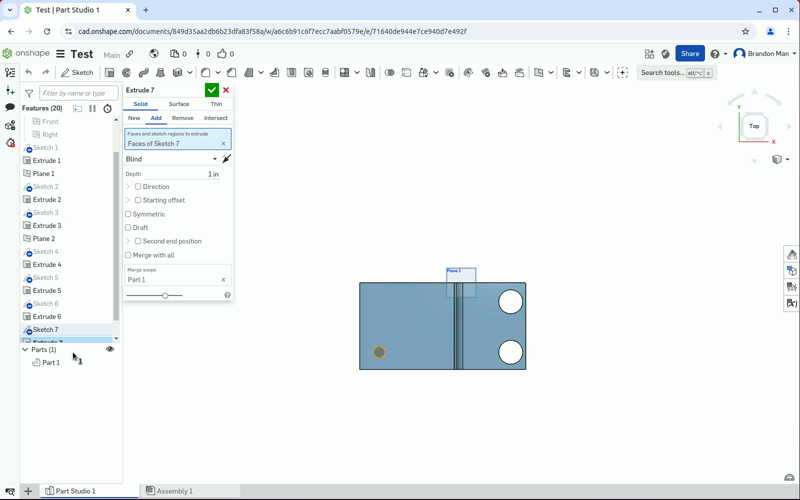
mouse_move(143, 106)
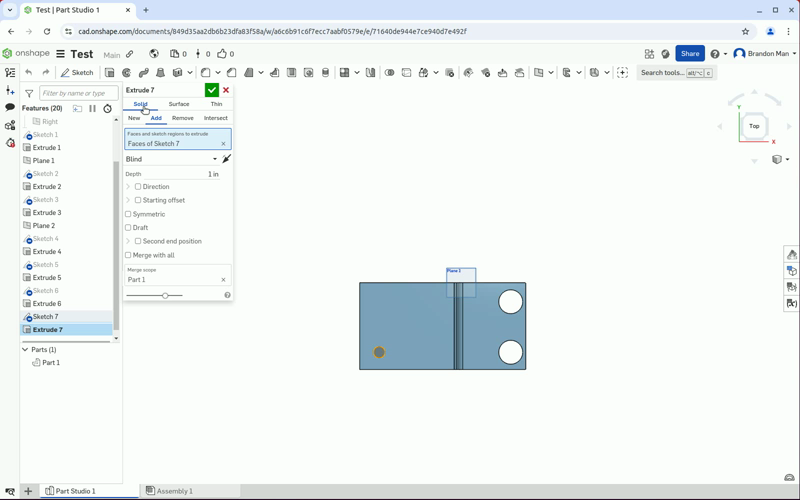
click(143, 106)
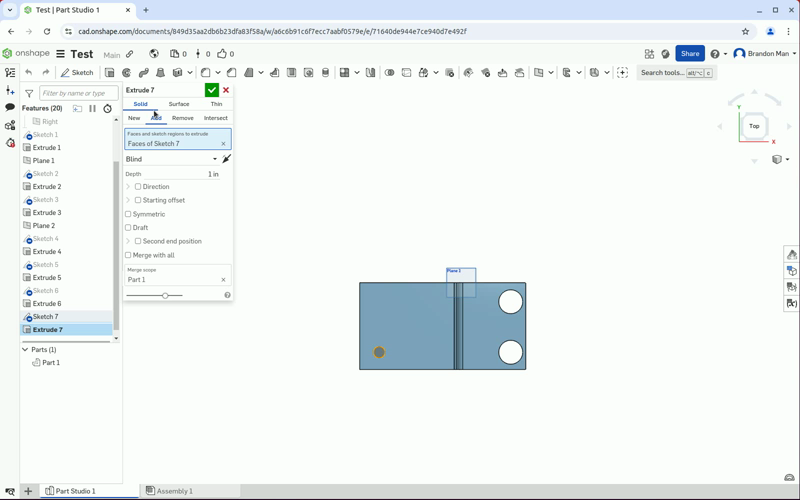
mouse_move(186, 120)
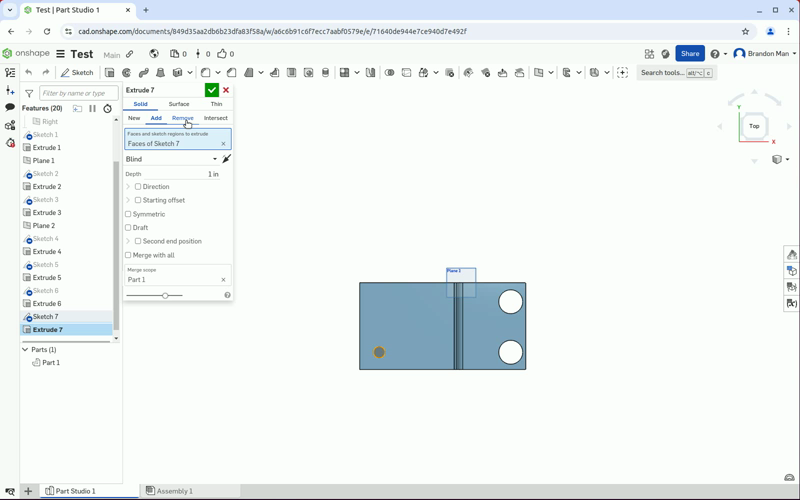
click(186, 120)
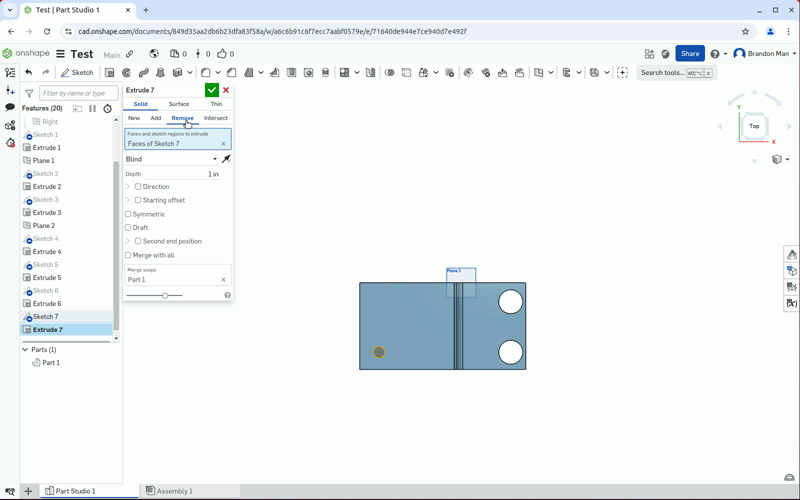
key(tab, 4)
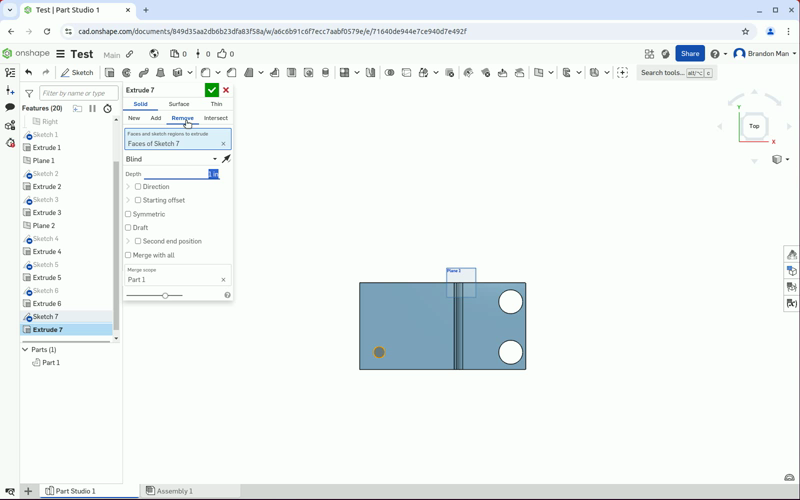
text(7.462)
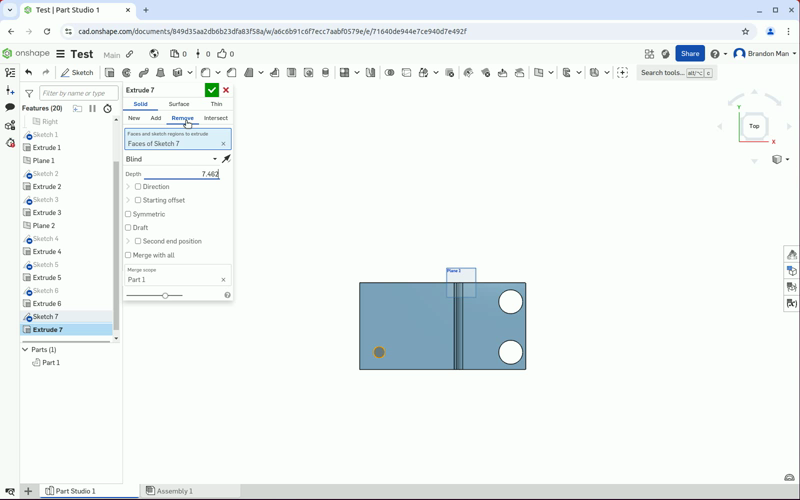
key(tab, 6)
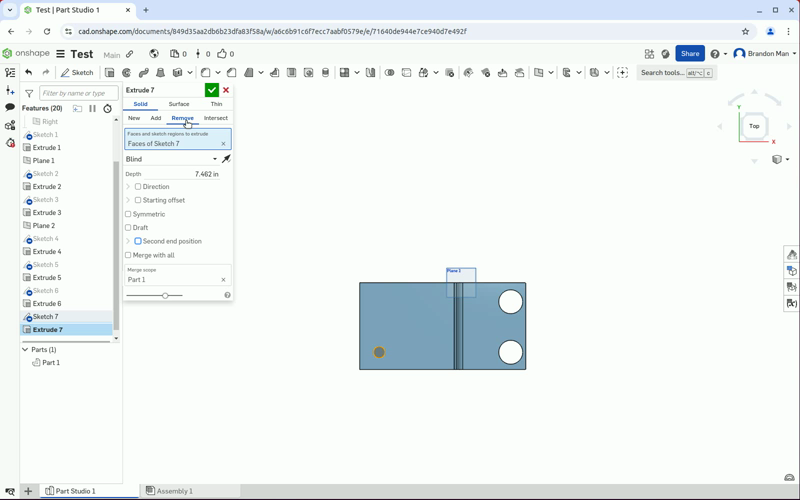
key(space)
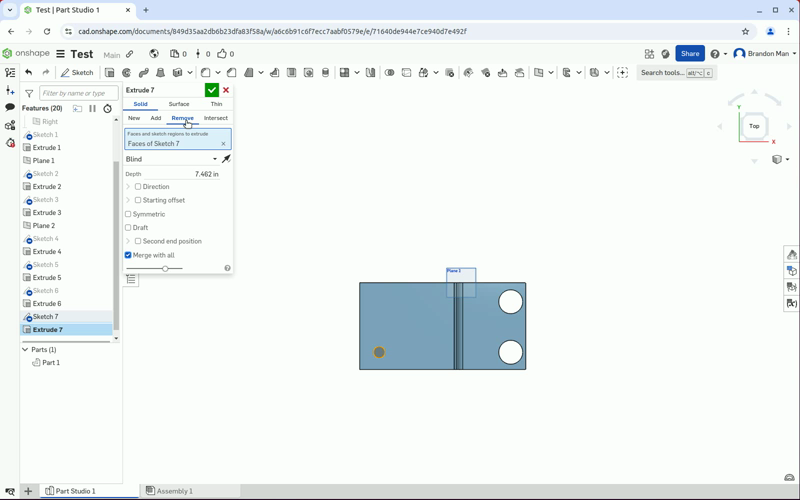
key(enter)
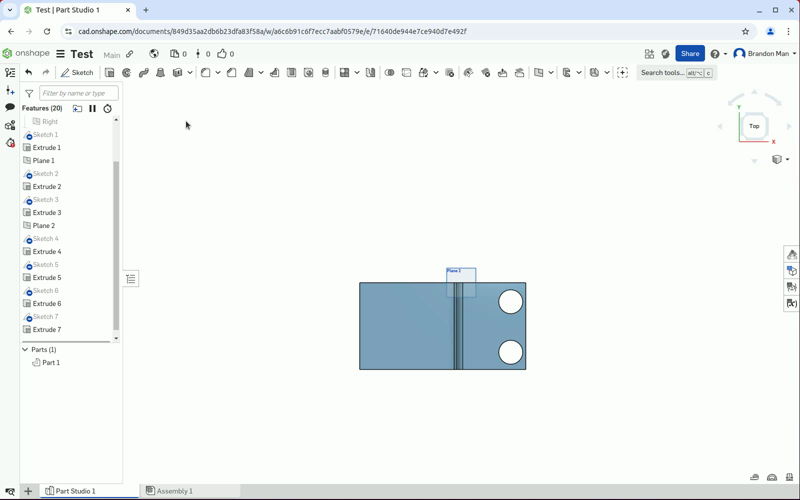
key(shift+h)
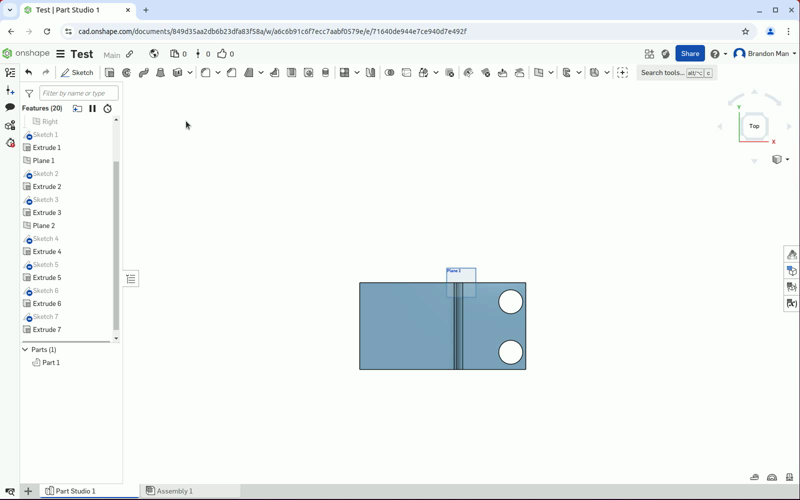
key(shift+h)
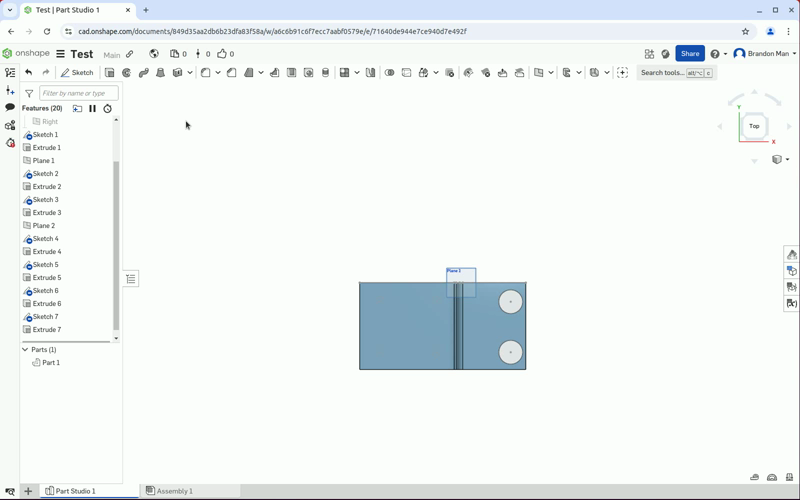
key(shift+7)
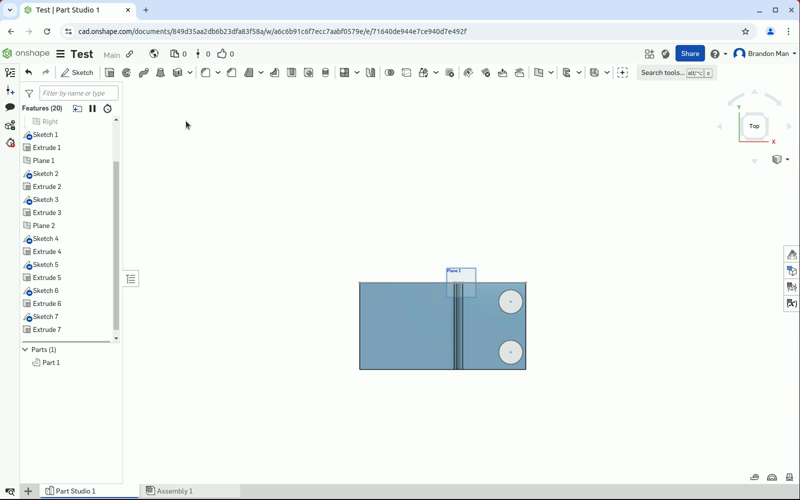
key(up, 3)
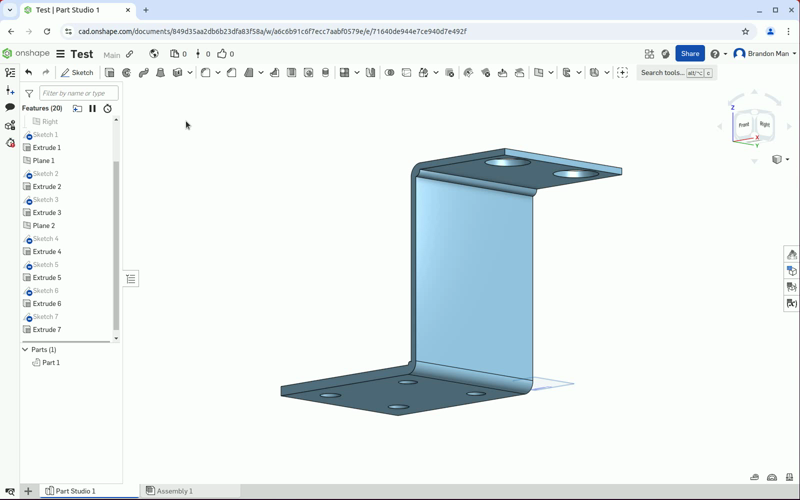
key(left, 3)
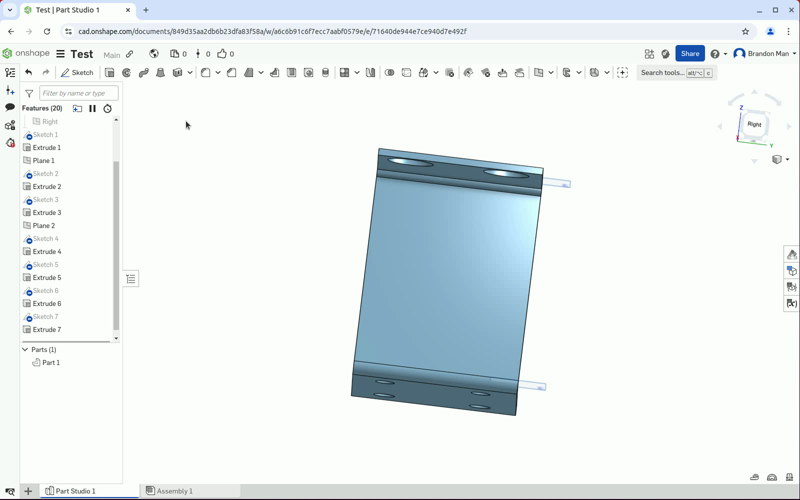
key(right, 3)
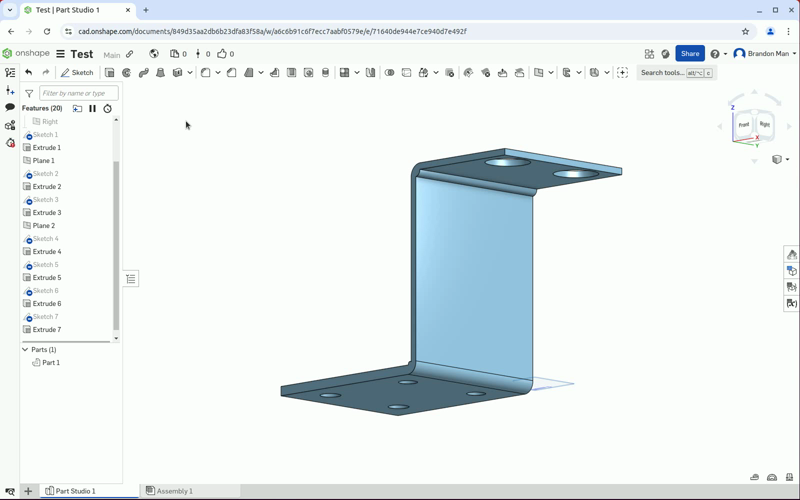
key(down, 3)
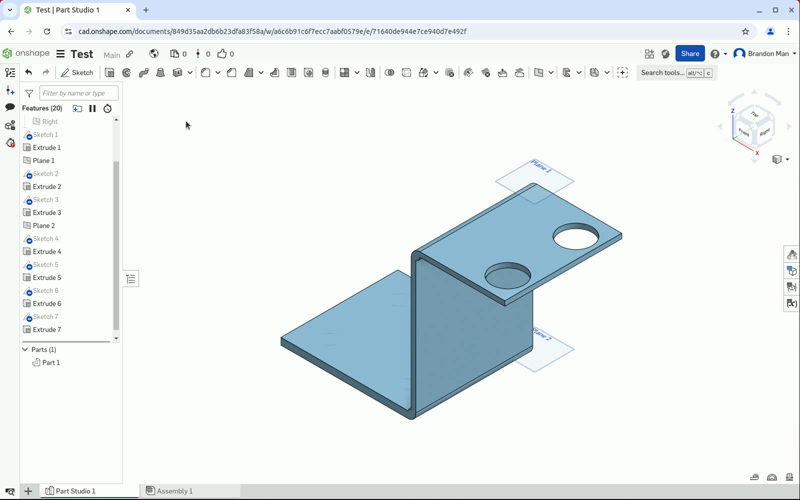
mouse_move(69, 137)
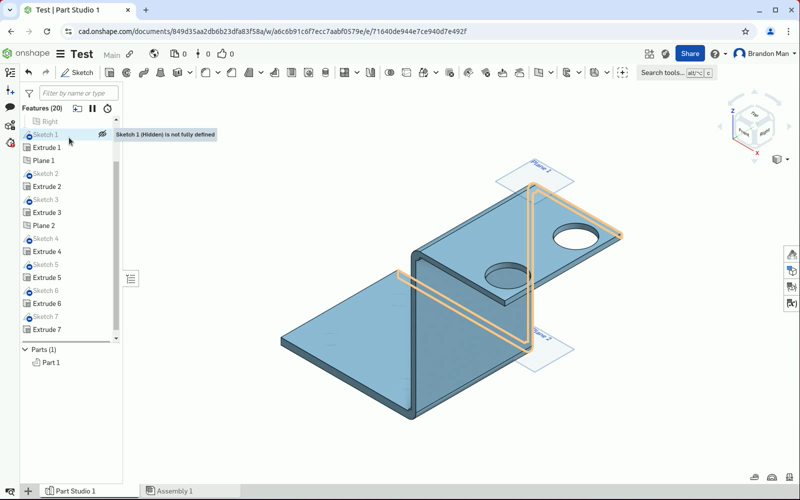
click(69, 137)